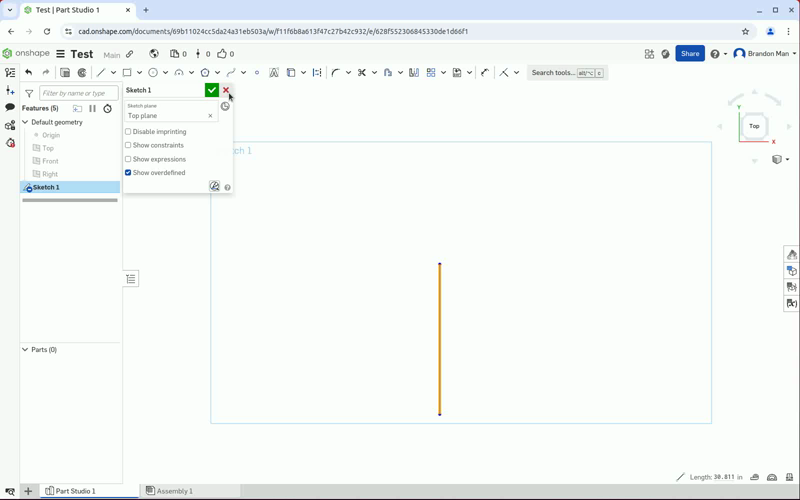
key(shift+h)
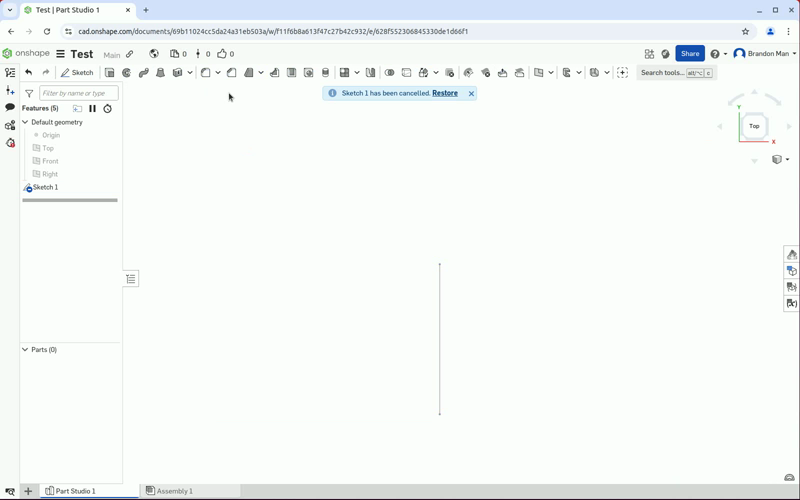
key(shift+s)
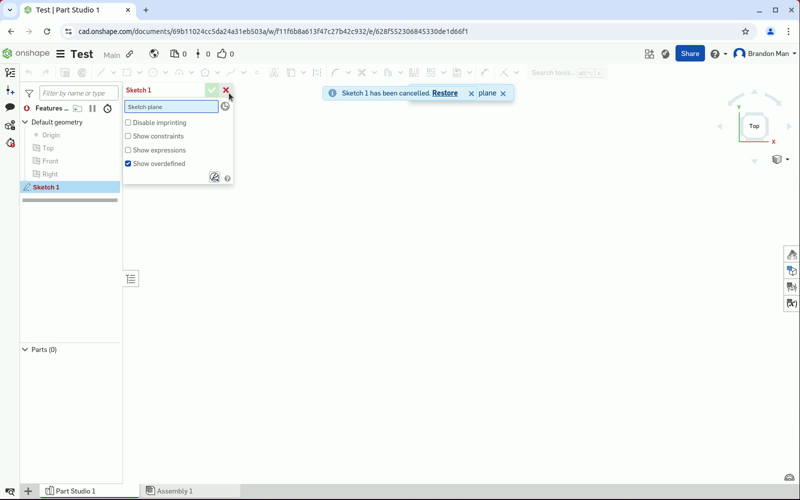
mouse_move(73, 150)
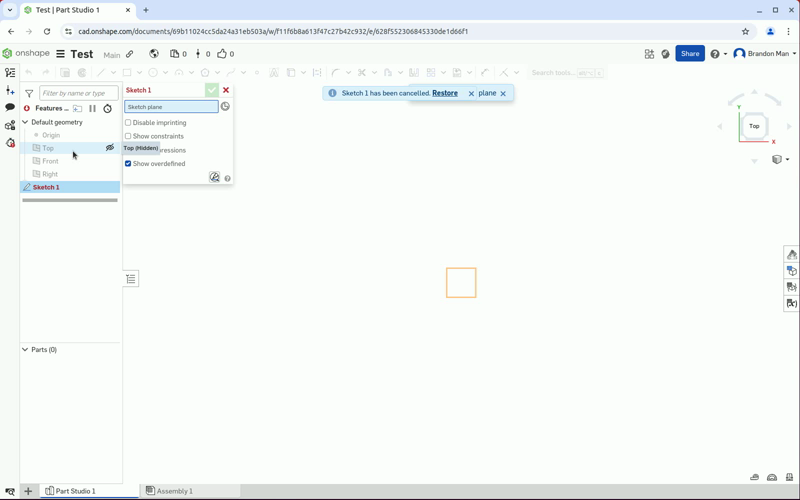
click(73, 150)
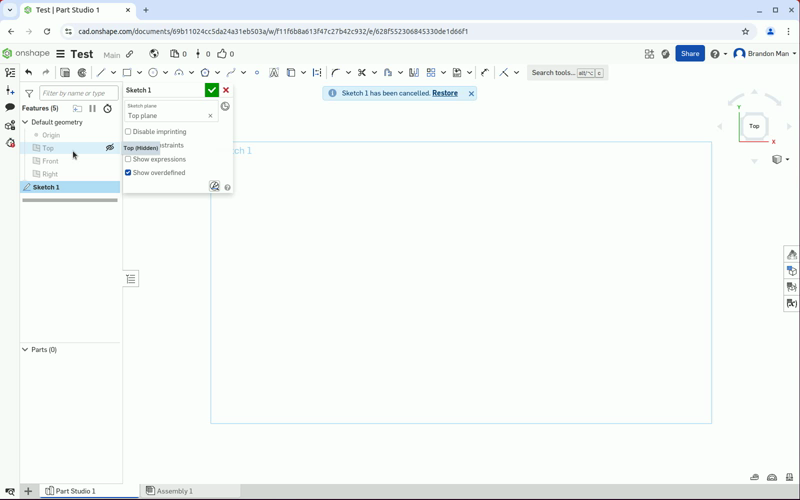
mouse_move(73, 352)
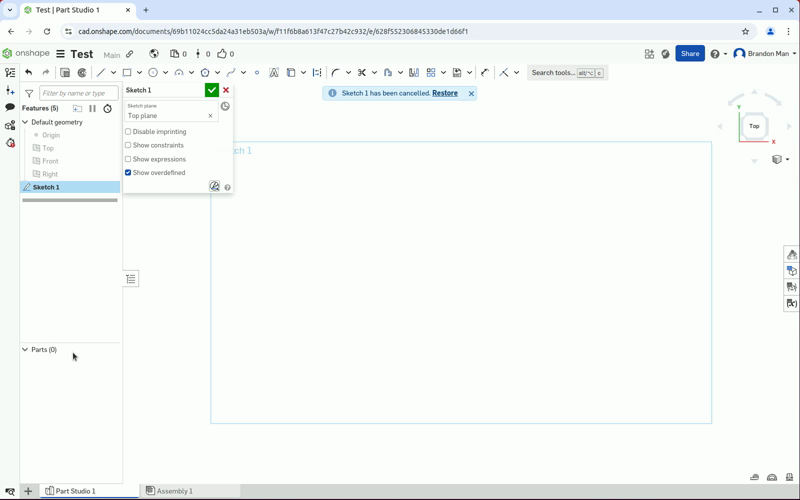
key(y)
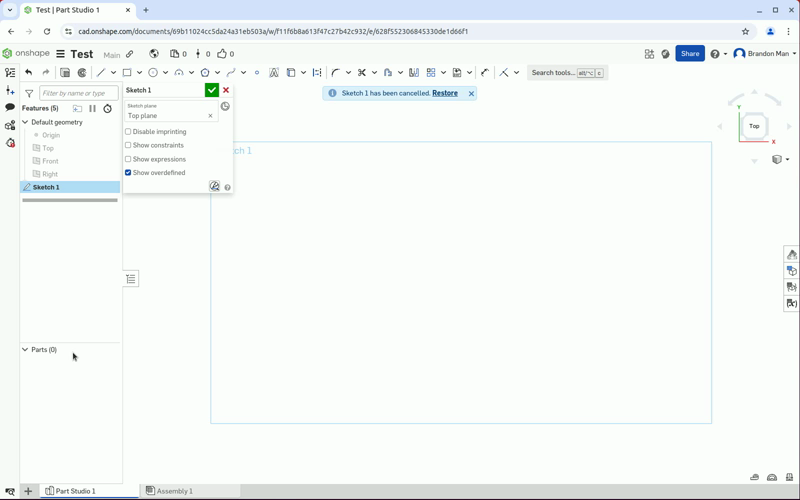
key(l)
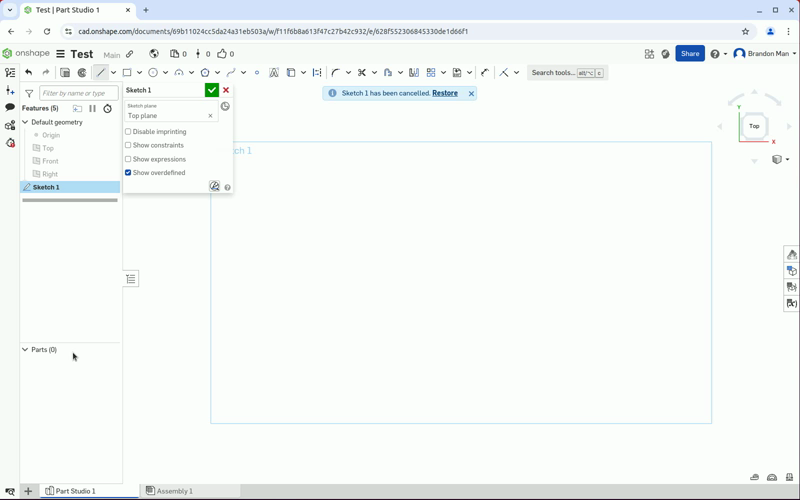
key_down(shift)
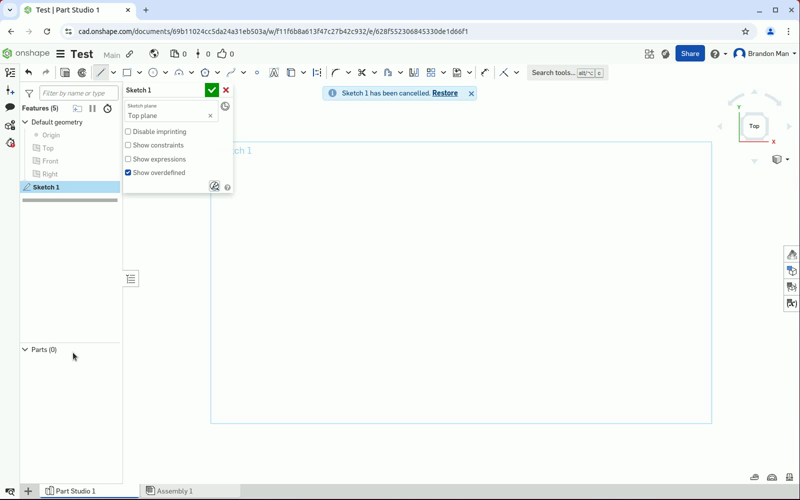
mouse_move(366, 282)
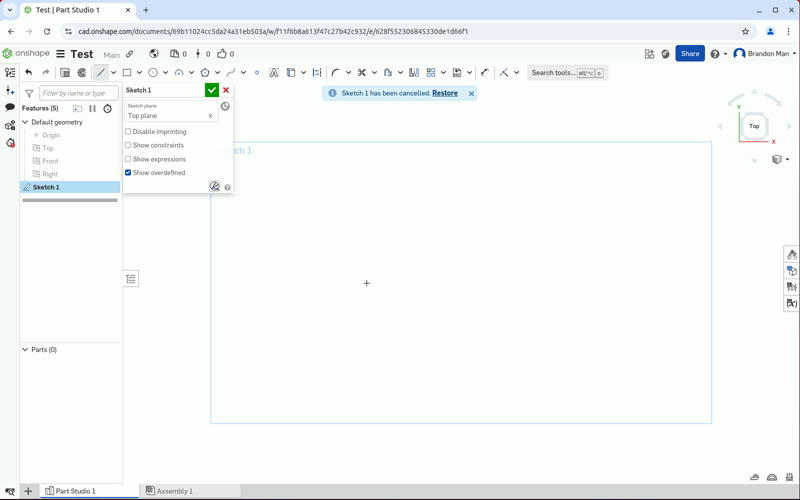
click(366, 282)
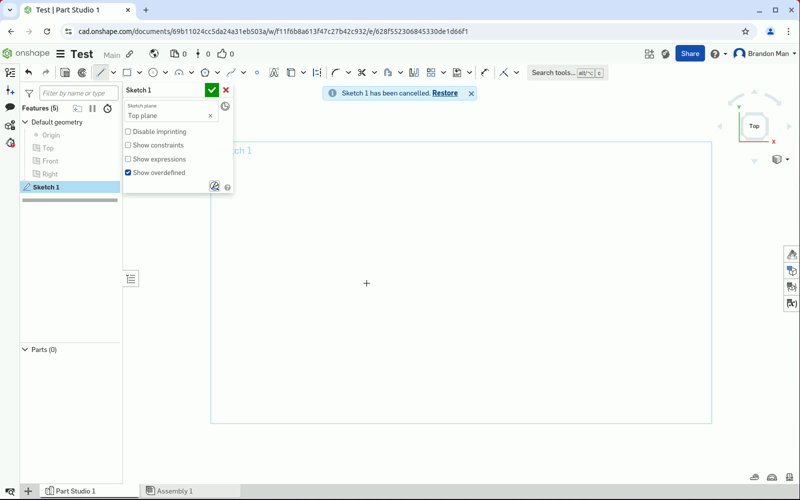
key_up(shift)
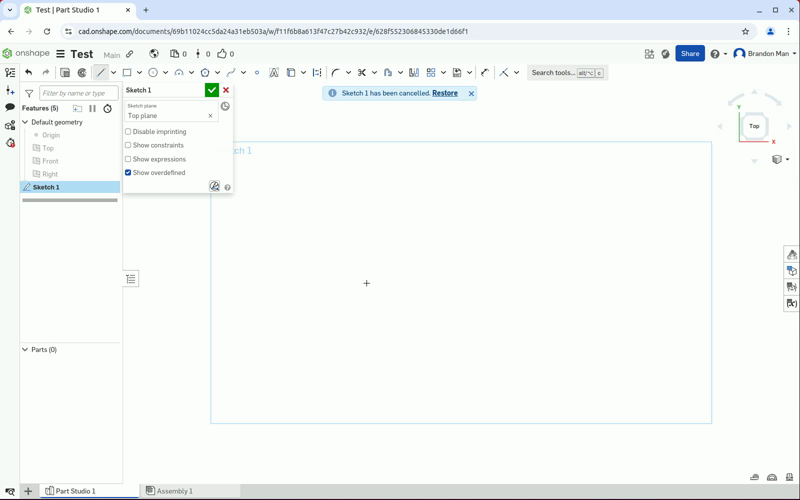
key_down(shift)
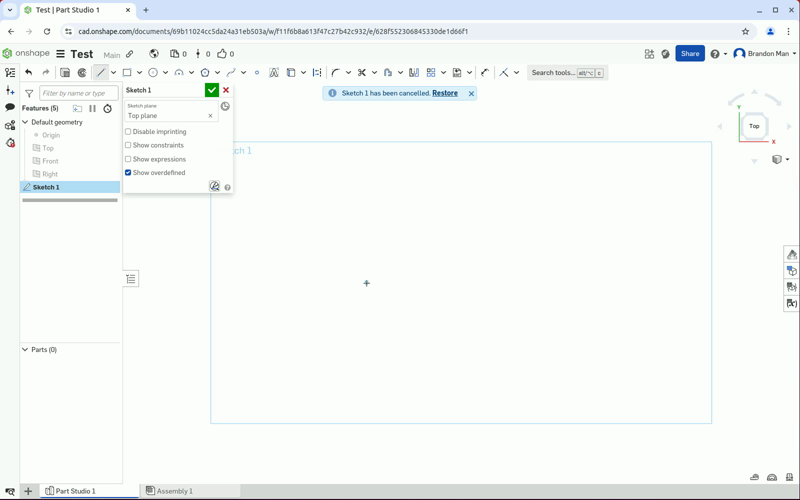
mouse_move(461, 282)
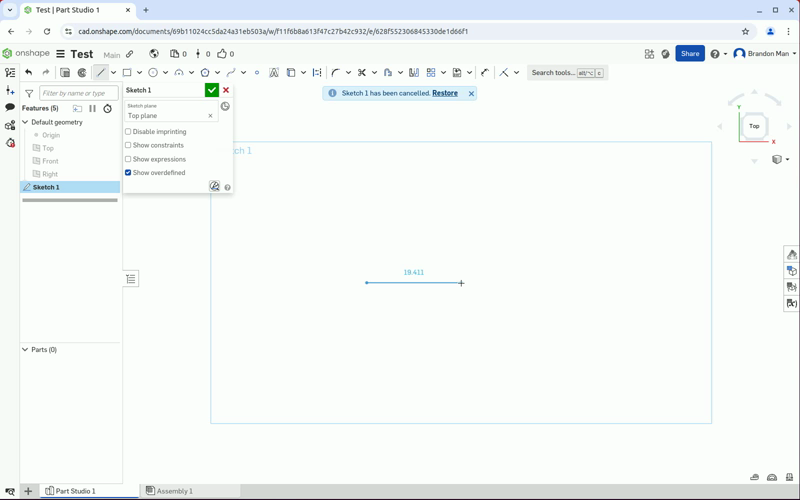
click(461, 282)
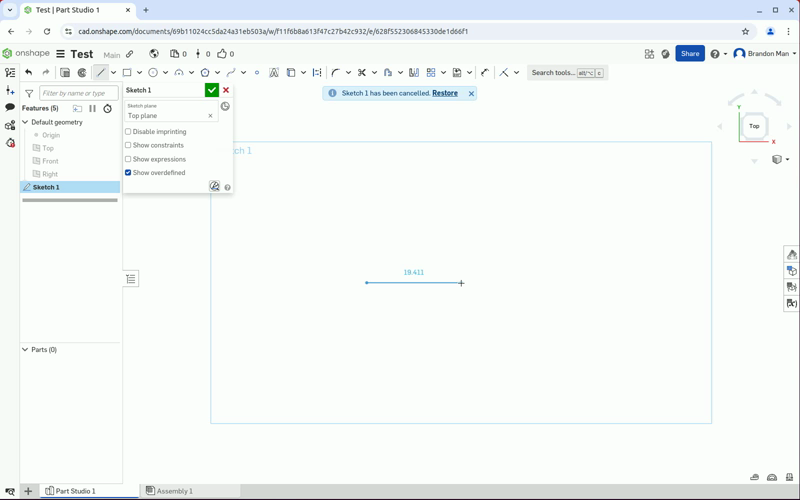
key_up(shift)
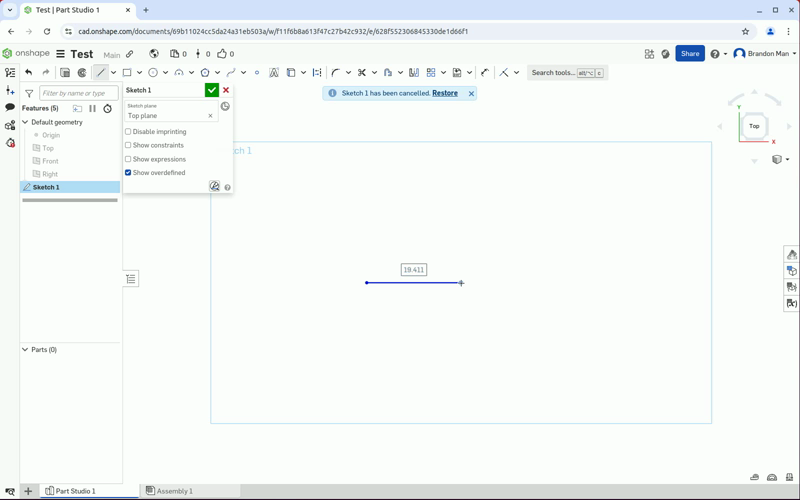
key_down(shift)
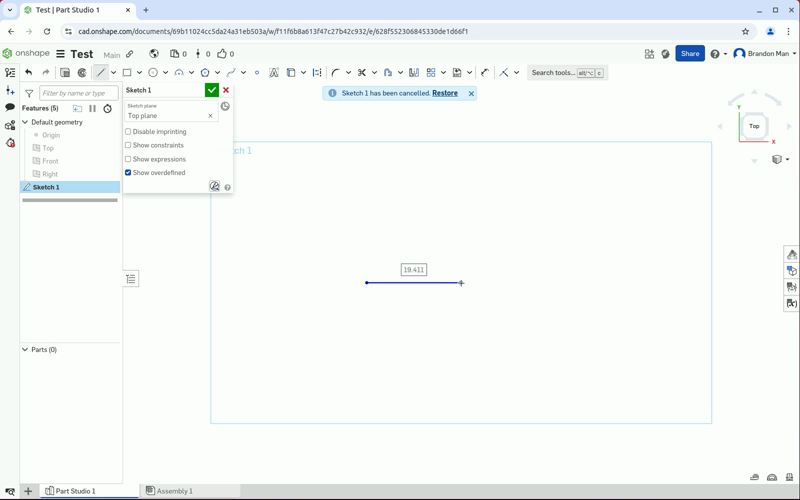
mouse_move(491, 282)
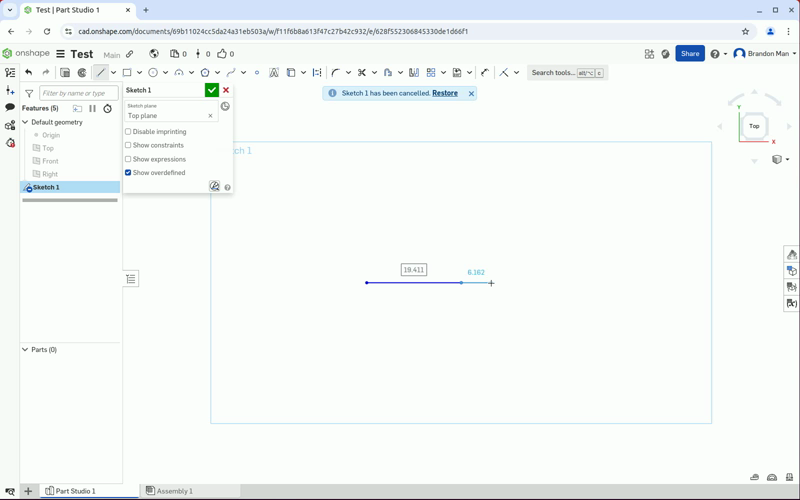
mouse_move(461, 273)
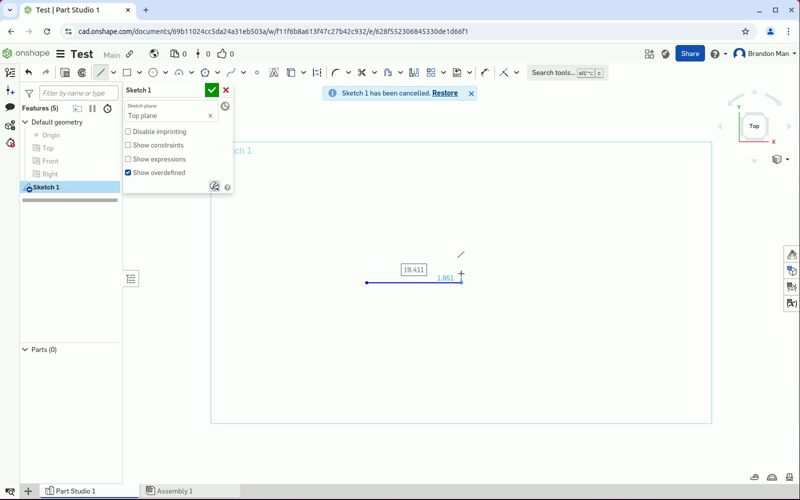
click(461, 273)
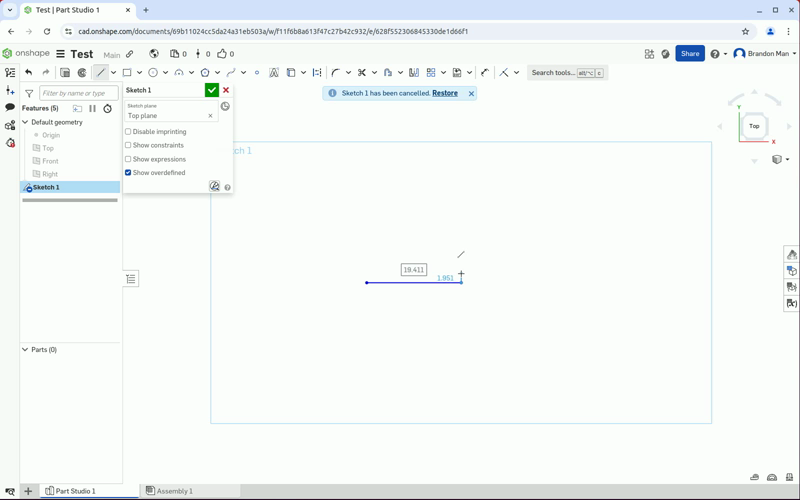
key_up(shift)
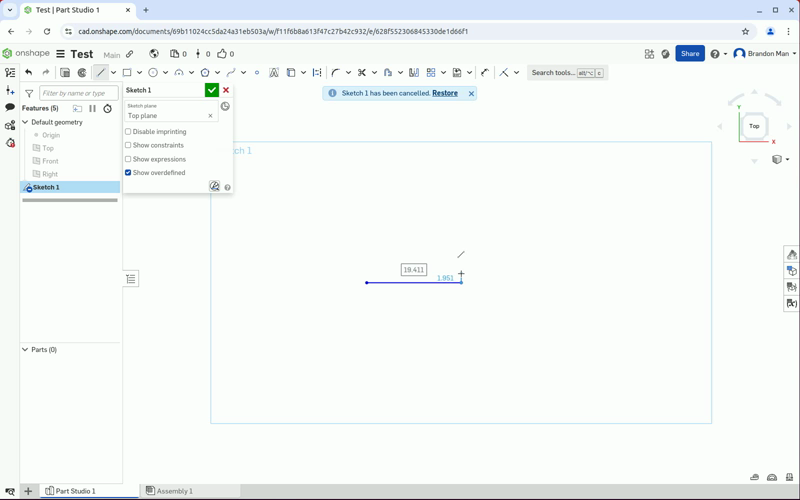
key_down(shift)
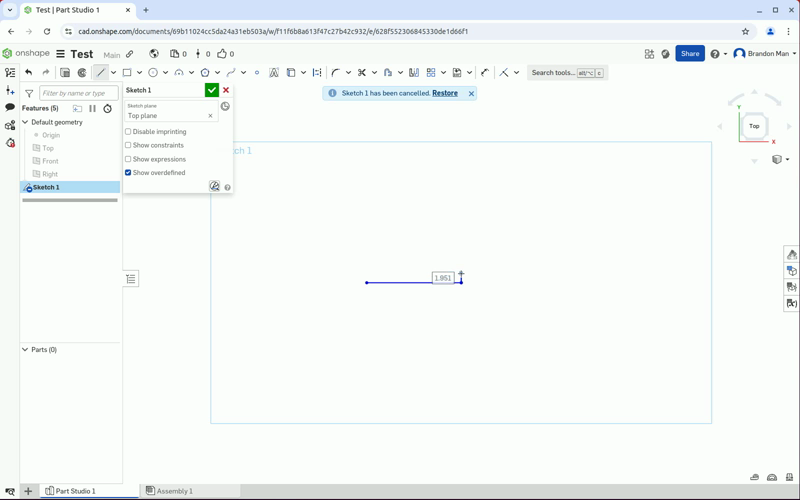
mouse_move(491, 273)
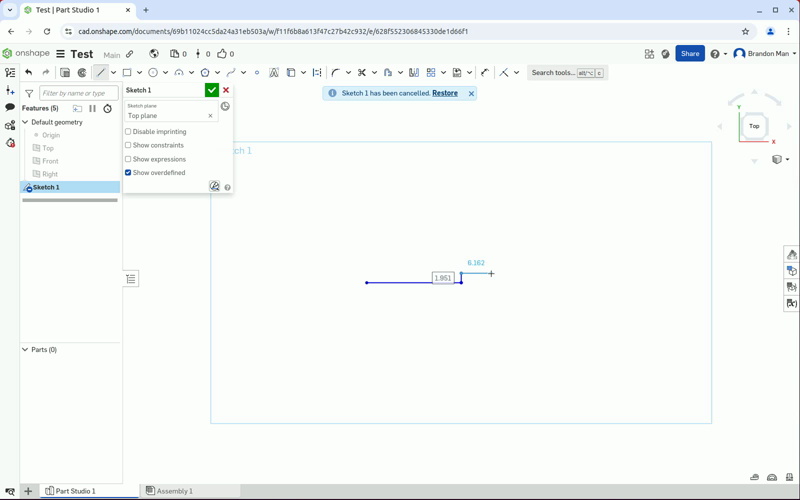
mouse_move(472, 273)
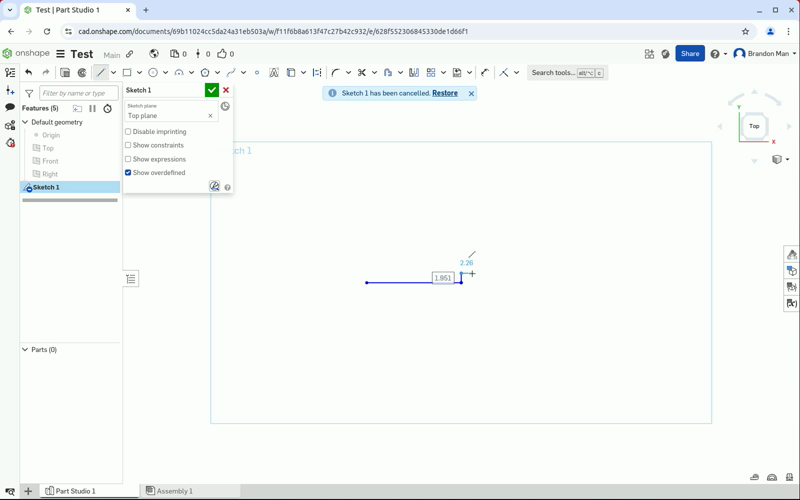
click(472, 273)
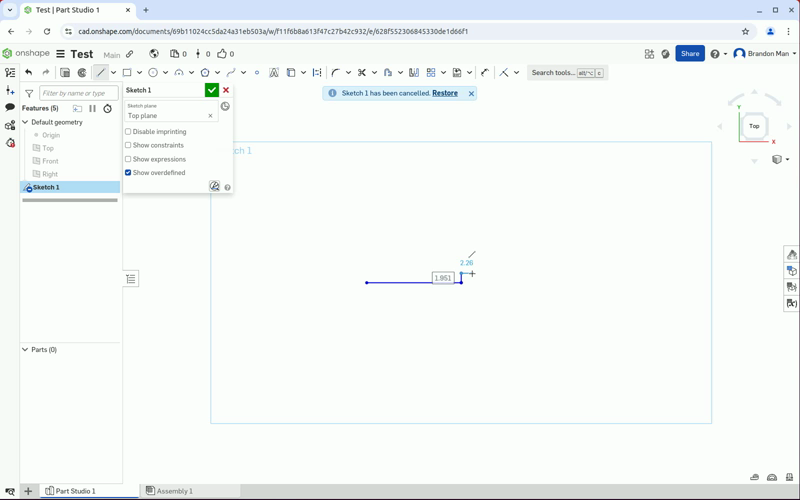
key_up(shift)
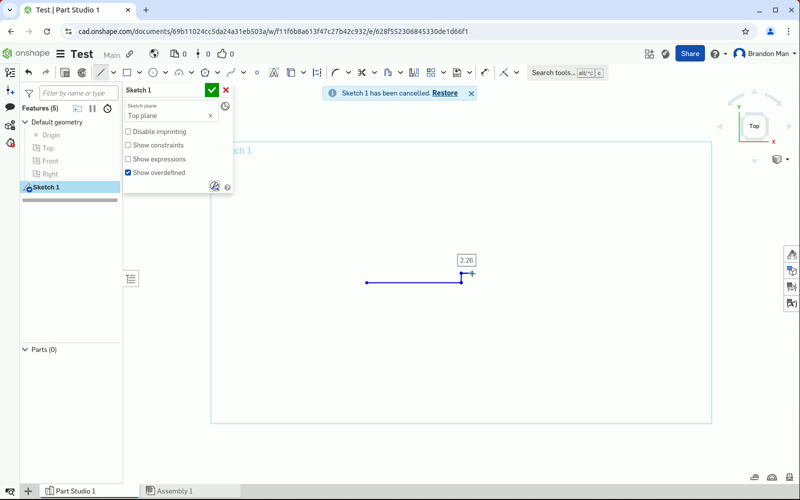
key_down(shift)
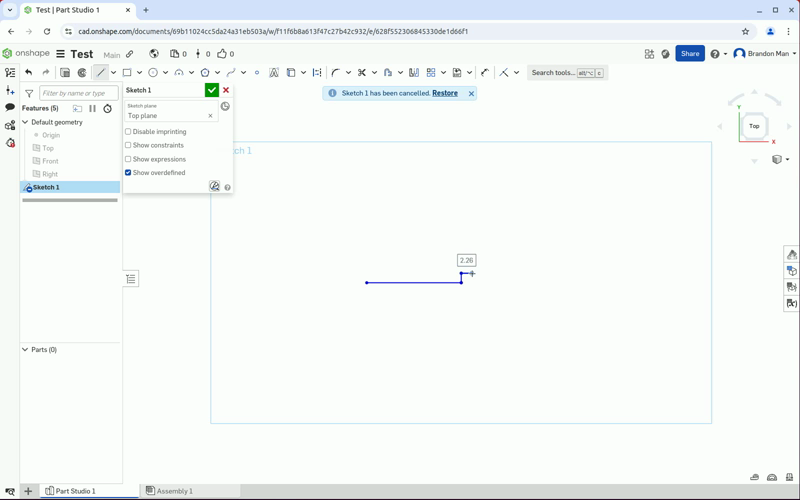
mouse_move(472, 200)
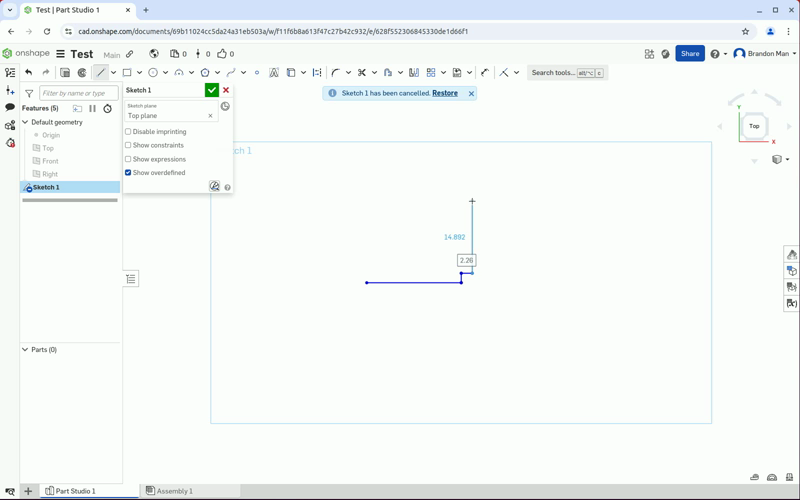
click(472, 200)
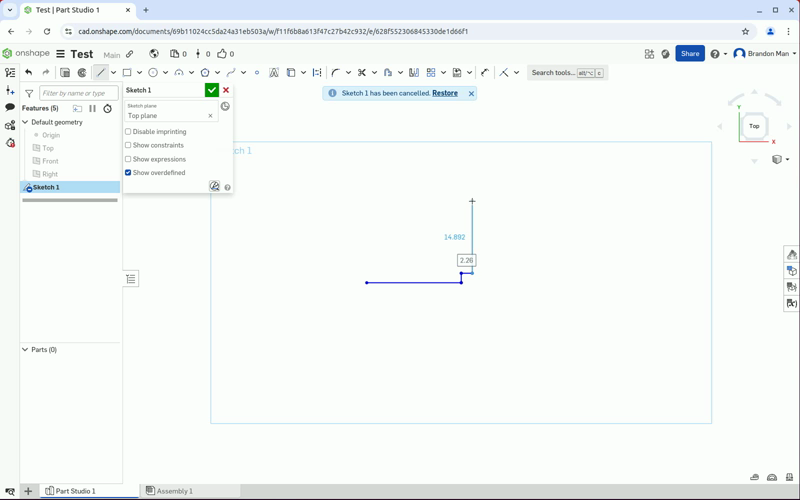
key_up(shift)
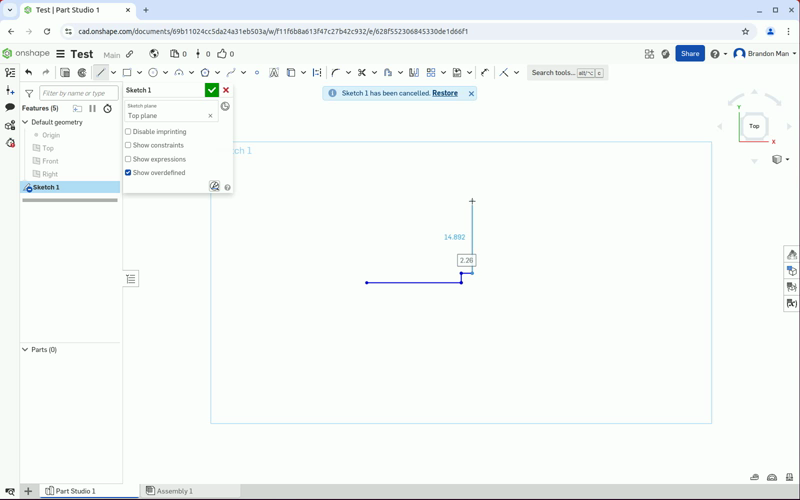
key_down(shift)
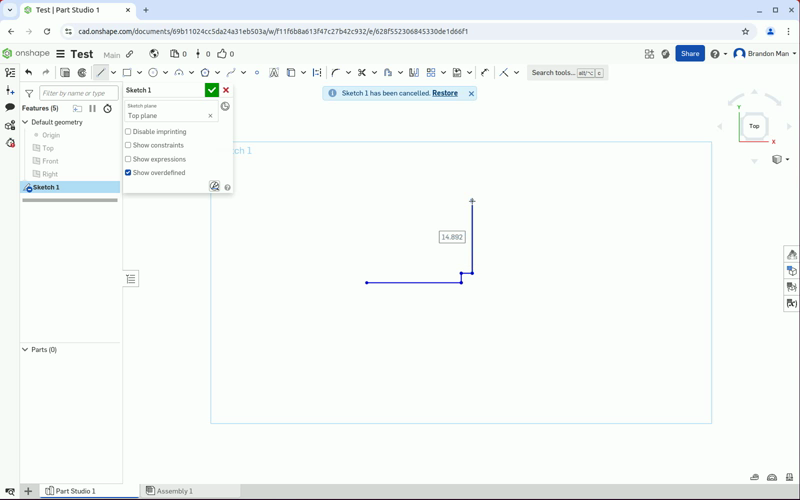
mouse_move(502, 200)
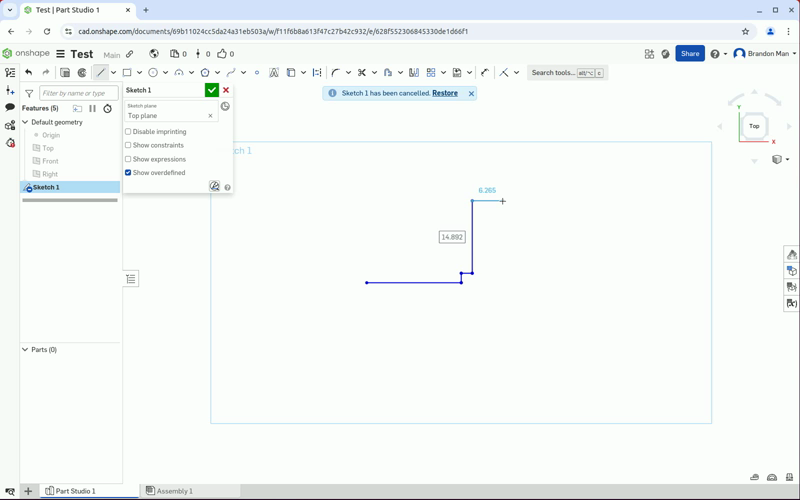
mouse_move(461, 200)
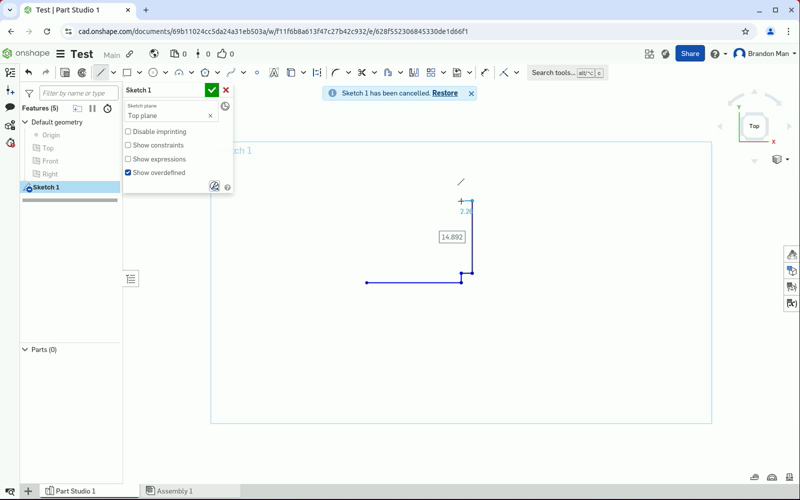
click(461, 200)
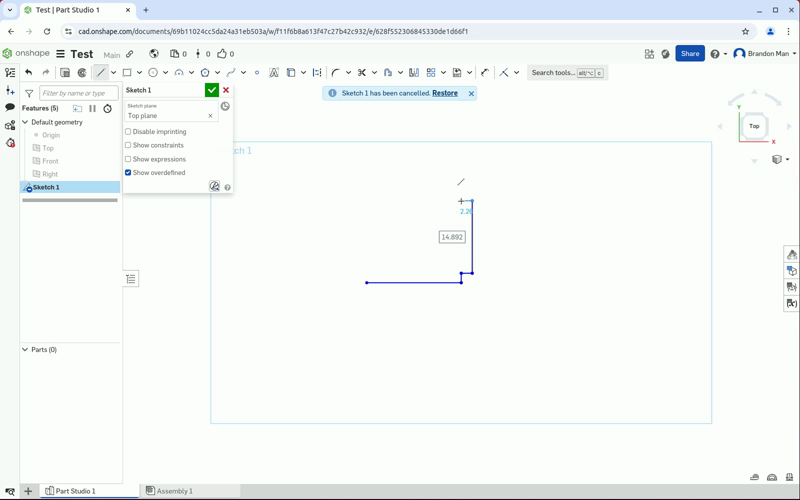
key_up(shift)
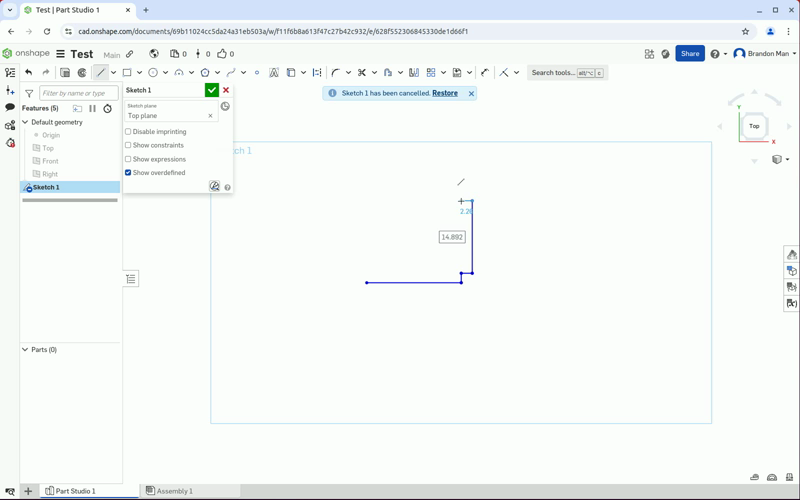
key_down(shift)
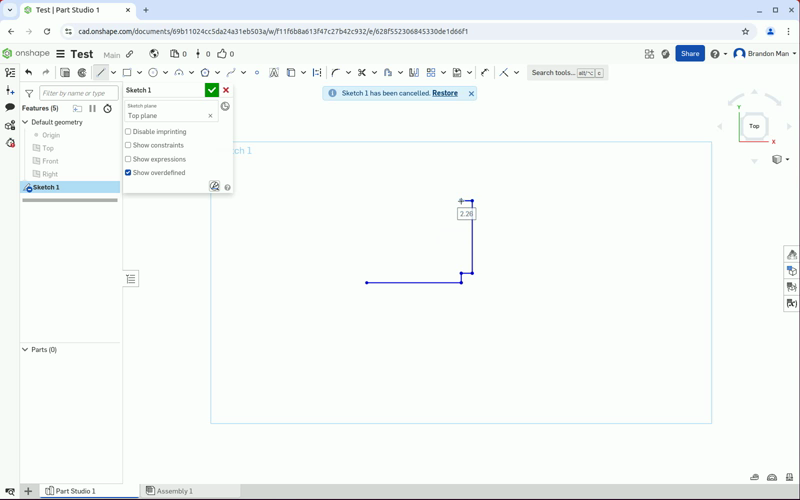
mouse_move(491, 200)
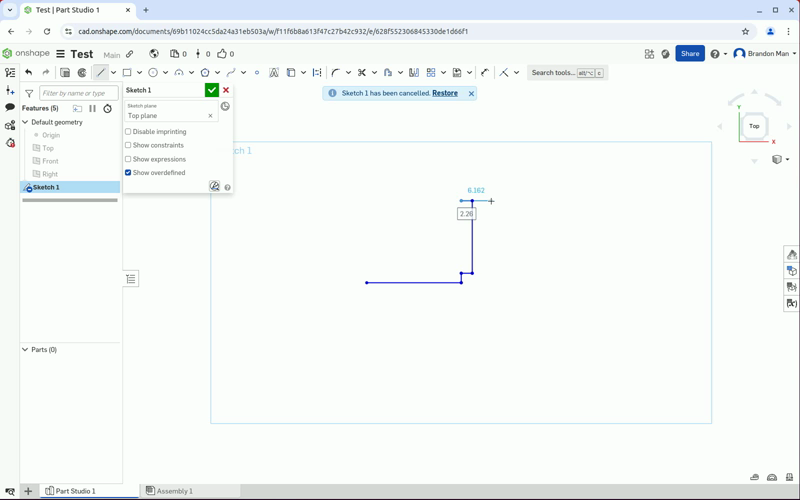
mouse_move(461, 188)
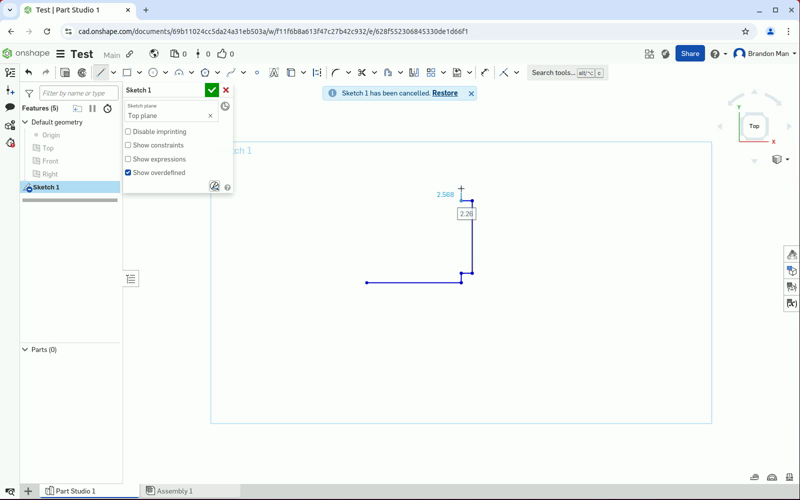
click(461, 188)
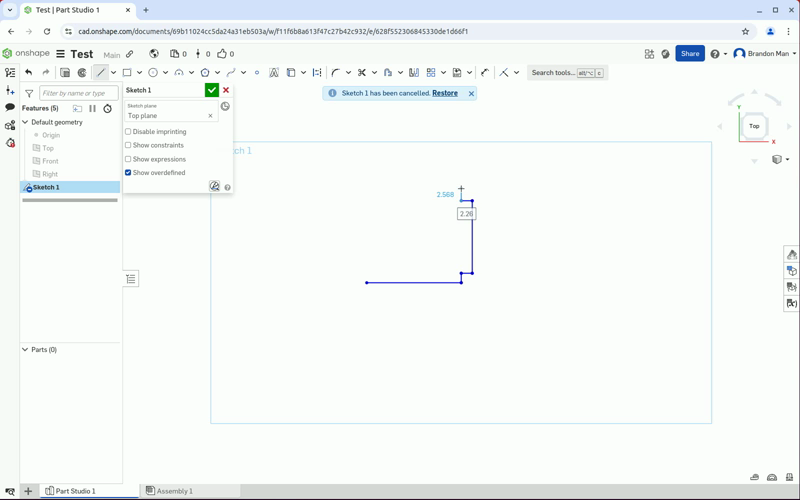
key_up(shift)
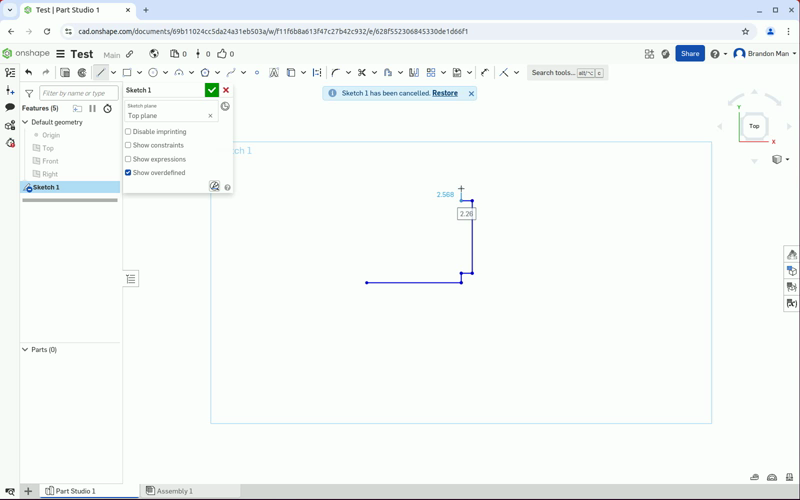
key_down(shift)
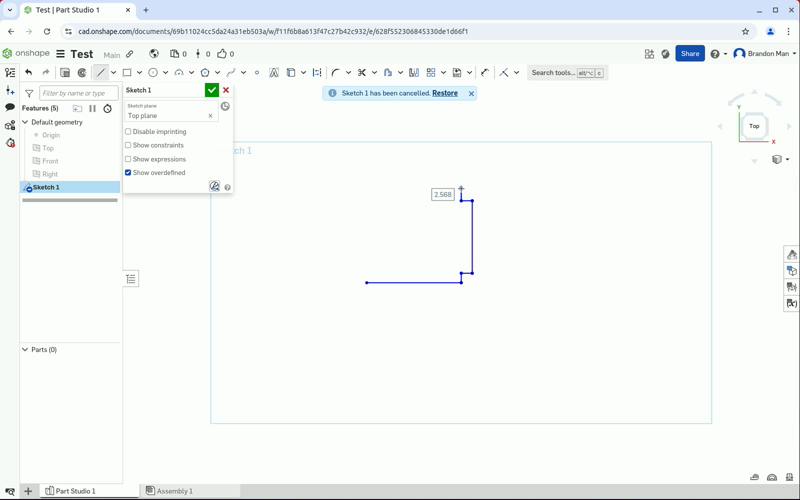
mouse_move(388, 188)
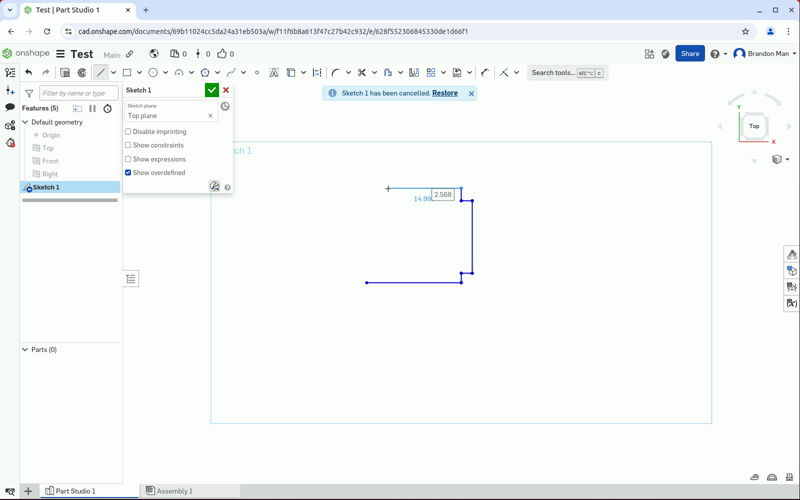
click(388, 188)
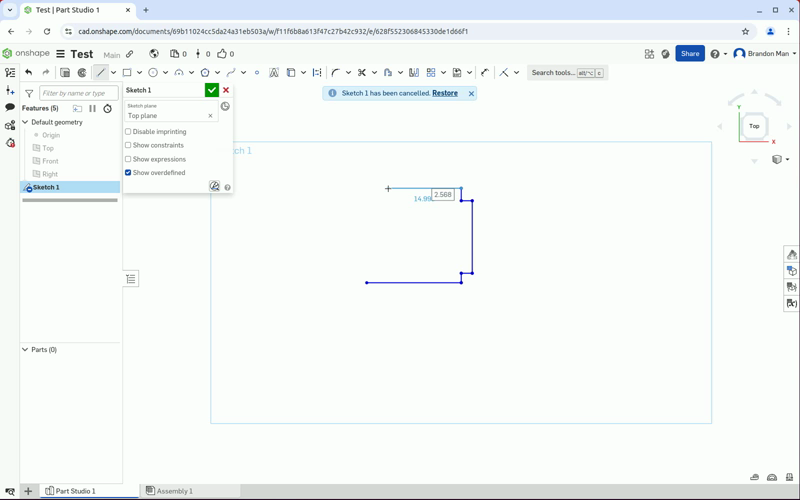
key_up(shift)
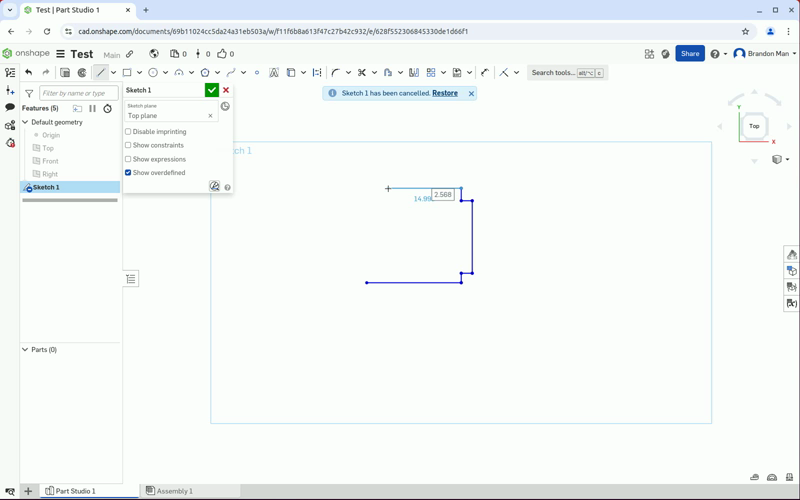
key_down(shift)
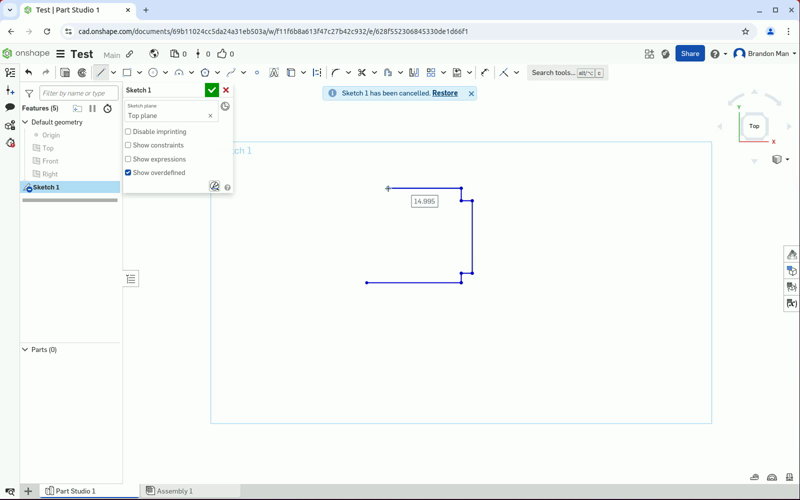
mouse_move(418, 188)
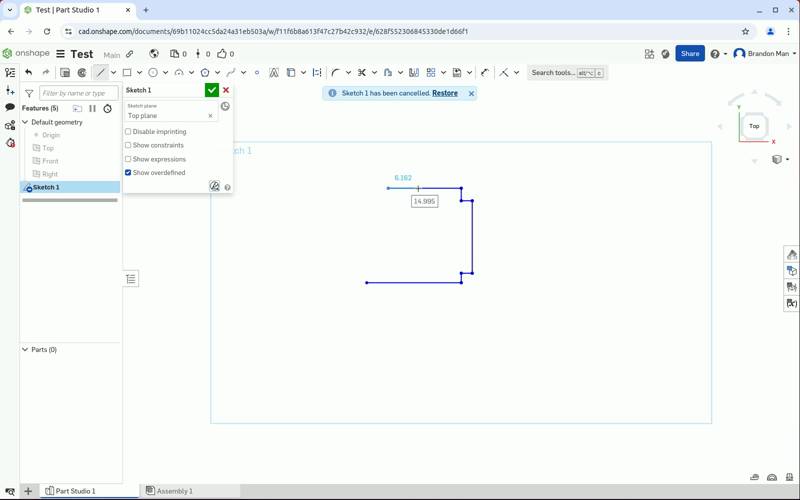
mouse_move(388, 198)
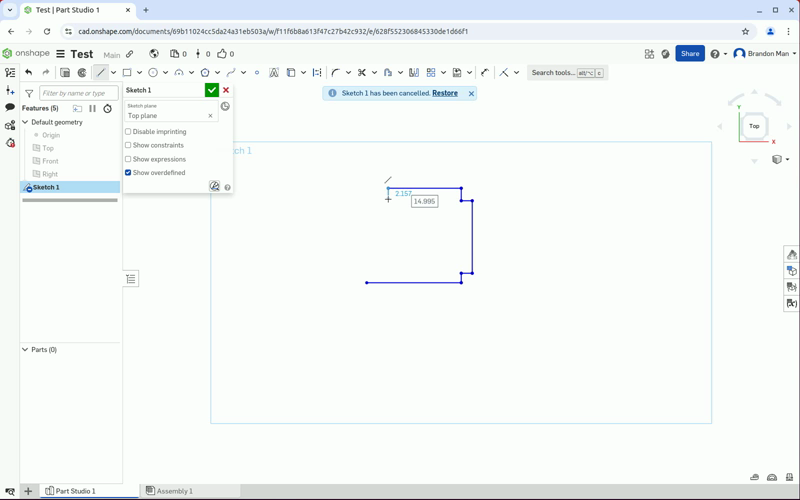
click(388, 198)
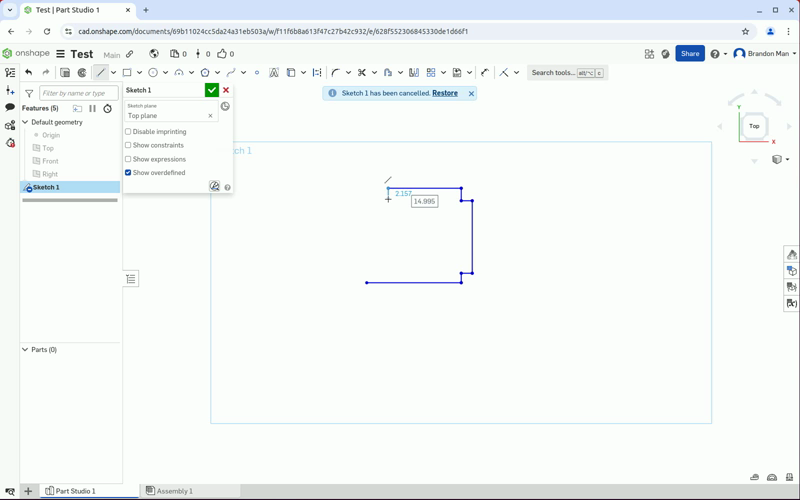
key_up(shift)
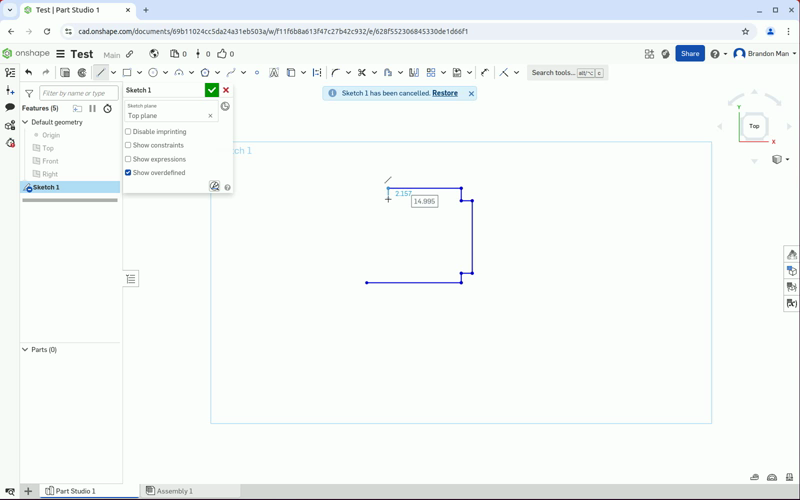
key_down(shift)
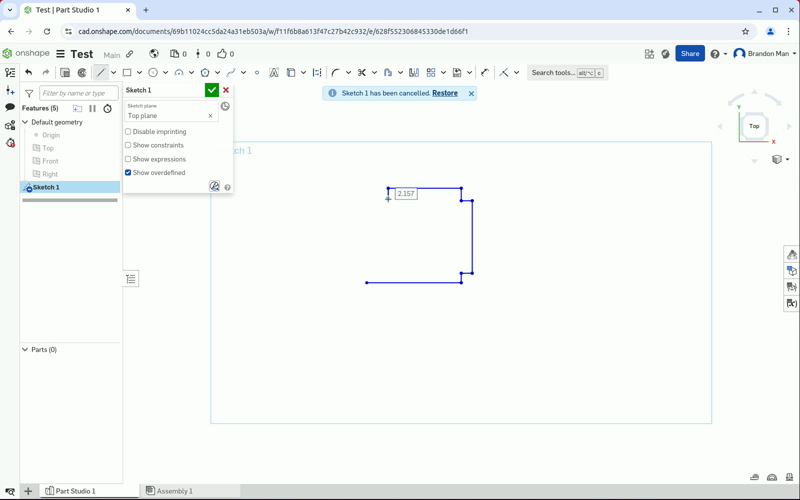
mouse_move(418, 198)
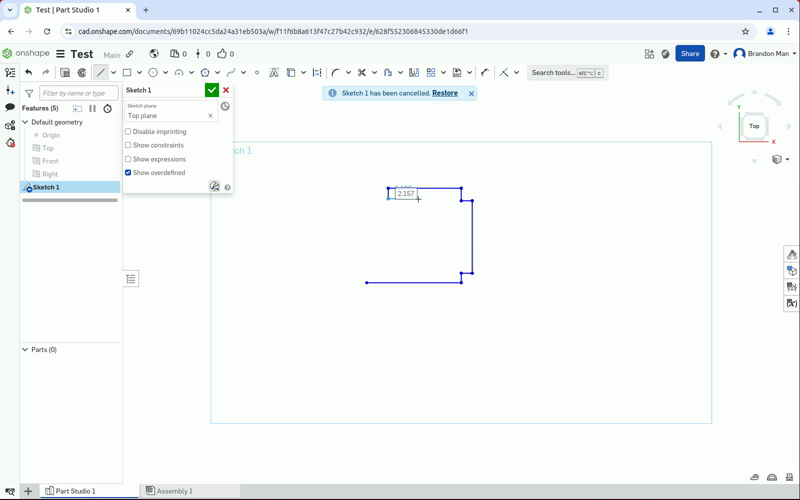
mouse_move(366, 198)
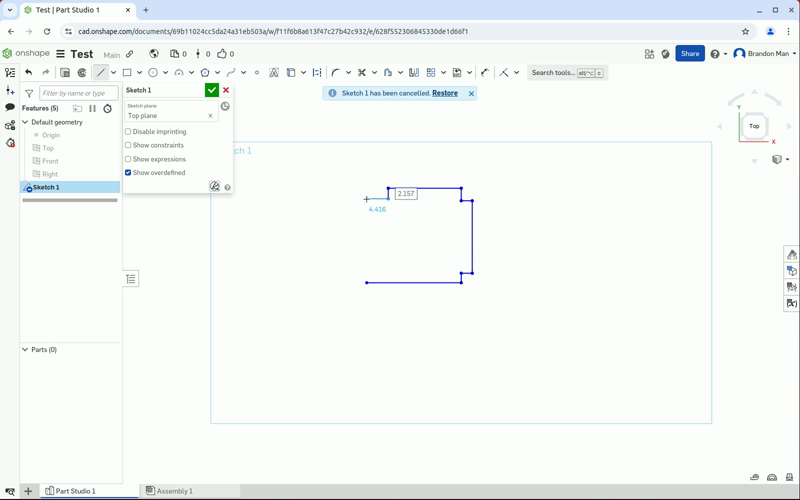
click(366, 198)
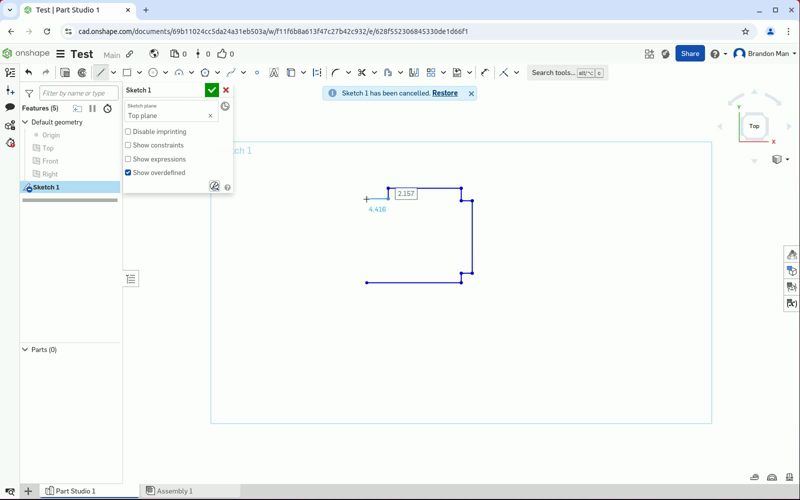
key_up(shift)
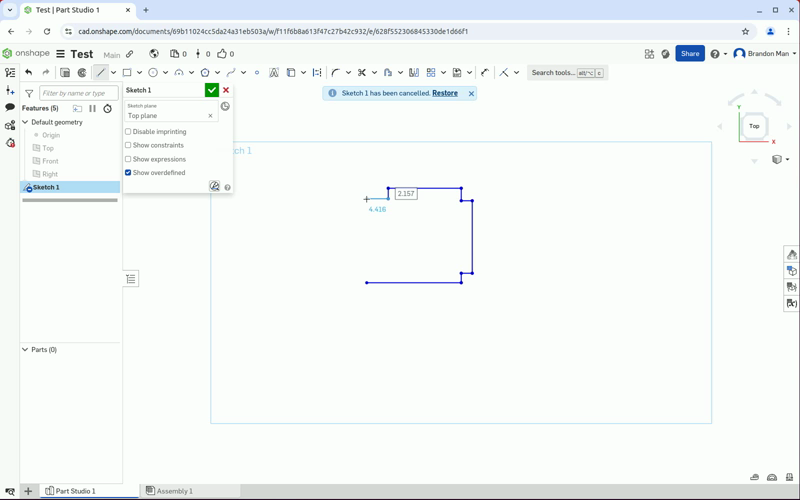
key_down(shift)
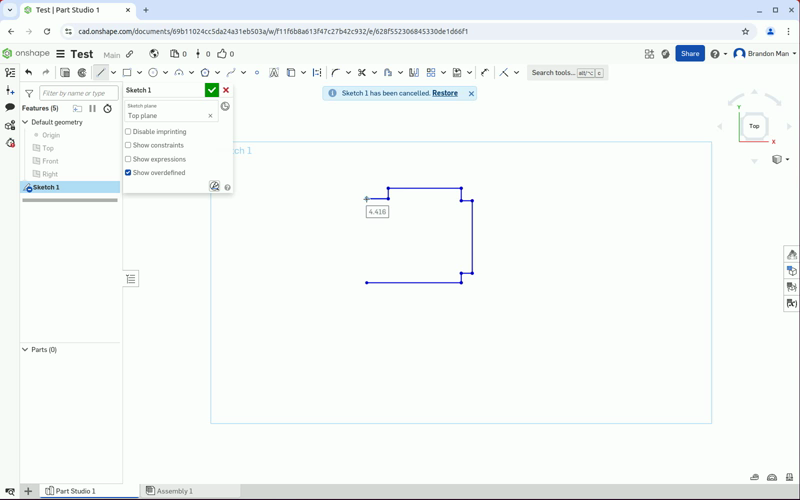
mouse_move(366, 282)
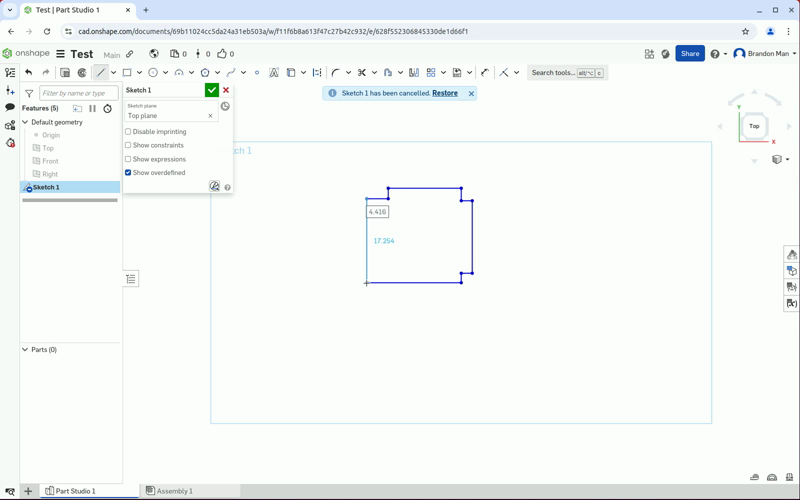
key_up(shift)
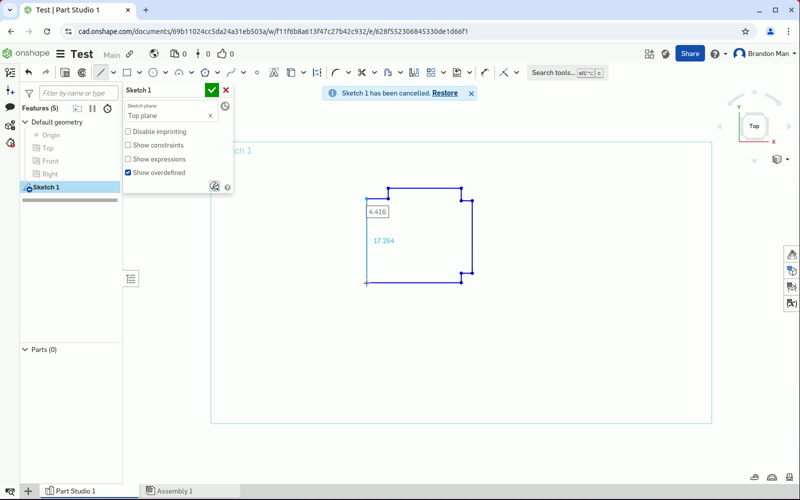
click(366, 282)
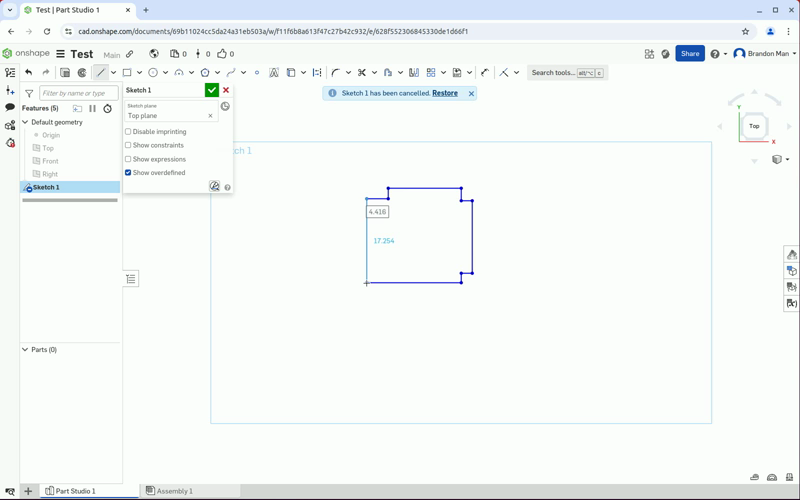
key(esc)
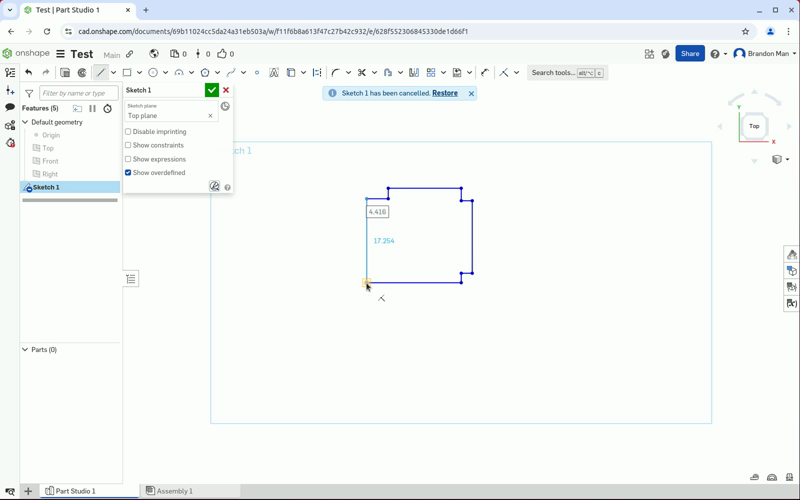
mouse_move(451, 258)
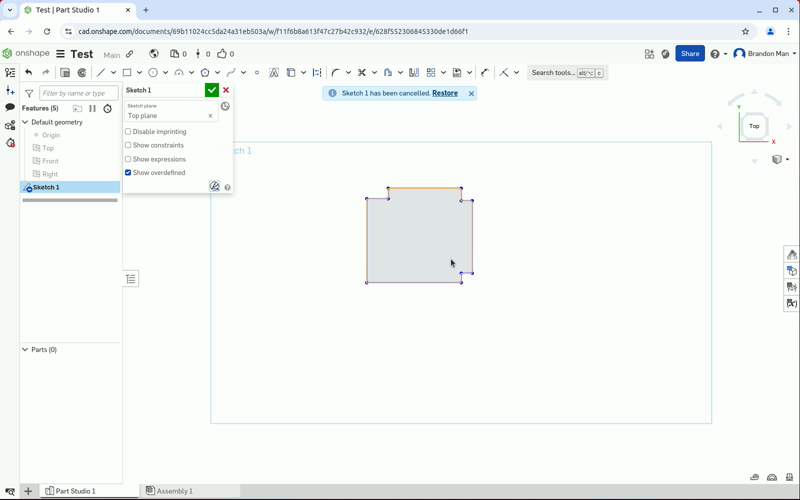
click(451, 258)
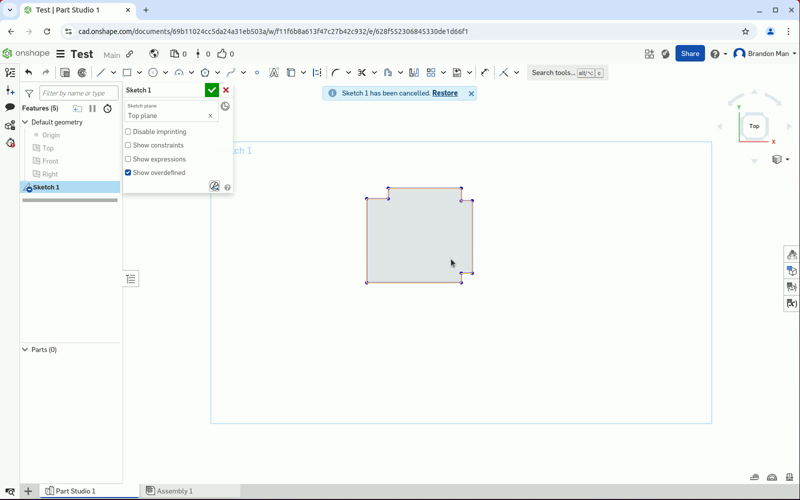
mouse_move(73, 352)
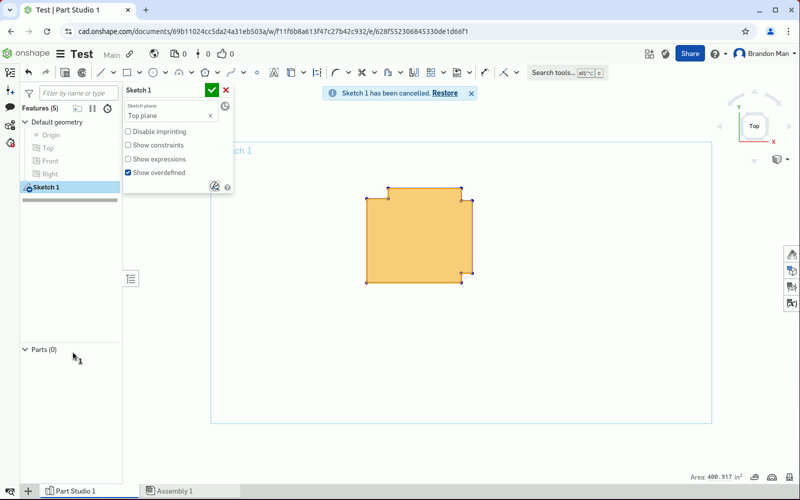
key(shift+y)
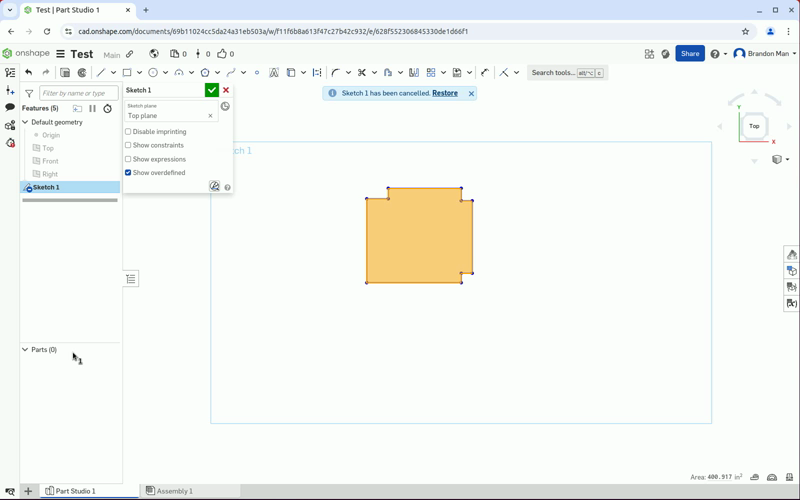
key(shift+e)
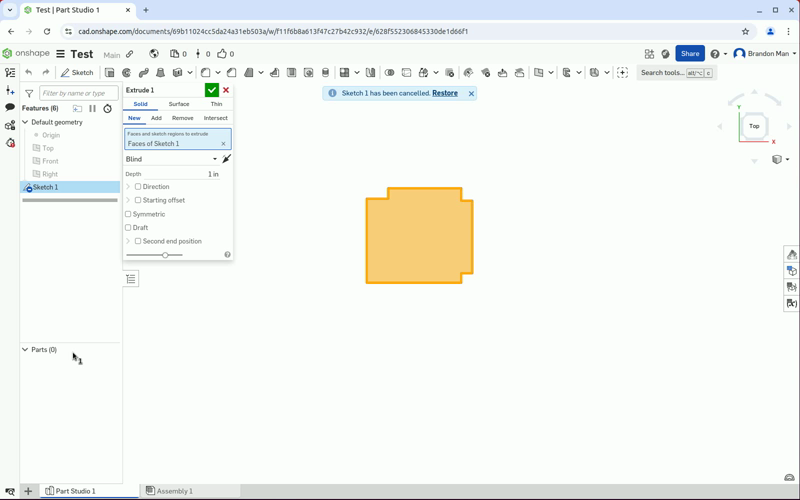
mouse_move(143, 106)
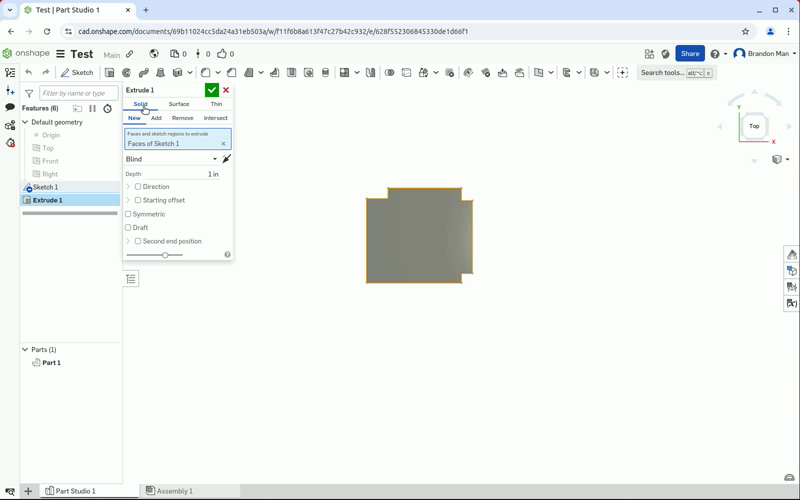
click(143, 106)
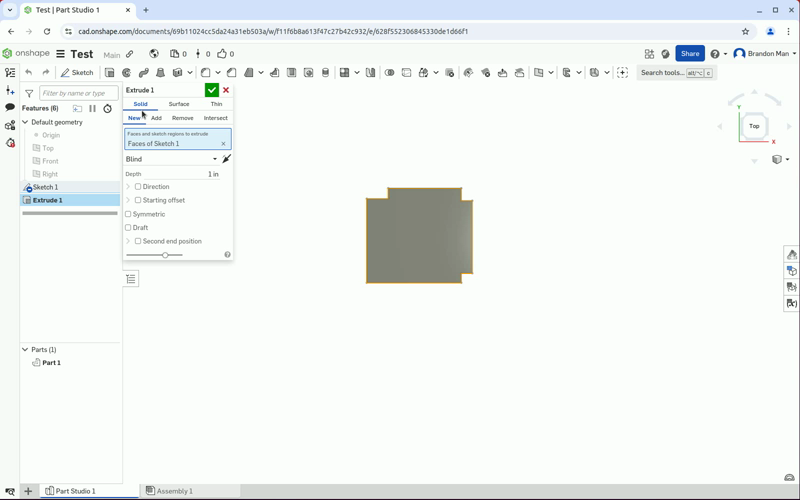
mouse_move(137, 120)
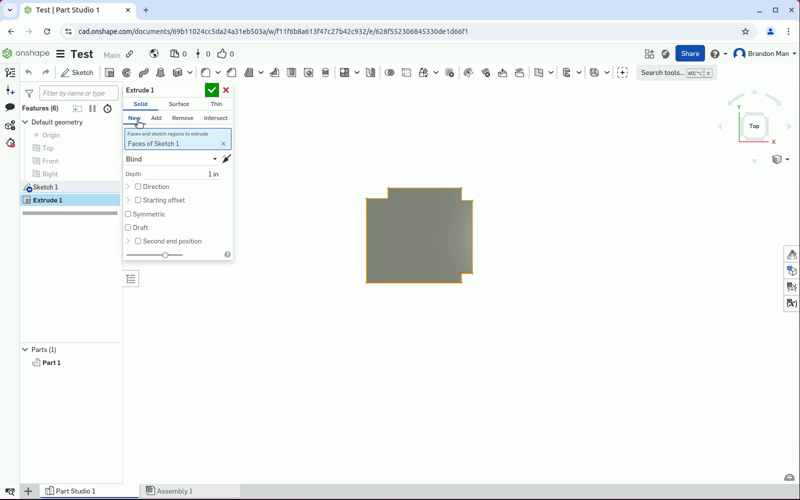
click(137, 120)
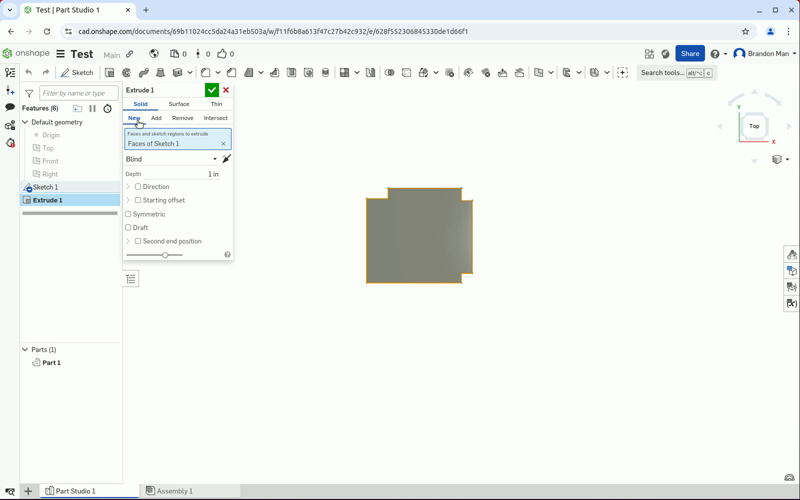
key(tab, 4)
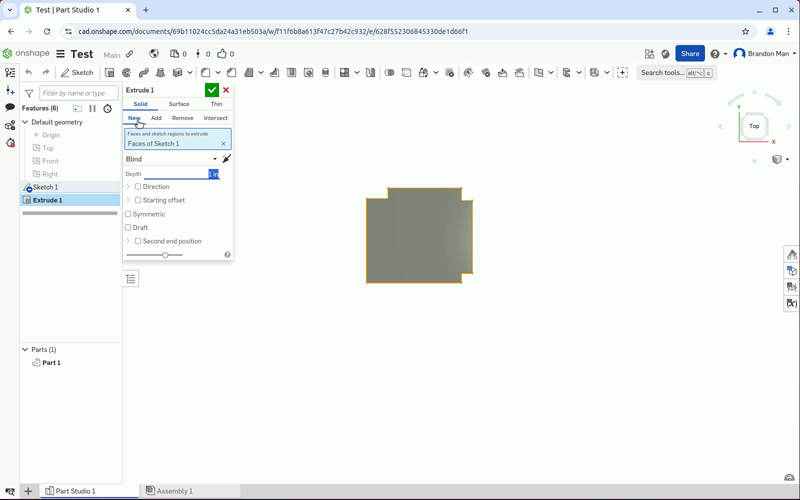
text(0.481)
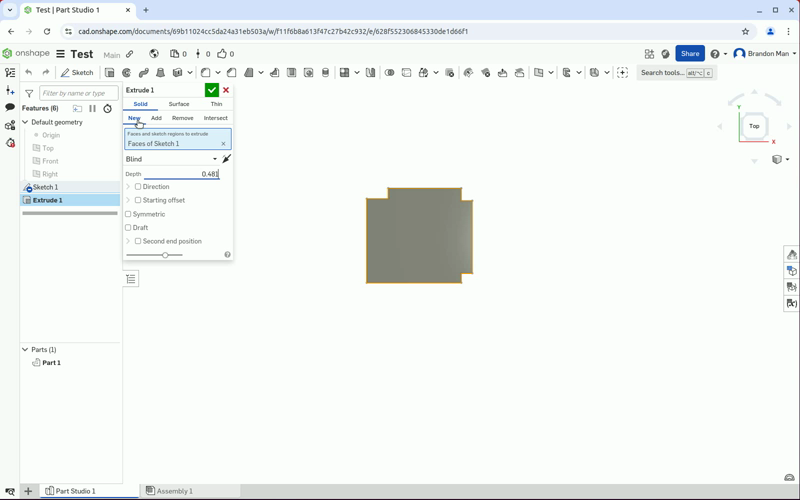
key(enter)
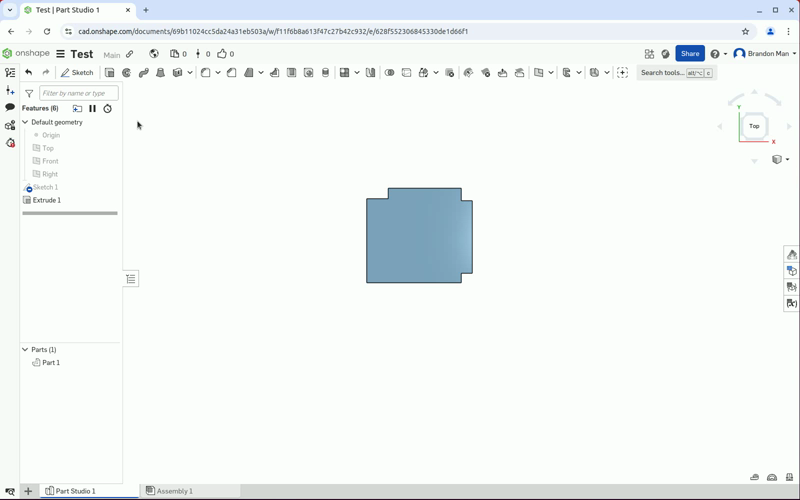
key(shift+h)
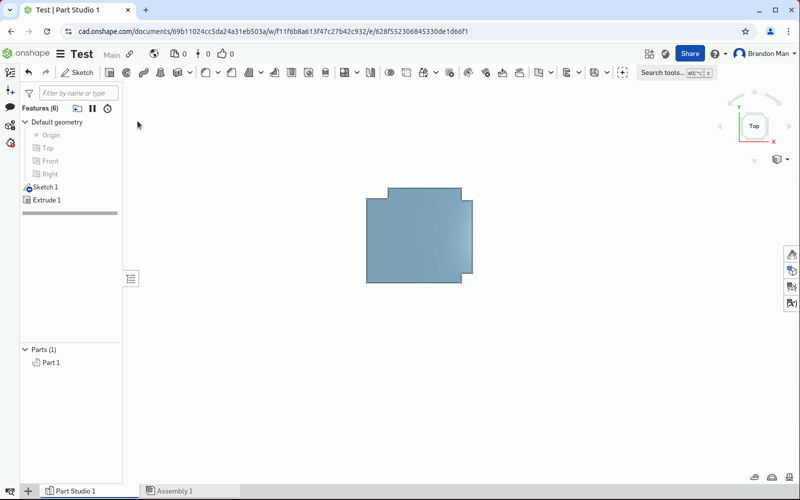
key(shift+h)
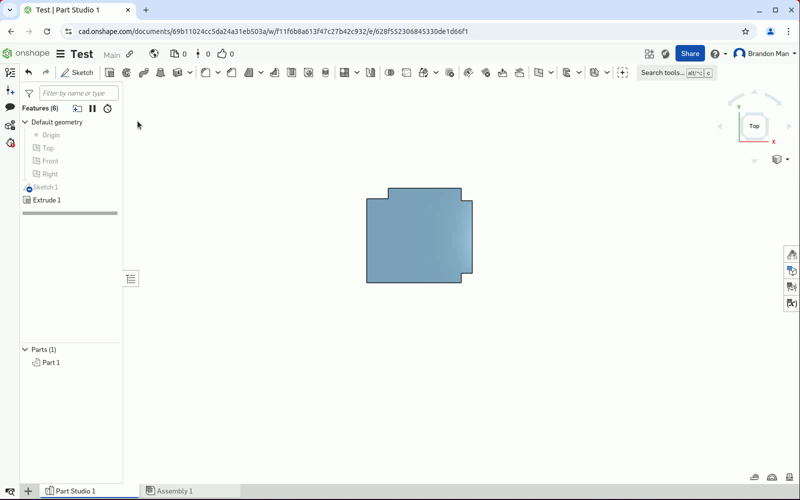
mouse_move(73, 189)
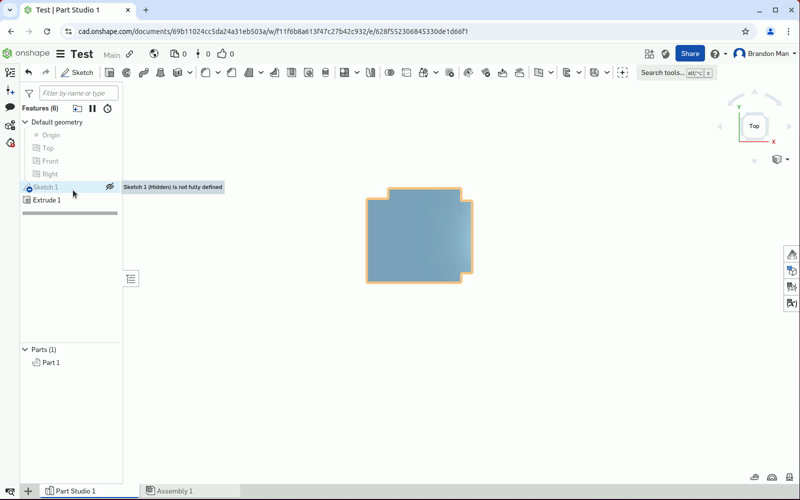
click(73, 189)
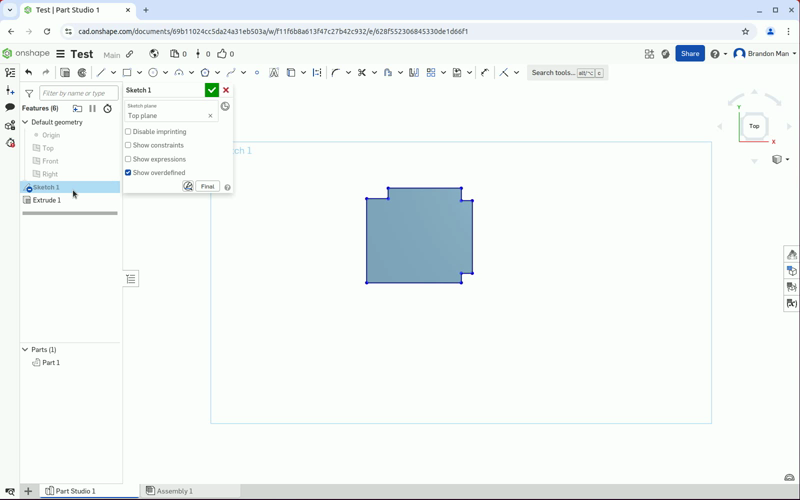
mouse_move(229, 92)
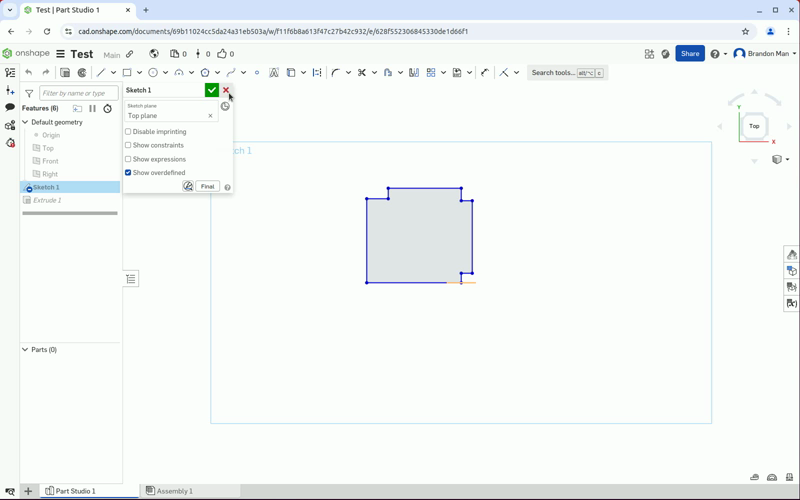
click(229, 92)
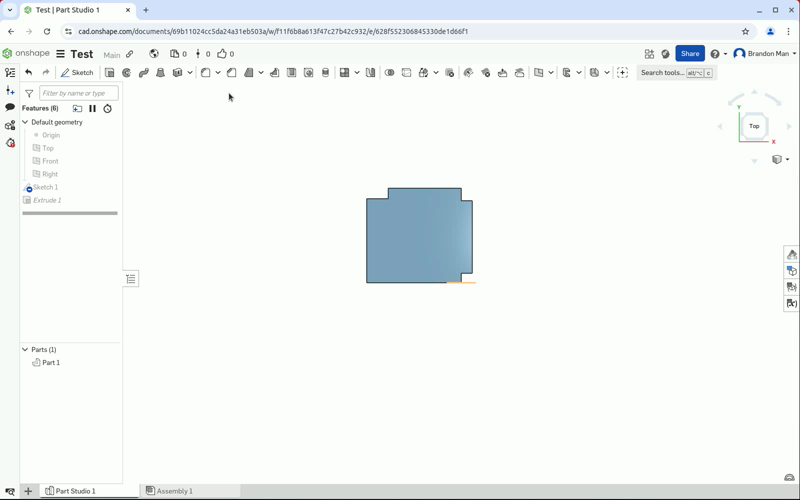
mouse_move(541, 75)
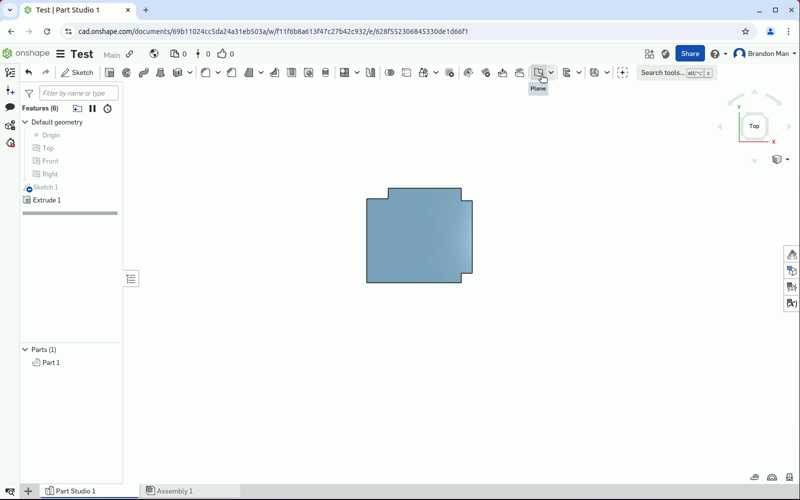
click(541, 75)
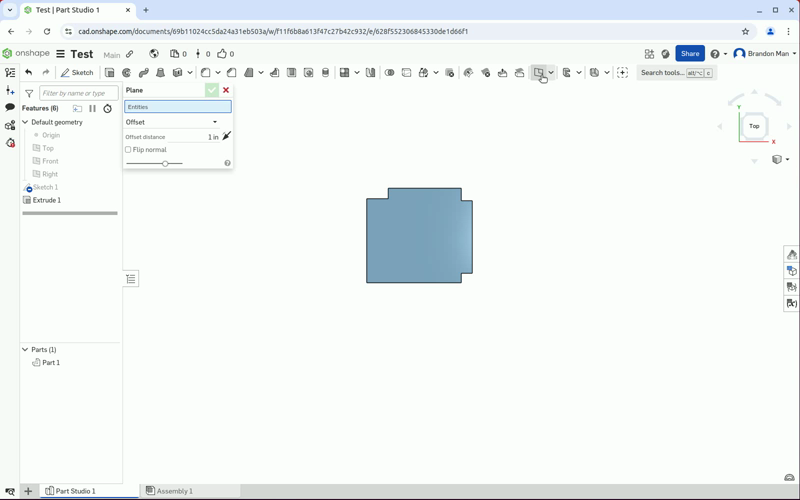
mouse_move(73, 150)
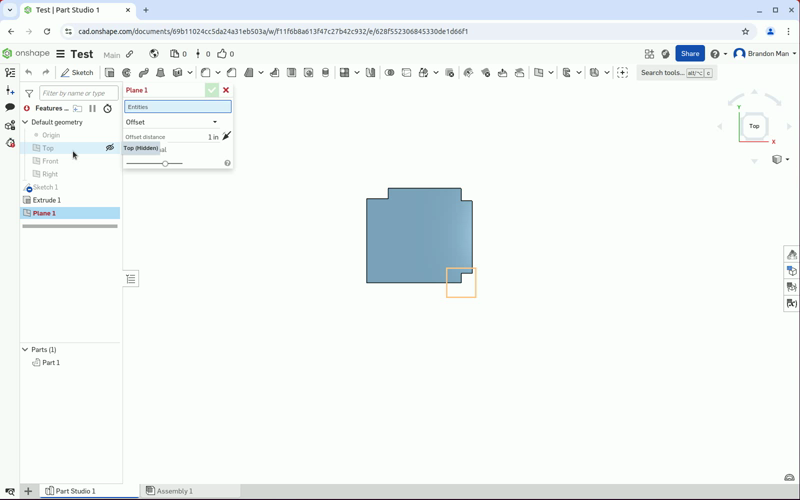
click(73, 150)
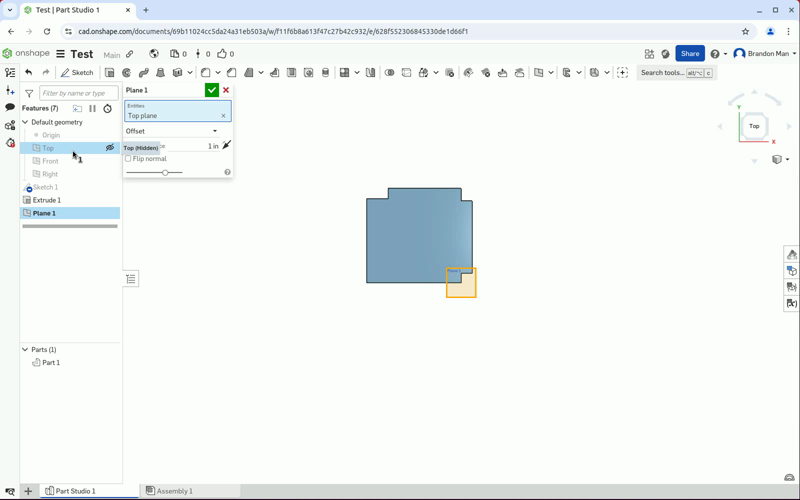
key(tab, 2)
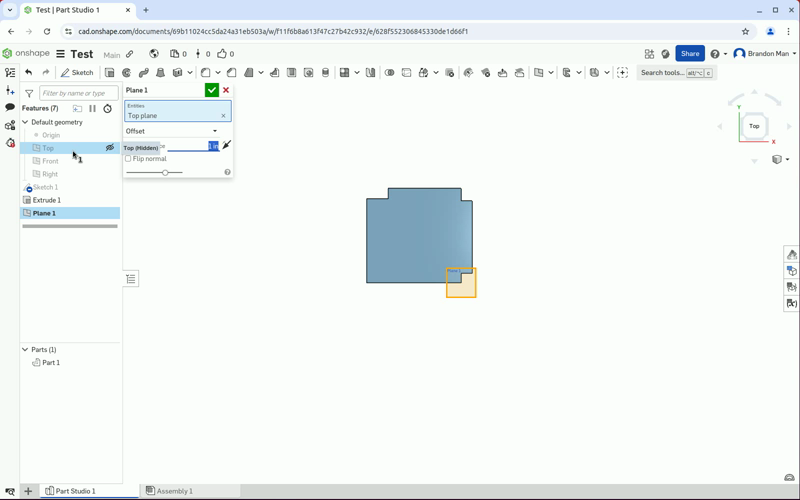
text(0.493)
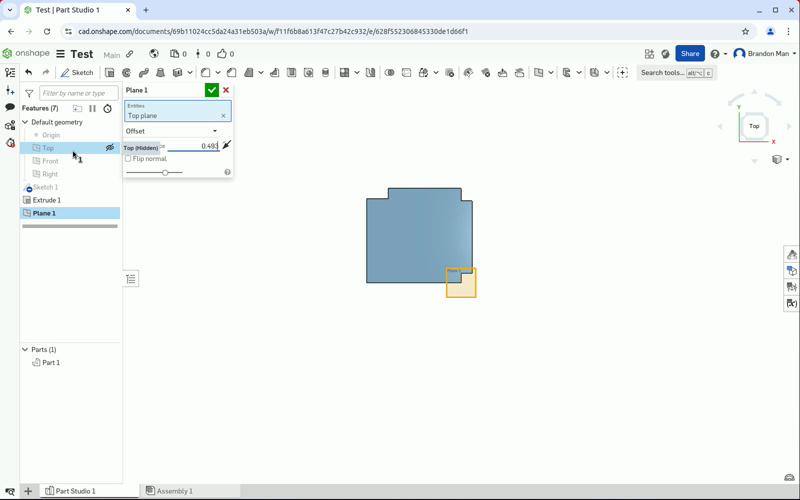
key(enter, 2)
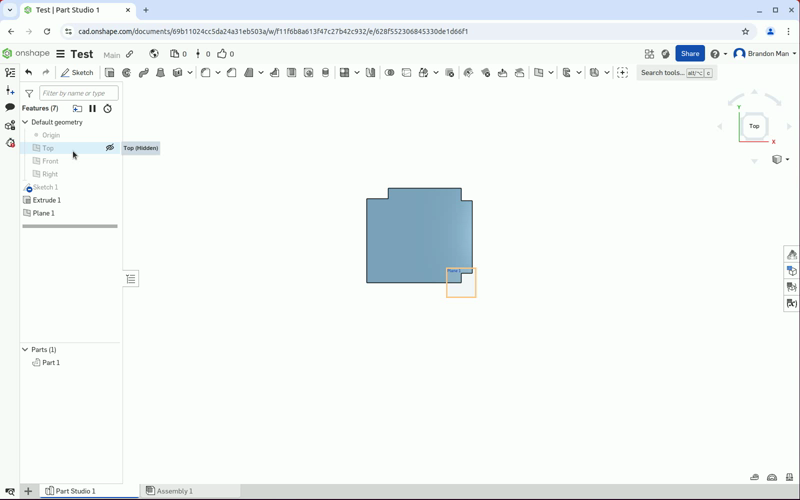
key(shift+s)
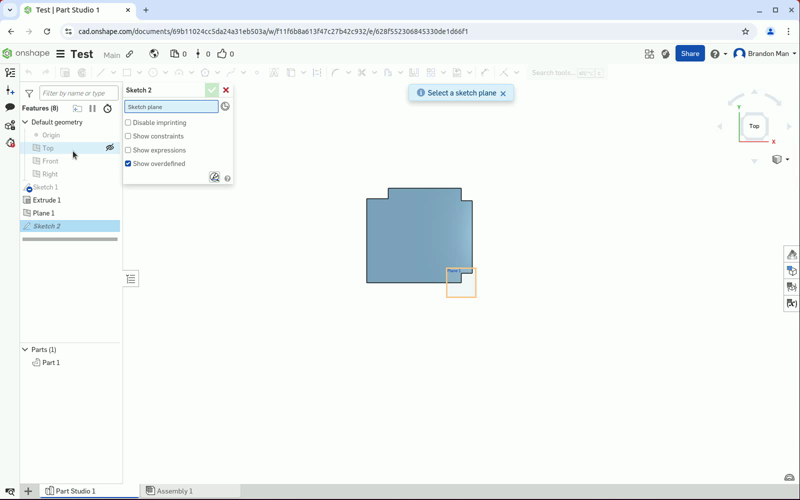
mouse_move(73, 215)
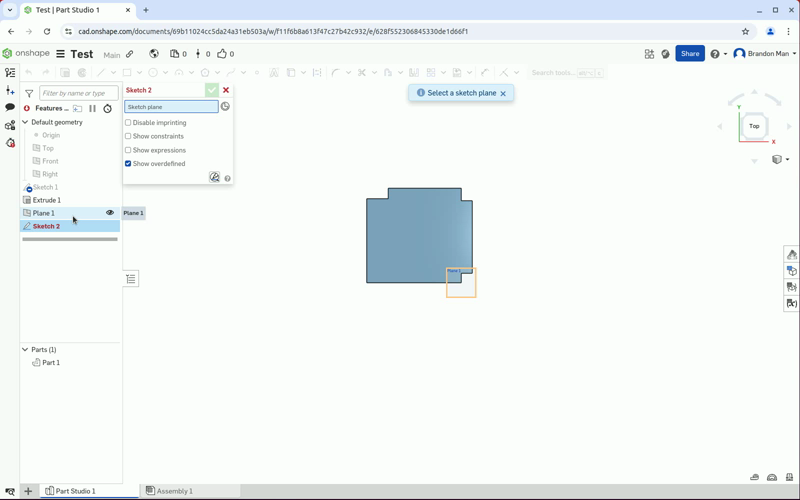
click(73, 215)
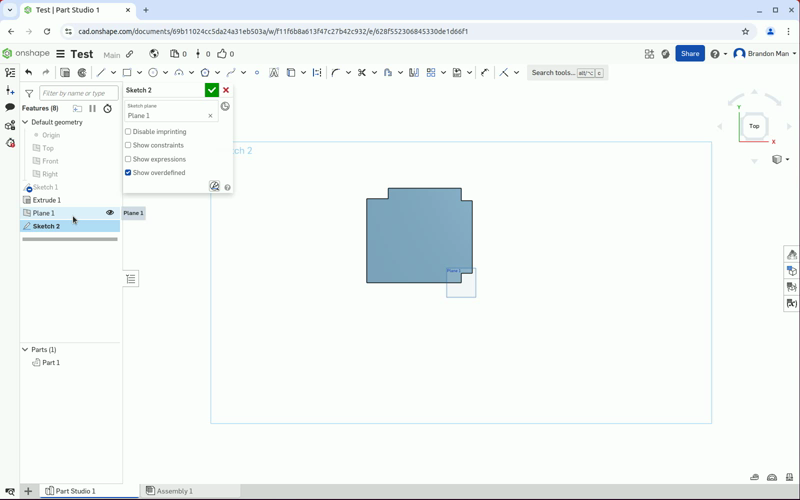
mouse_move(73, 352)
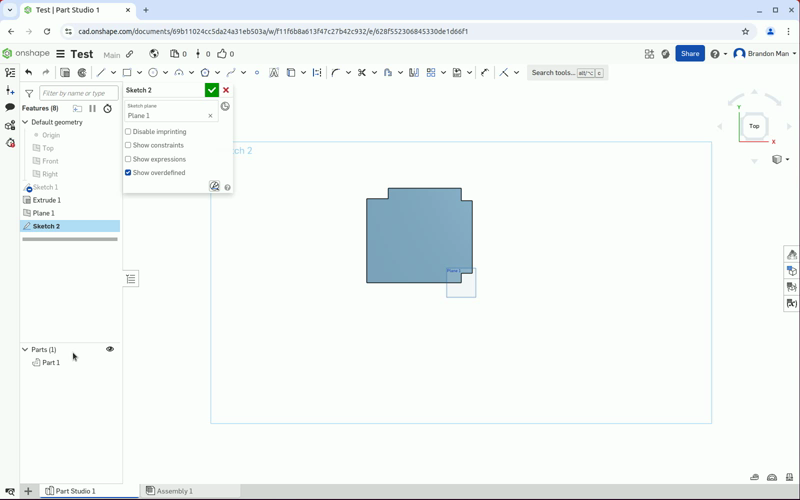
key(y)
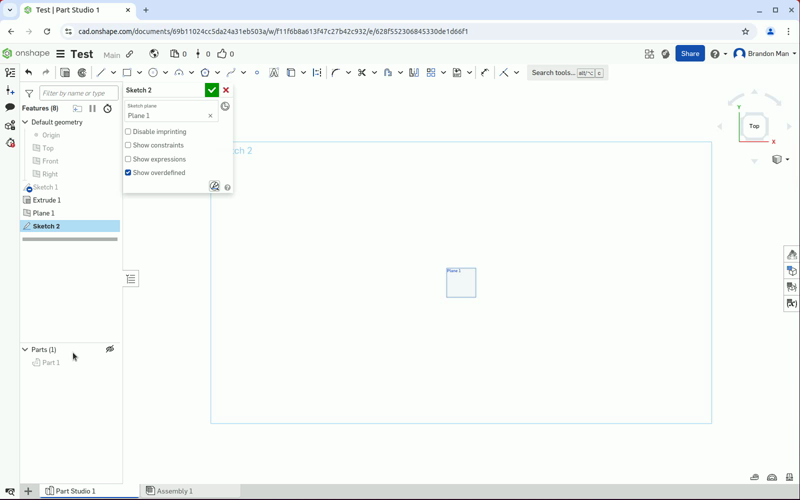
key(l)
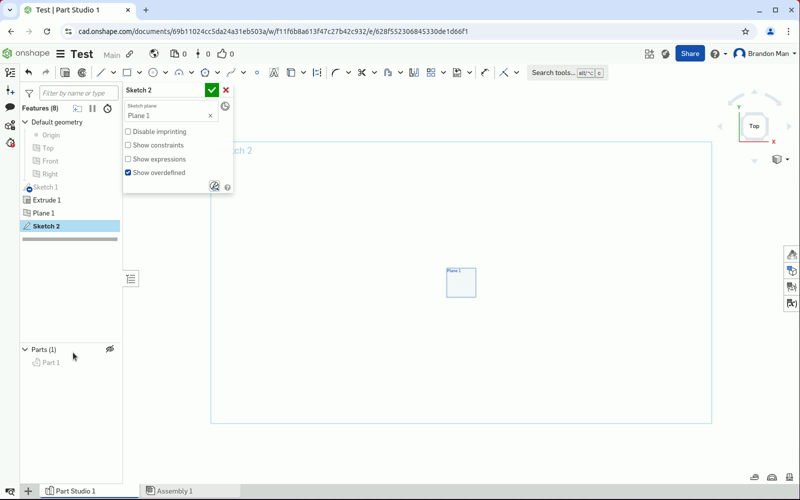
key_down(shift)
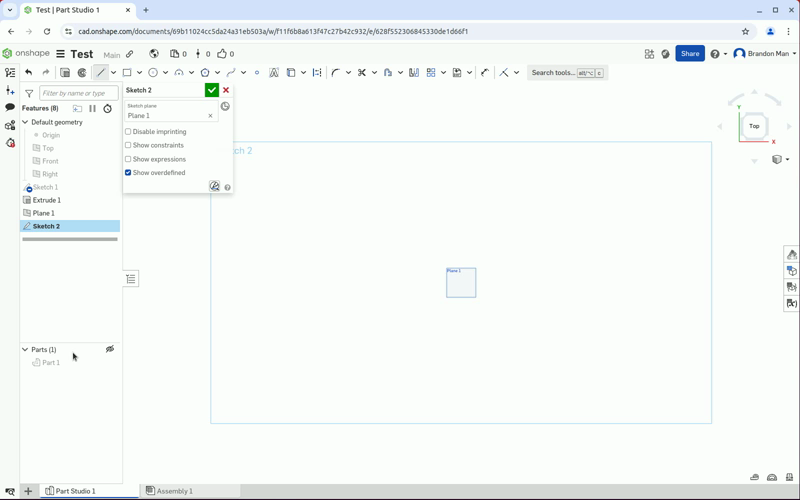
mouse_move(460, 280)
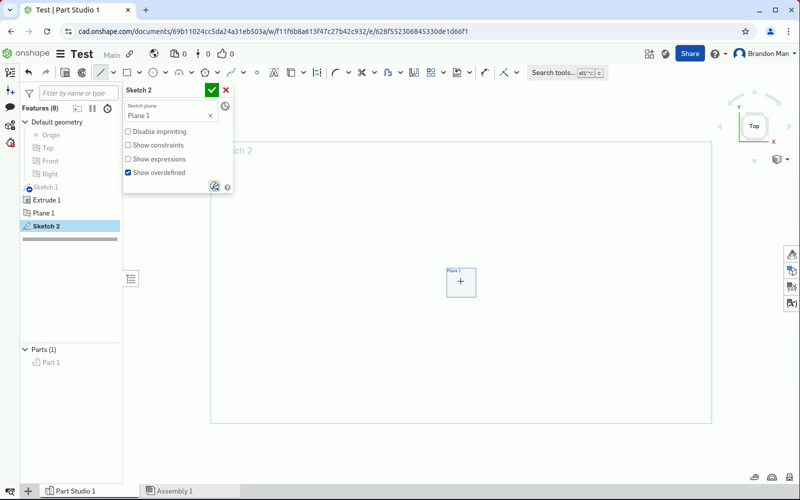
click(460, 280)
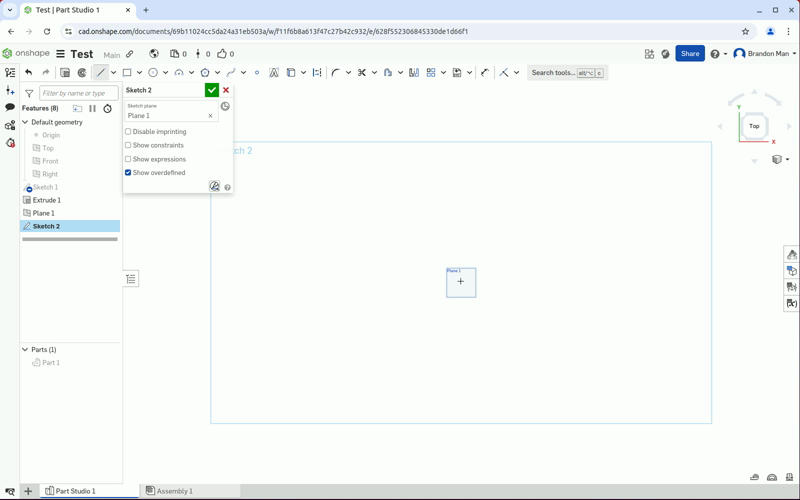
key_up(shift)
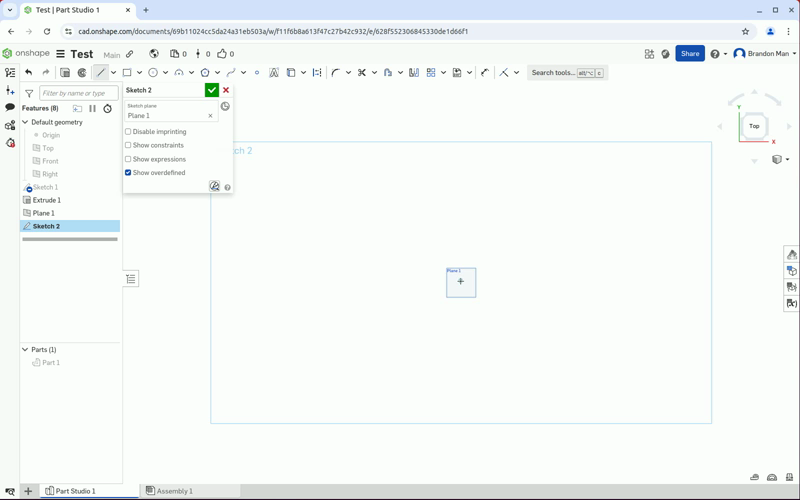
key_down(shift)
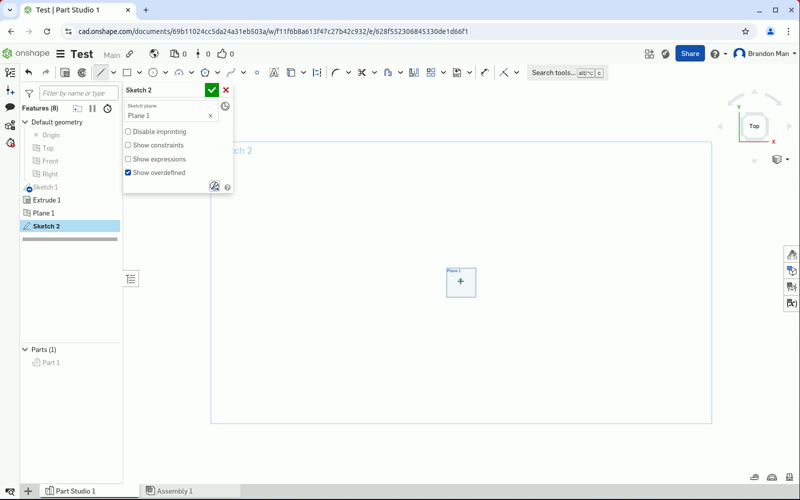
mouse_move(490, 280)
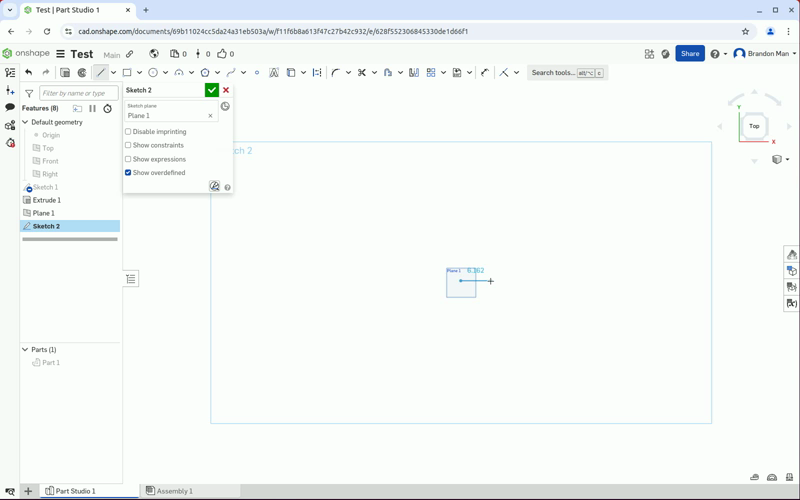
mouse_move(468, 280)
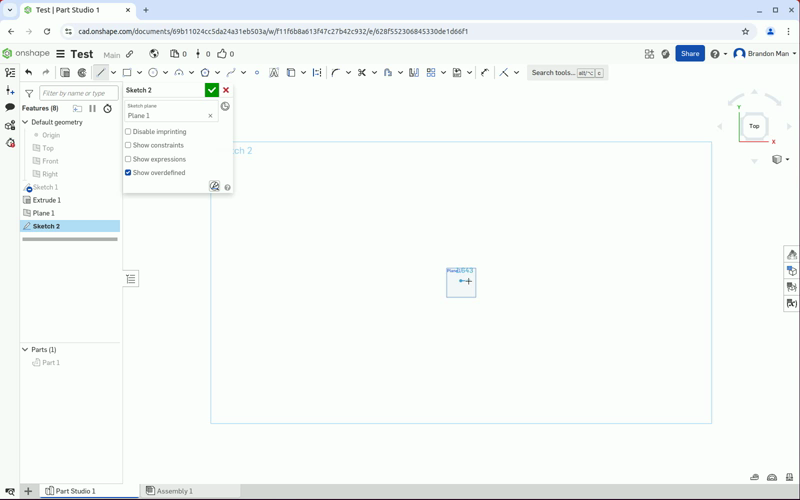
click(468, 280)
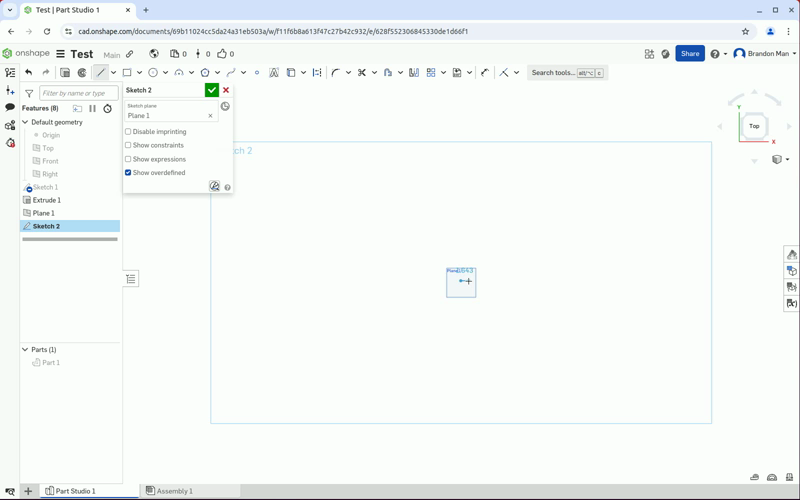
key_up(shift)
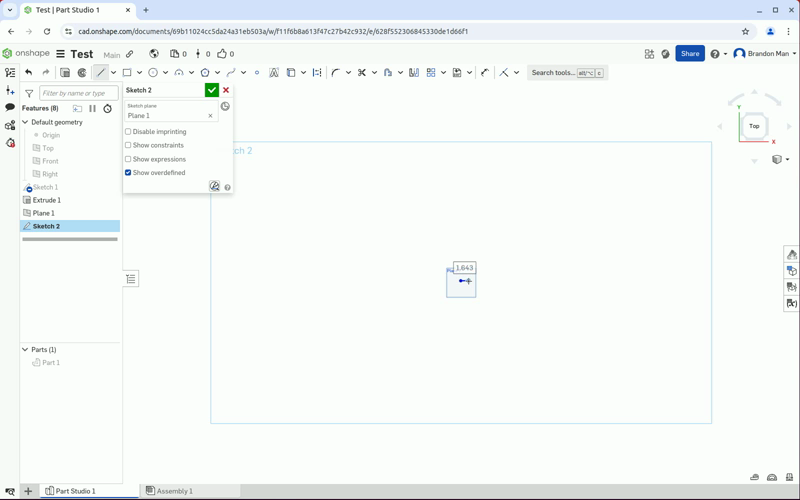
key_down(shift)
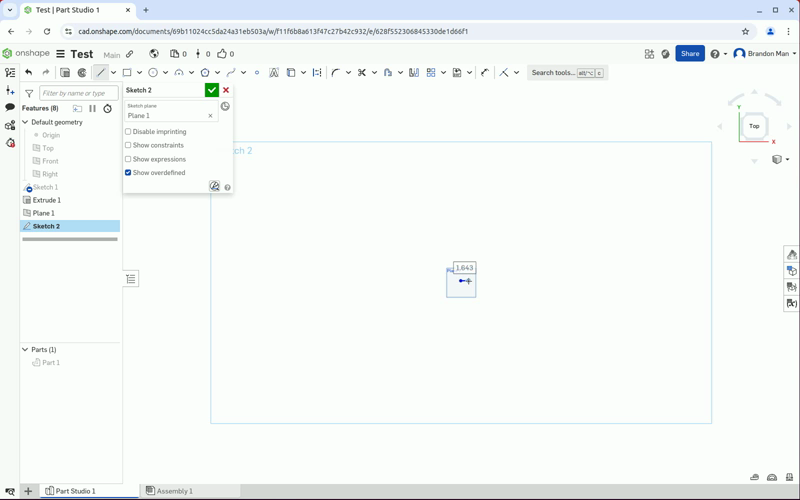
mouse_move(498, 280)
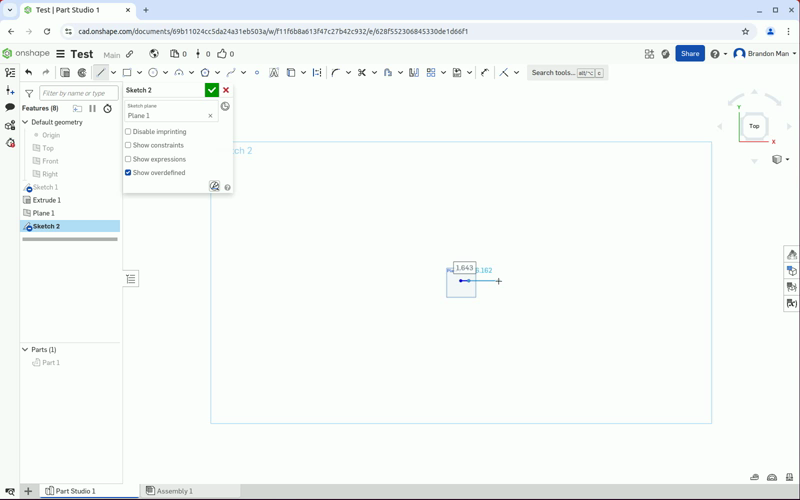
mouse_move(468, 272)
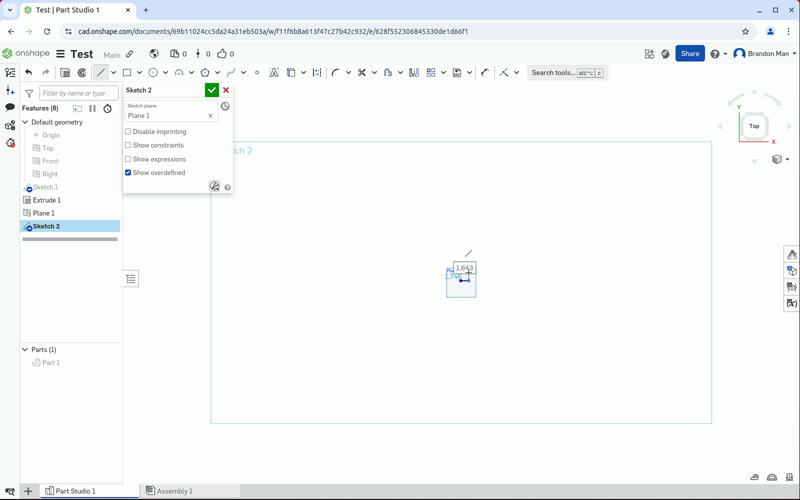
click(468, 272)
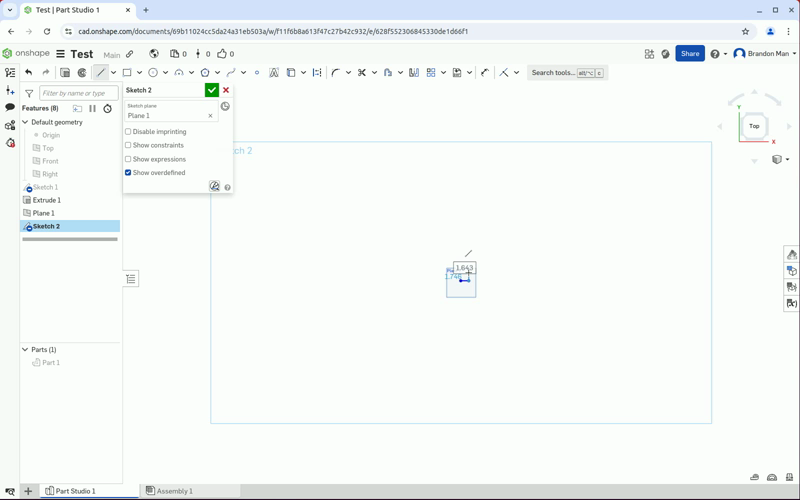
key_up(shift)
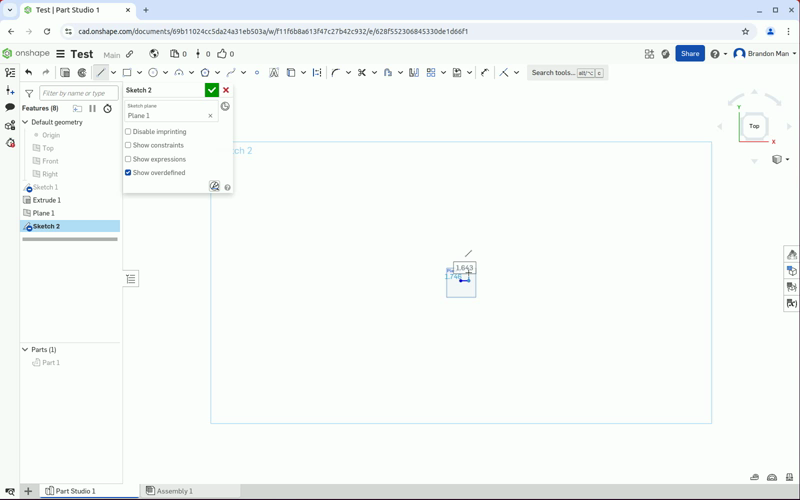
key_down(shift)
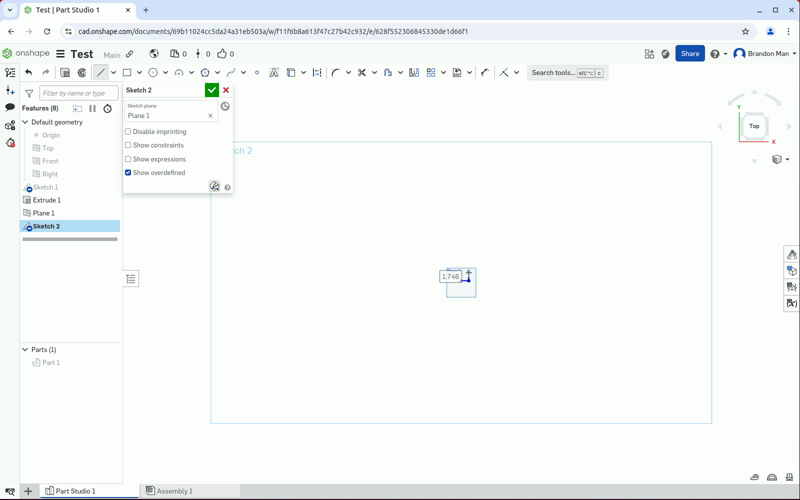
mouse_move(498, 272)
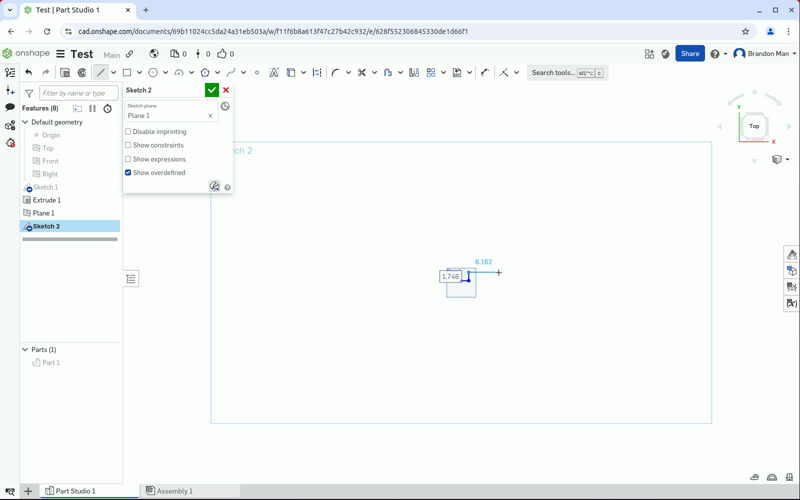
mouse_move(460, 272)
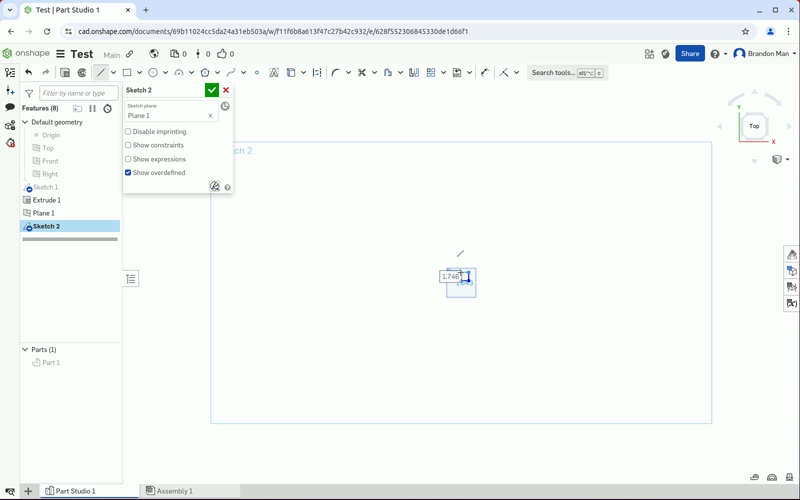
click(460, 272)
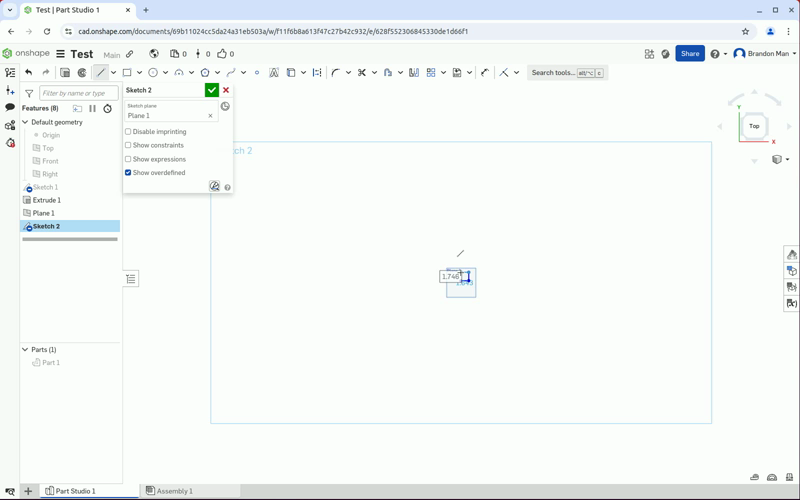
key_up(shift)
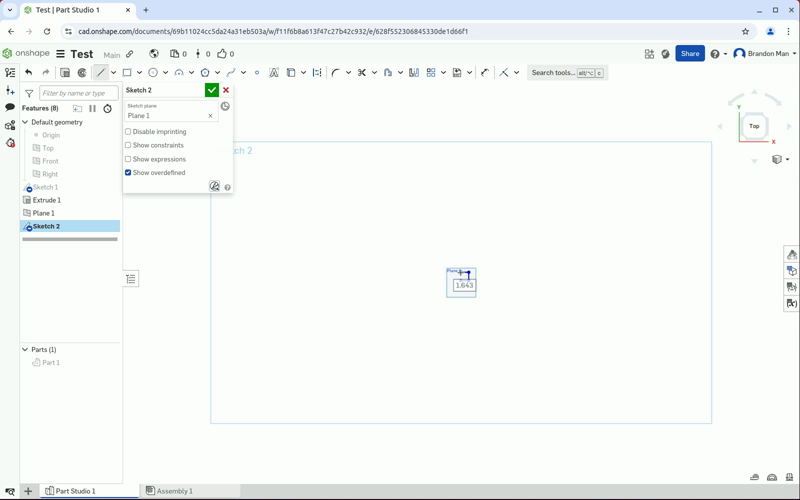
mouse_move(490, 272)
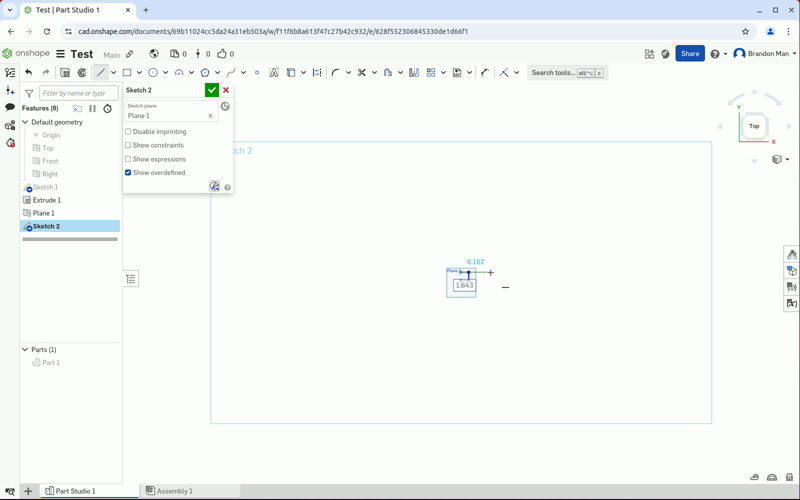
key_down(shift)
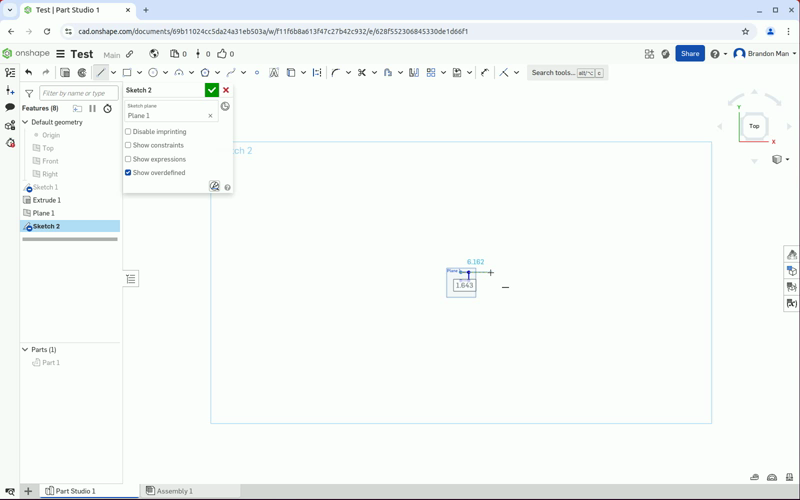
mouse_move(460, 280)
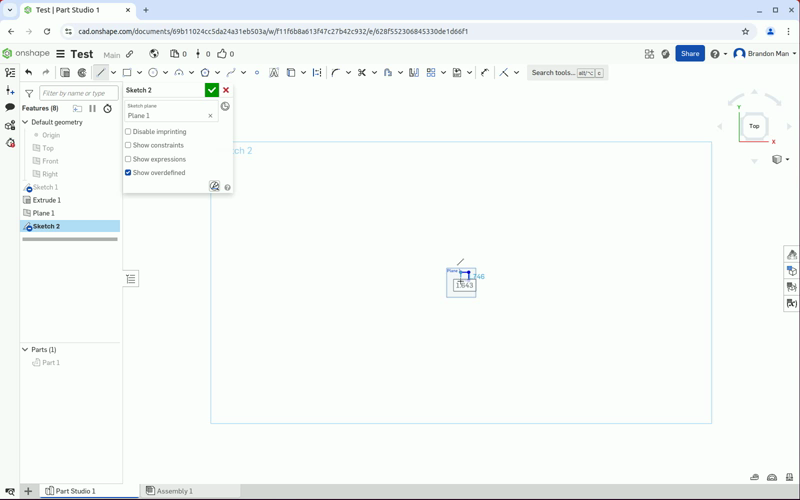
key_up(shift)
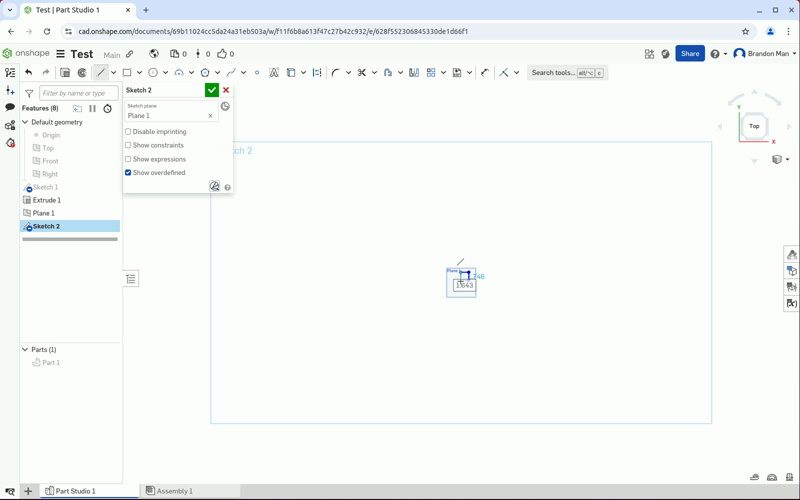
click(460, 280)
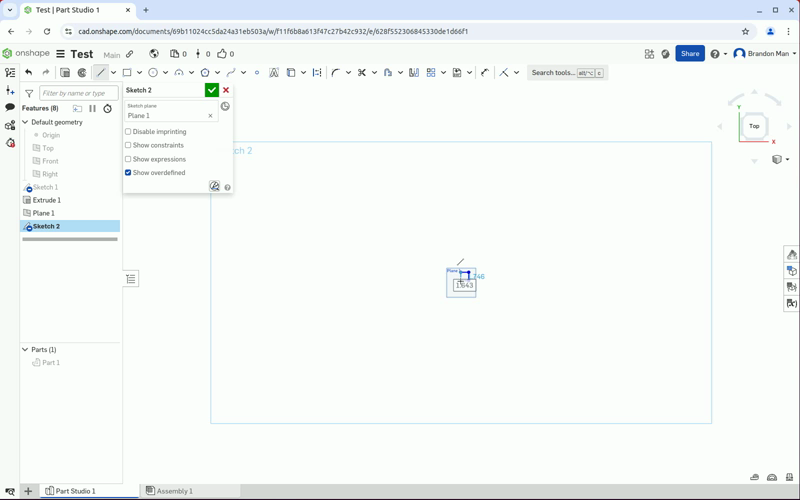
key(esc)
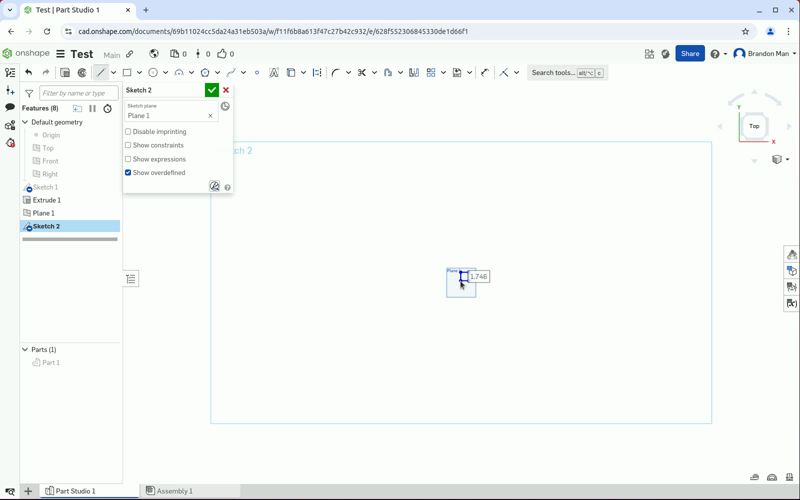
mouse_move(464, 273)
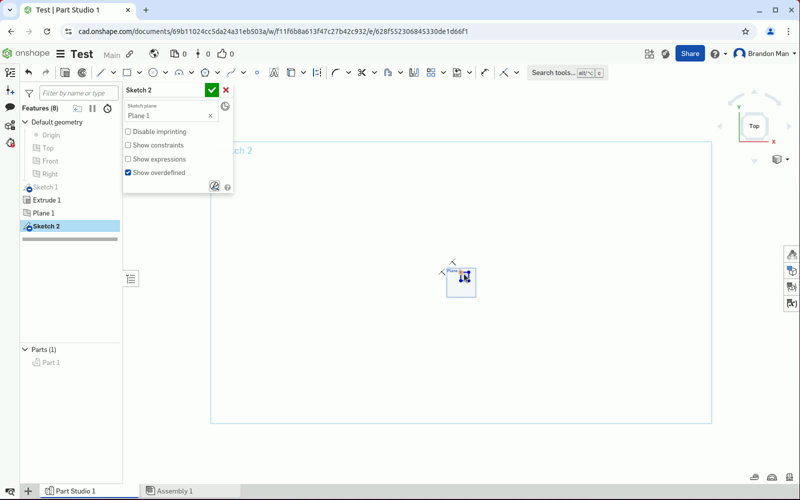
scroll(6)
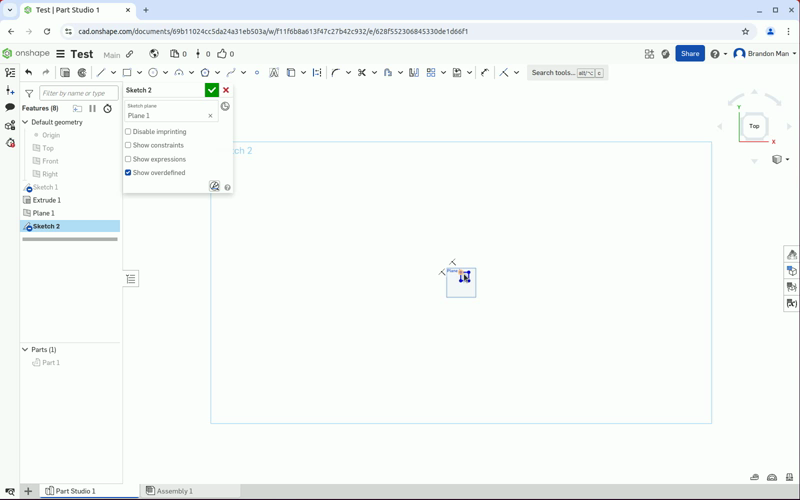
scroll(6)
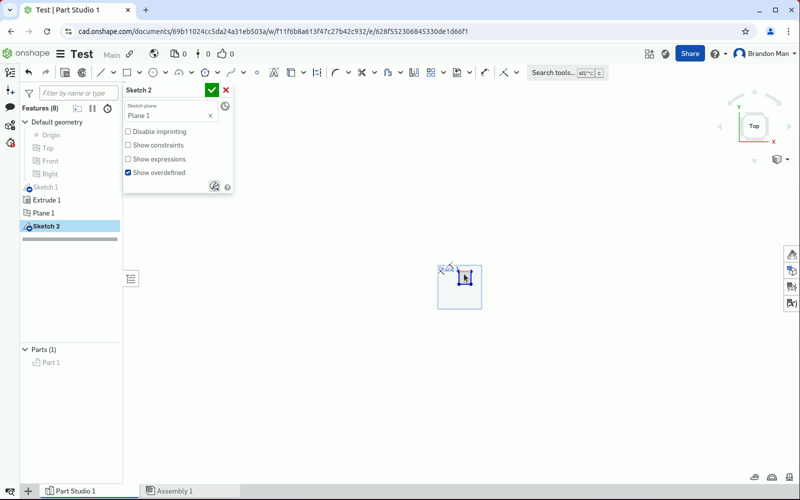
scroll(6)
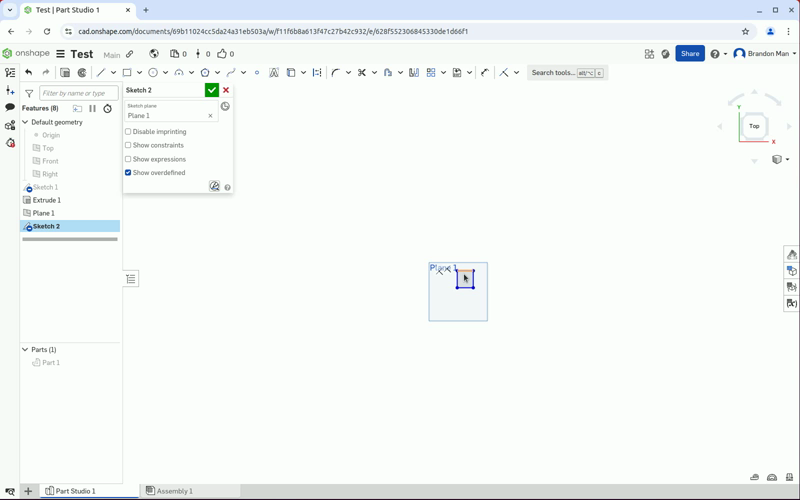
scroll(6)
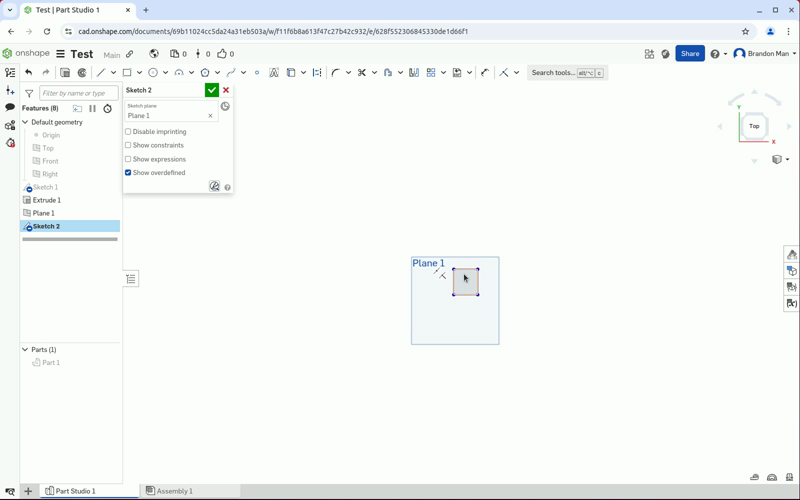
scroll(6)
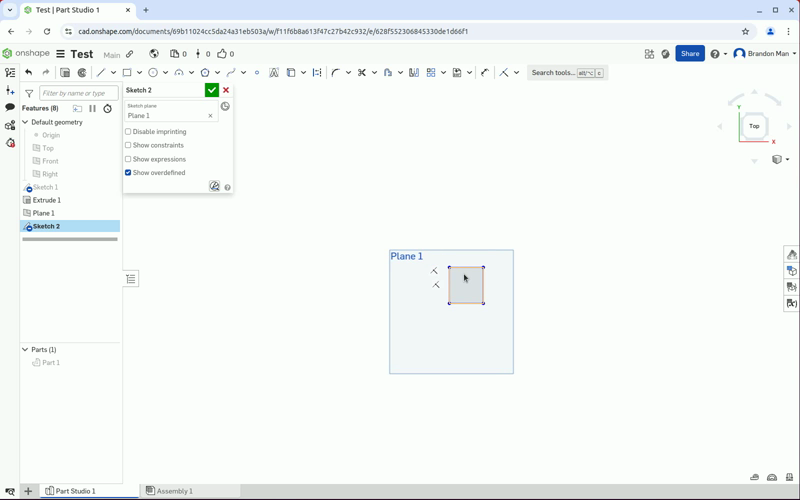
scroll(6)
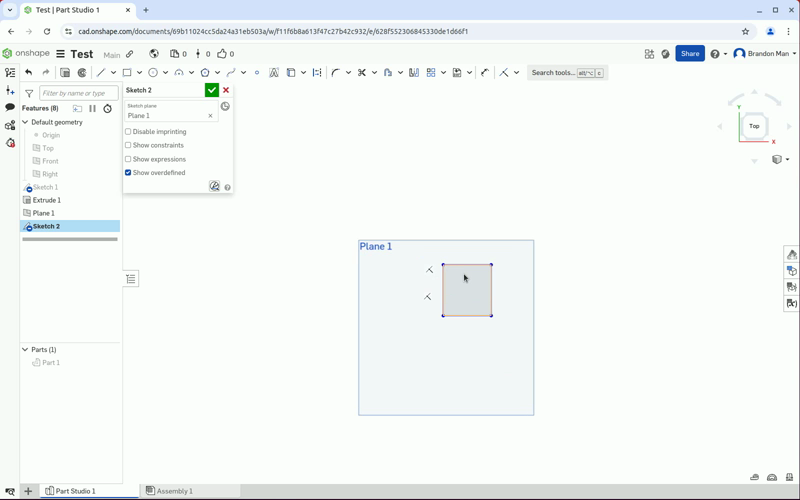
scroll(6)
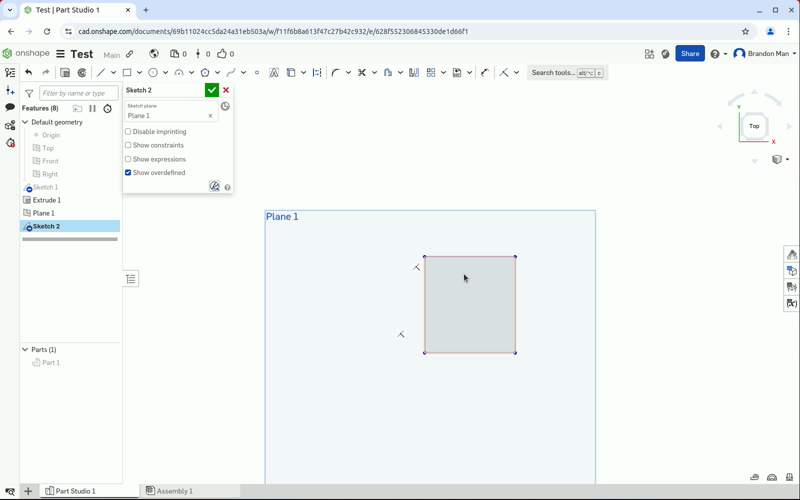
click(464, 273)
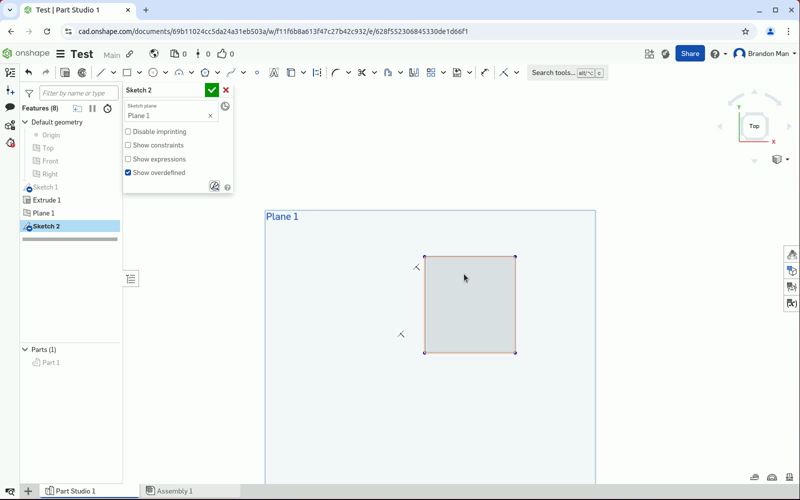
scroll(-6)
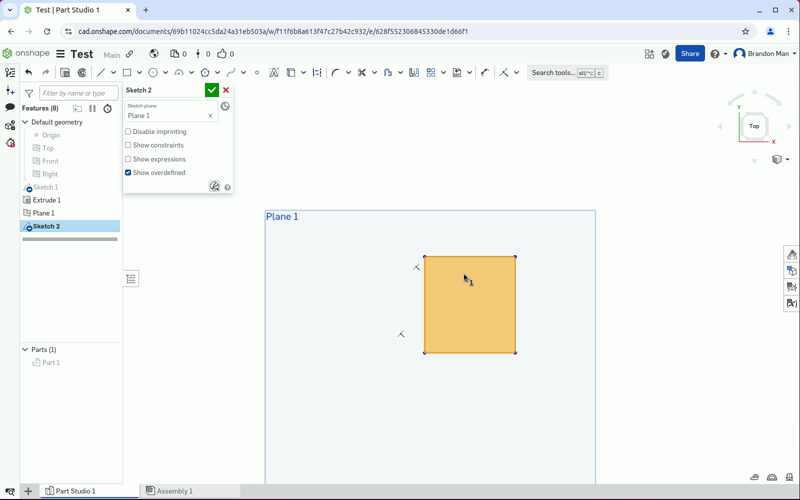
scroll(-6)
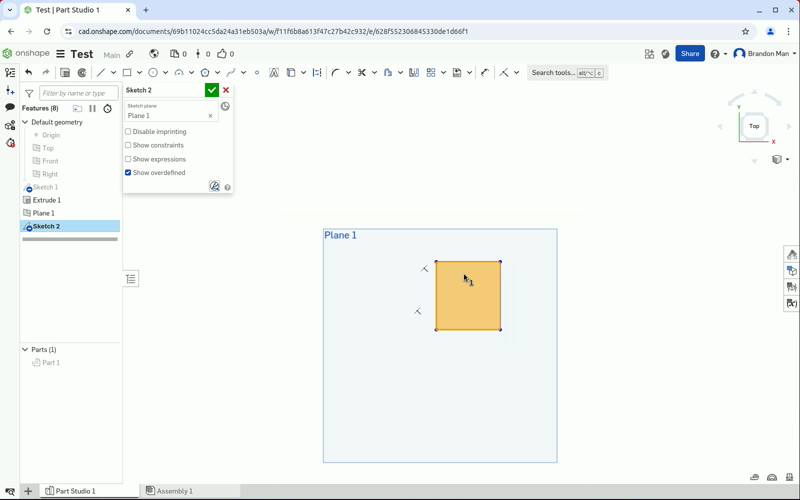
scroll(-6)
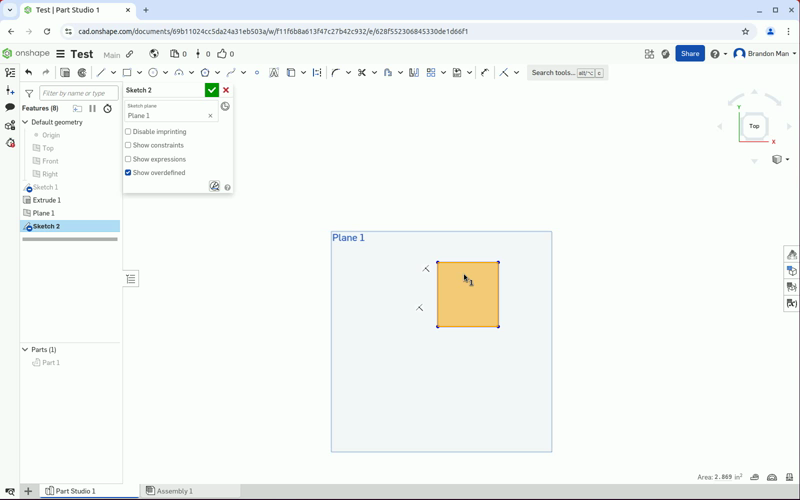
scroll(-6)
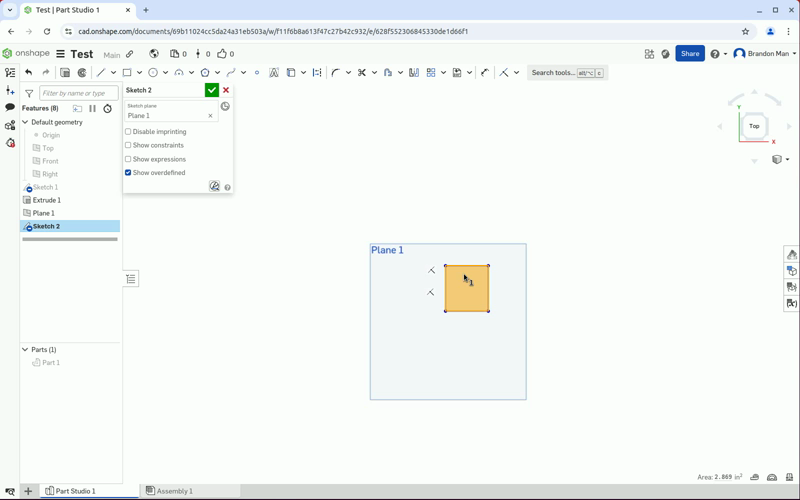
scroll(-6)
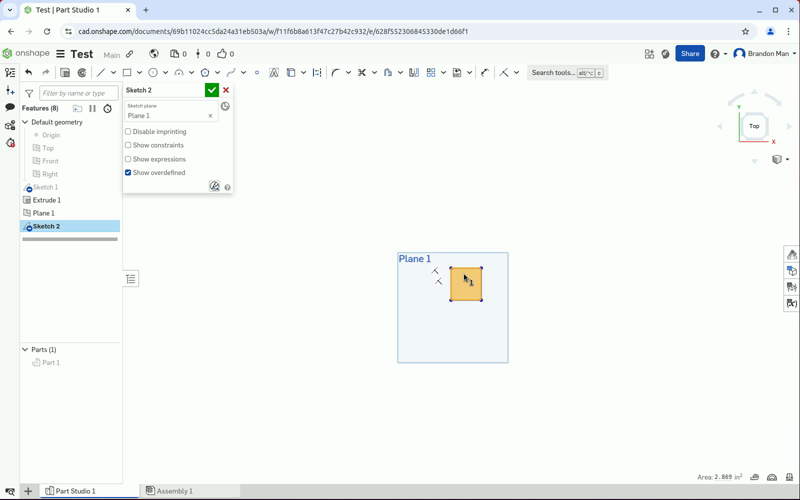
scroll(-6)
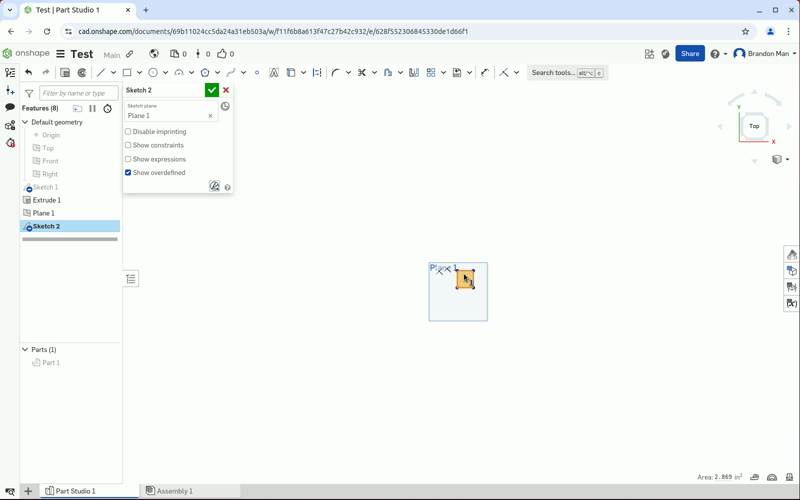
scroll(-6)
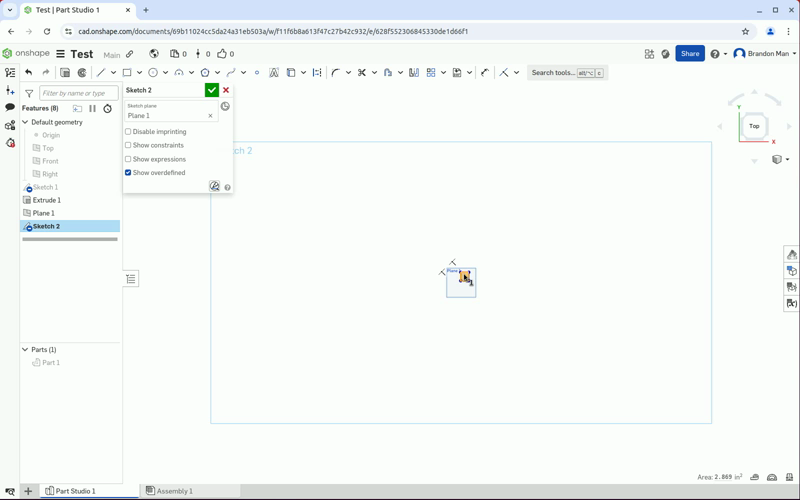
mouse_move(73, 352)
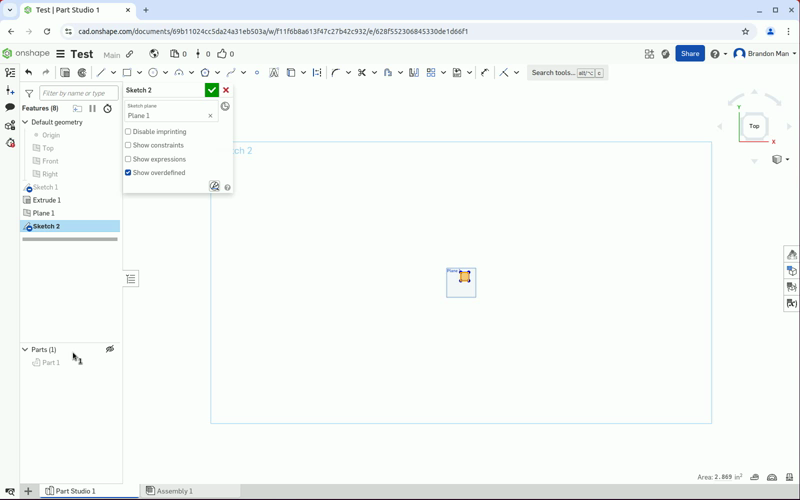
key(shift+y)
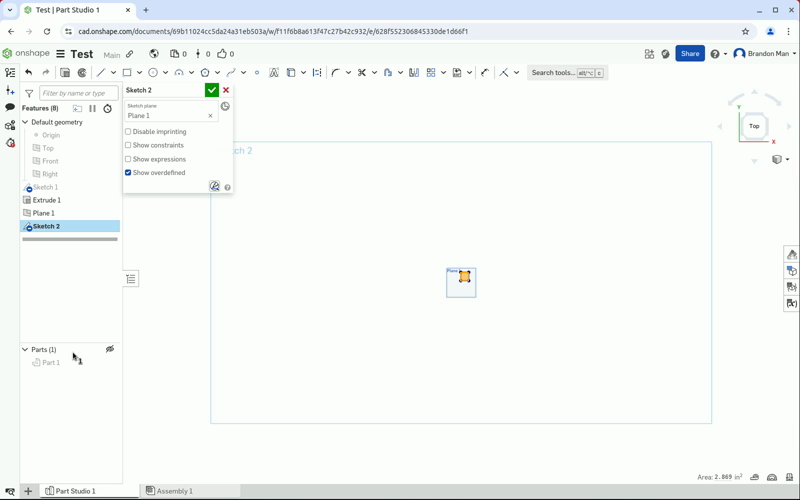
key(shift+e)
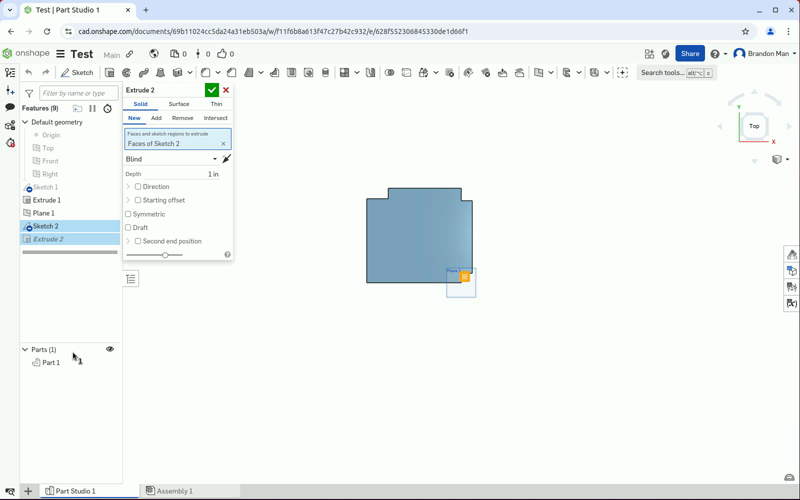
mouse_move(143, 106)
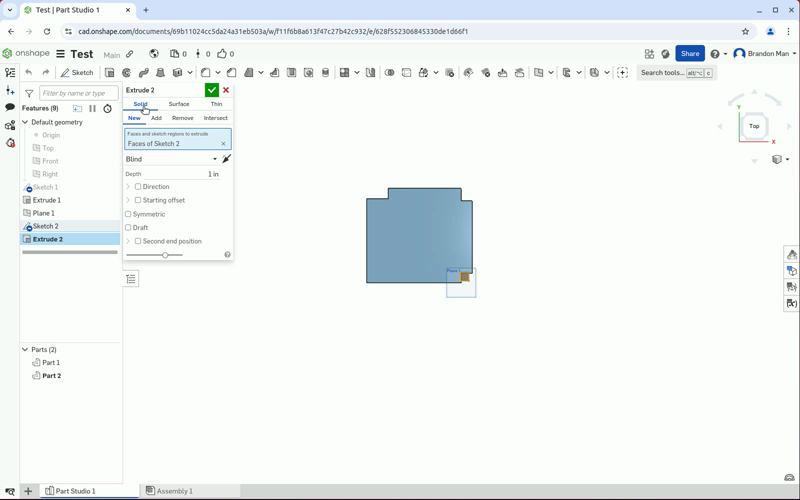
click(143, 106)
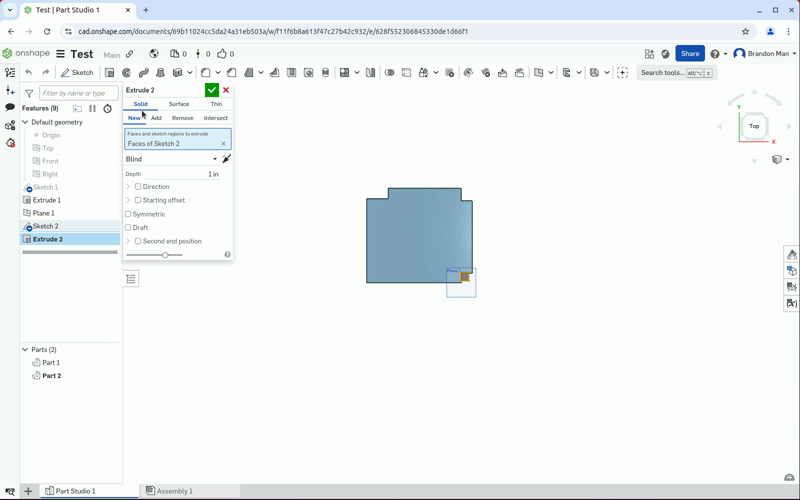
mouse_move(137, 120)
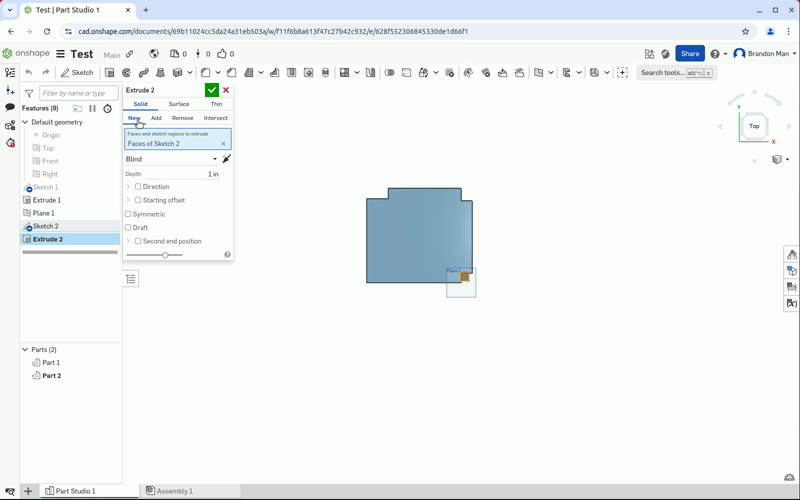
click(137, 120)
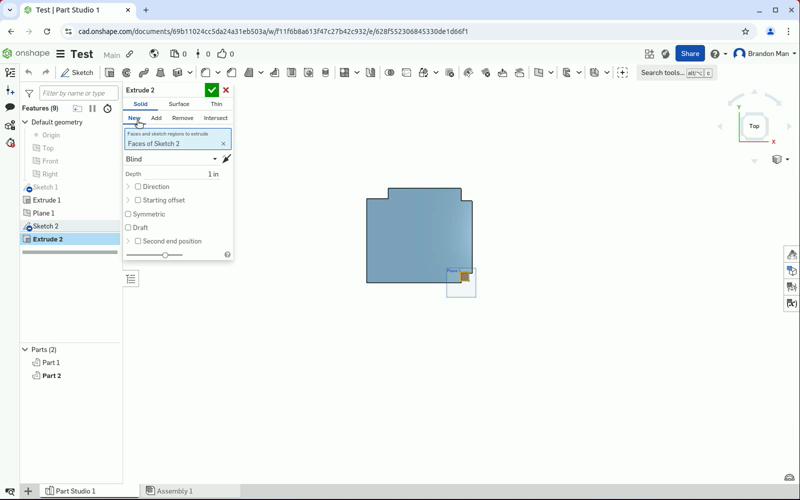
key(tab, 4)
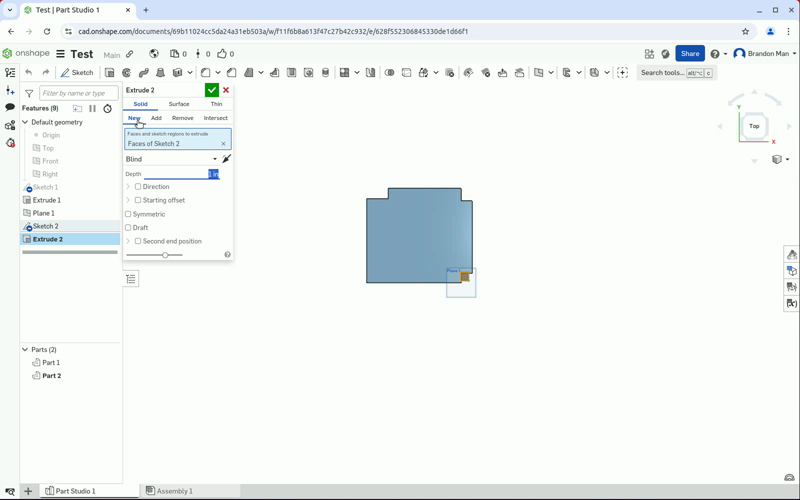
text(22.627)
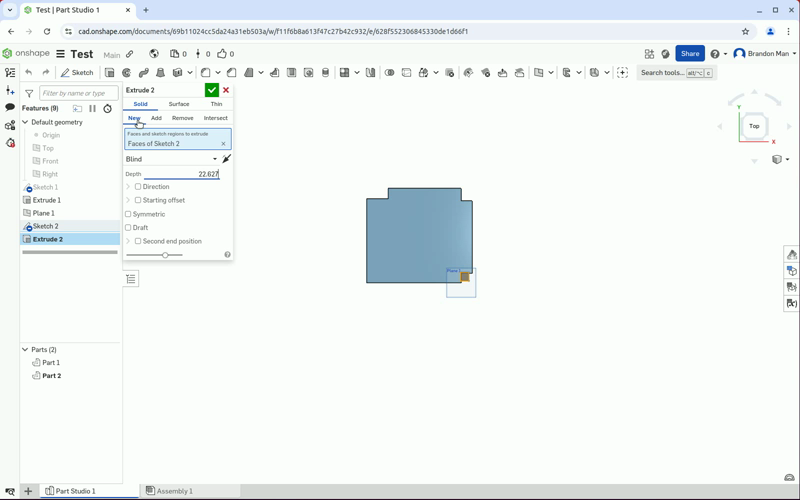
key(tab, 3)
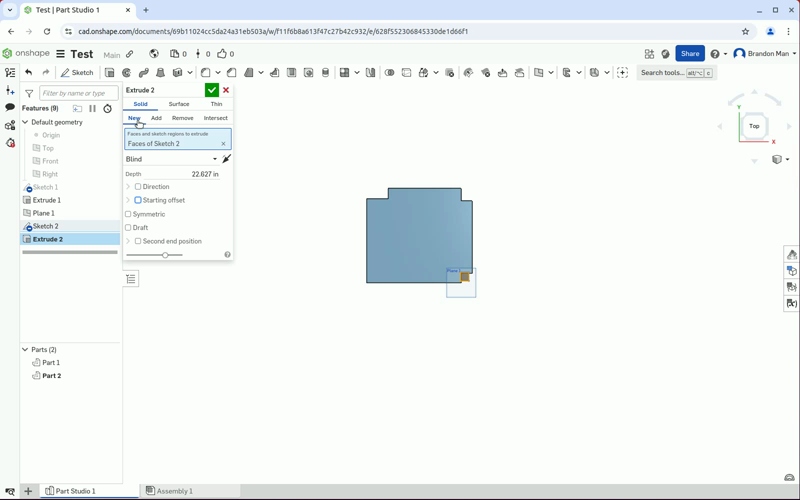
key(tab, 2)
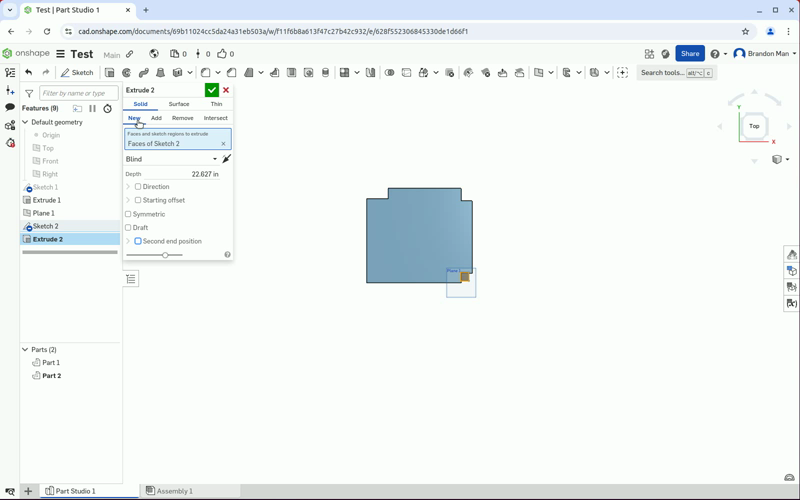
key(space)
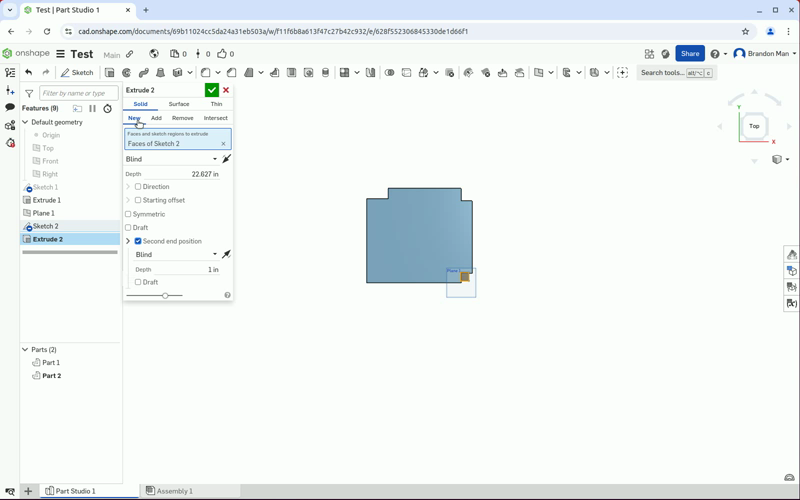
key(tab, 3)
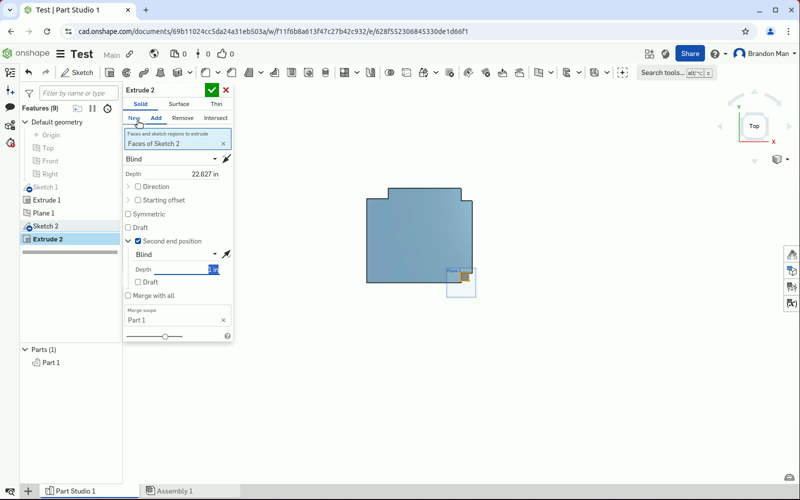
text(17.09)
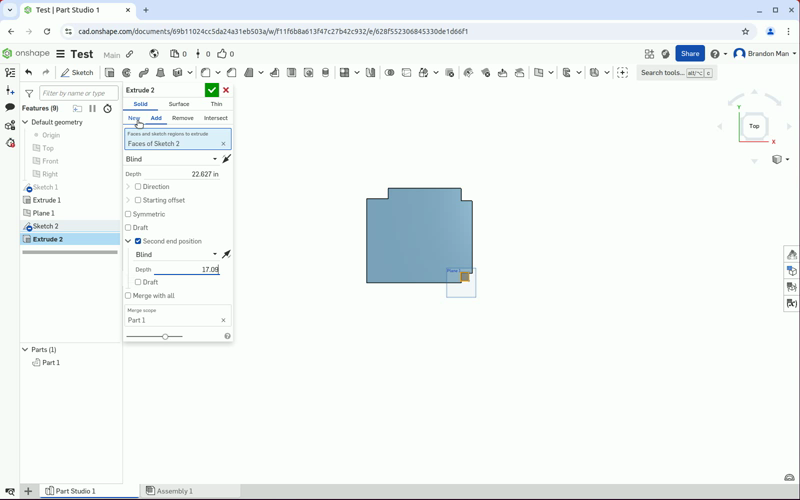
key(enter)
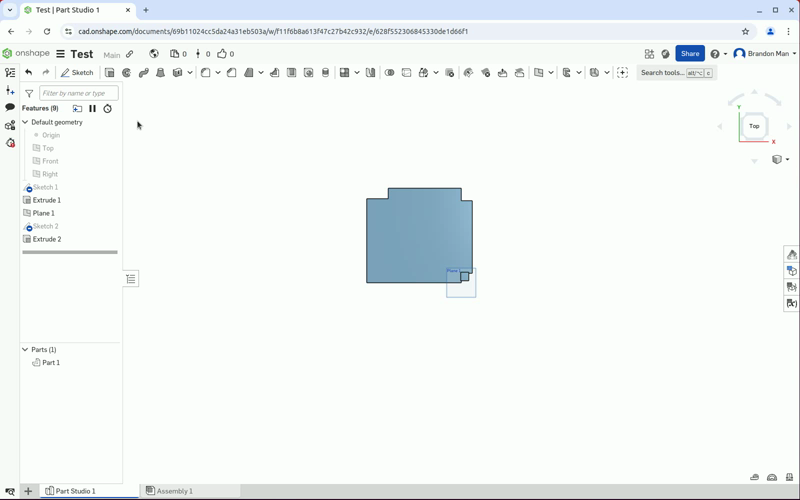
key(shift+h)
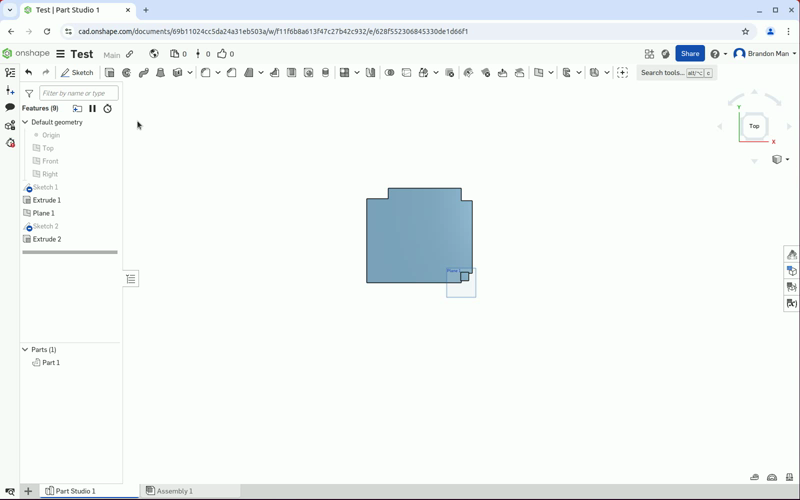
key(shift+h)
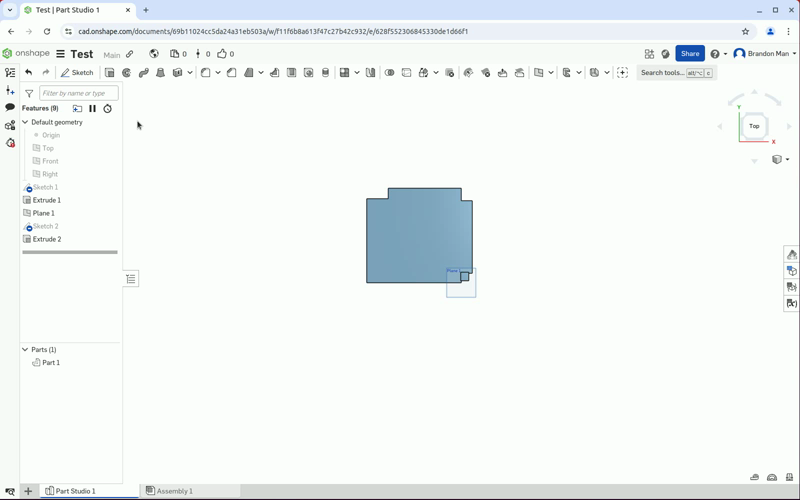
mouse_move(73, 189)
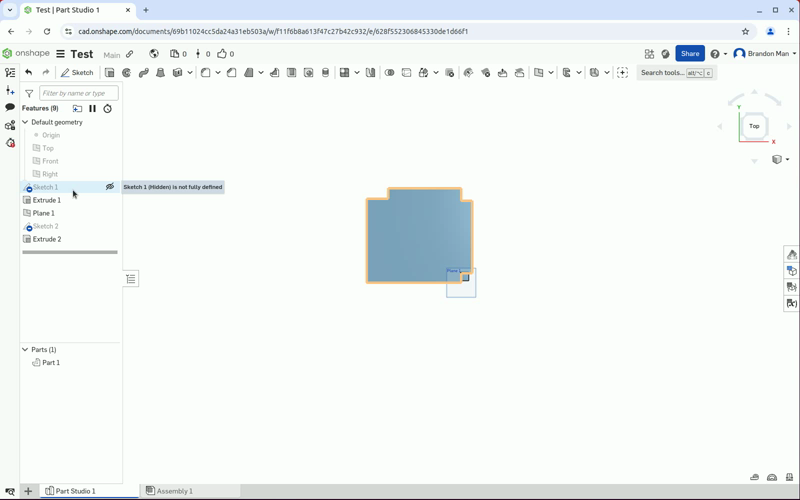
click(73, 189)
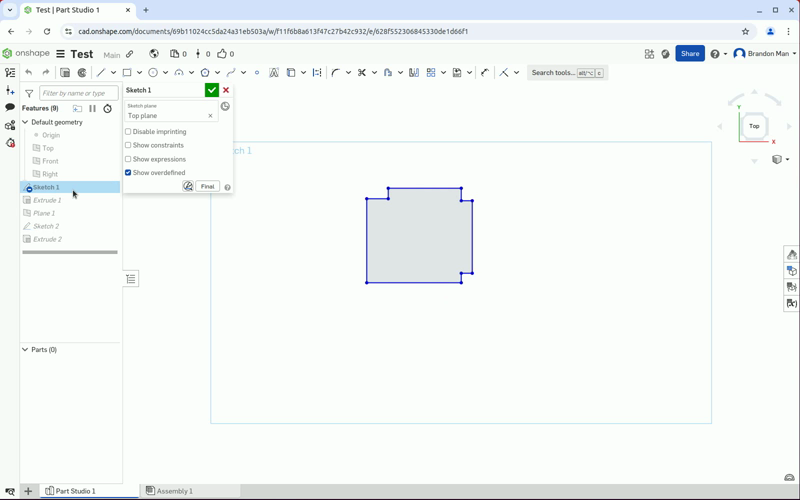
mouse_move(229, 92)
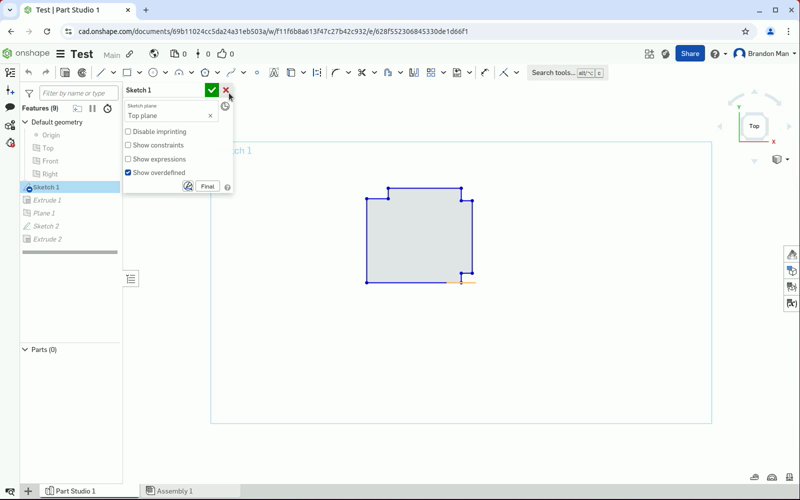
click(229, 92)
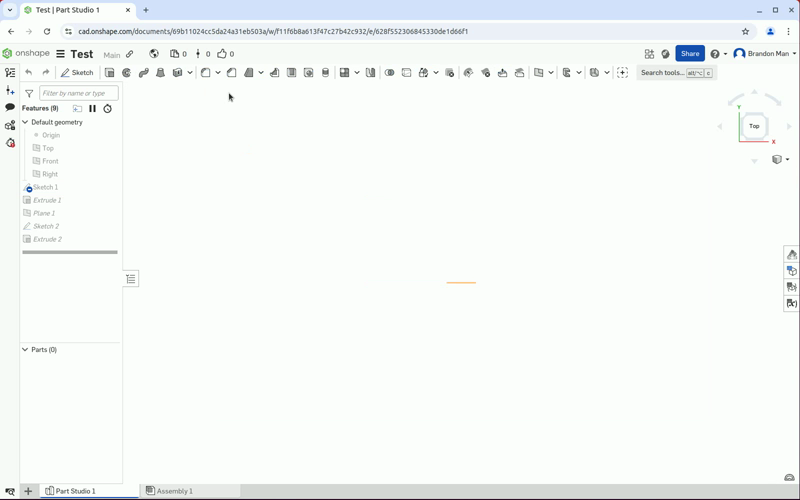
key(shift+s)
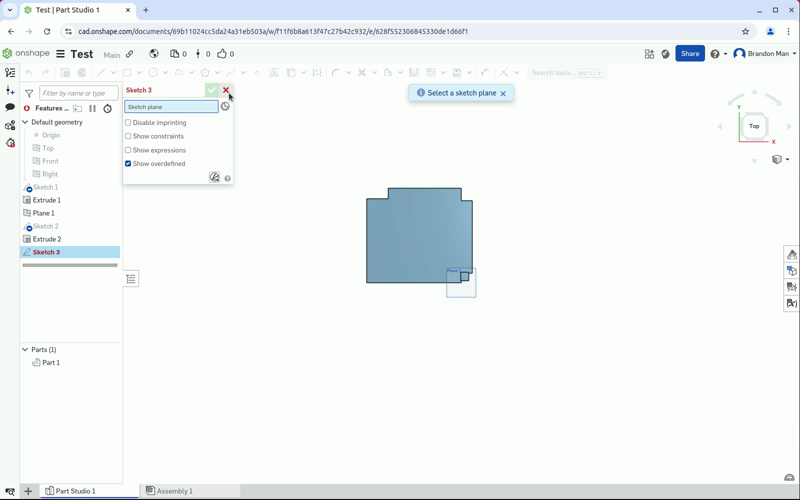
mouse_move(73, 215)
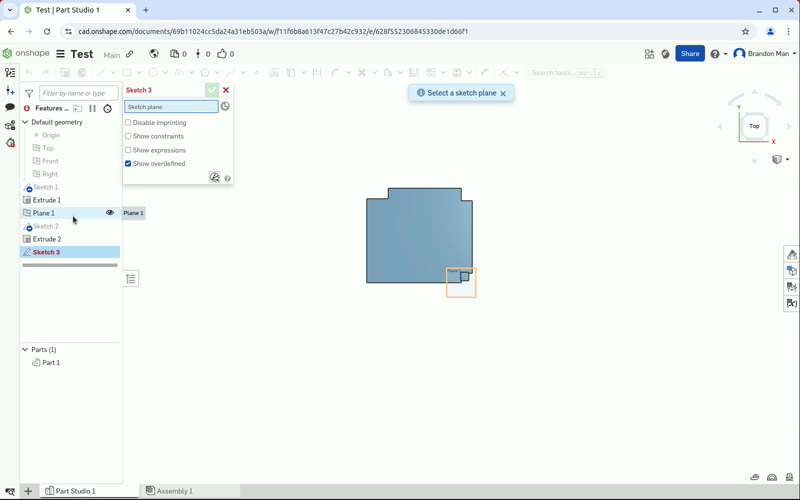
click(73, 215)
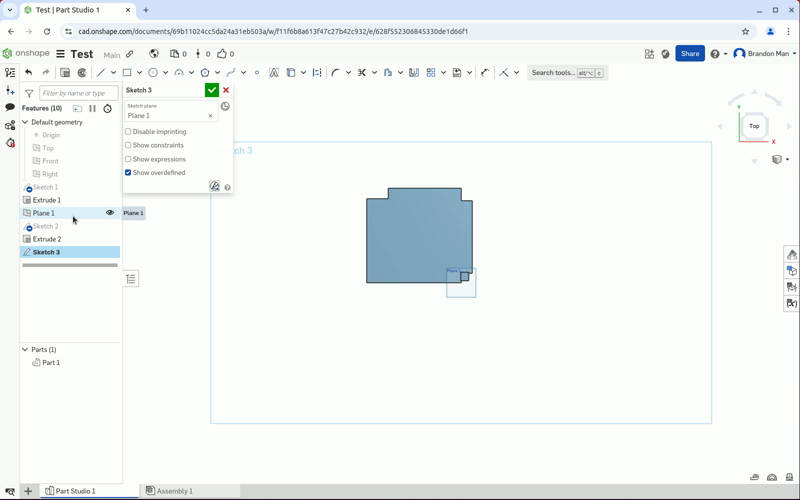
mouse_move(73, 352)
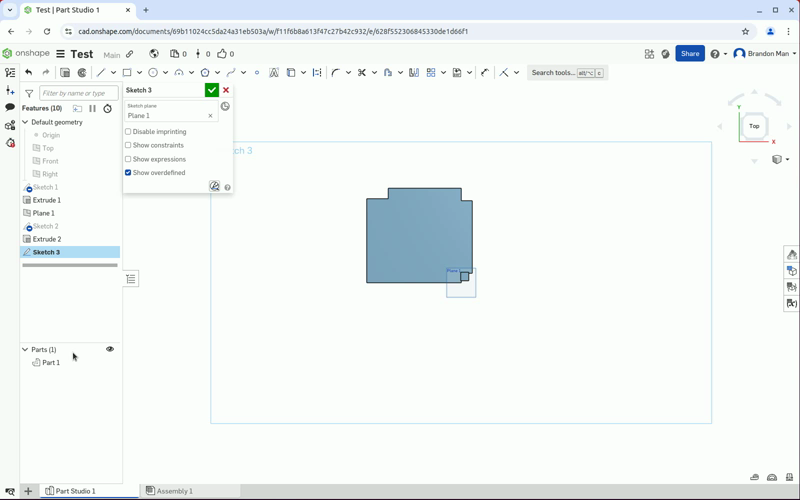
key(y)
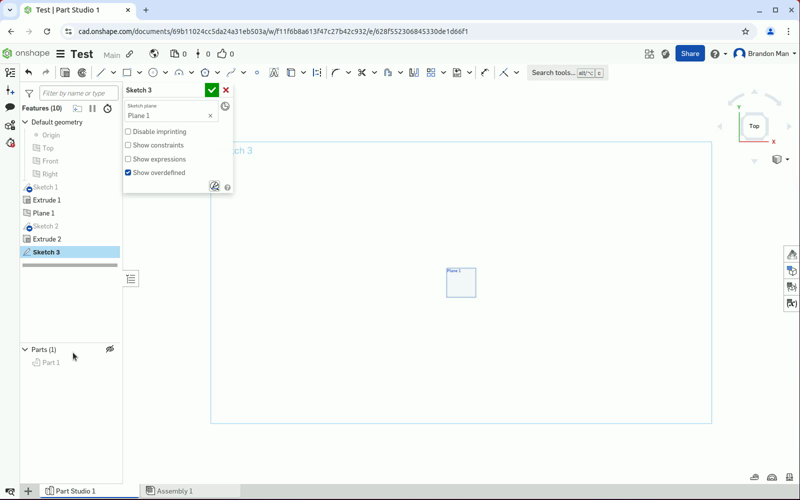
key(l)
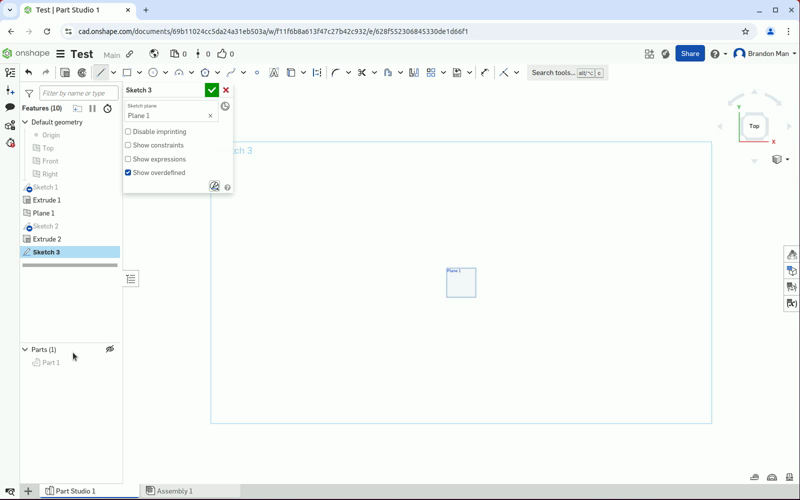
key_down(shift)
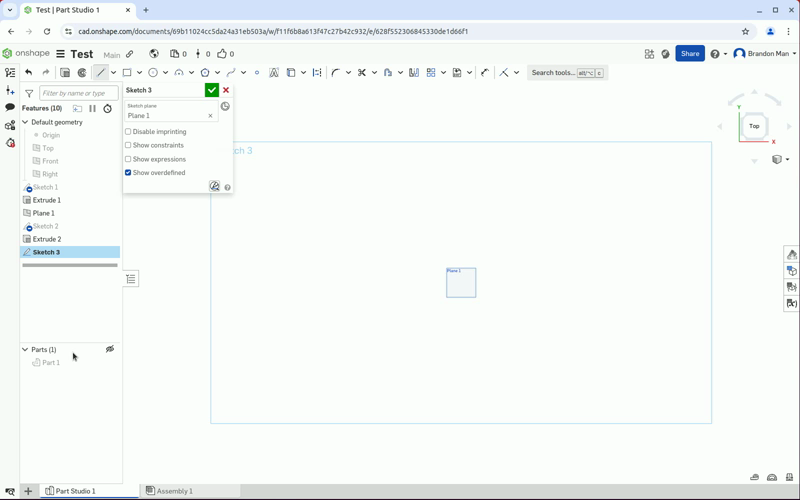
mouse_move(460, 200)
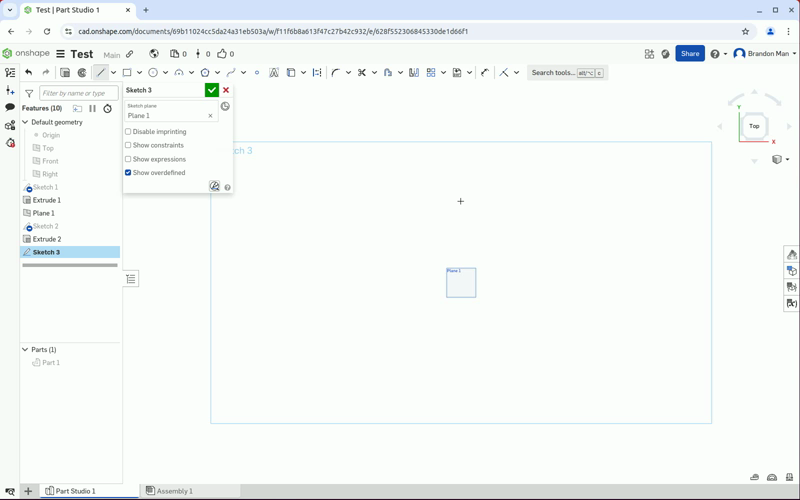
click(460, 200)
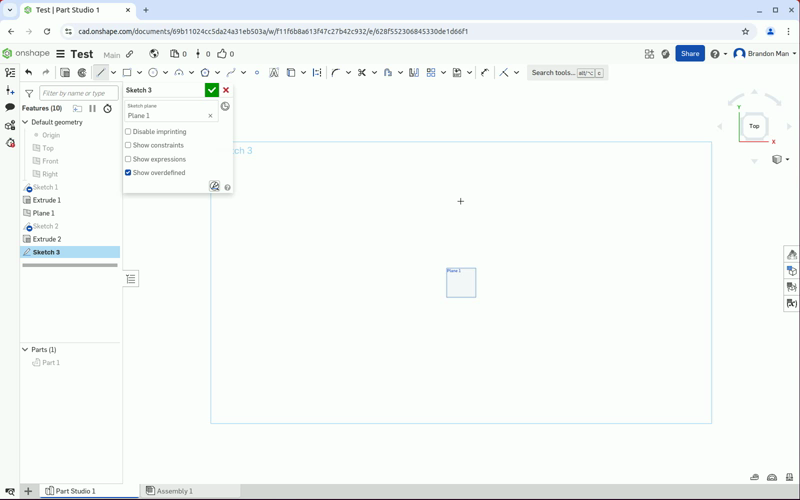
key_up(shift)
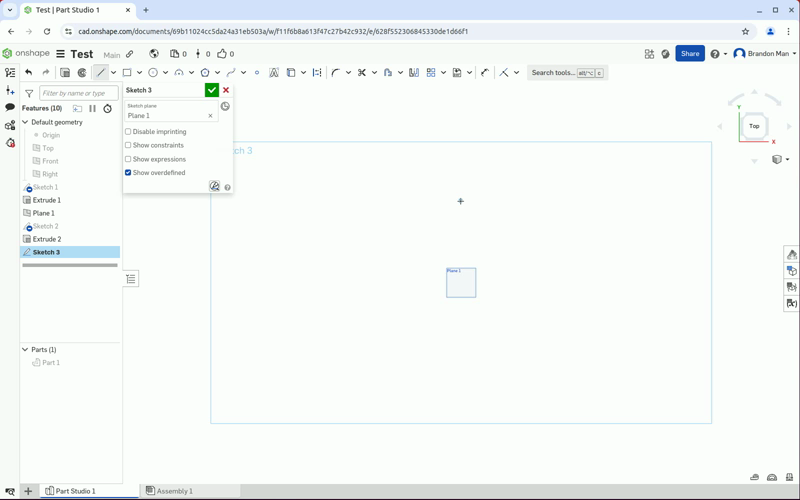
key_down(shift)
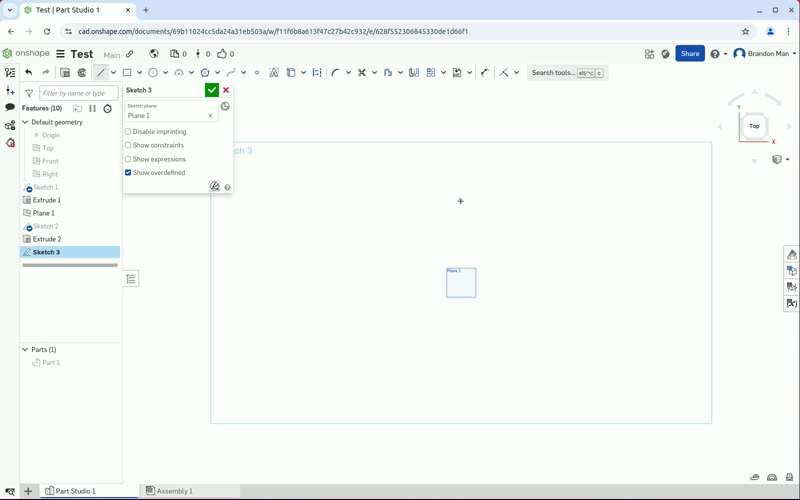
mouse_move(490, 200)
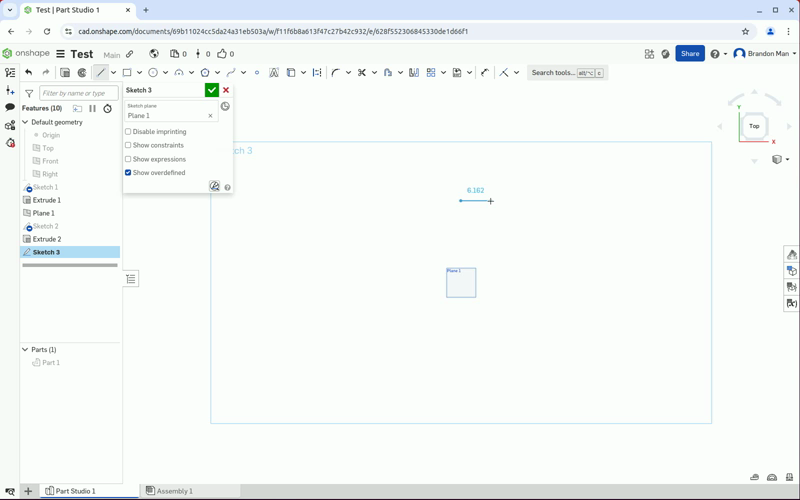
mouse_move(468, 200)
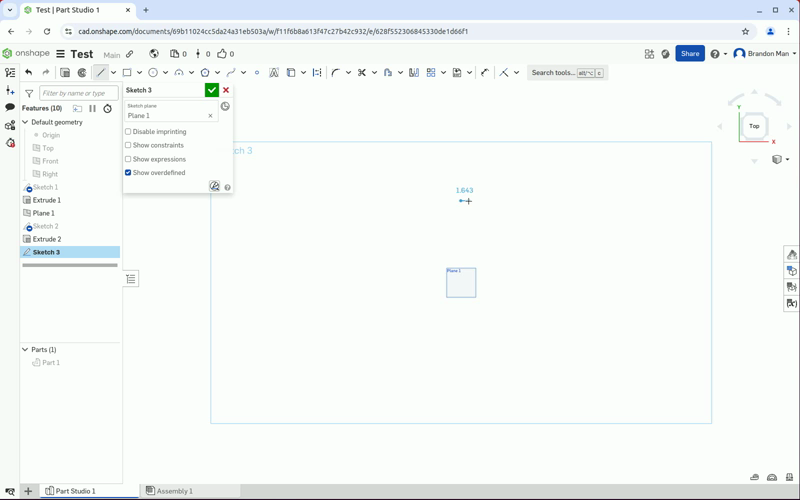
click(468, 200)
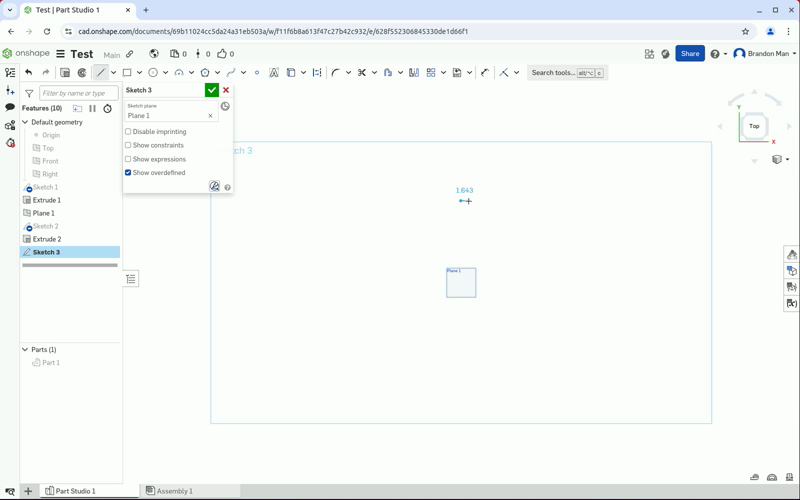
key_up(shift)
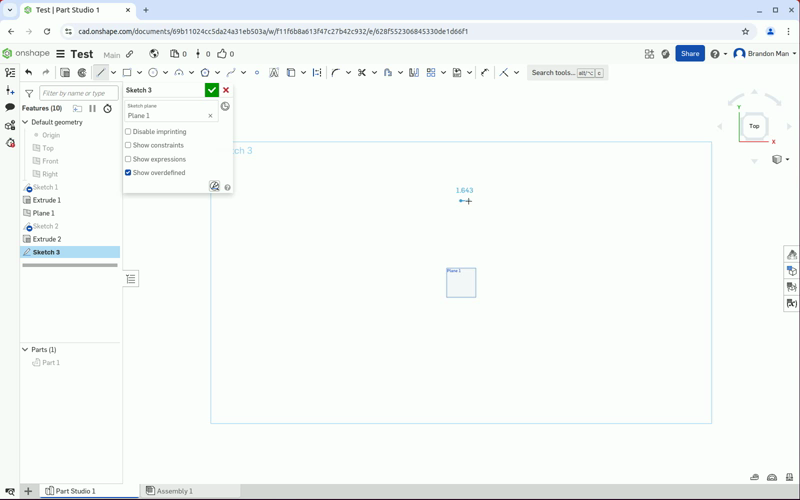
key_down(shift)
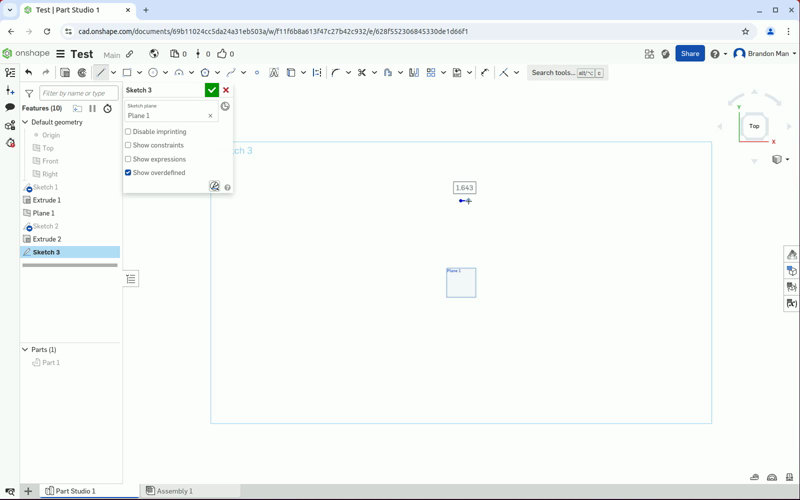
mouse_move(498, 200)
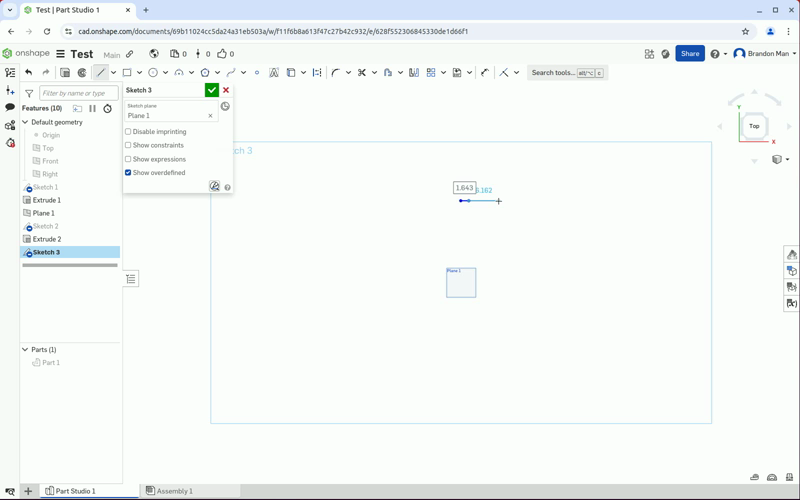
mouse_move(468, 192)
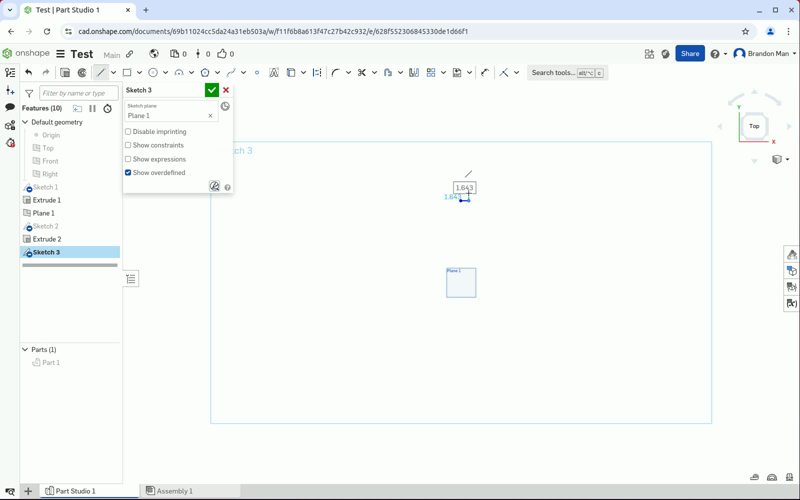
click(468, 192)
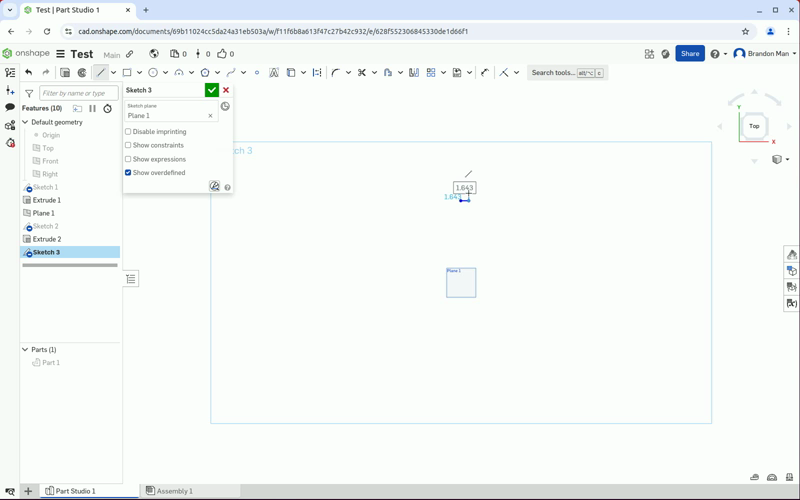
key_up(shift)
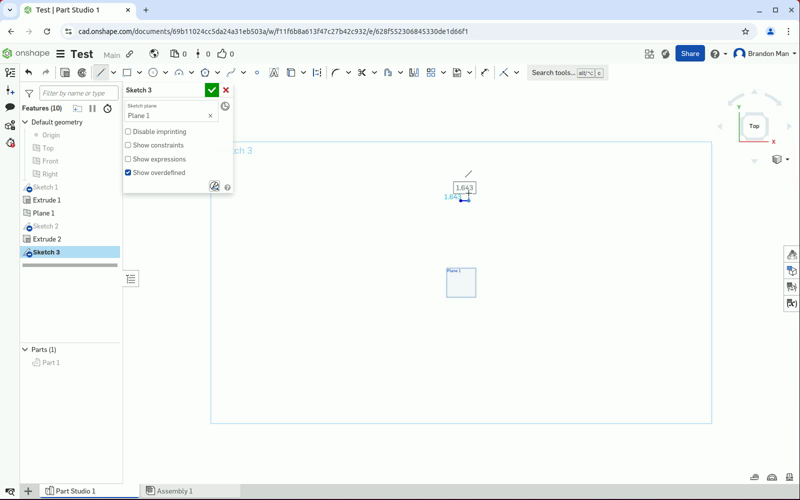
key_down(shift)
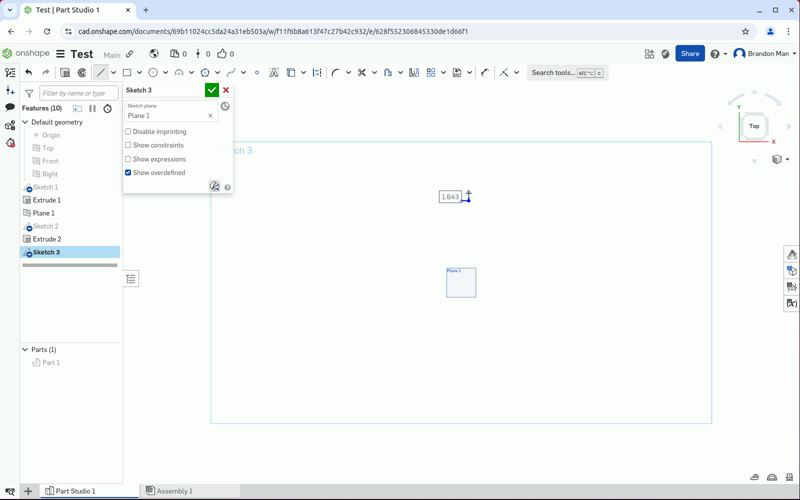
mouse_move(498, 192)
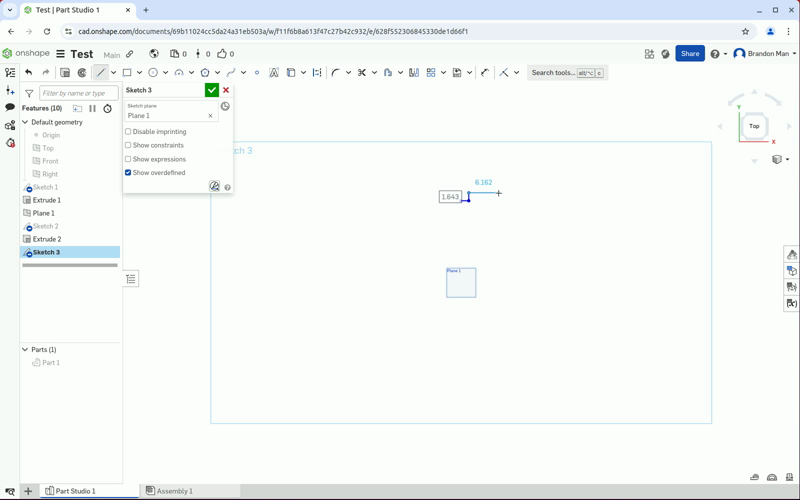
mouse_move(460, 192)
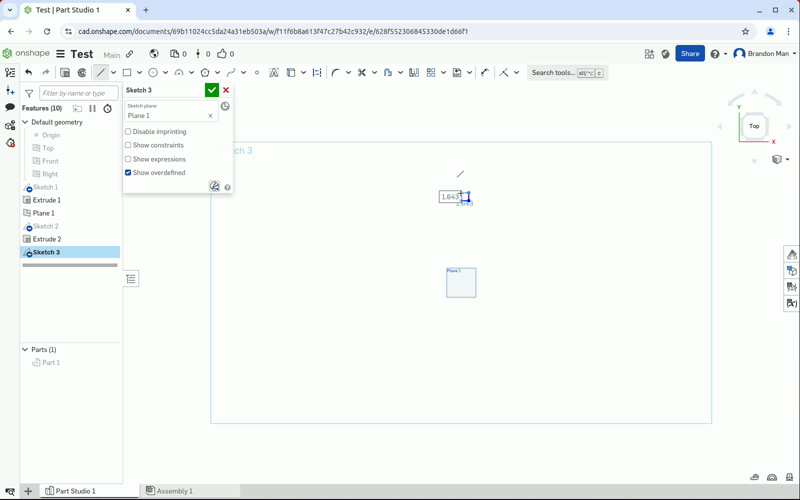
click(460, 192)
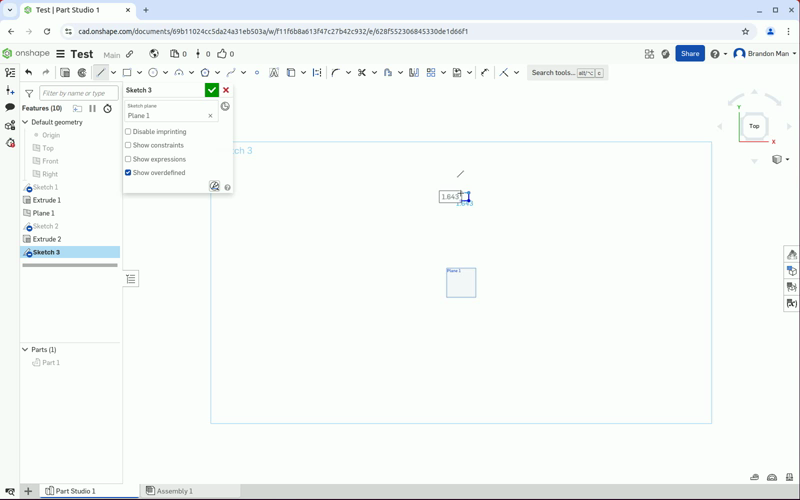
key_up(shift)
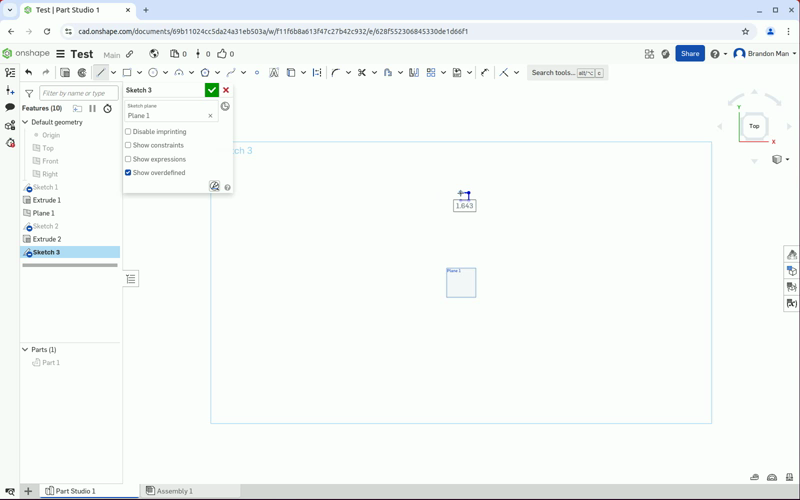
mouse_move(490, 192)
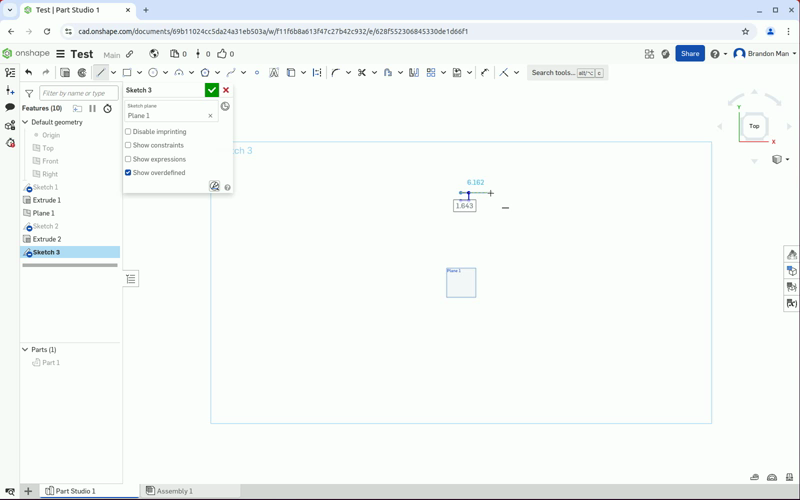
key_down(shift)
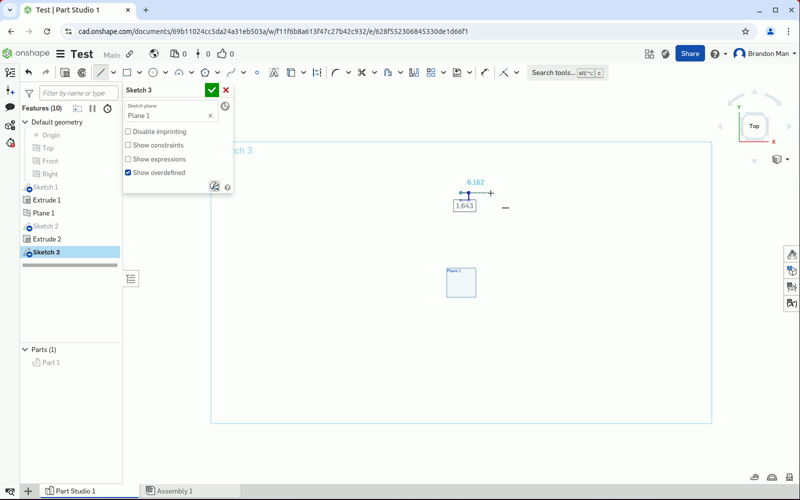
mouse_move(460, 200)
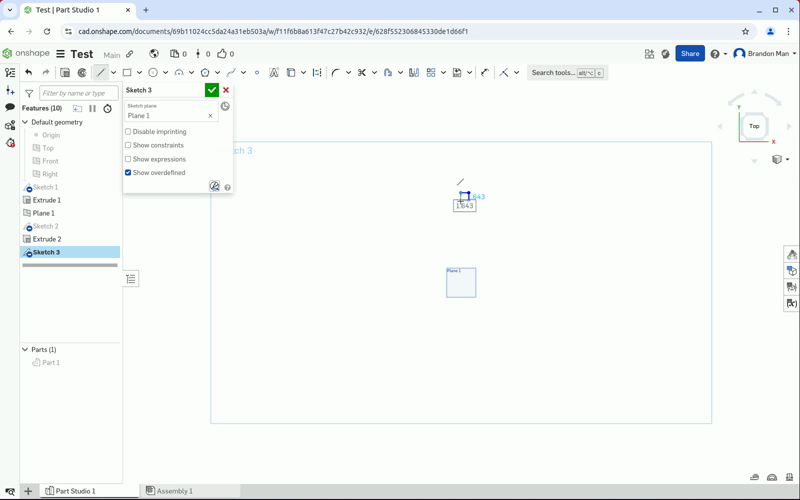
key_up(shift)
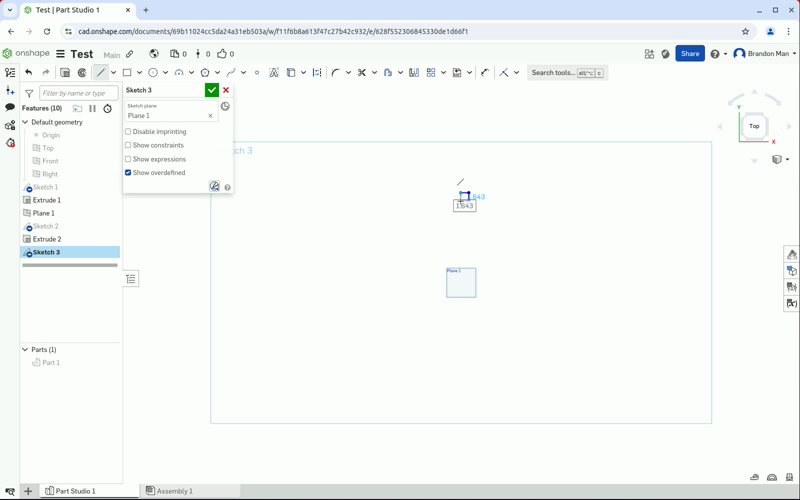
click(460, 200)
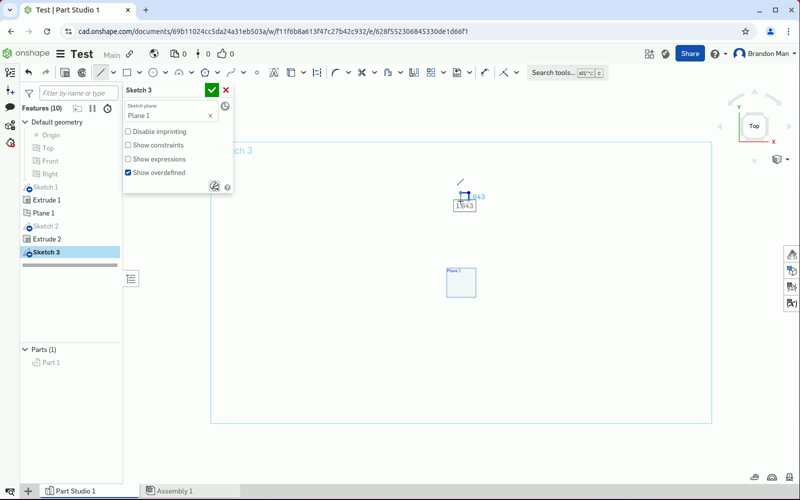
key(esc)
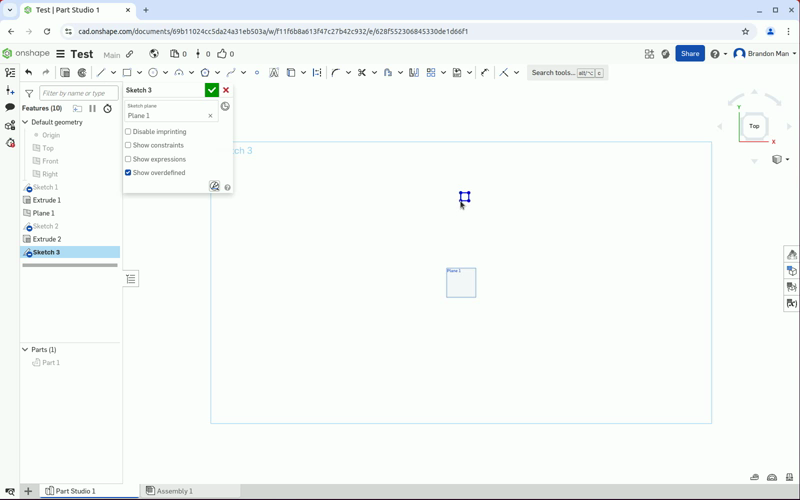
mouse_move(461, 195)
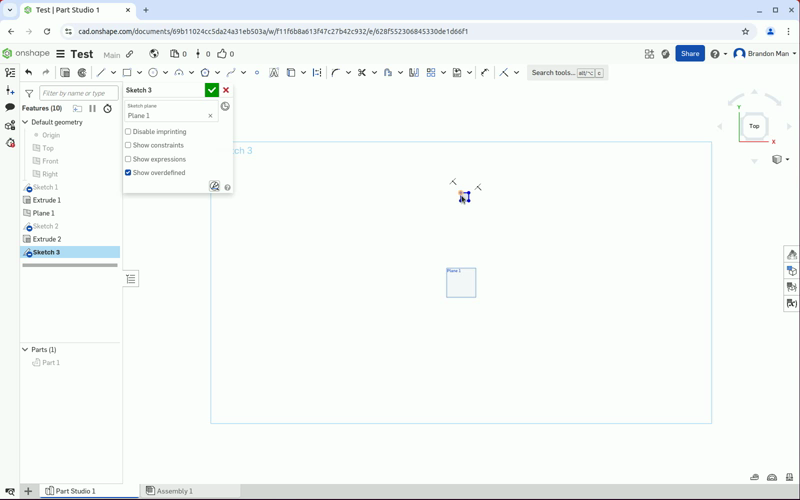
scroll(6)
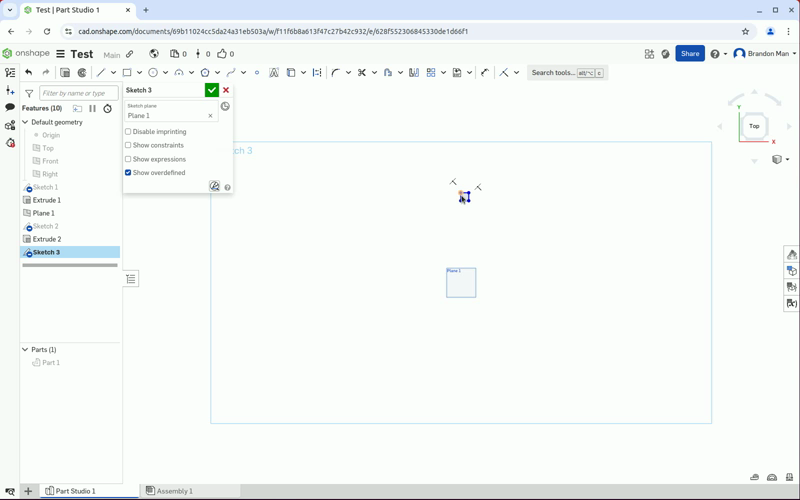
scroll(6)
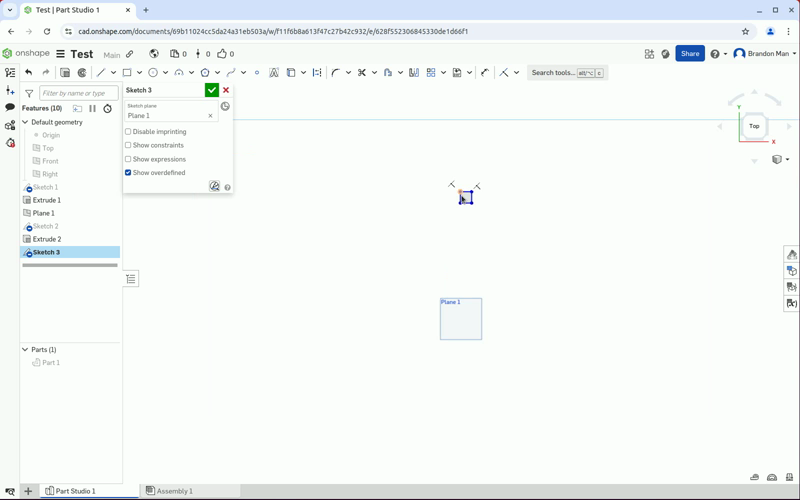
scroll(6)
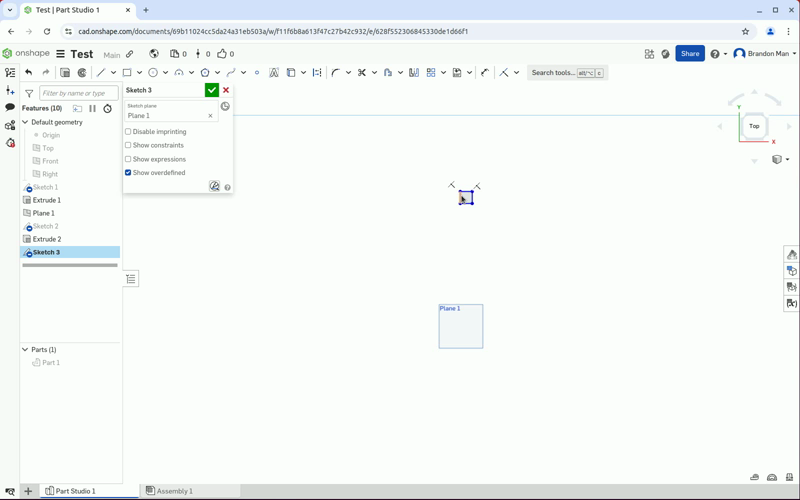
scroll(6)
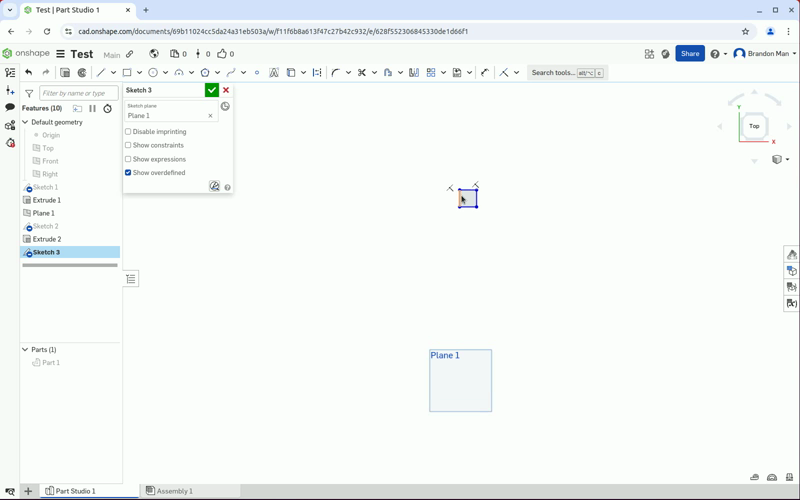
scroll(6)
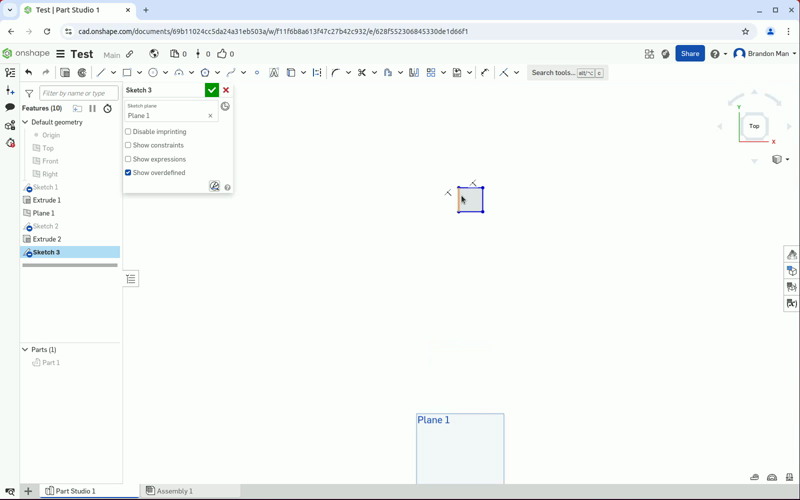
scroll(6)
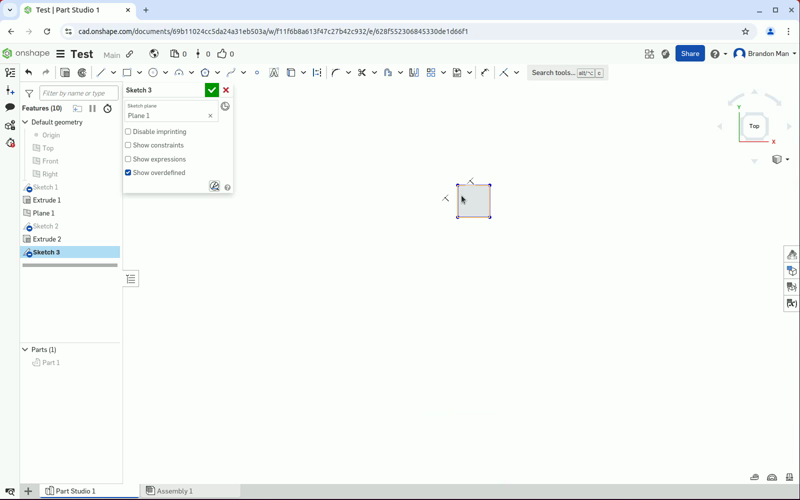
scroll(6)
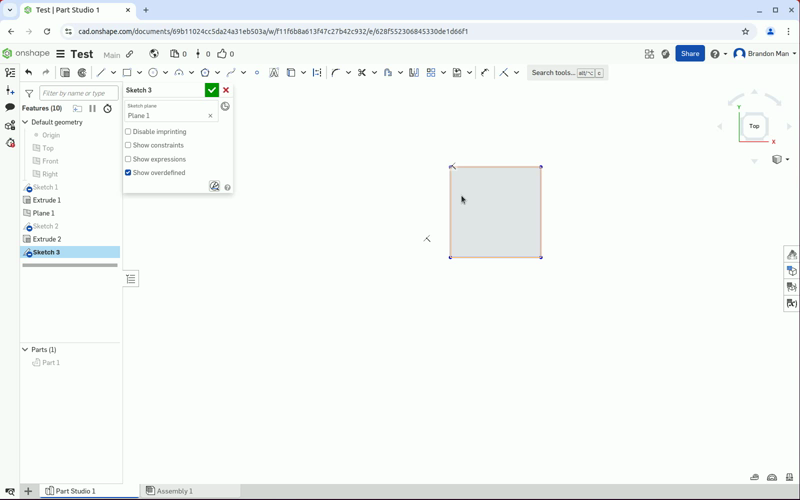
click(461, 195)
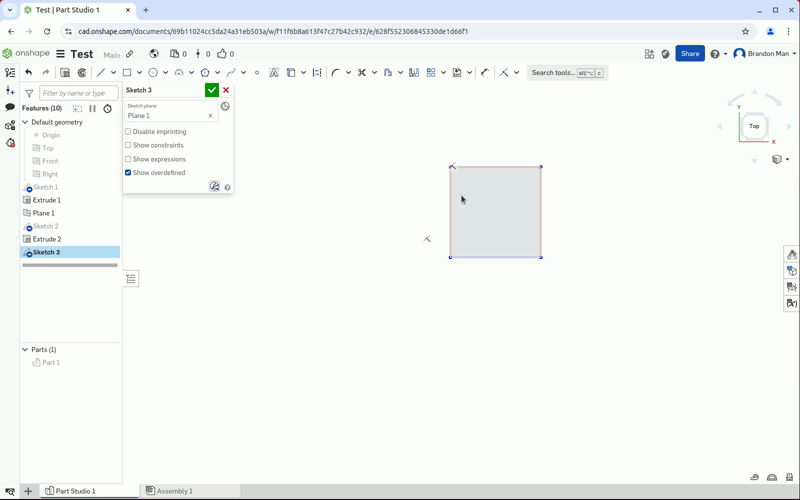
scroll(-6)
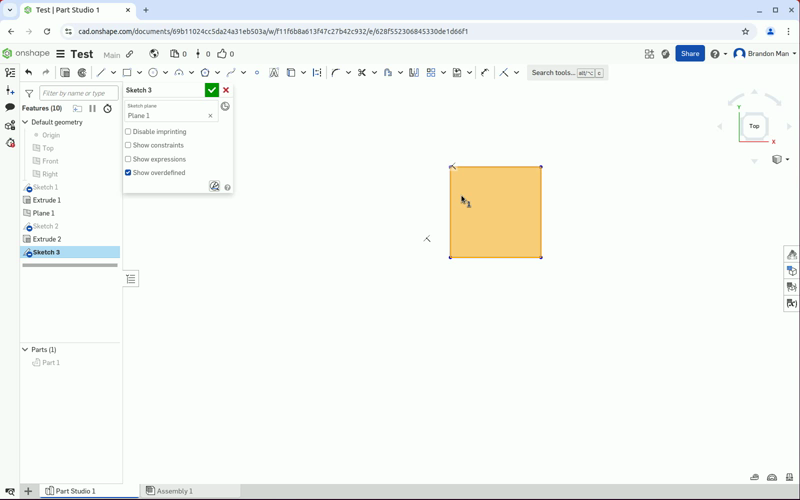
scroll(-6)
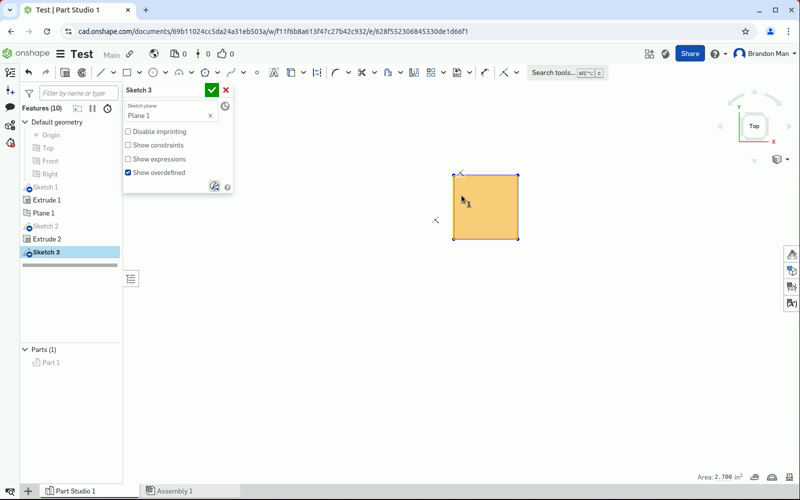
scroll(-6)
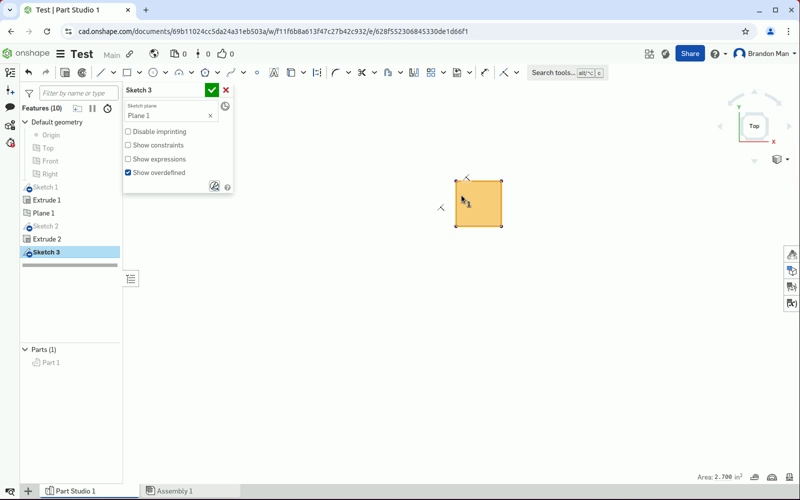
scroll(-6)
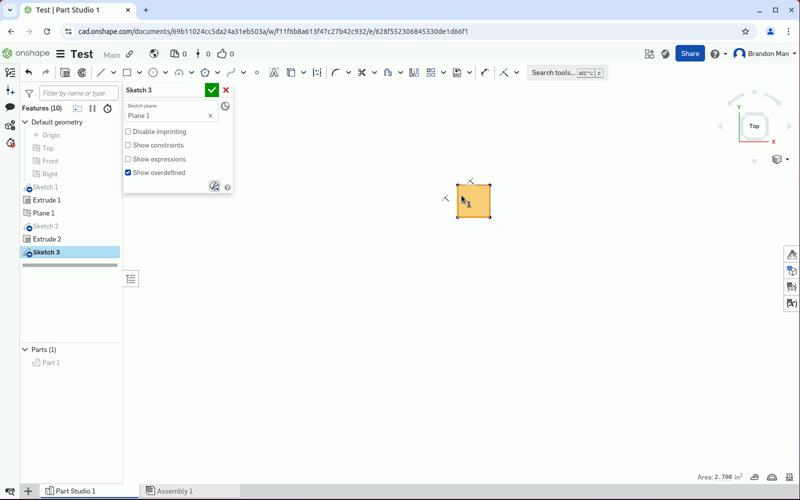
scroll(-6)
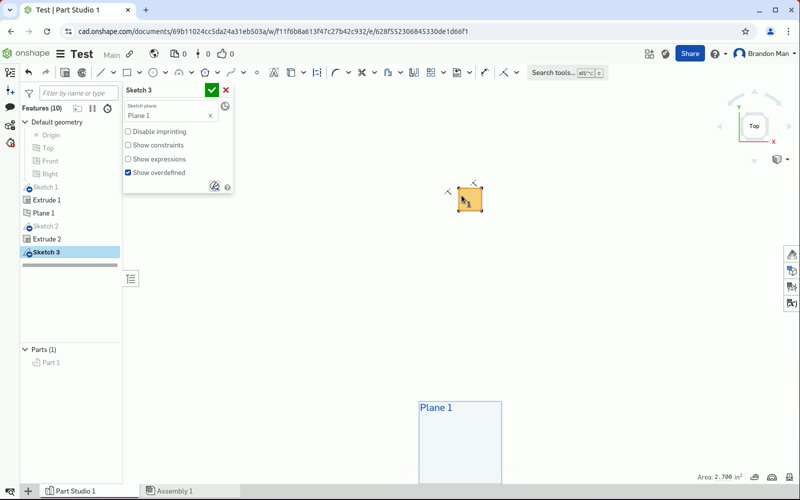
scroll(-6)
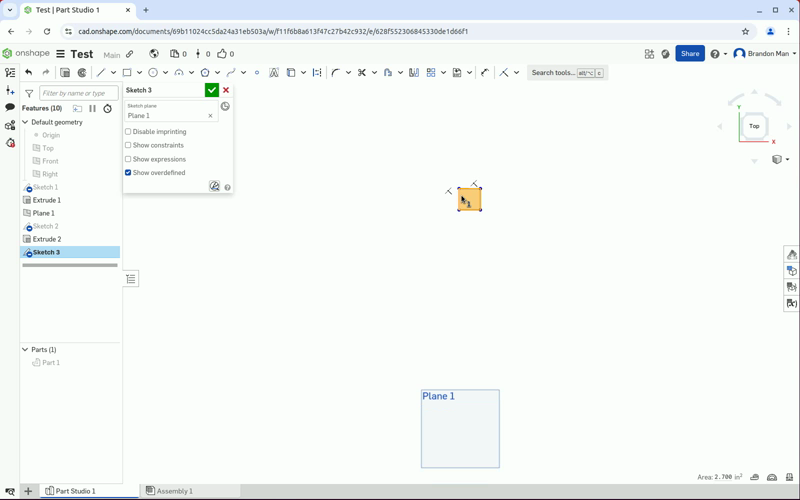
scroll(-6)
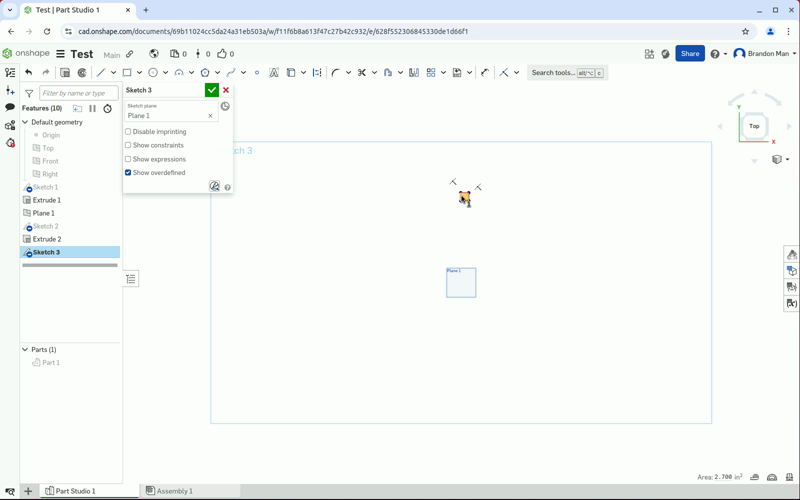
mouse_move(73, 352)
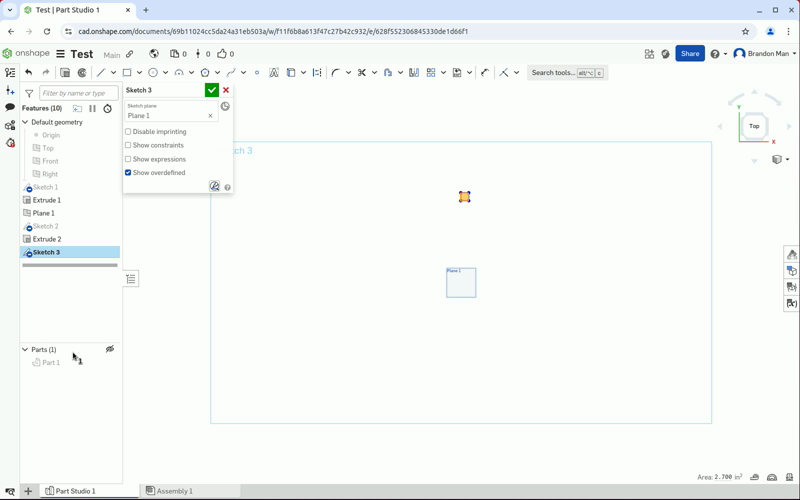
key(shift+y)
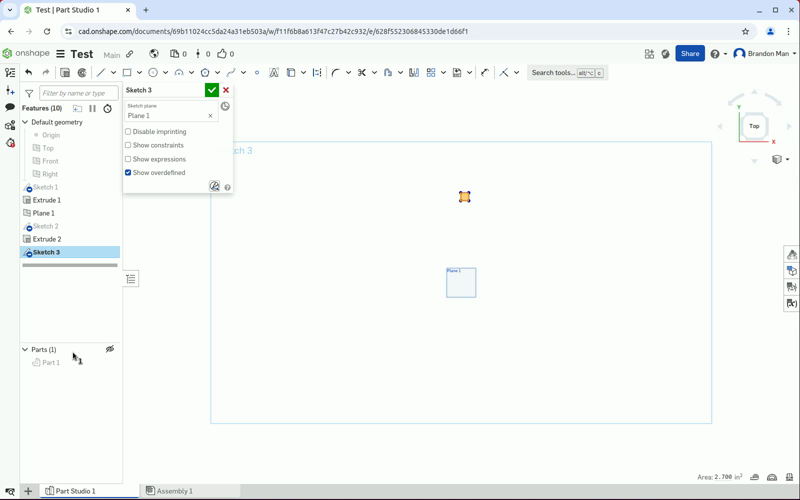
key(shift+e)
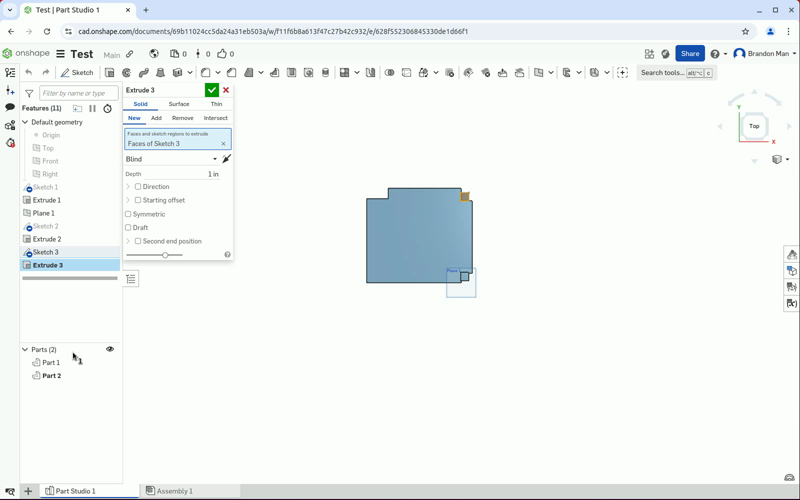
mouse_move(143, 106)
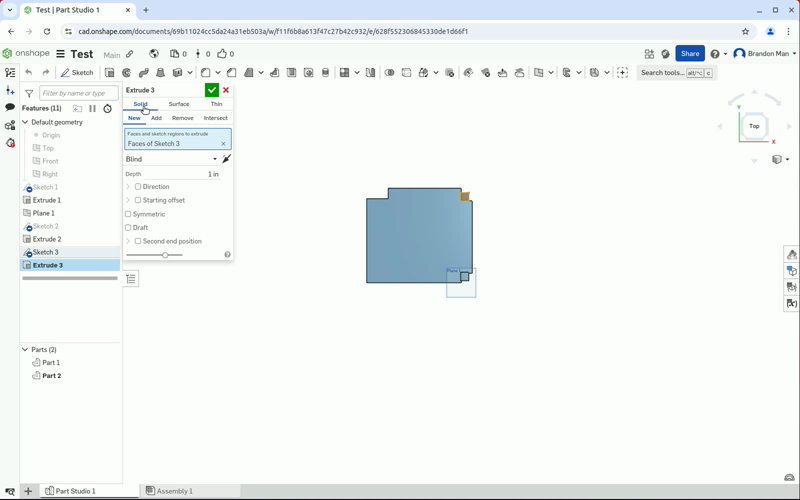
click(143, 106)
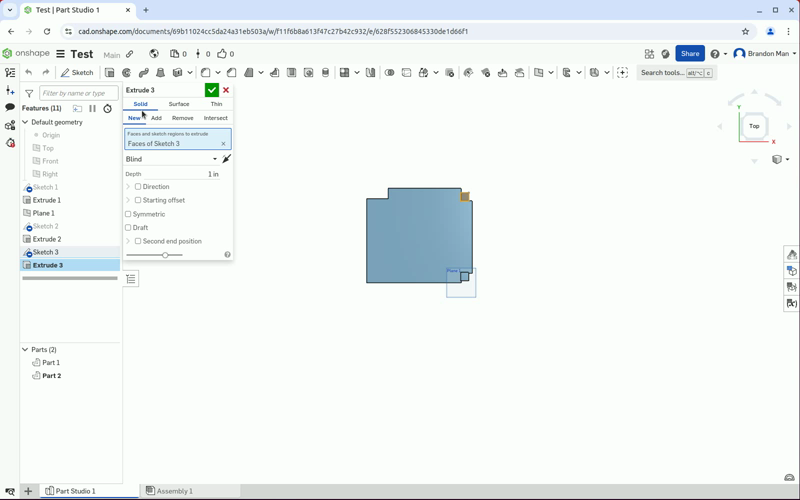
mouse_move(137, 120)
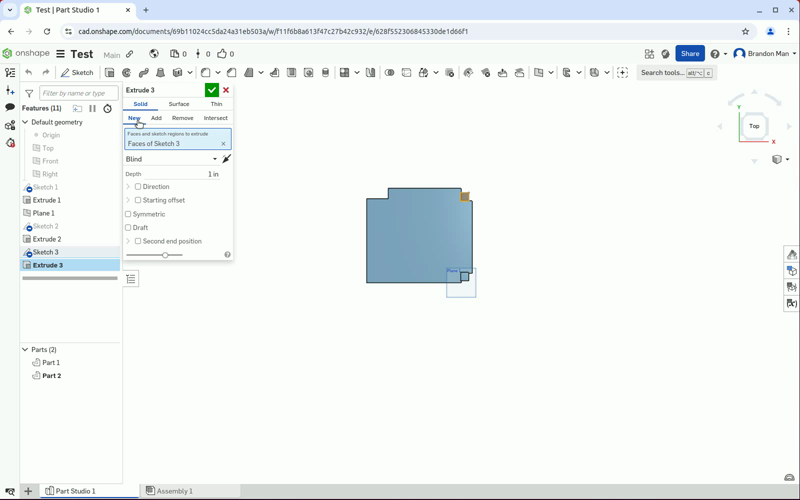
click(137, 120)
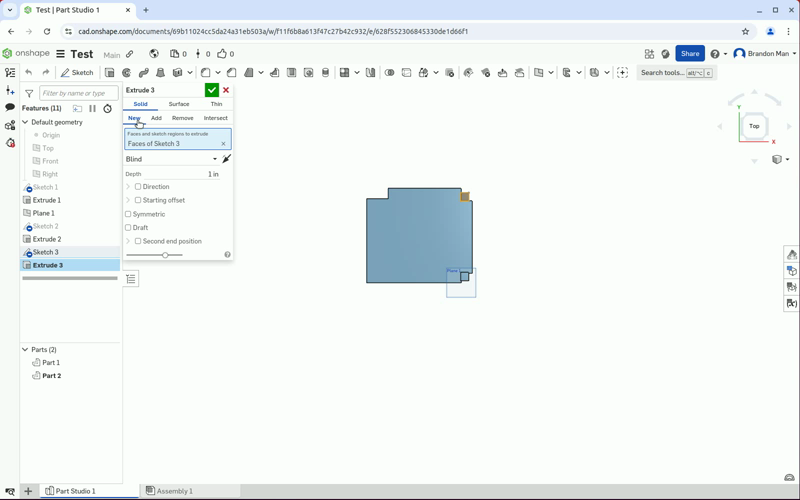
key(tab, 4)
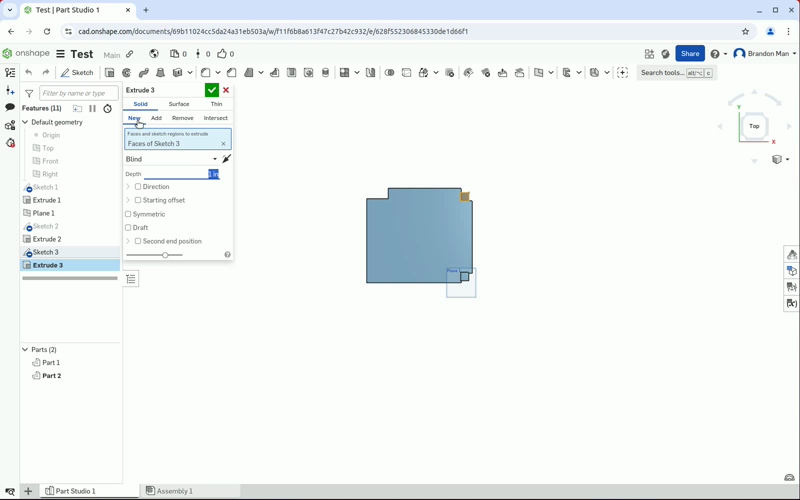
text(22.627)
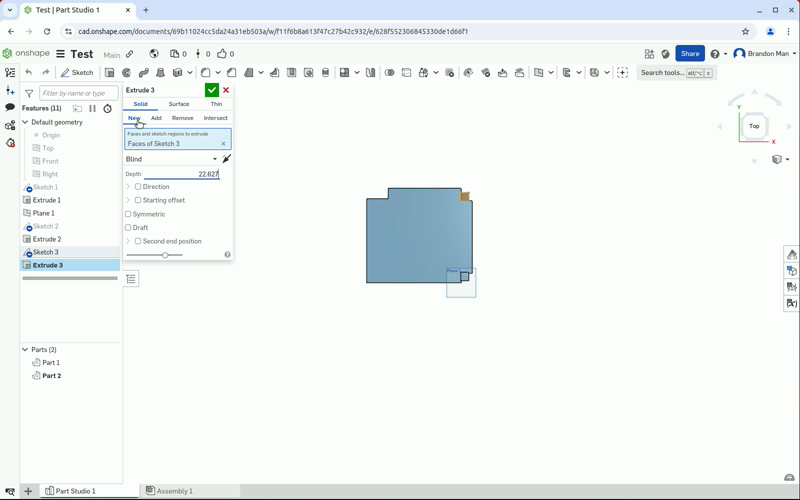
key(tab, 3)
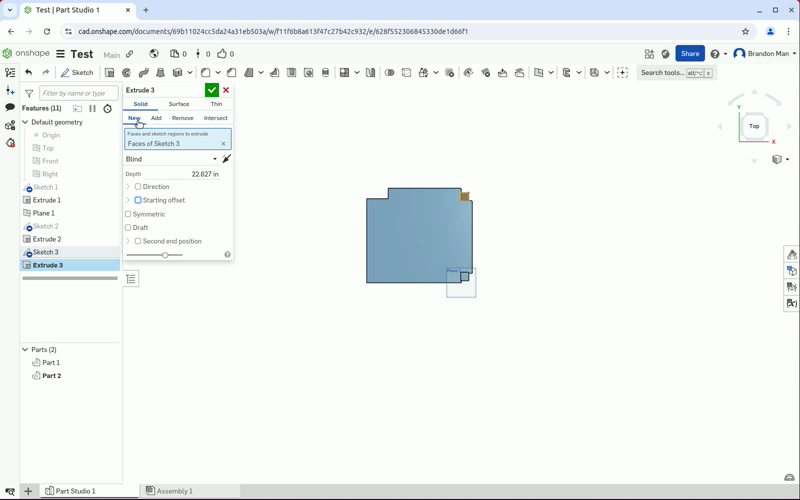
key(tab, 2)
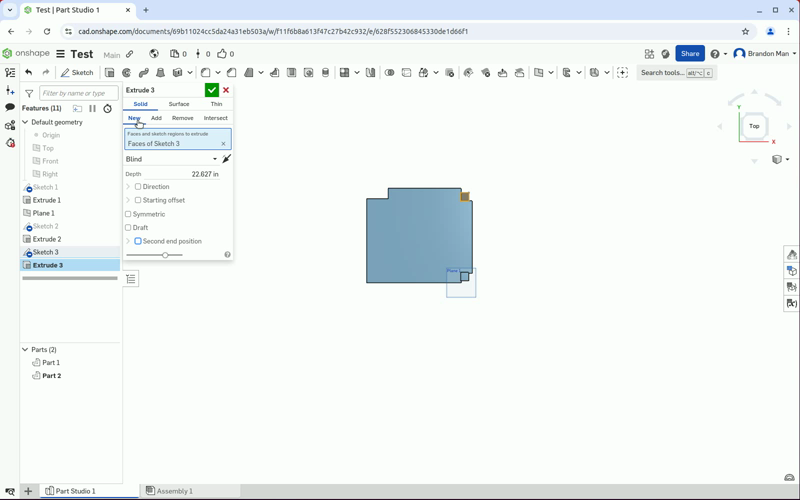
key(space)
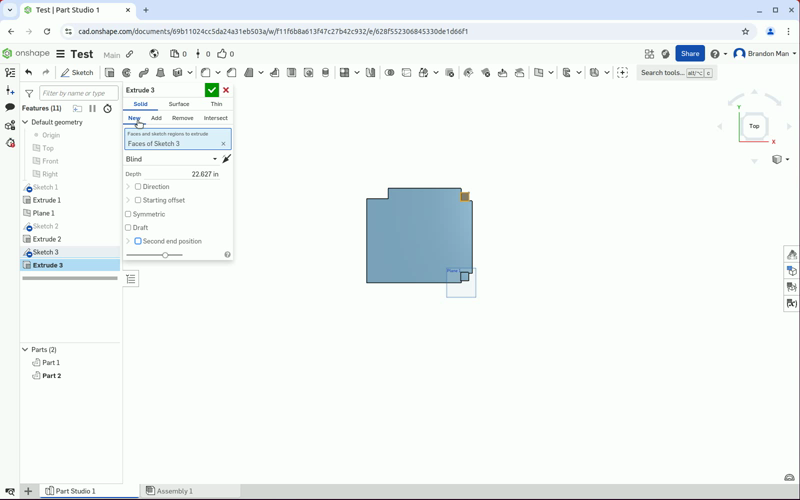
key(tab, 3)
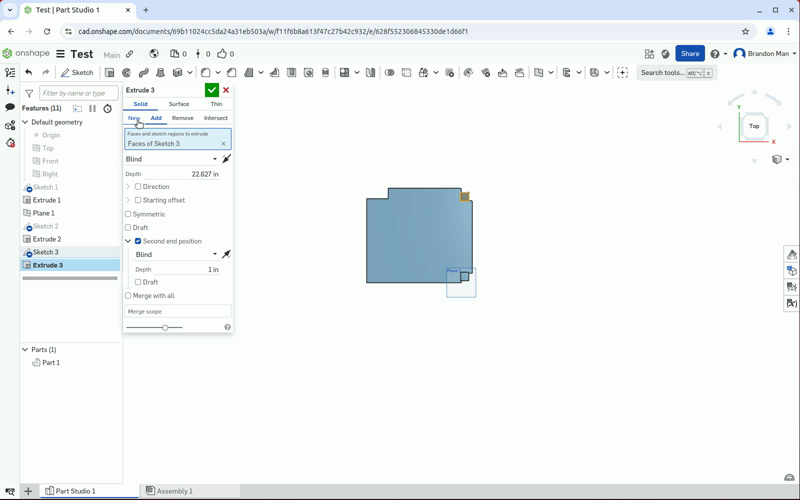
text(17.09)
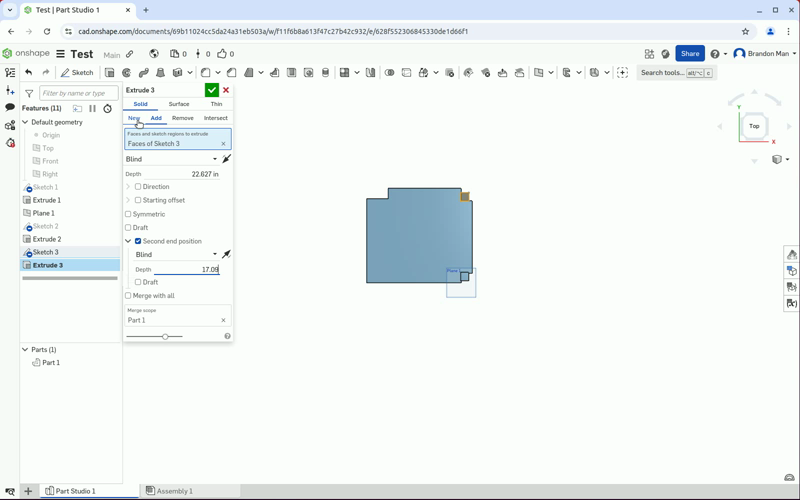
key(enter)
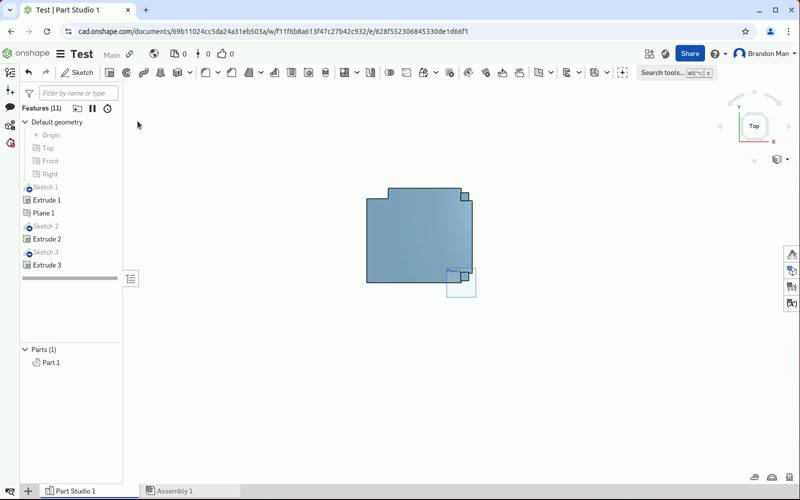
key(shift+h)
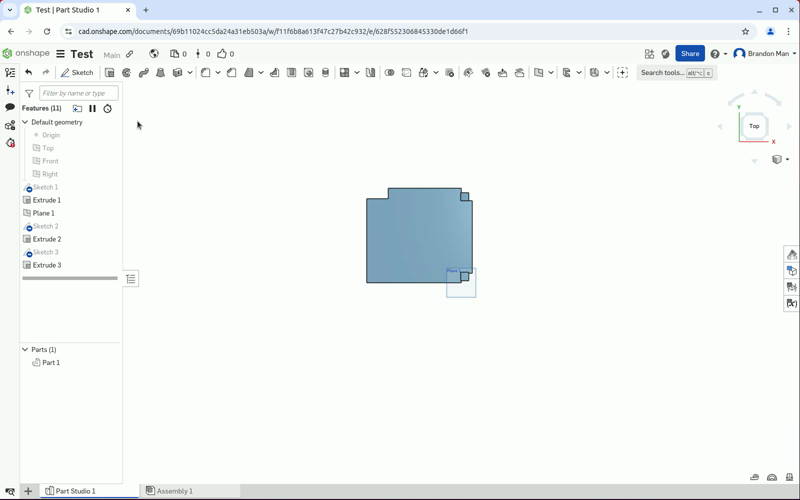
key(shift+h)
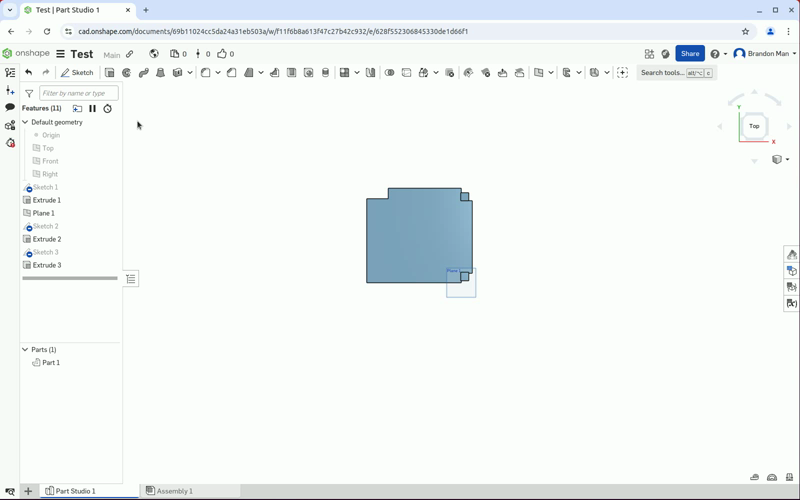
mouse_move(73, 189)
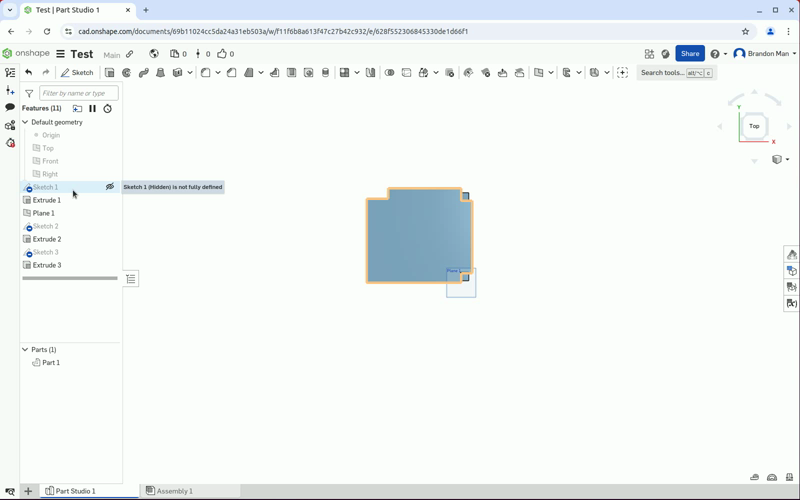
click(73, 189)
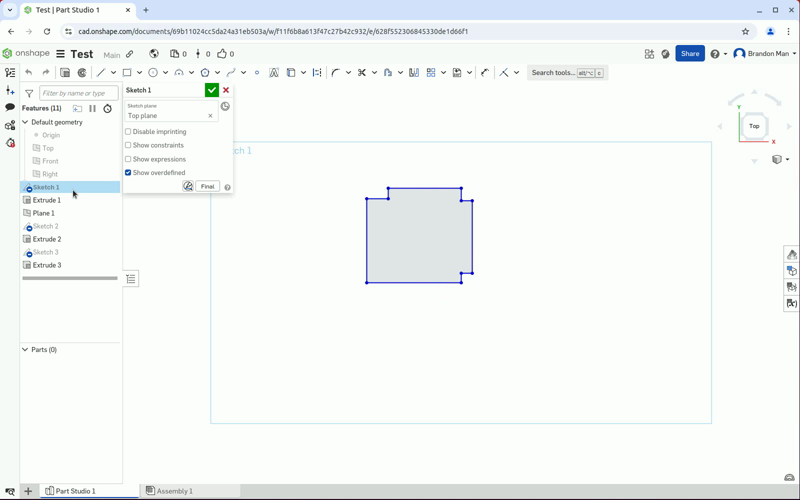
mouse_move(229, 92)
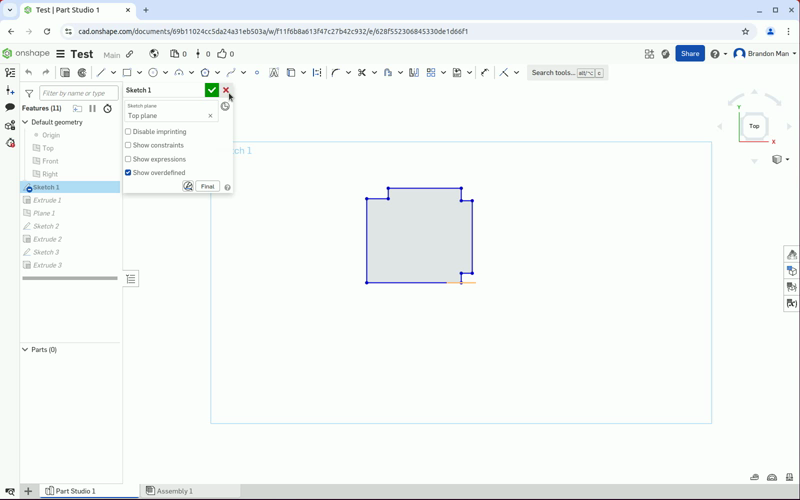
click(229, 92)
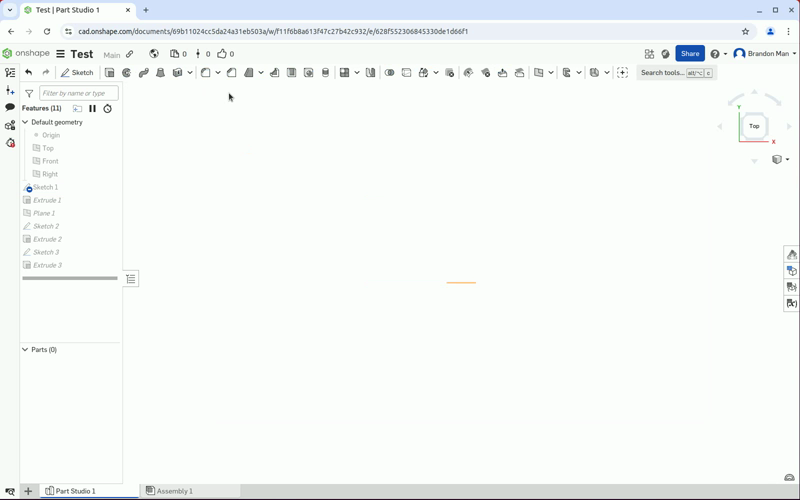
mouse_move(73, 352)
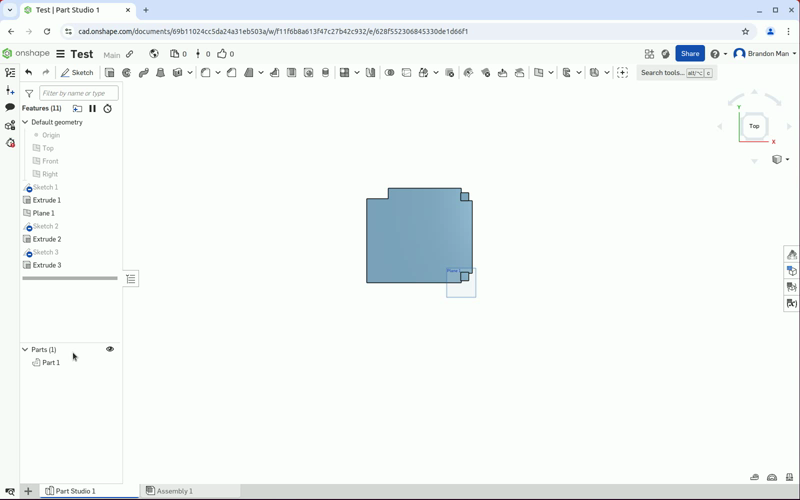
key(y)
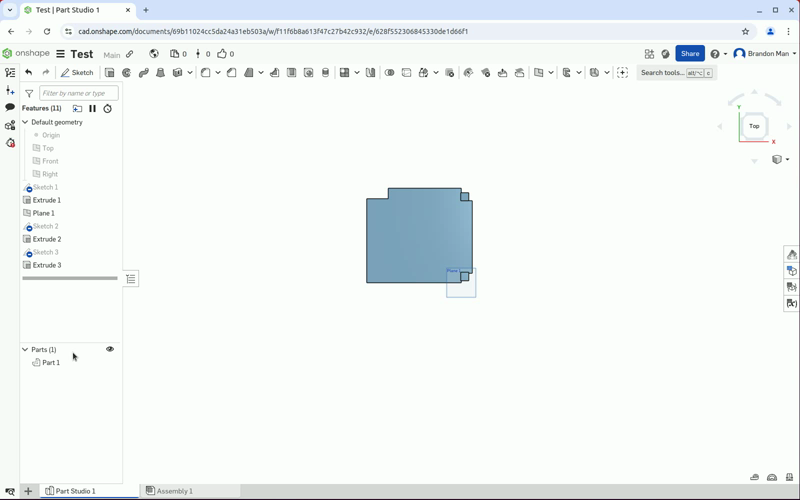
key(shift+p)
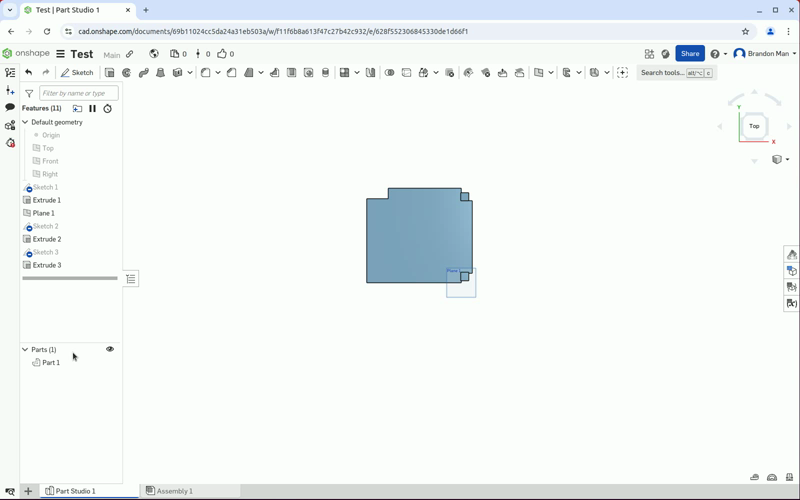
key(space)
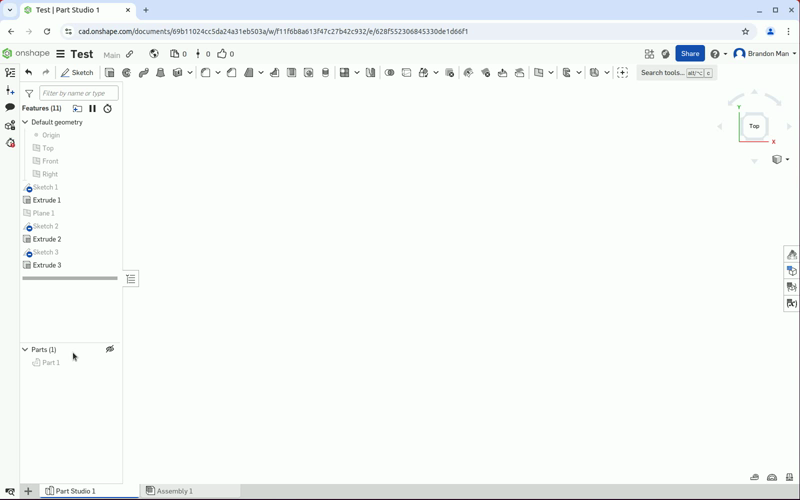
key_down(shift)
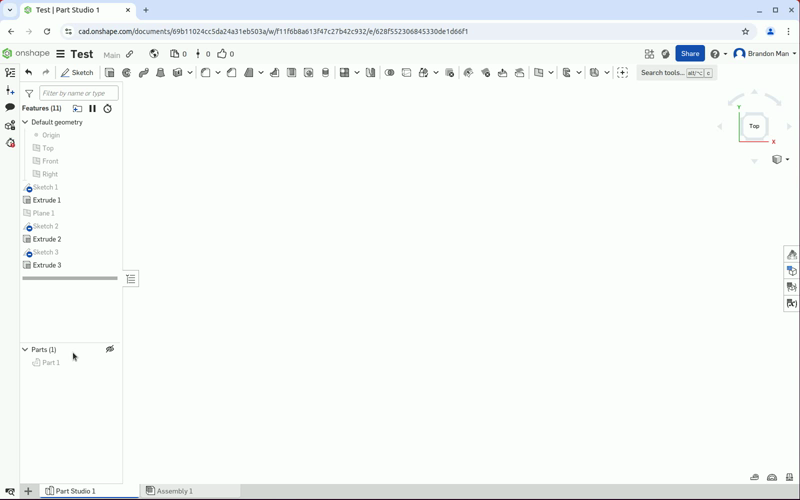
key(up)
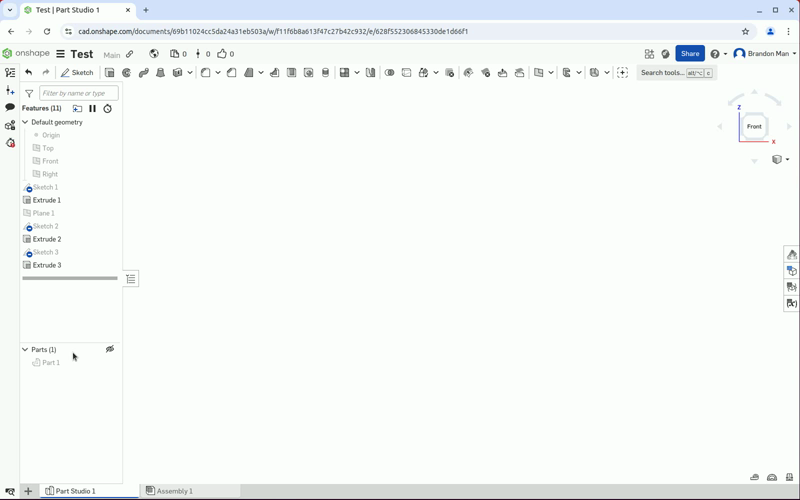
key_up(shift)
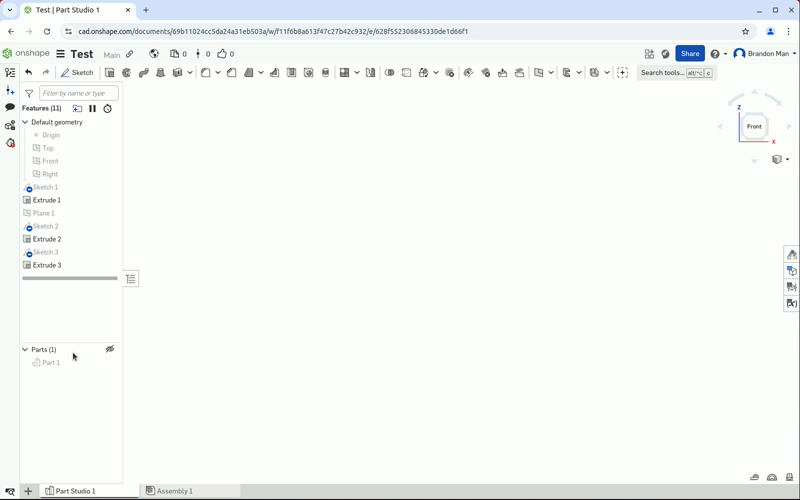
key(space)
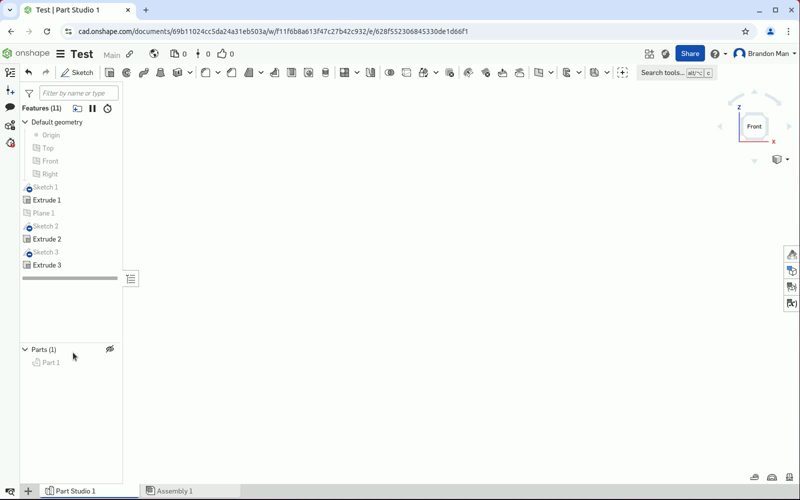
key_down(shift)
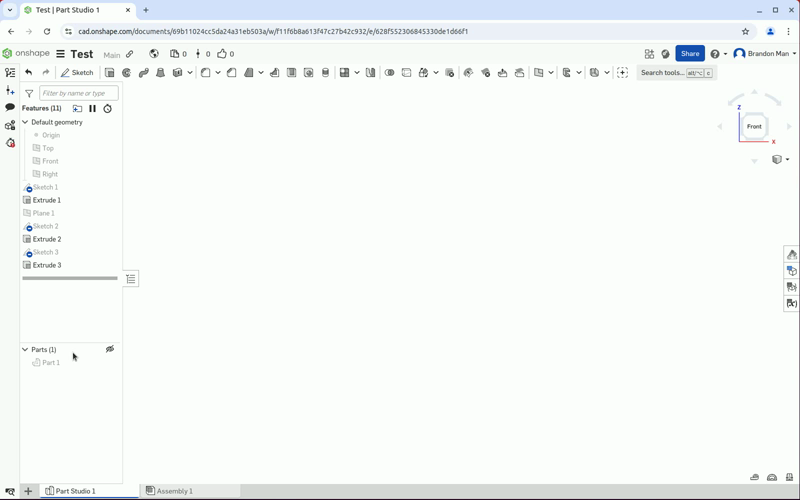
key(left)
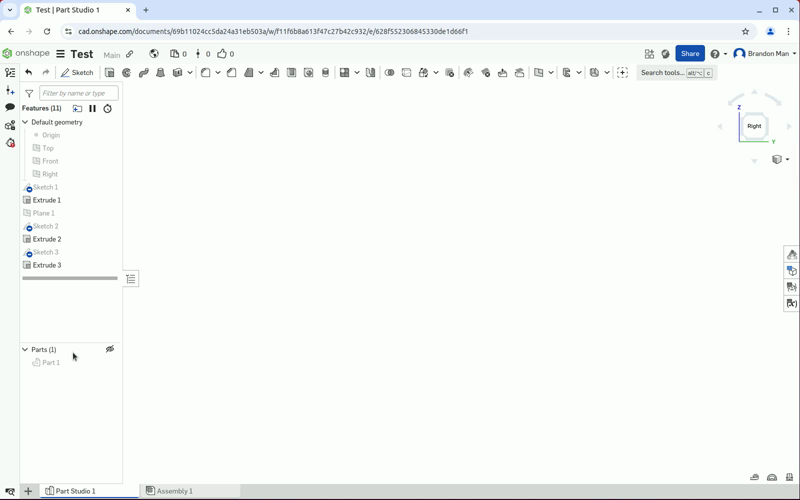
key_up(shift)
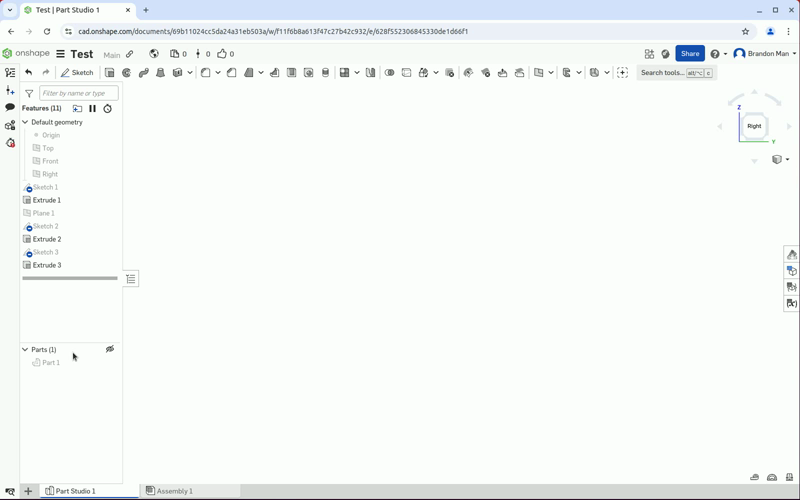
mouse_move(73, 352)
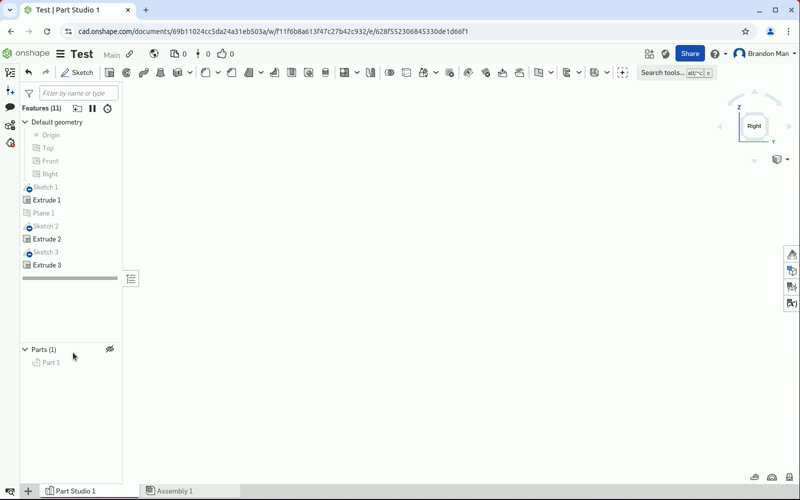
key(shift+y)
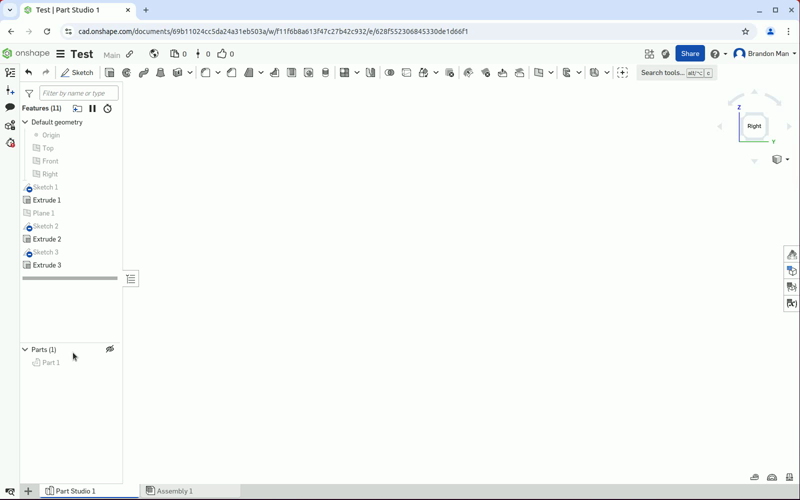
key(shift+s)
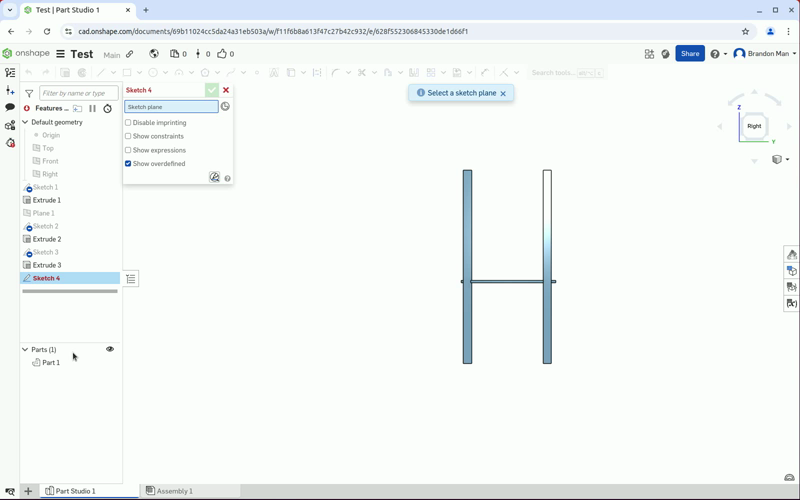
mouse_move(73, 176)
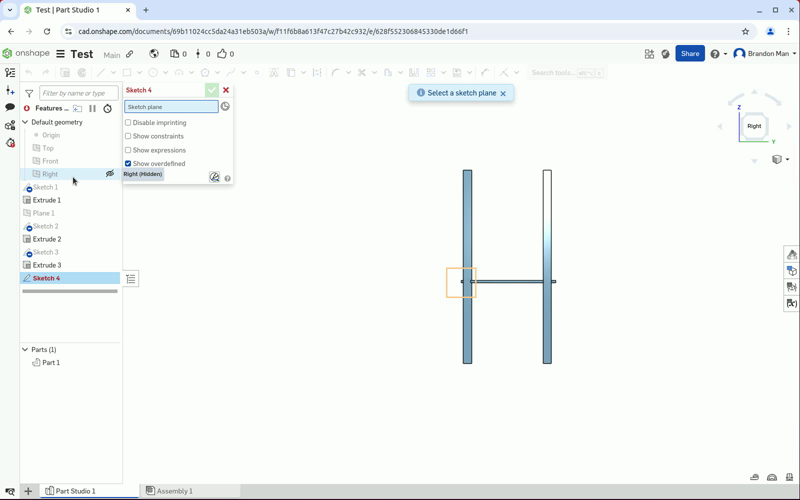
click(73, 176)
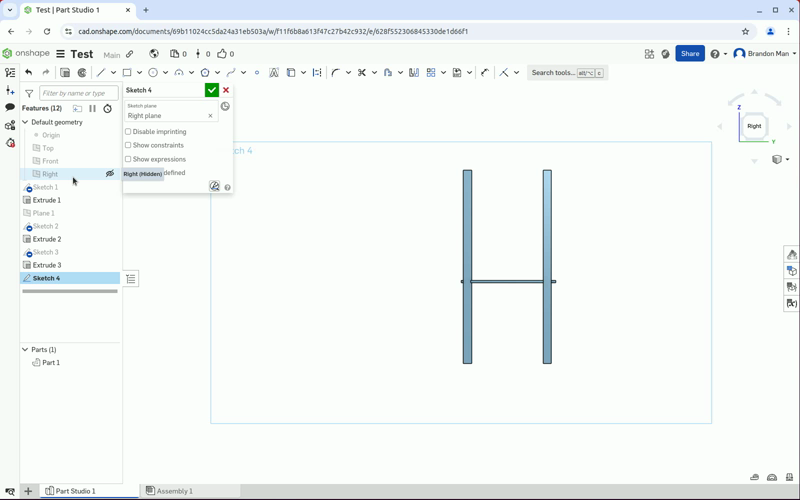
mouse_move(73, 352)
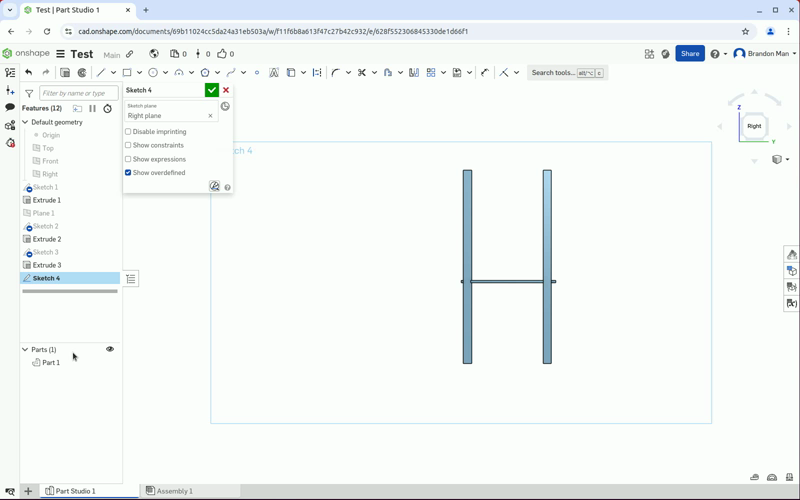
key(y)
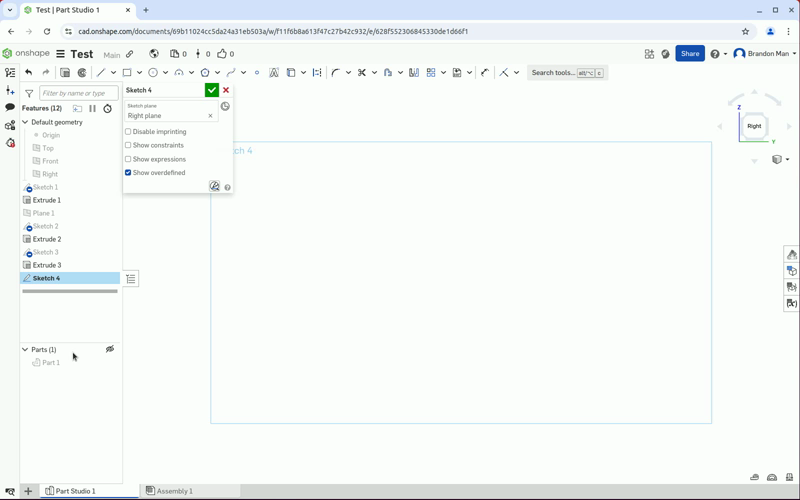
key(l)
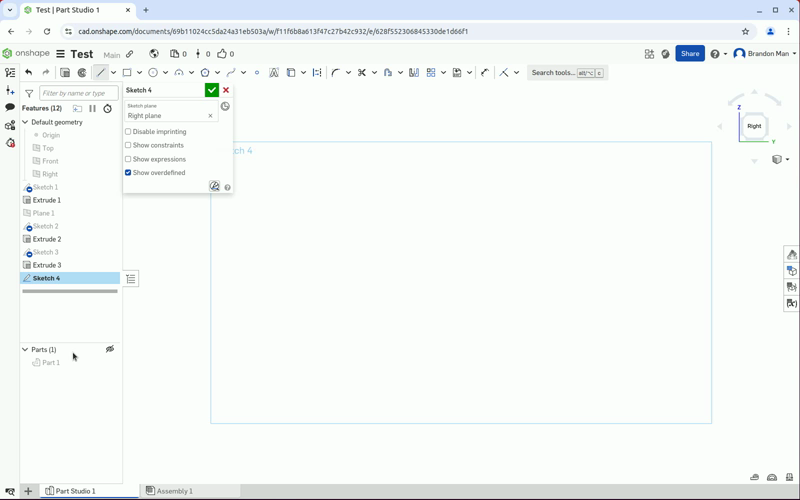
key_down(shift)
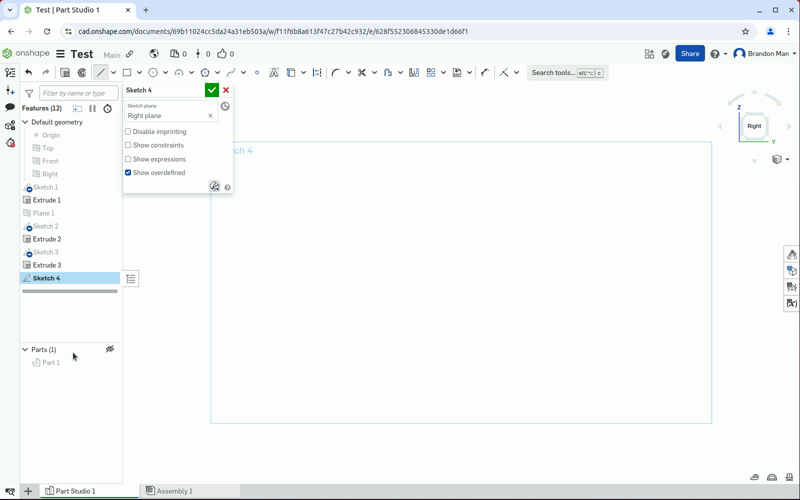
mouse_move(522, 363)
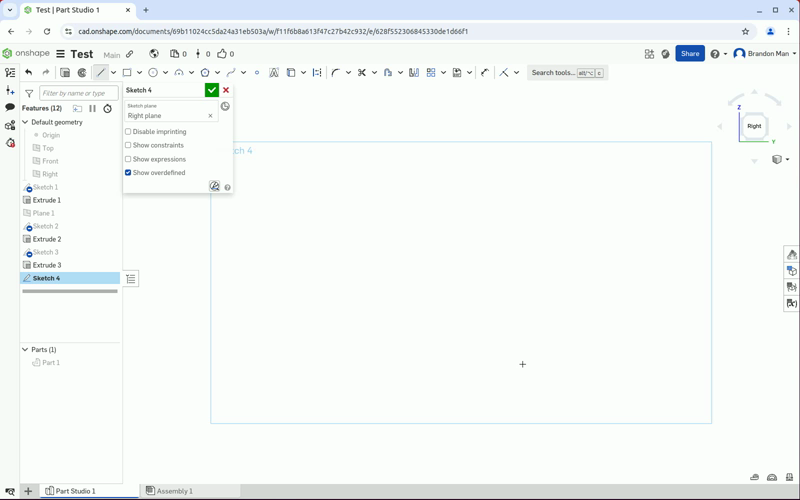
click(522, 363)
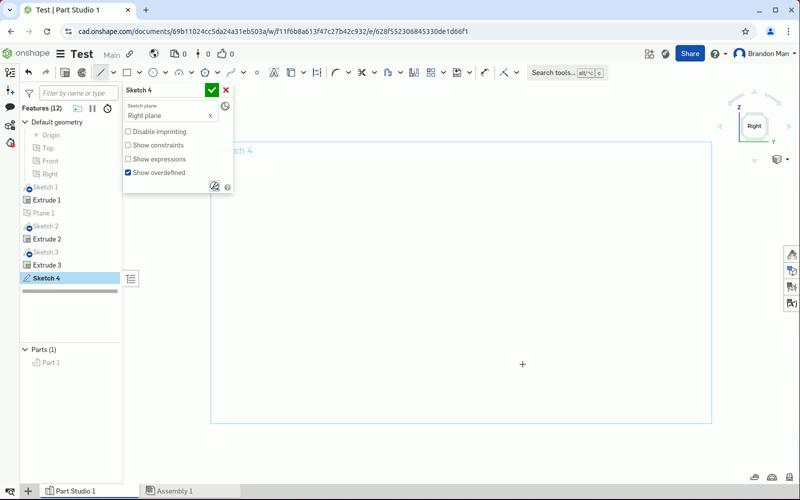
key_up(shift)
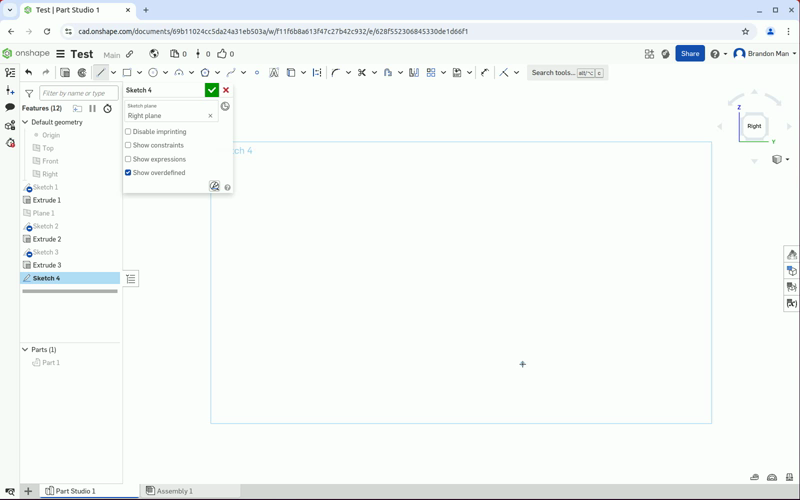
key_down(shift)
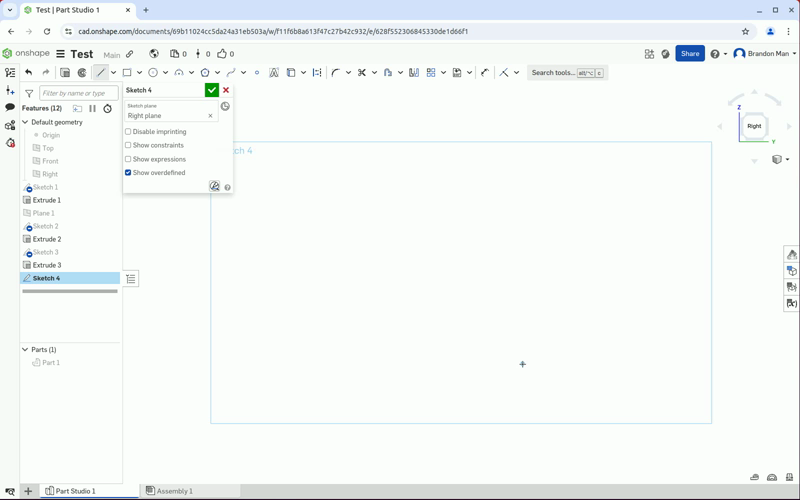
mouse_move(552, 363)
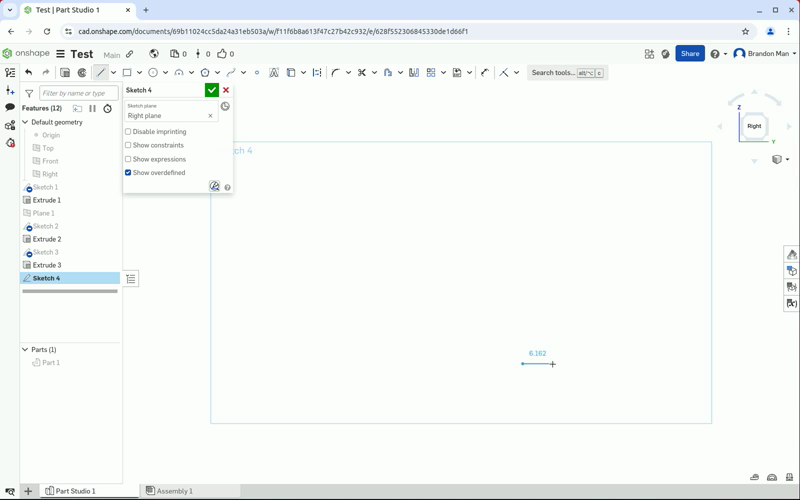
mouse_move(540, 376)
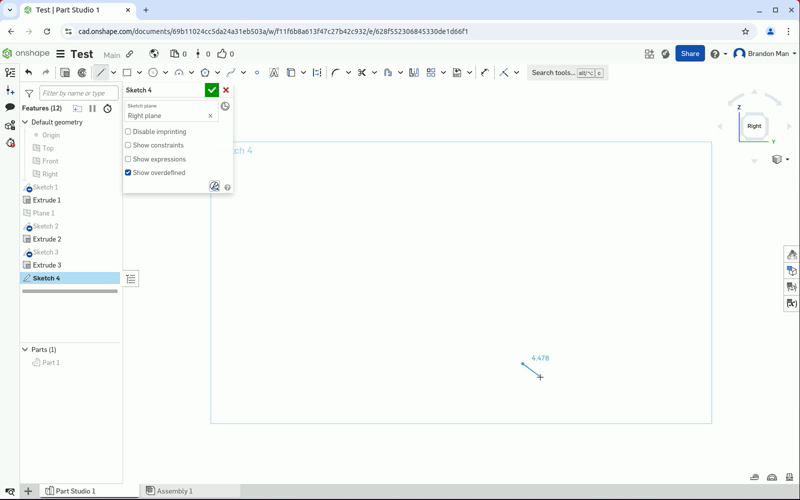
click(540, 376)
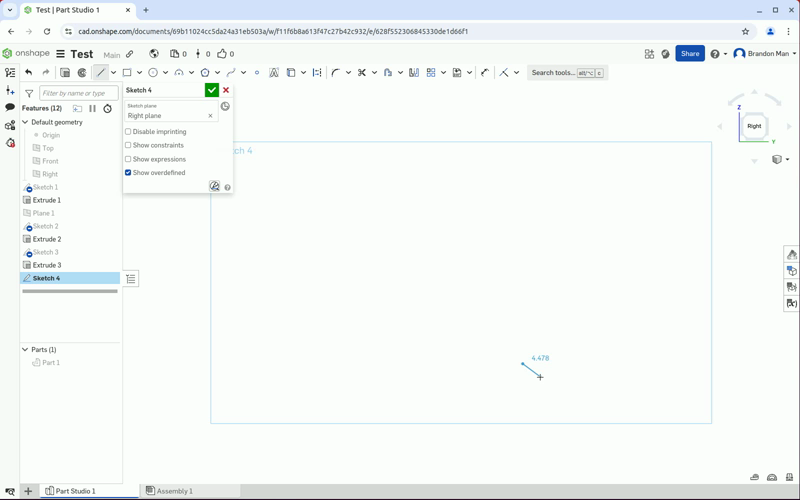
key_up(shift)
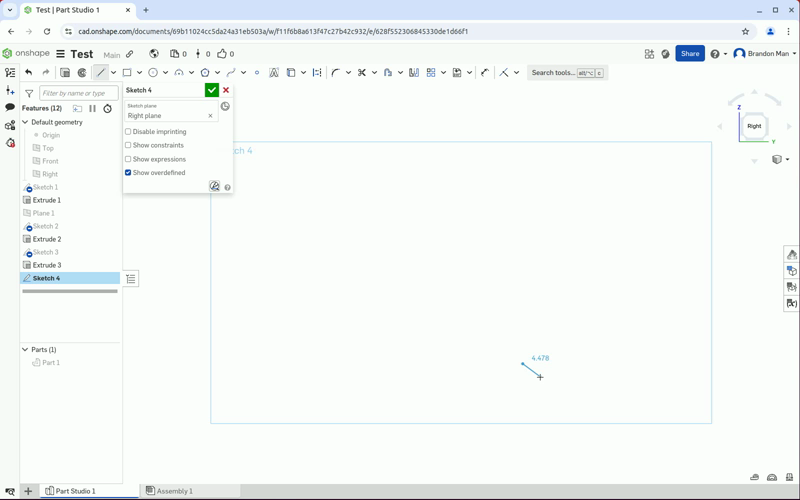
key_down(shift)
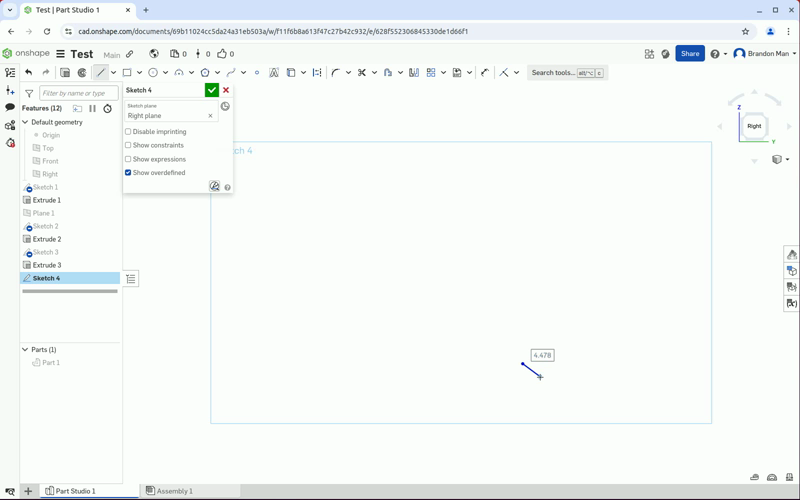
mouse_move(570, 376)
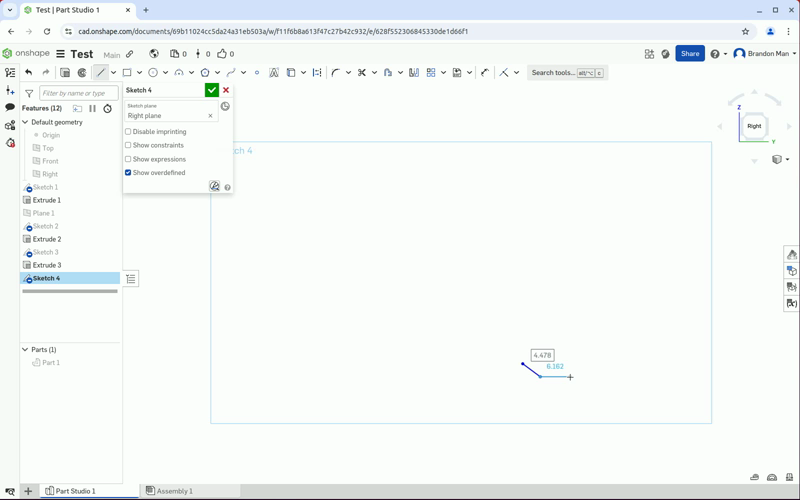
mouse_move(549, 363)
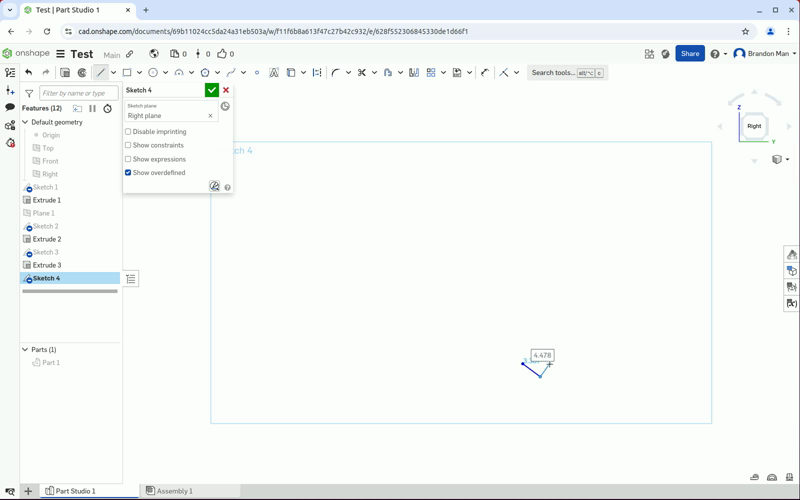
click(549, 363)
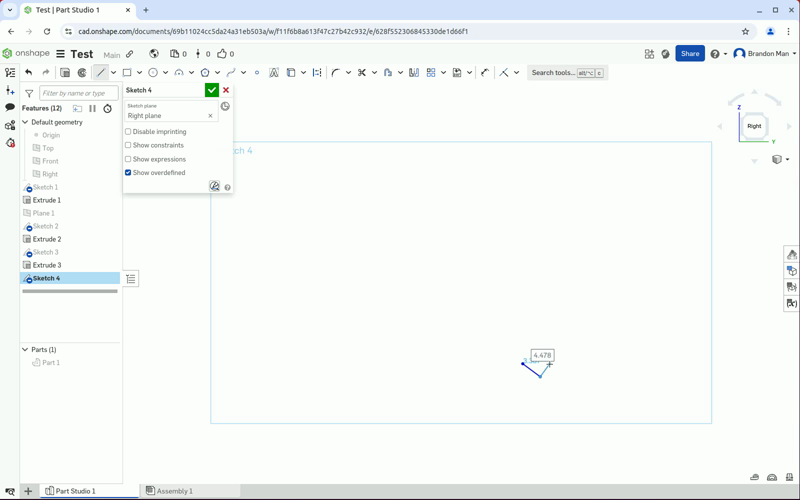
key_up(shift)
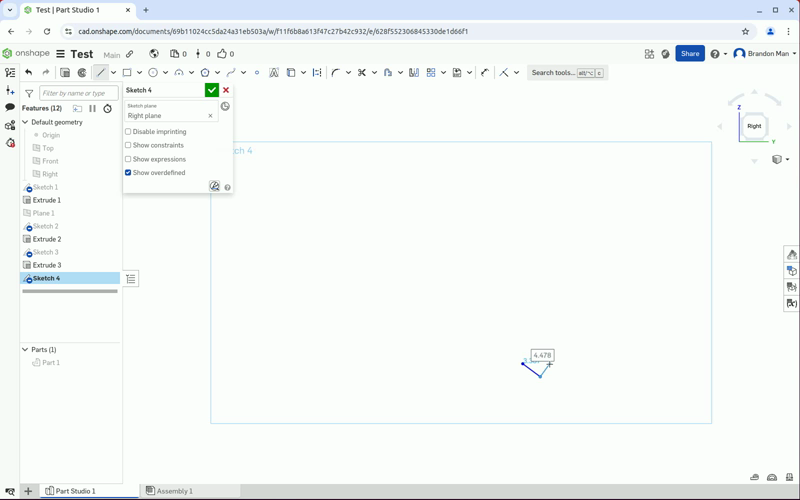
mouse_move(579, 363)
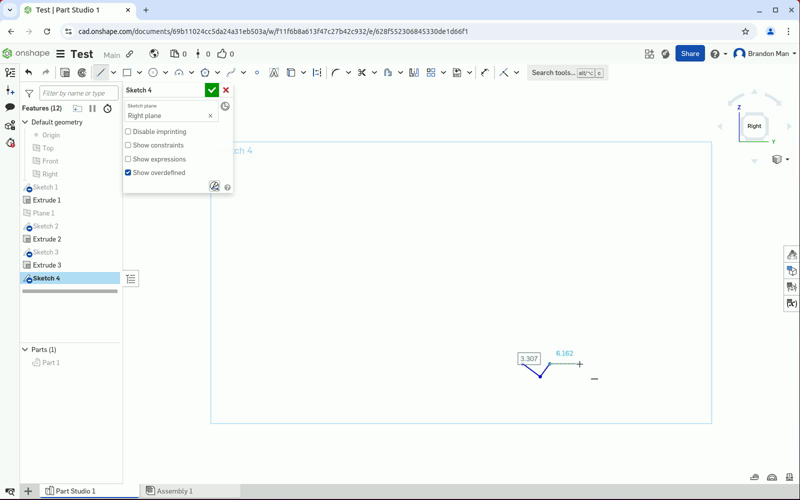
key_down(shift)
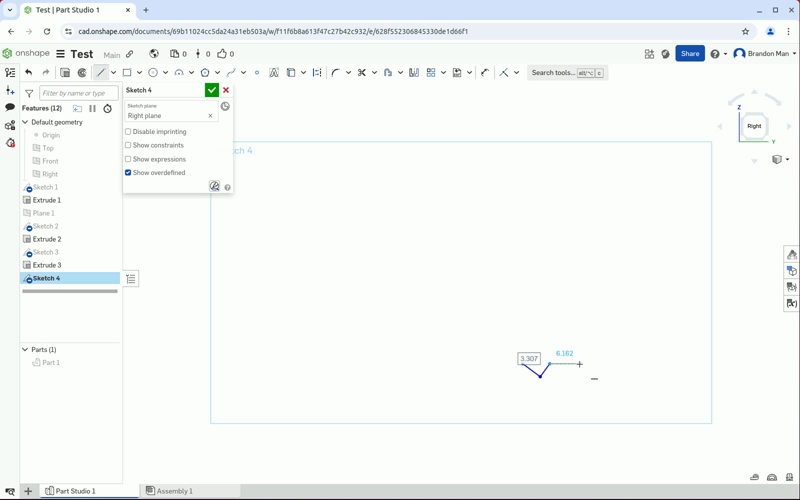
mouse_move(522, 363)
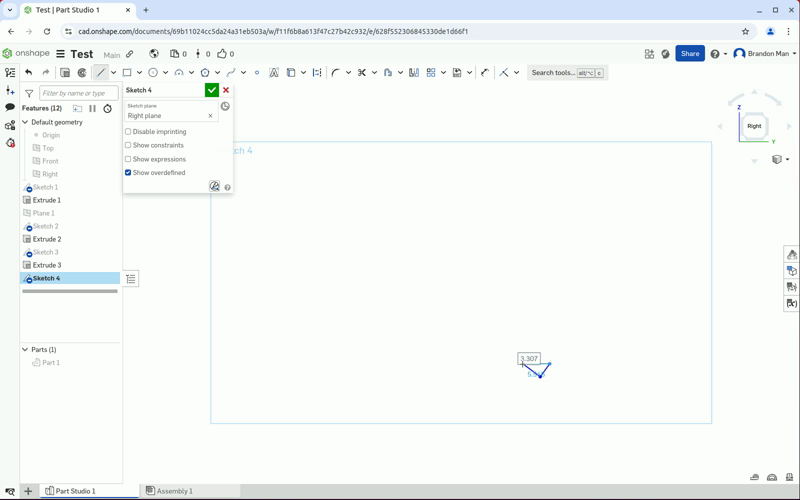
key_up(shift)
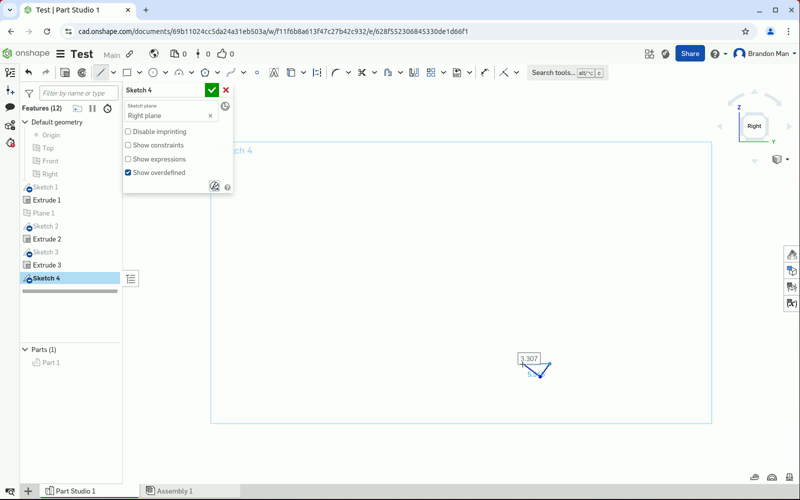
click(522, 363)
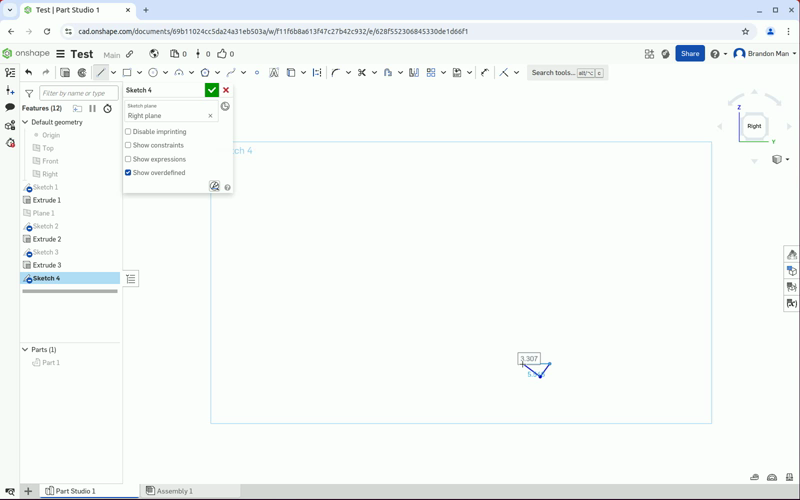
key(esc)
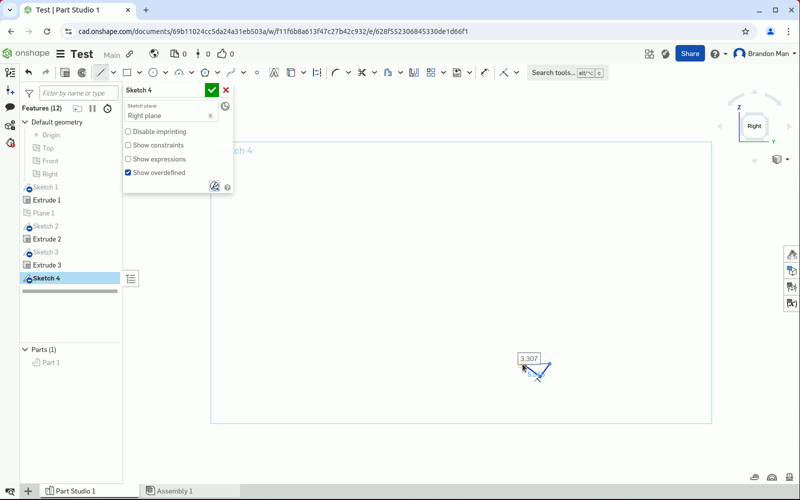
mouse_move(545, 368)
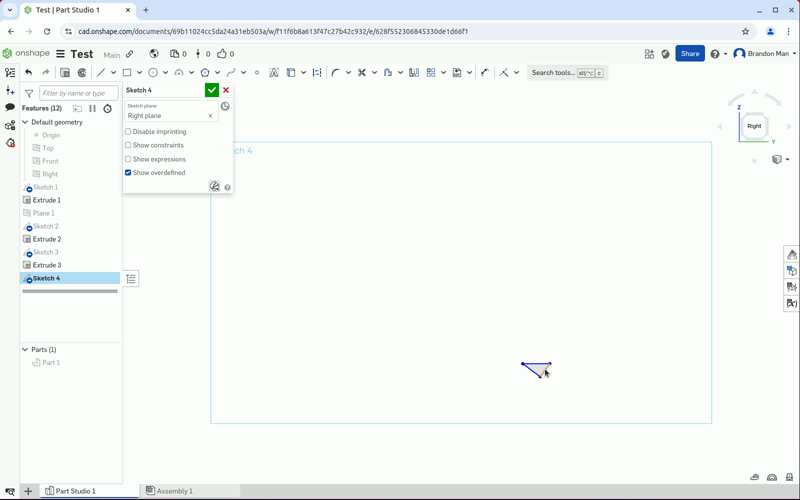
scroll(6)
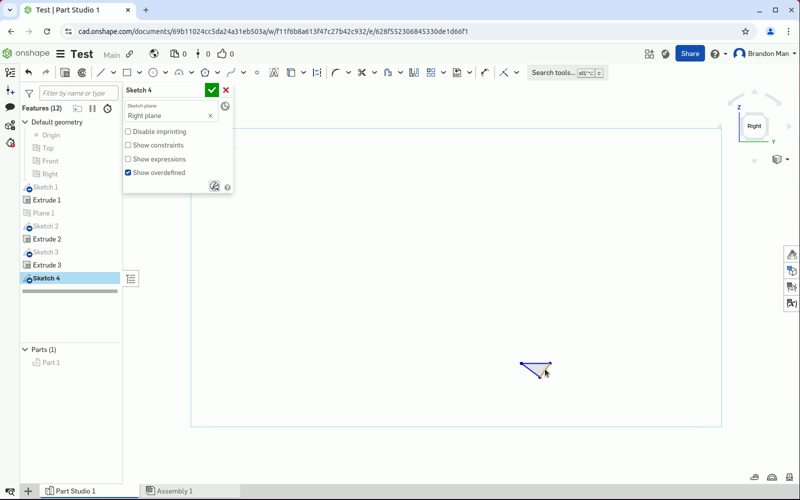
scroll(6)
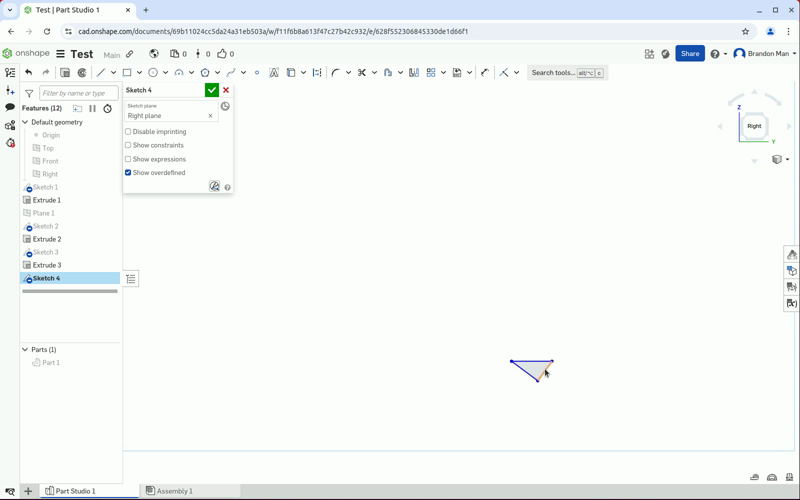
scroll(6)
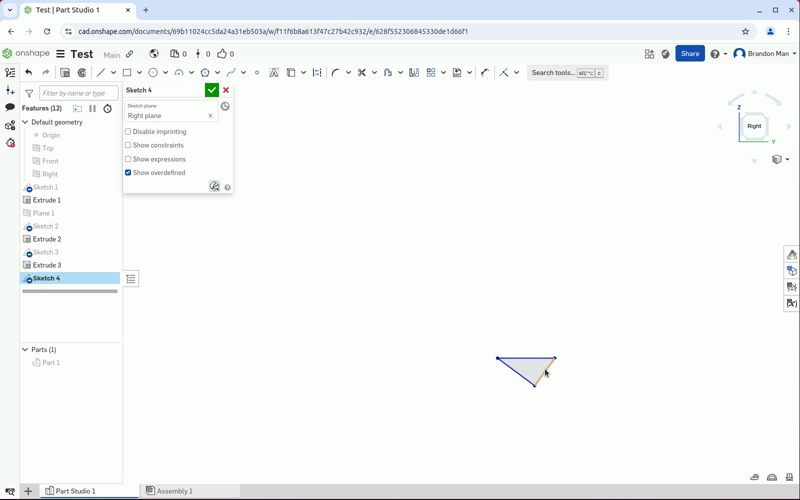
scroll(6)
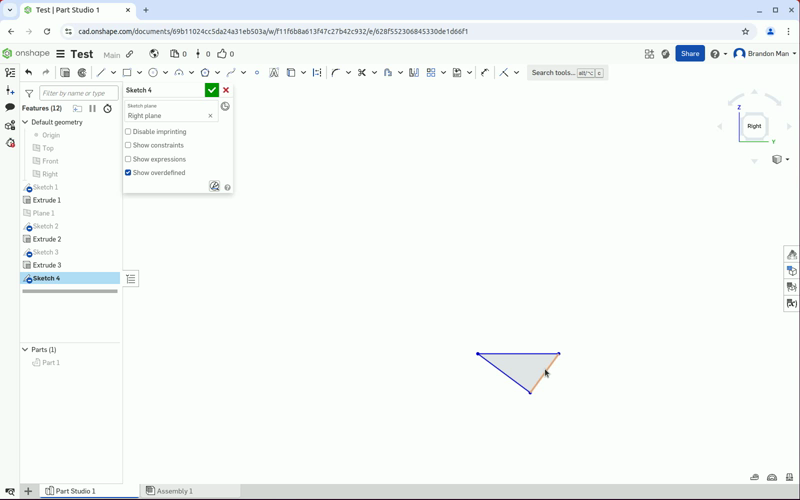
scroll(6)
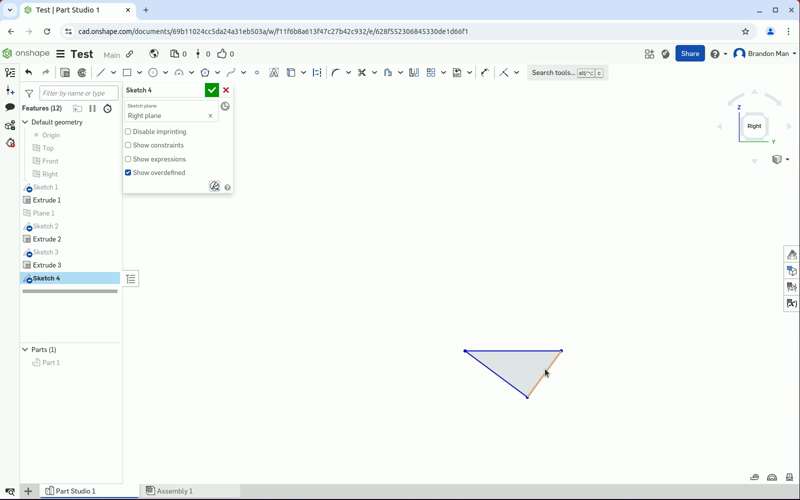
scroll(6)
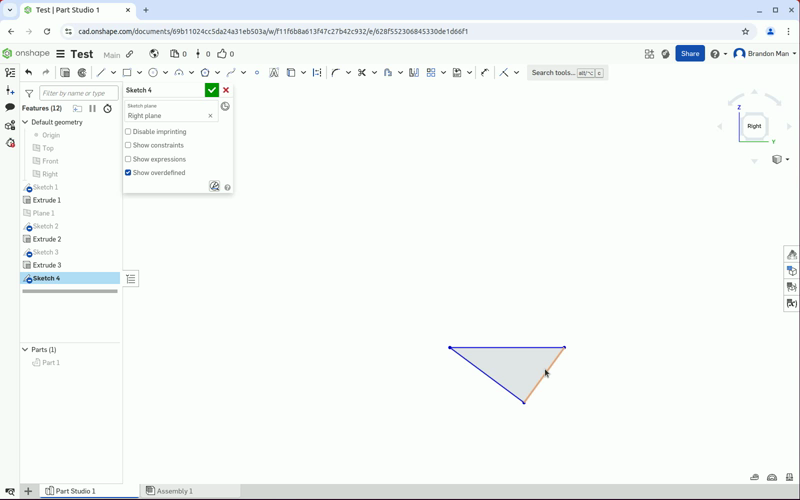
scroll(6)
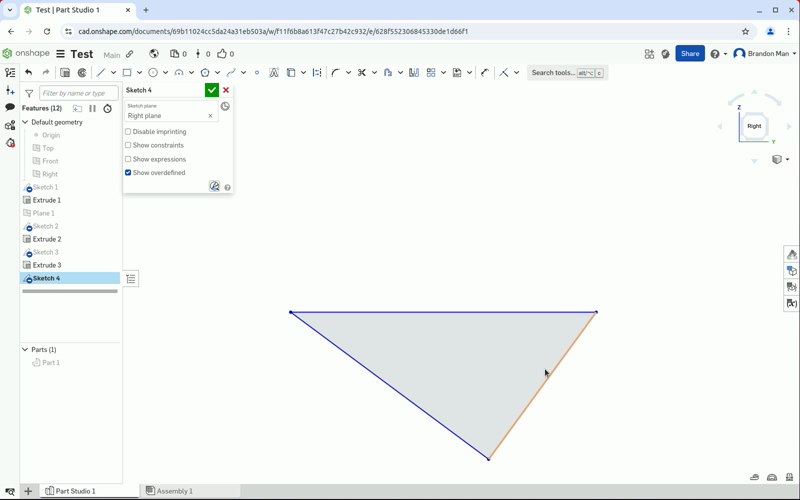
click(545, 368)
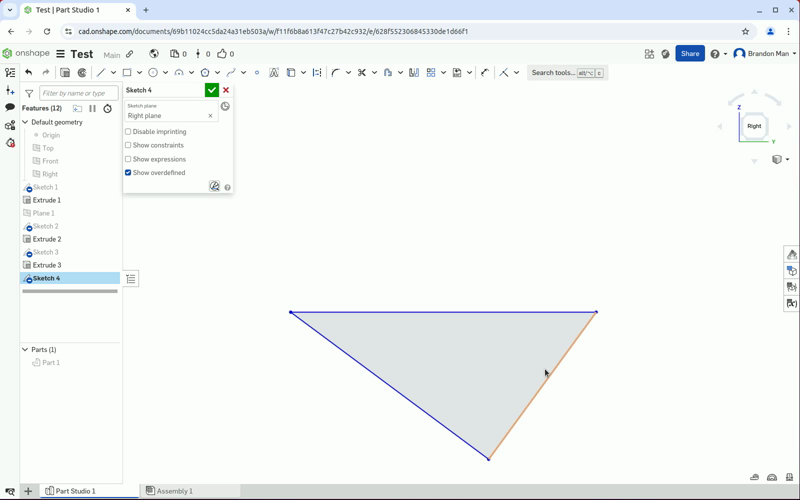
scroll(-6)
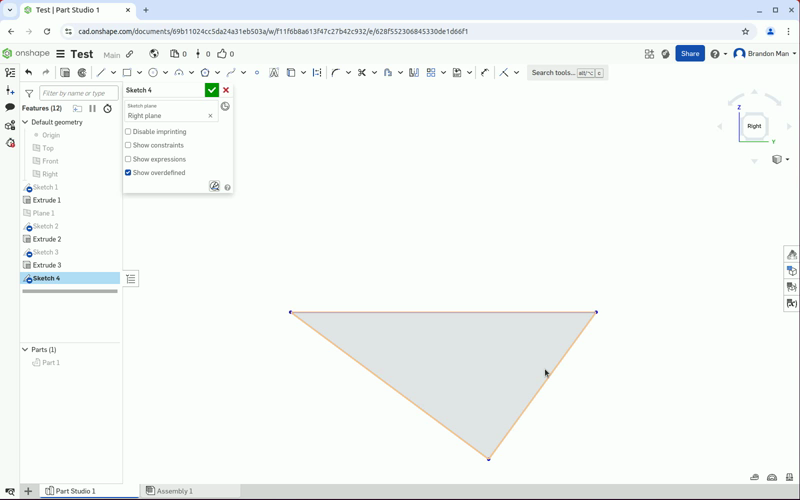
scroll(-6)
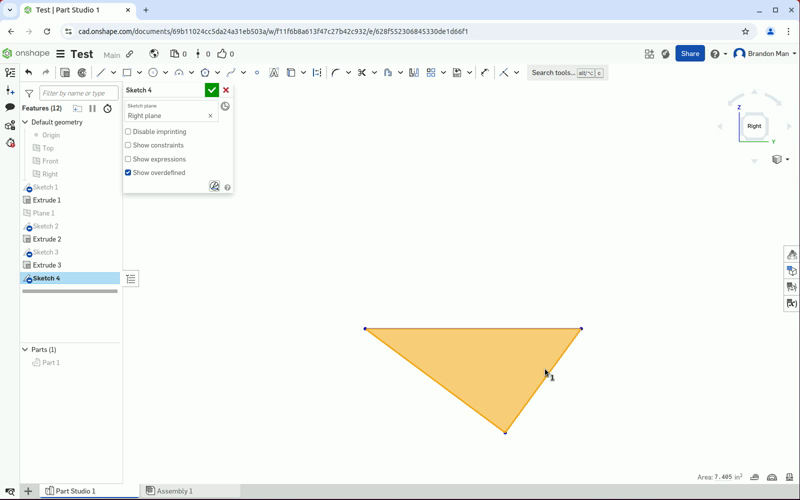
scroll(-6)
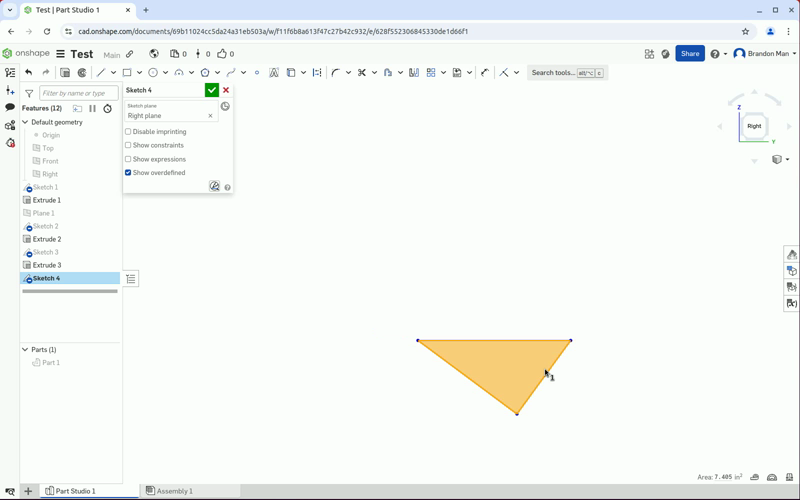
scroll(-6)
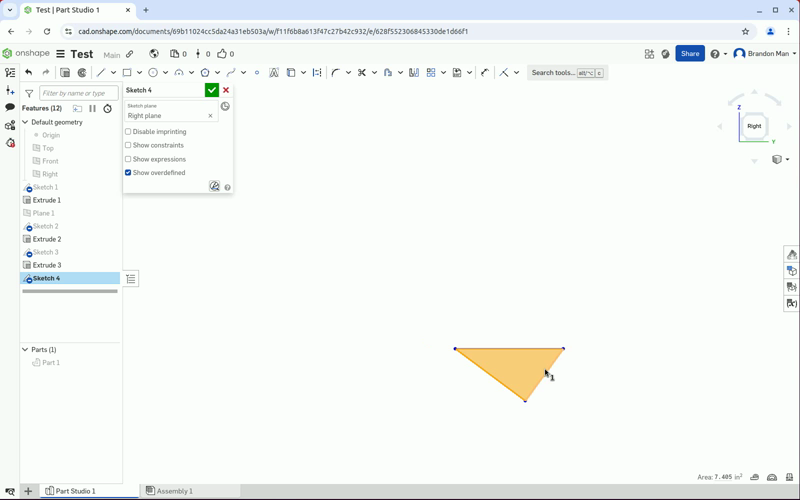
scroll(-6)
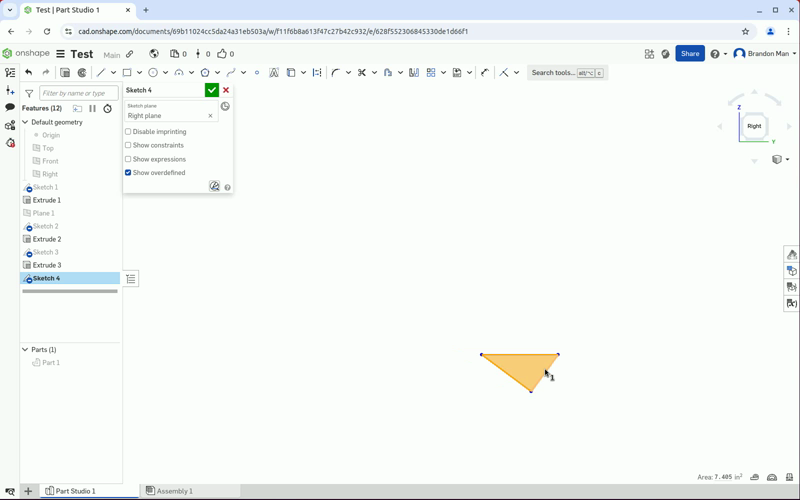
scroll(-6)
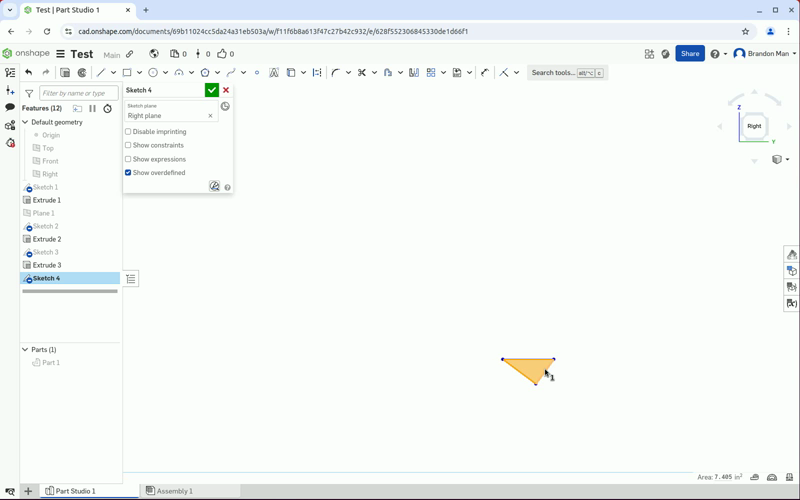
scroll(-6)
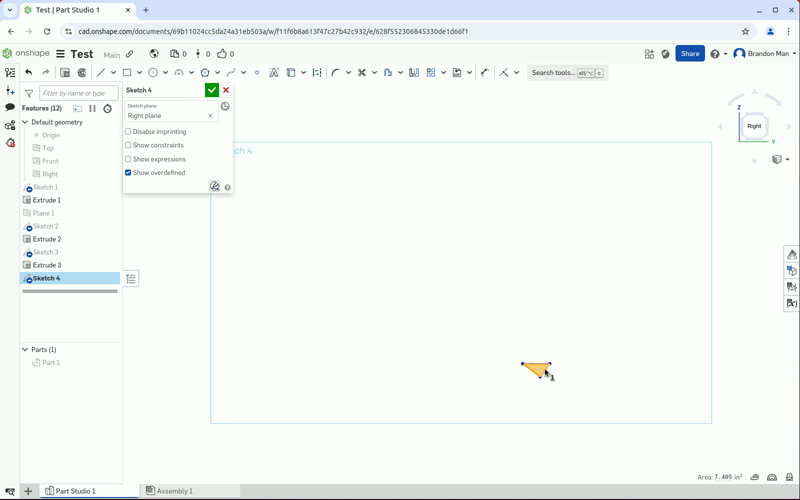
mouse_move(73, 352)
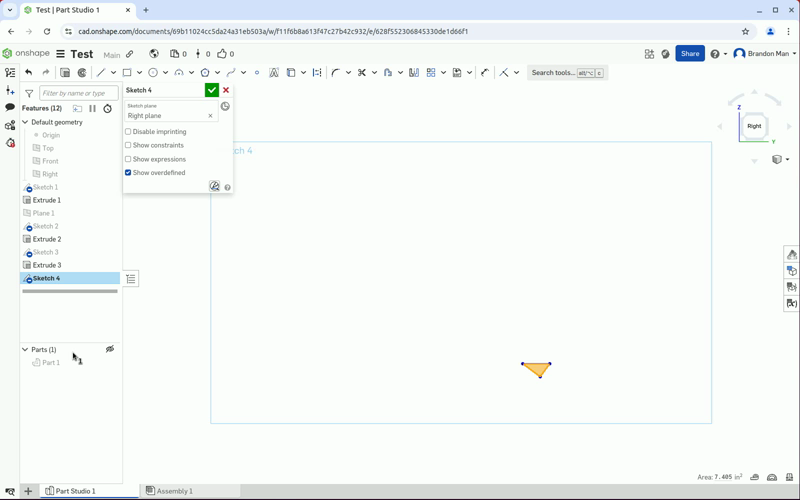
key(shift+y)
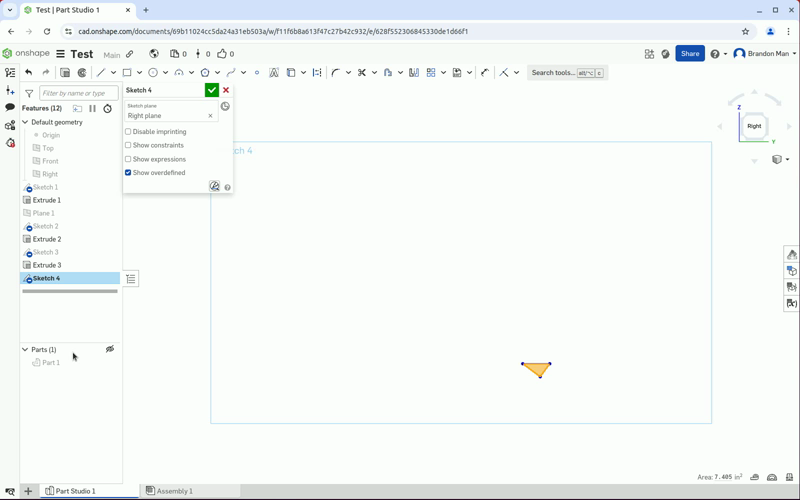
key(shift+e)
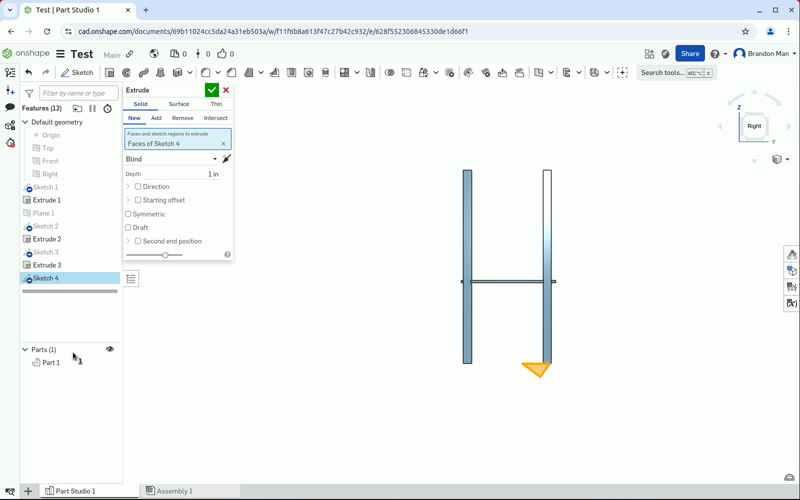
mouse_move(143, 106)
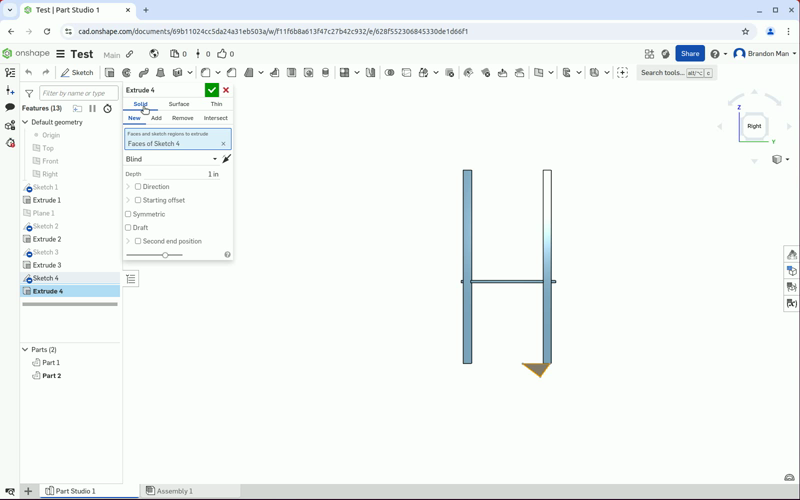
click(143, 106)
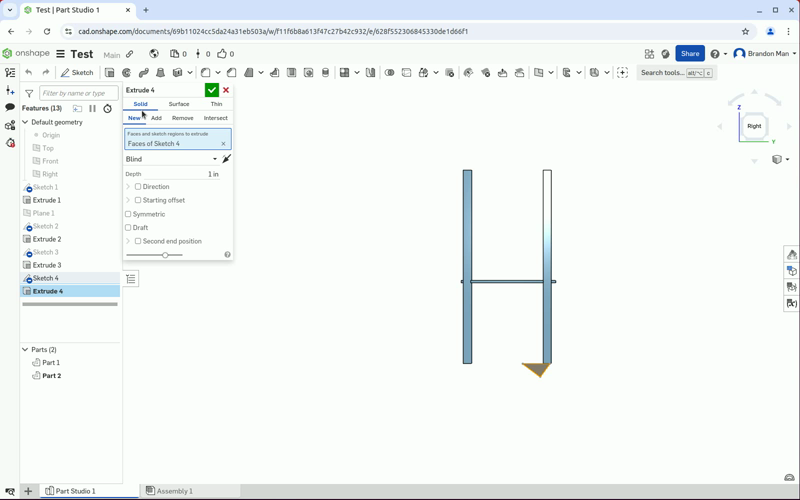
mouse_move(137, 120)
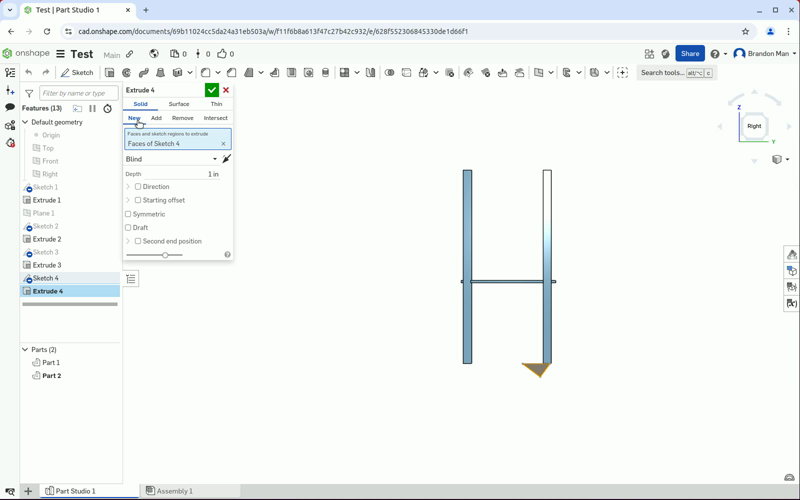
click(137, 120)
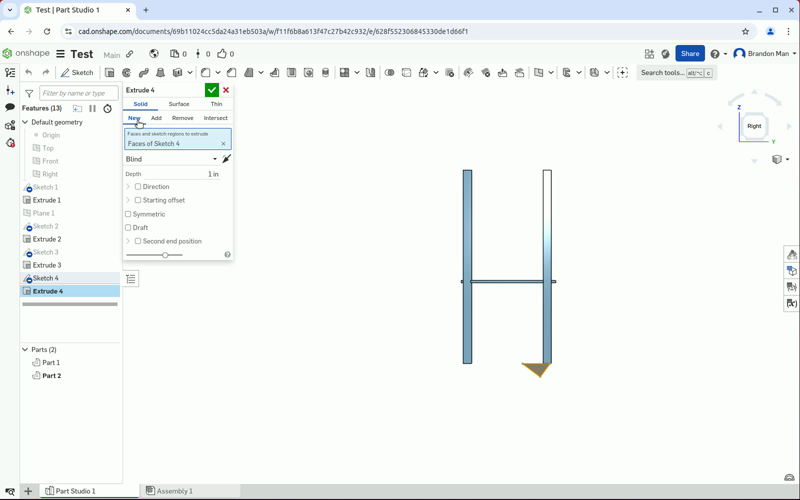
key(tab, 4)
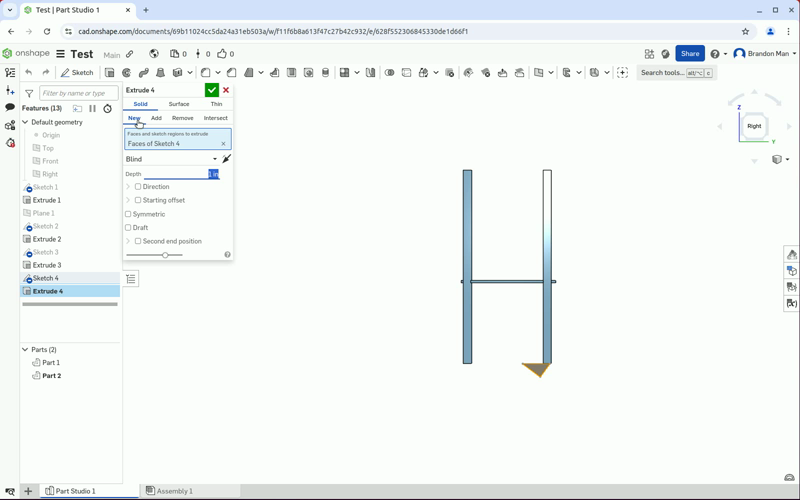
text(0.481)
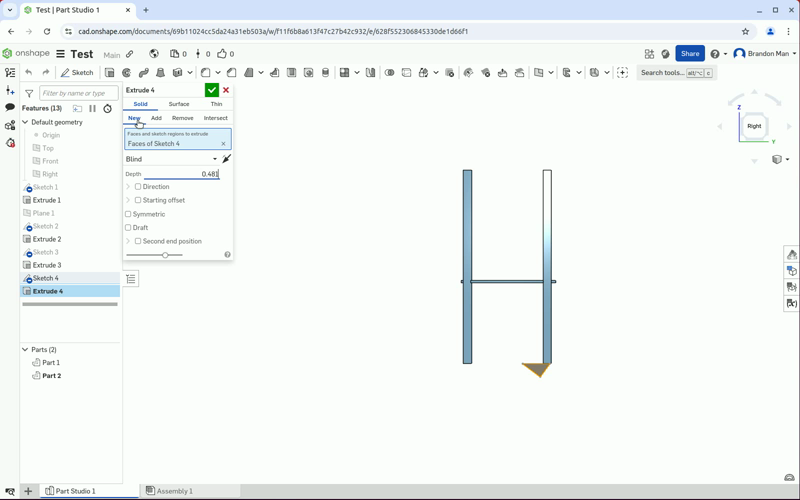
key(enter)
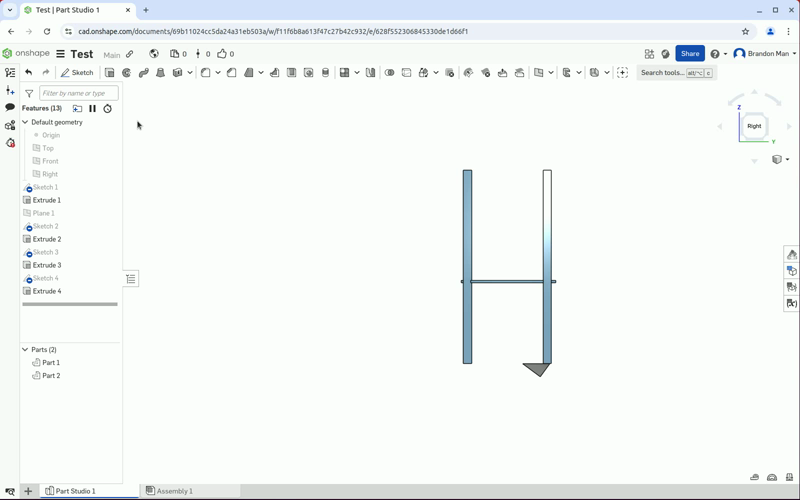
key(shift+h)
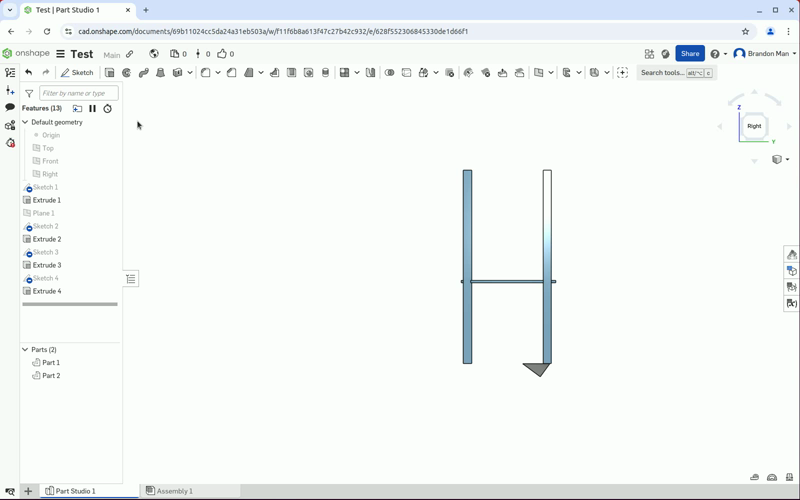
key(shift+h)
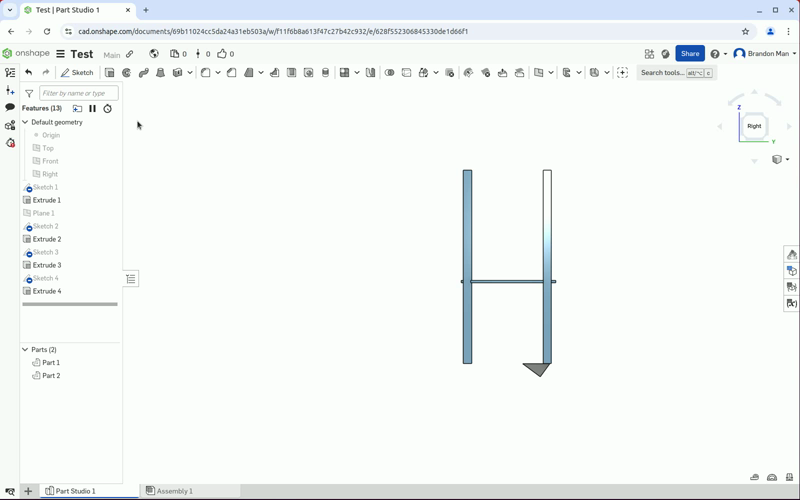
mouse_move(73, 189)
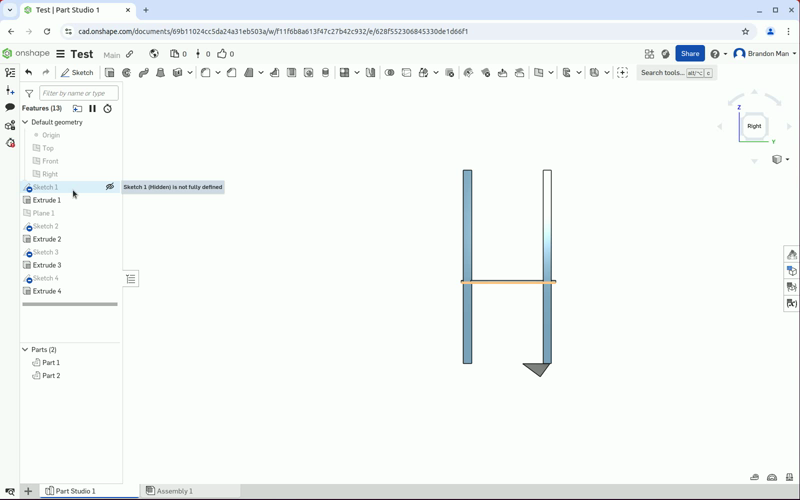
click(73, 189)
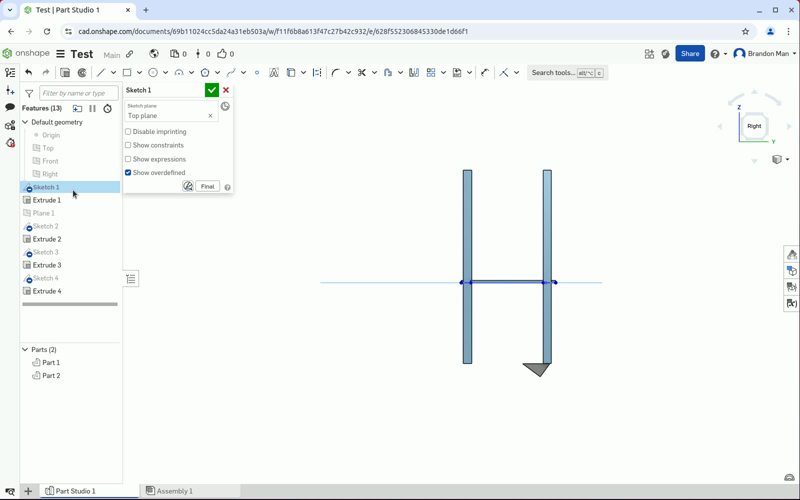
mouse_move(229, 92)
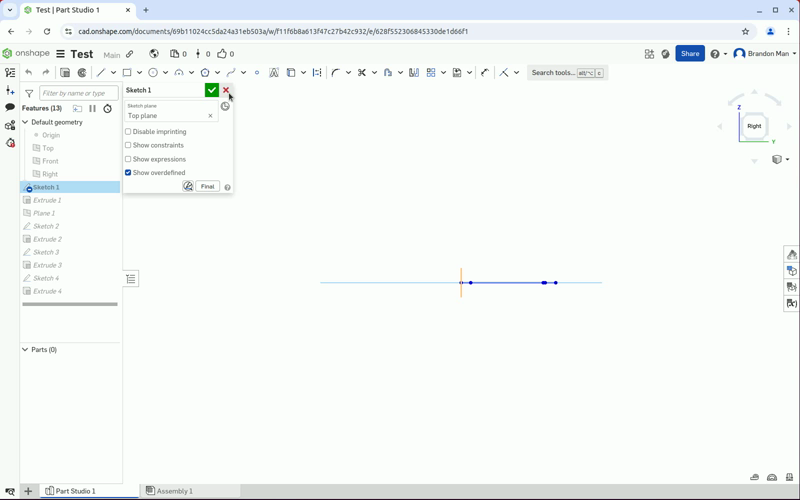
click(229, 92)
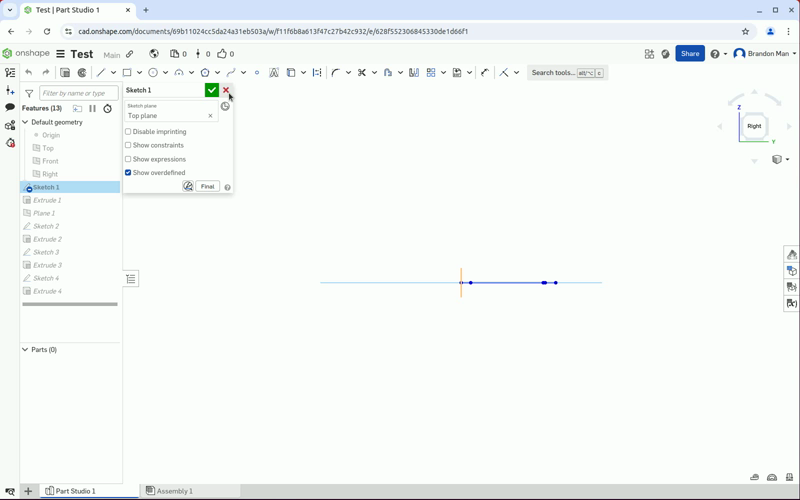
key(shift+s)
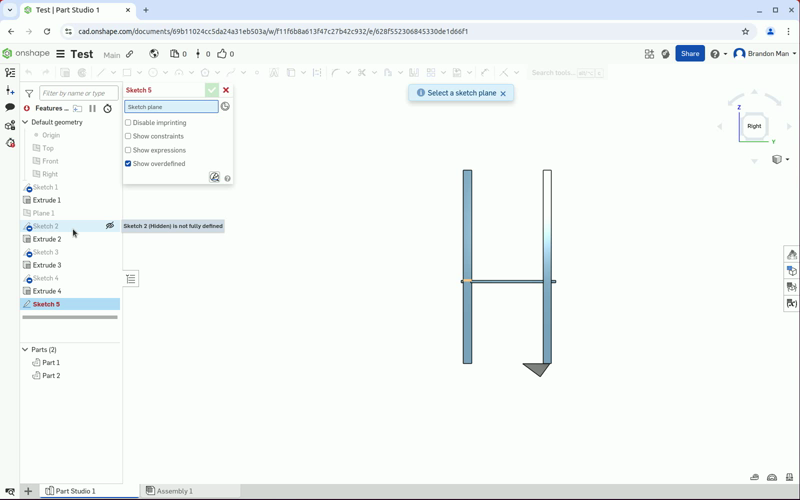
scroll(3)
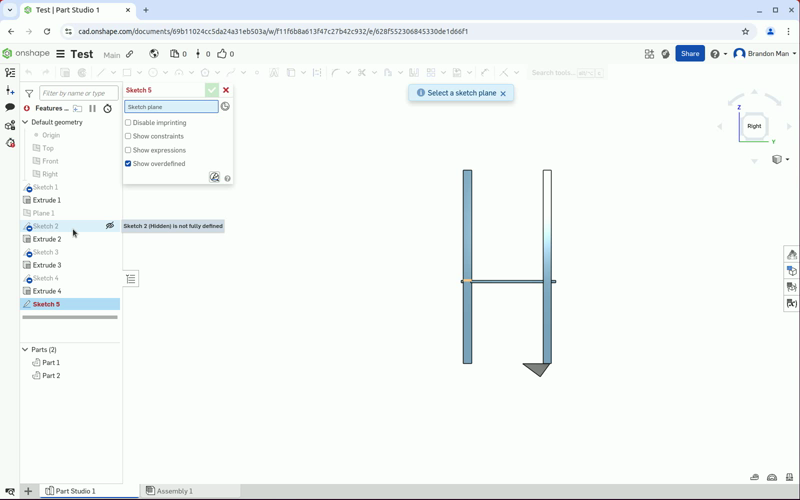
mouse_move(73, 176)
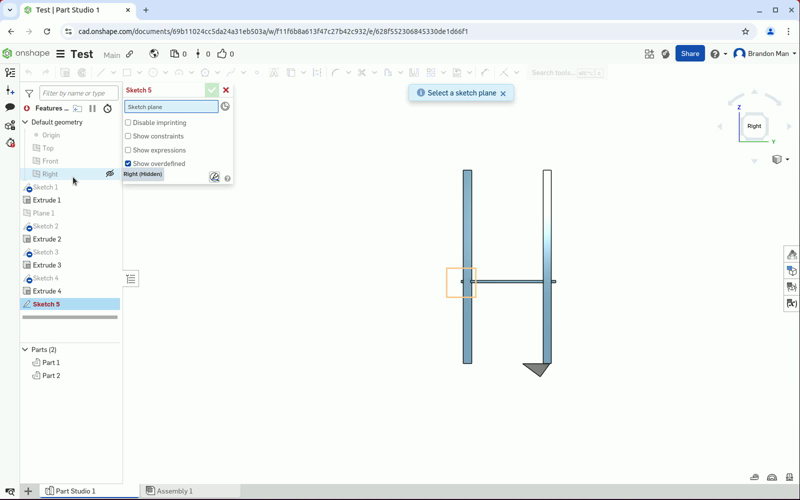
click(73, 176)
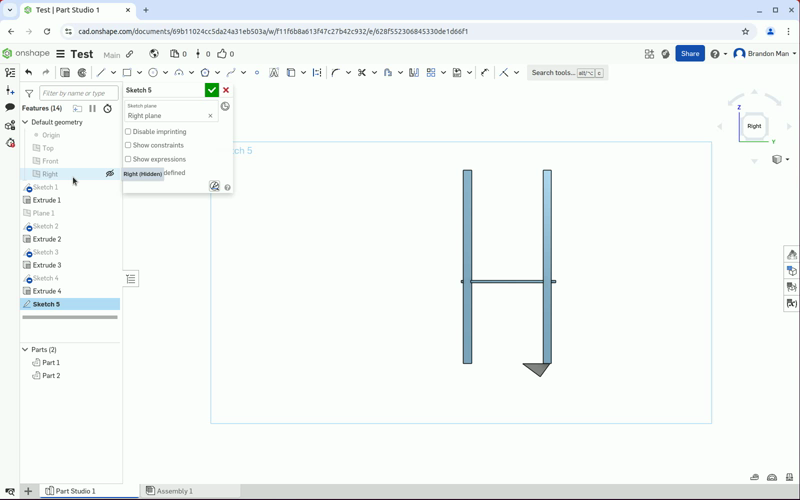
mouse_move(73, 352)
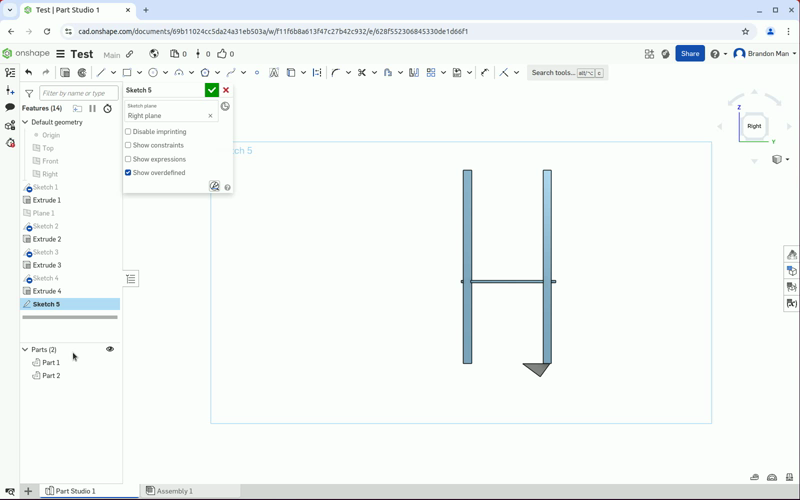
key(y)
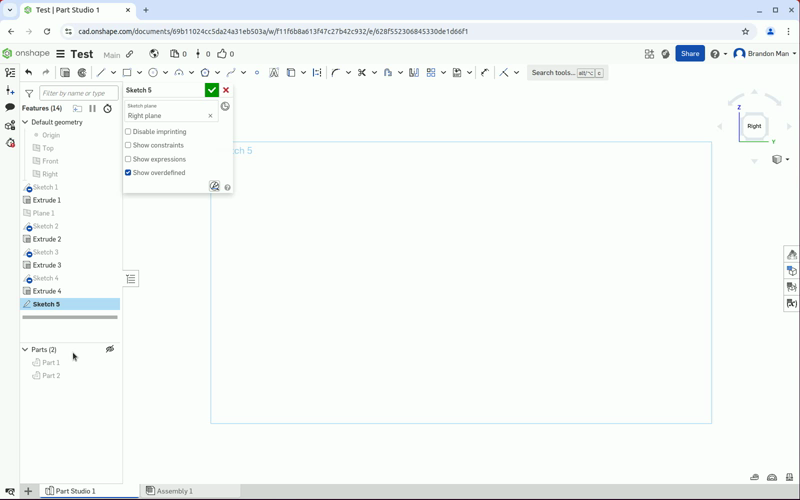
key(l)
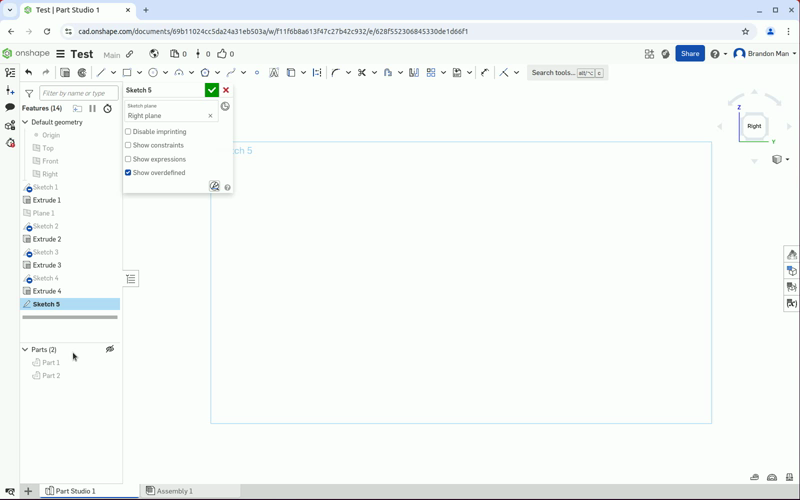
key_down(shift)
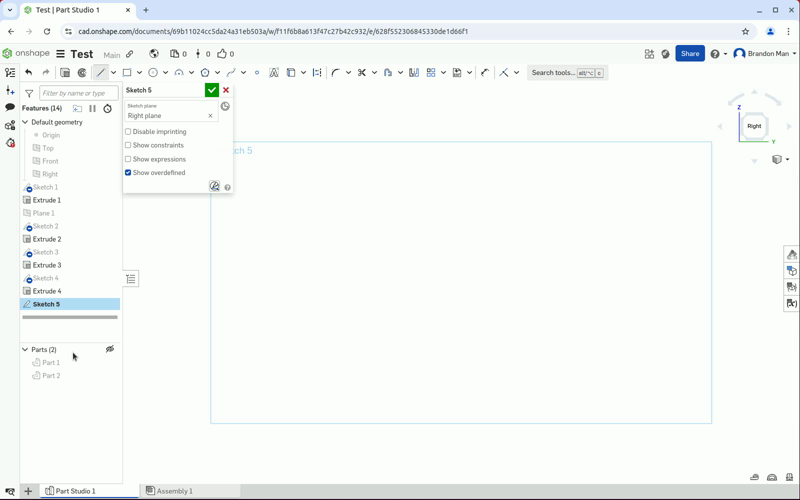
mouse_move(450, 308)
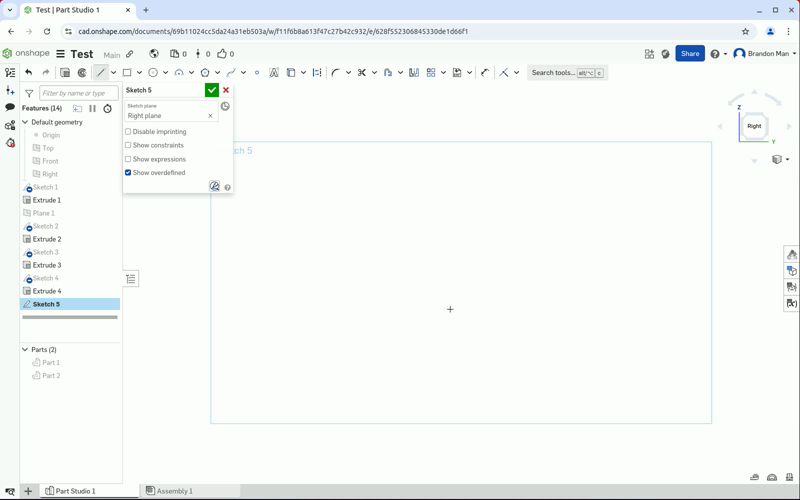
click(450, 308)
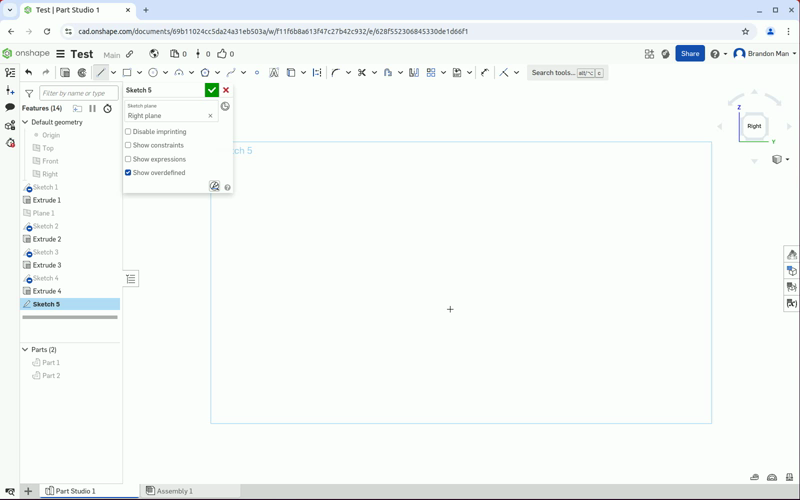
key_up(shift)
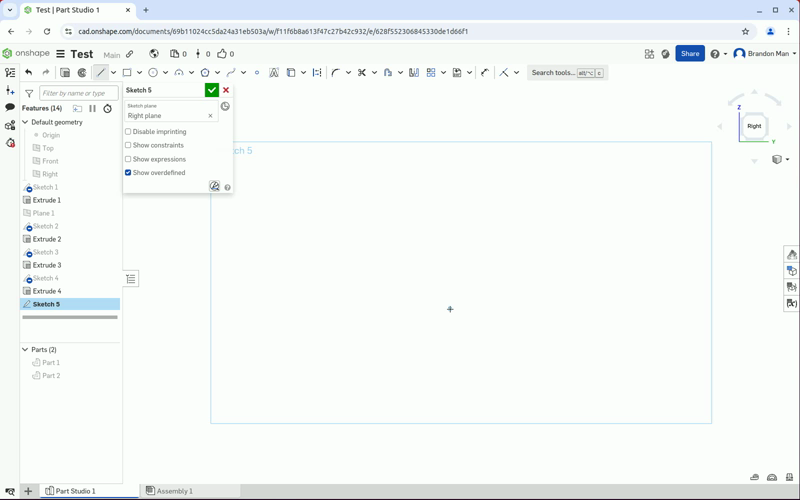
key_down(shift)
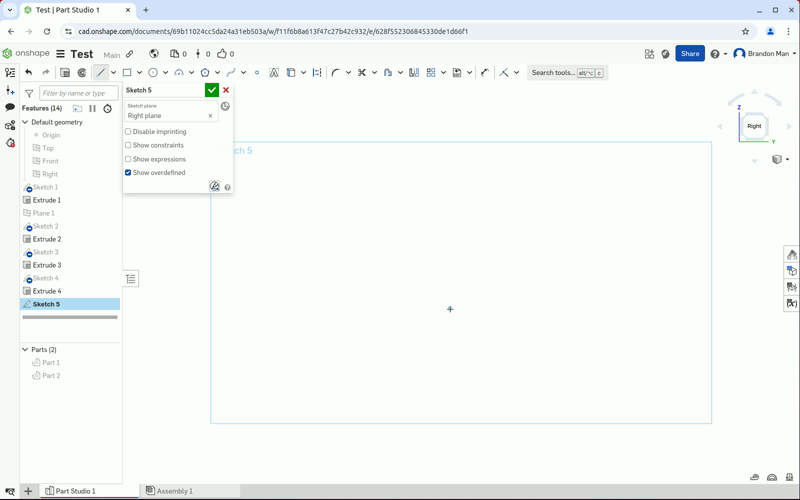
mouse_move(480, 308)
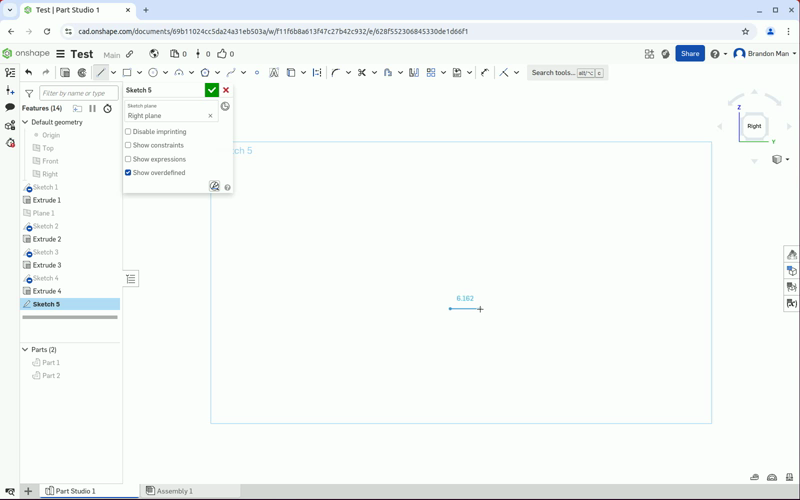
mouse_move(463, 318)
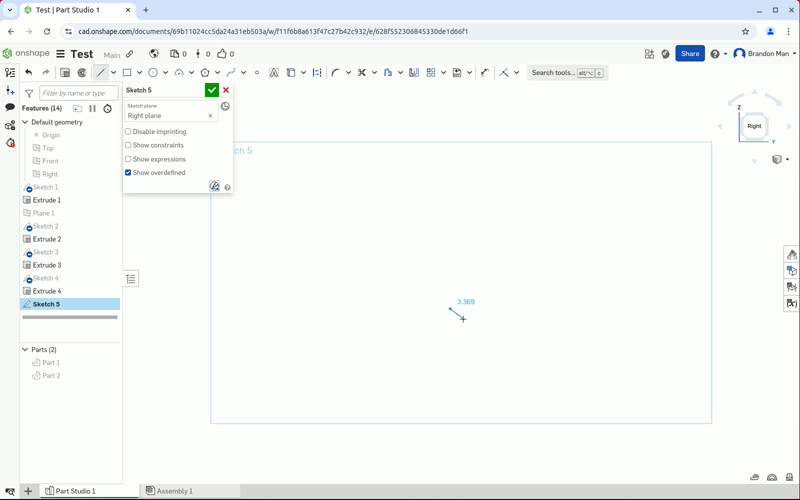
click(463, 318)
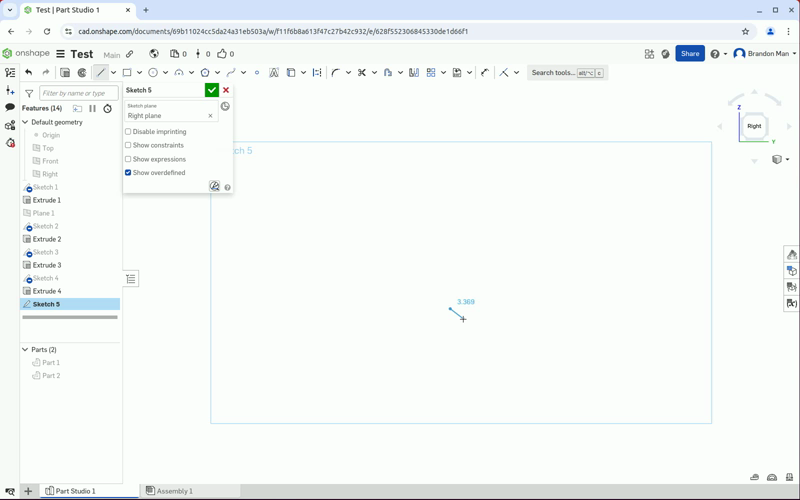
key_up(shift)
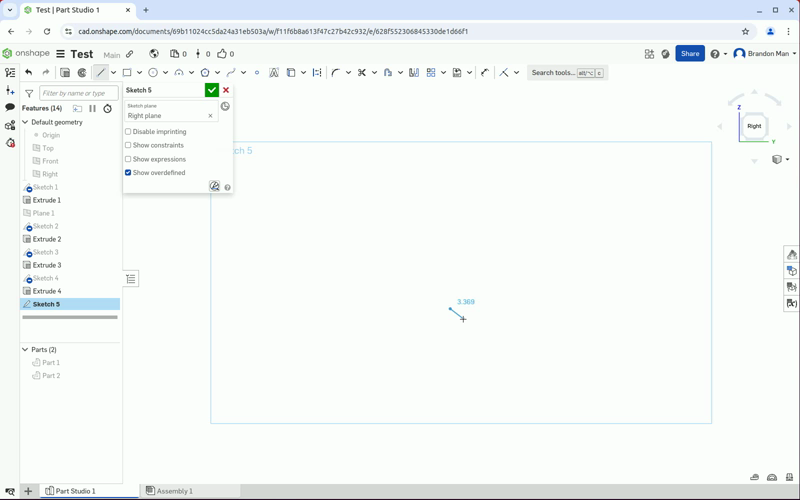
key_down(shift)
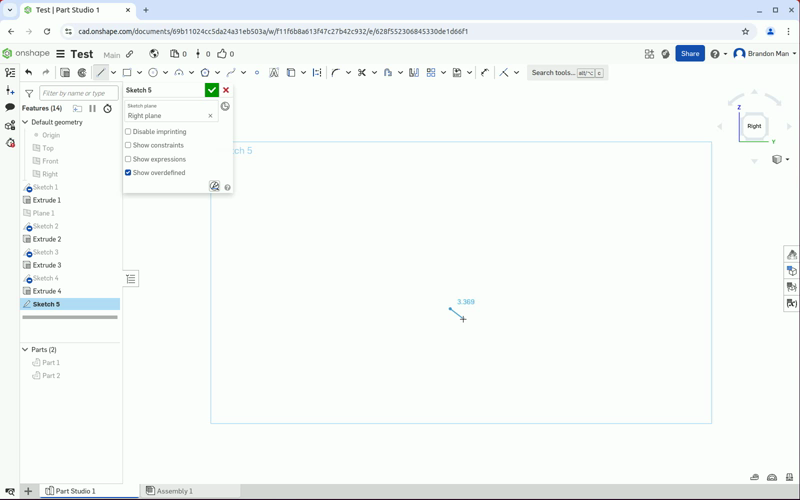
mouse_move(493, 318)
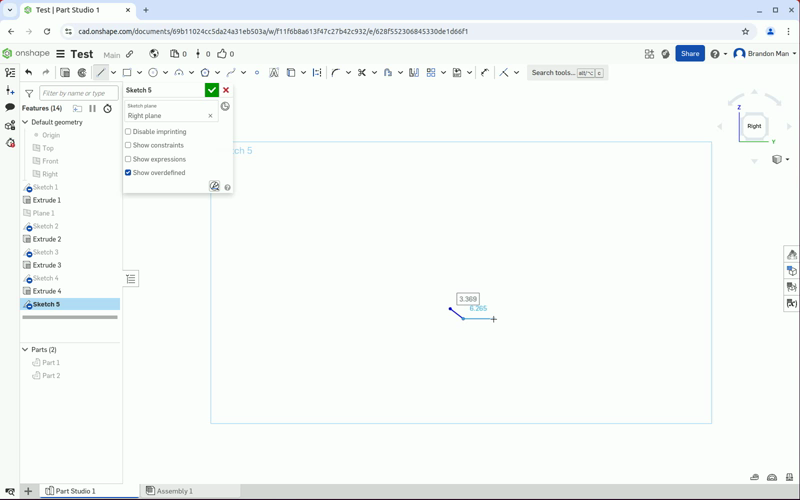
mouse_move(463, 282)
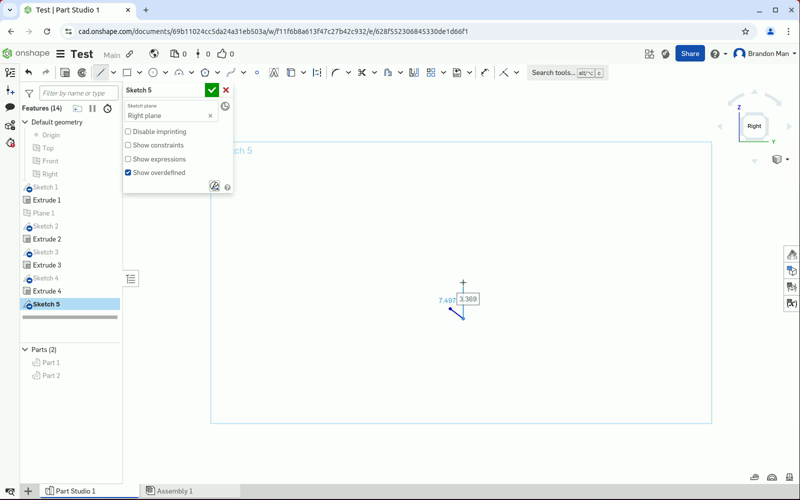
click(463, 282)
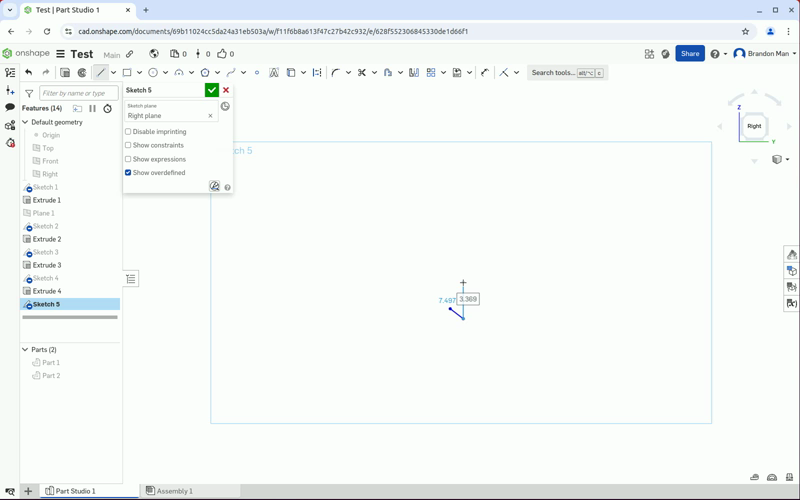
key_up(shift)
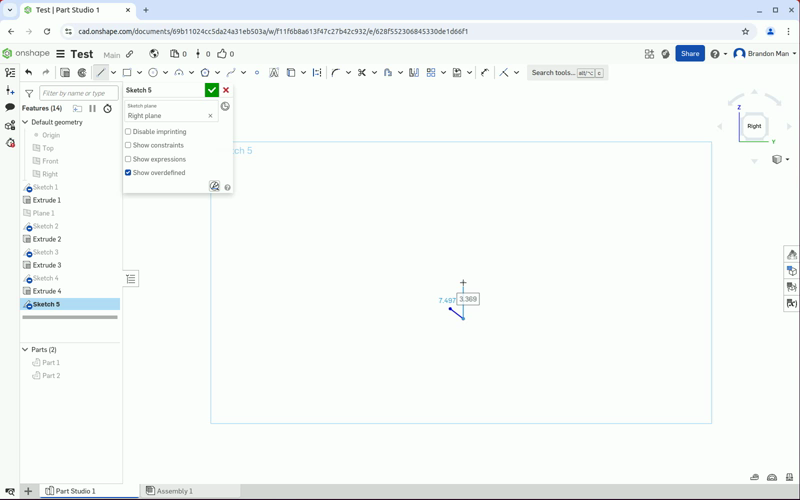
key_down(shift)
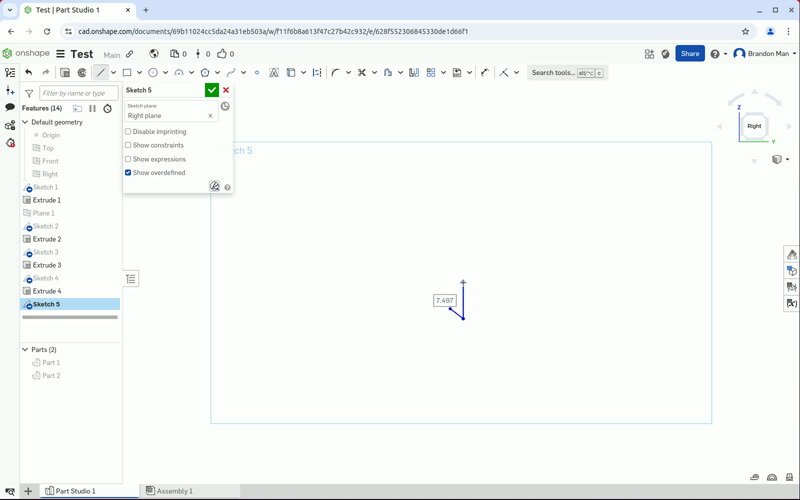
mouse_move(493, 282)
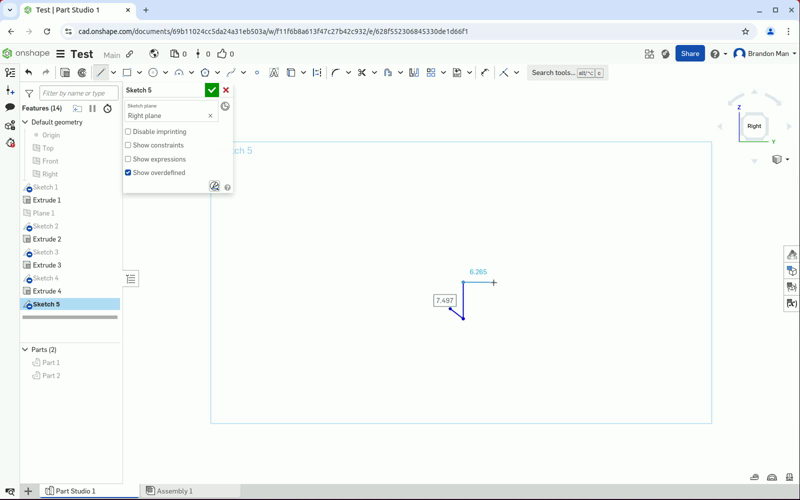
mouse_move(450, 282)
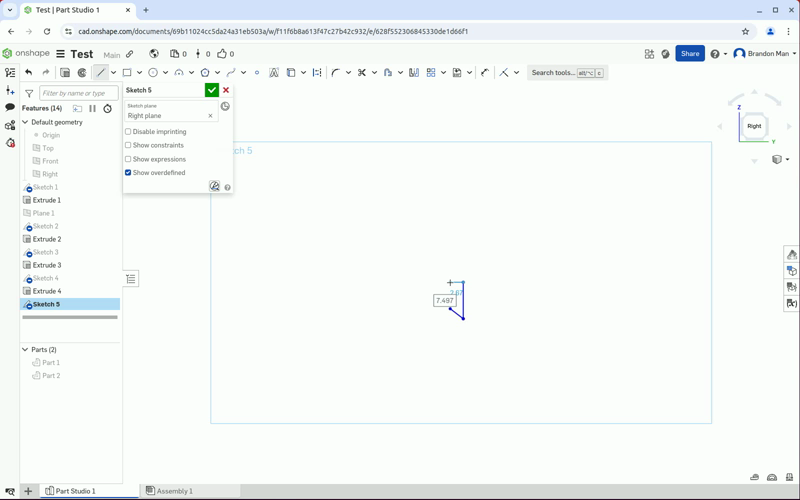
click(450, 282)
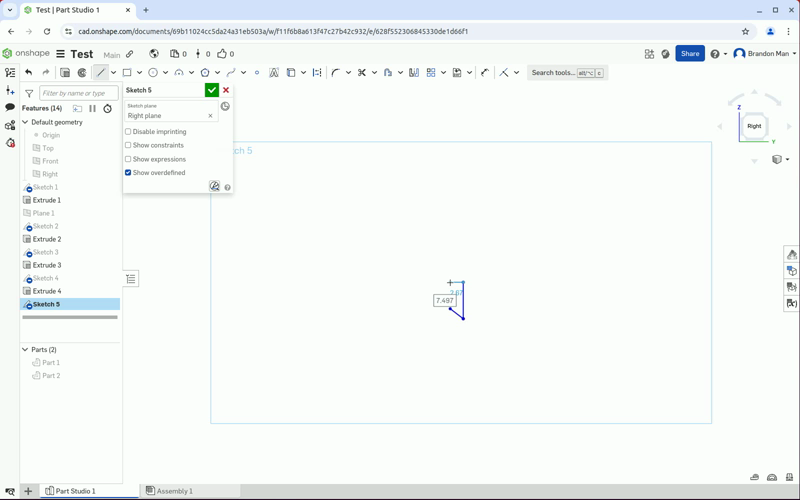
key_up(shift)
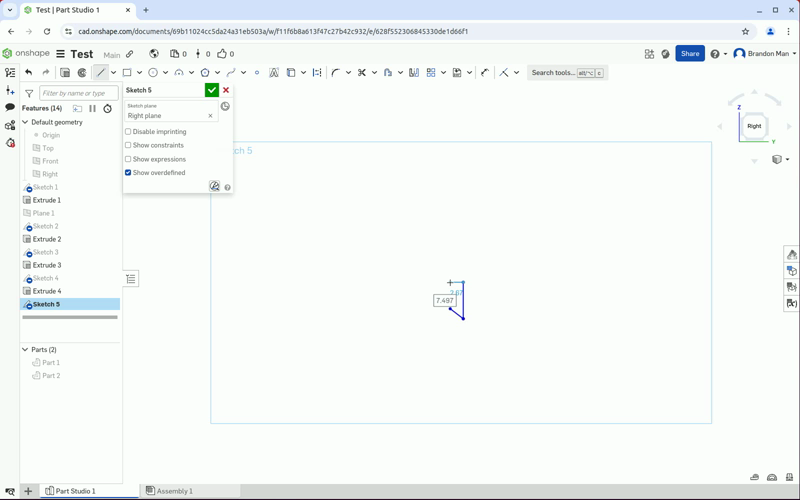
mouse_move(480, 282)
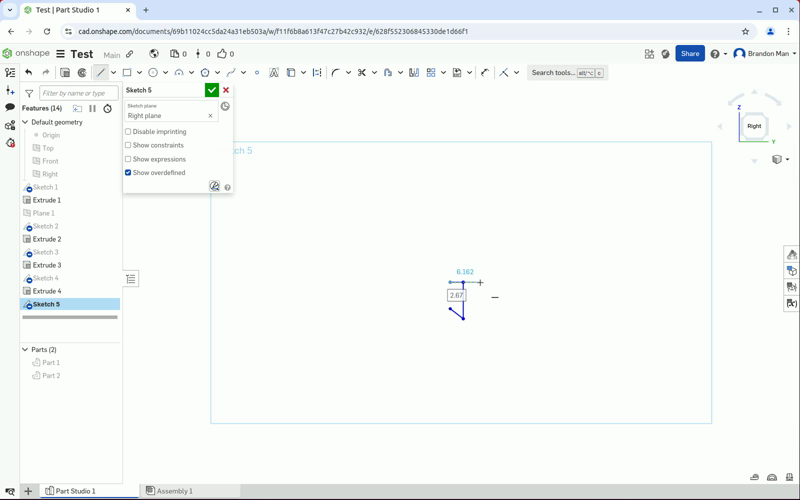
key_down(shift)
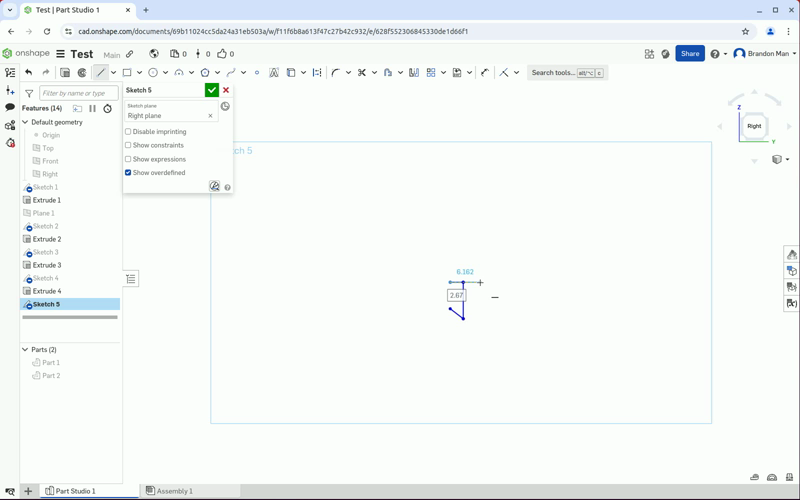
mouse_move(450, 308)
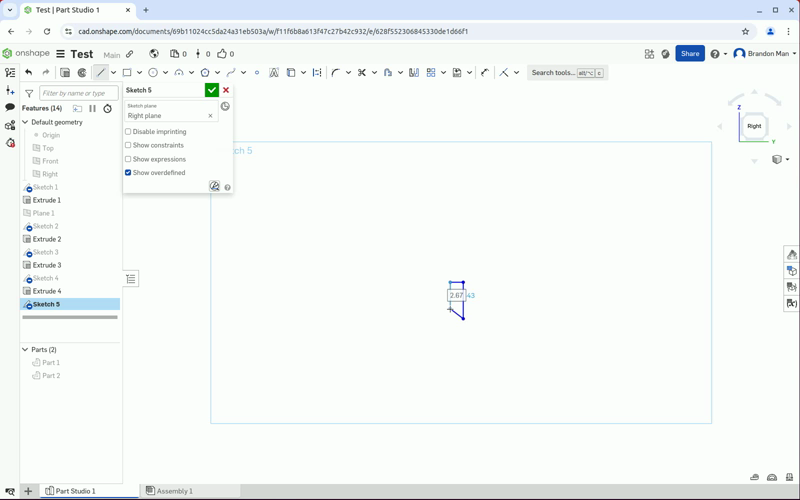
key_up(shift)
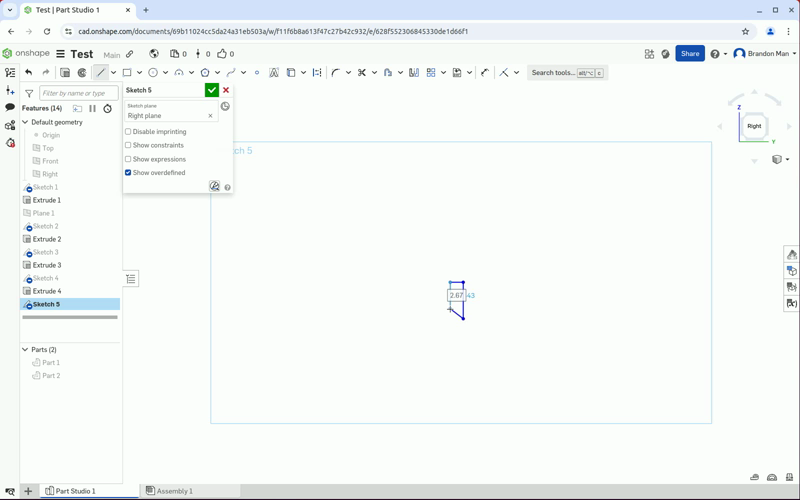
click(450, 308)
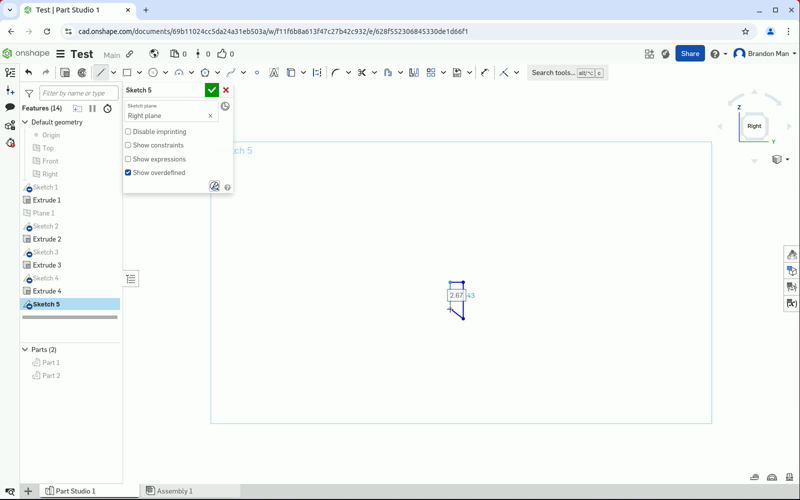
key(esc)
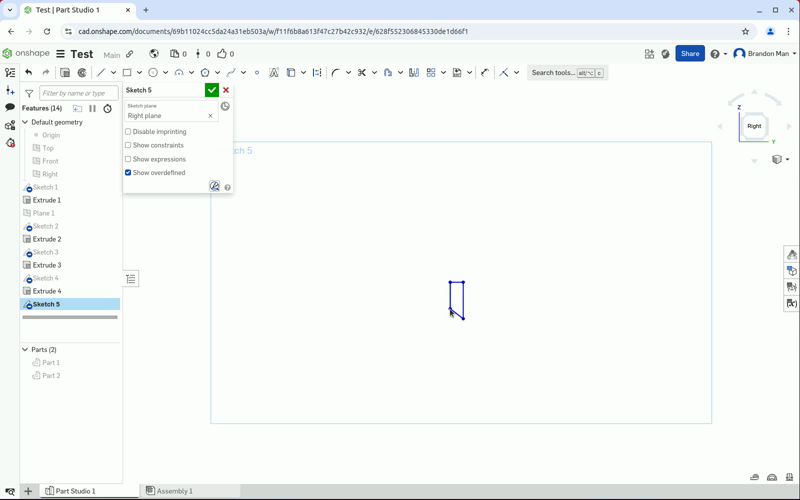
mouse_move(462, 303)
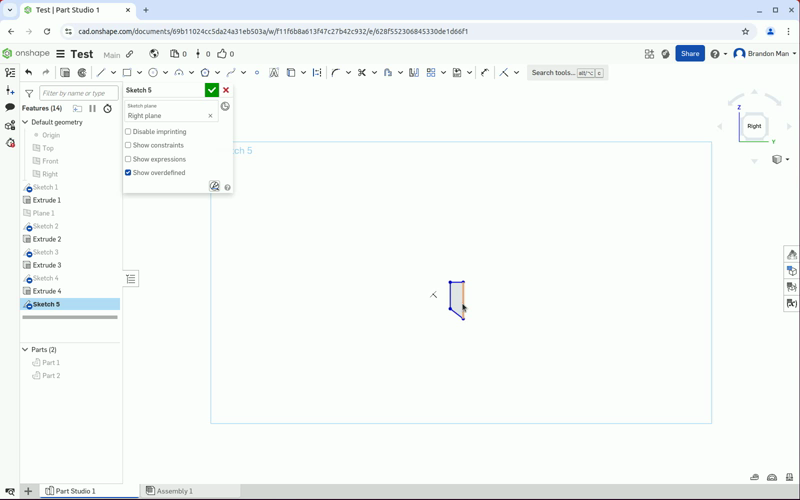
scroll(6)
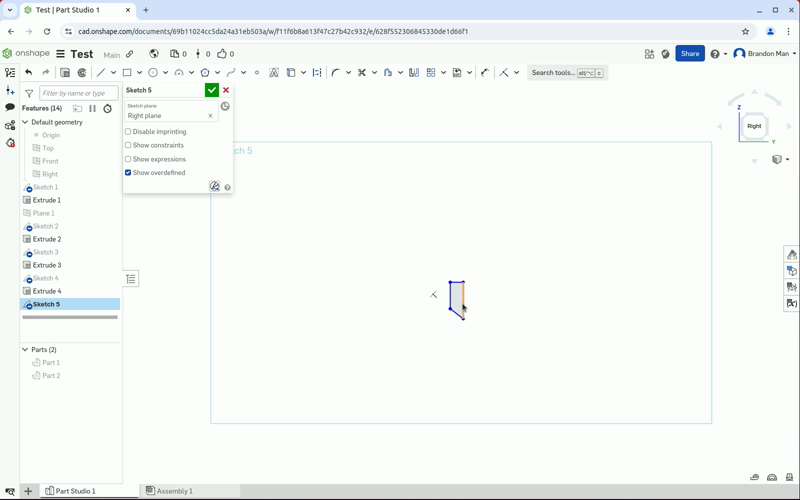
scroll(6)
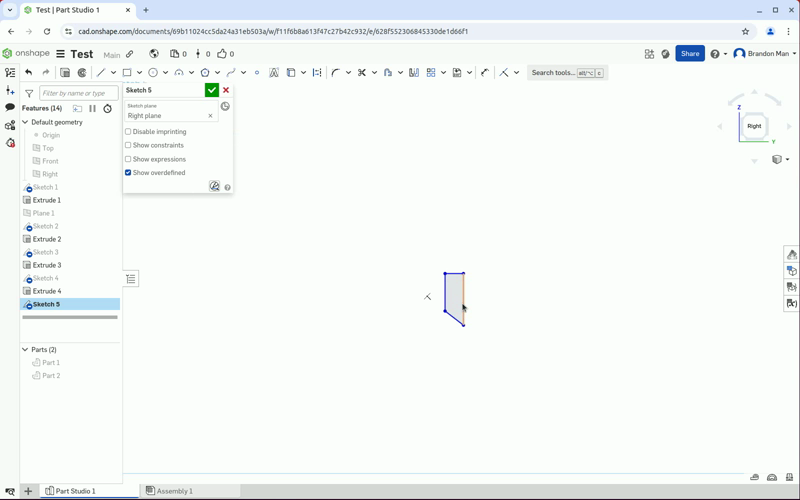
scroll(6)
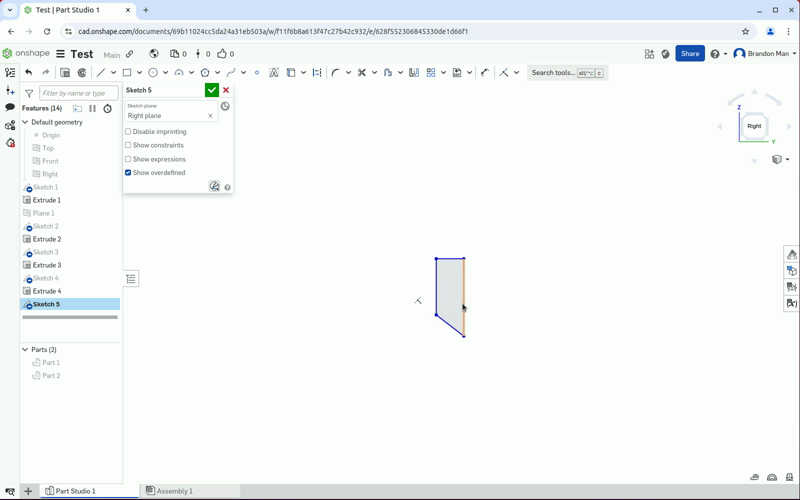
scroll(6)
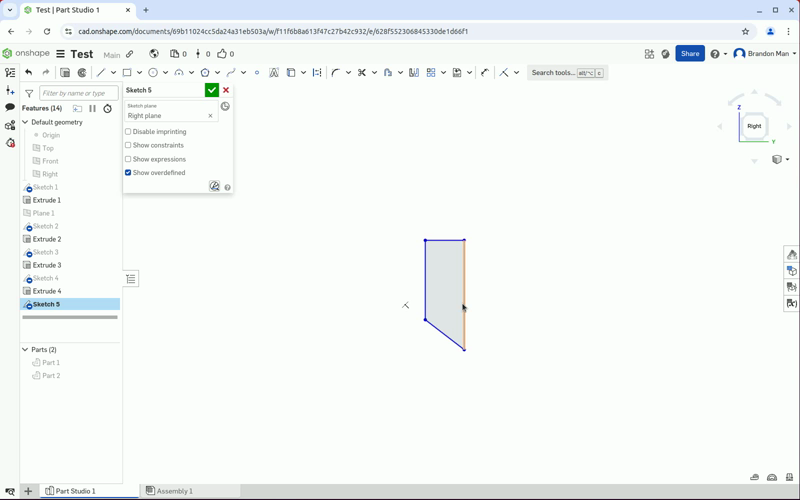
scroll(6)
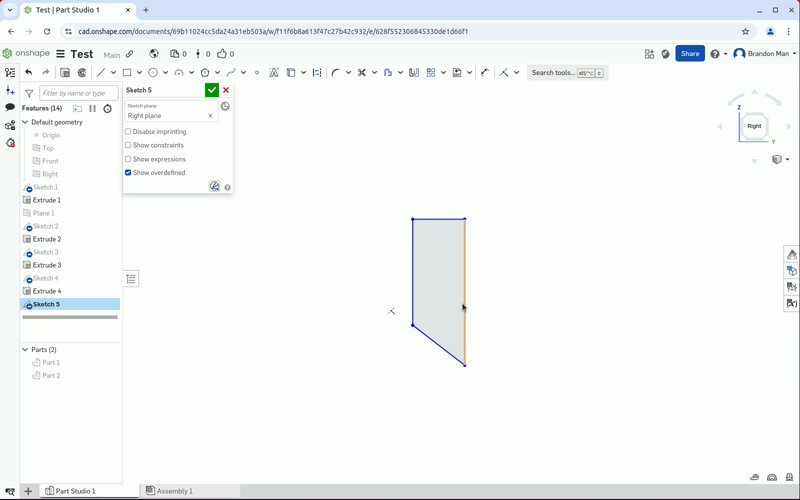
scroll(6)
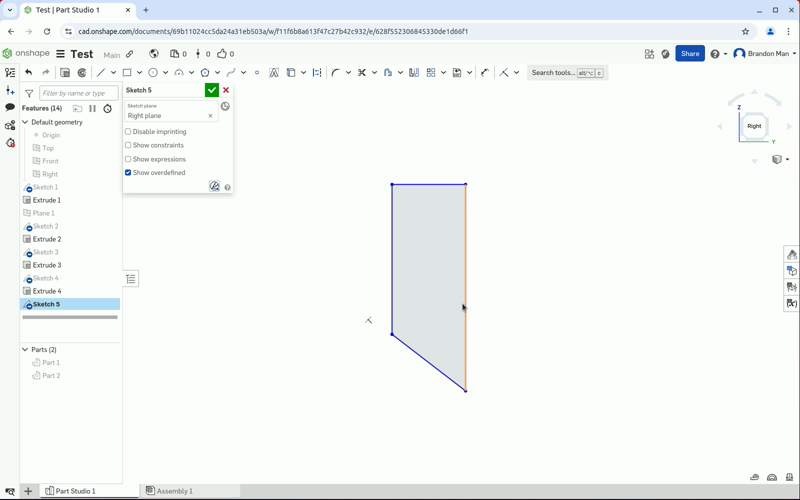
scroll(6)
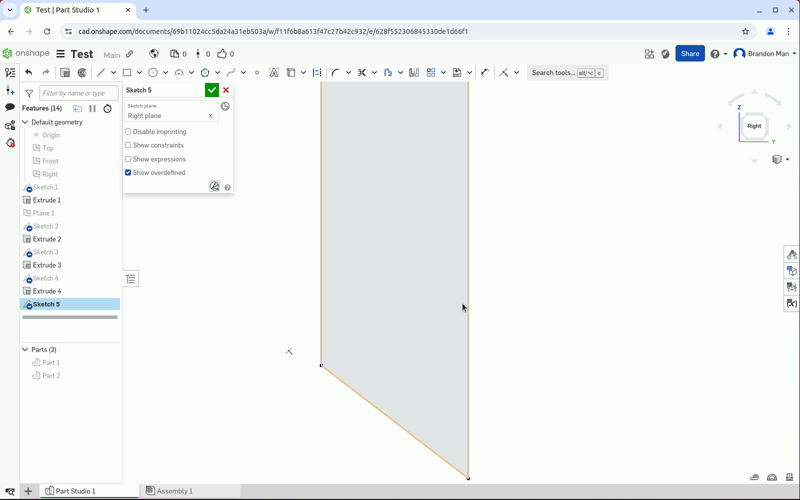
click(462, 303)
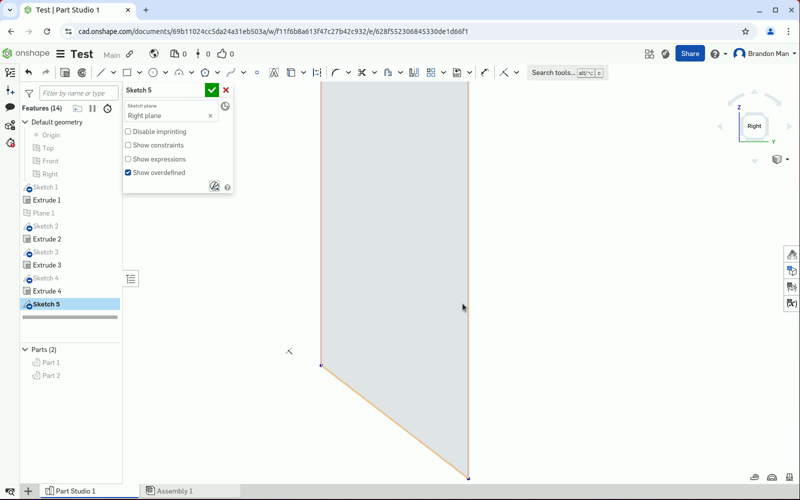
scroll(-6)
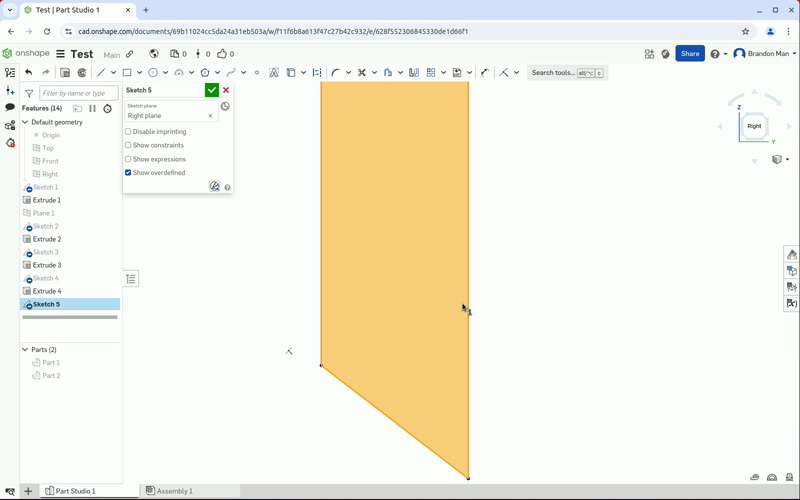
scroll(-6)
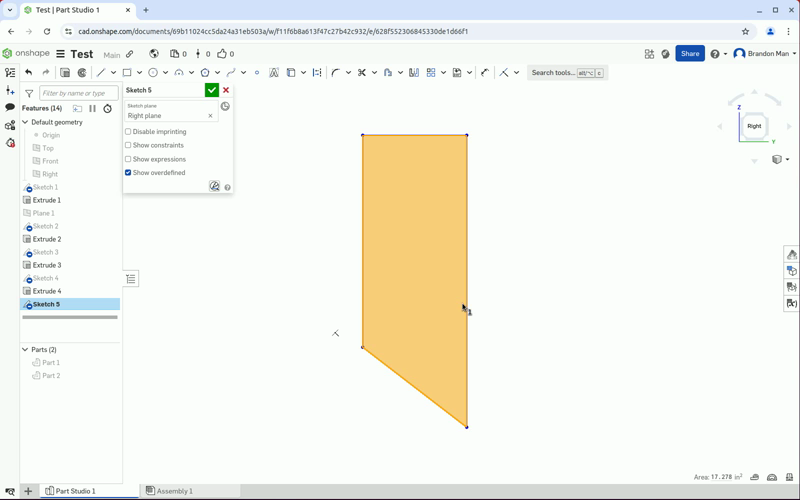
scroll(-6)
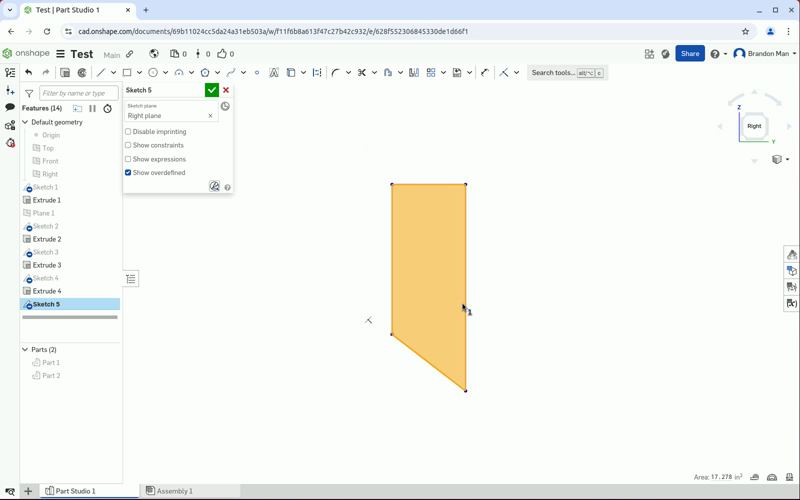
scroll(-6)
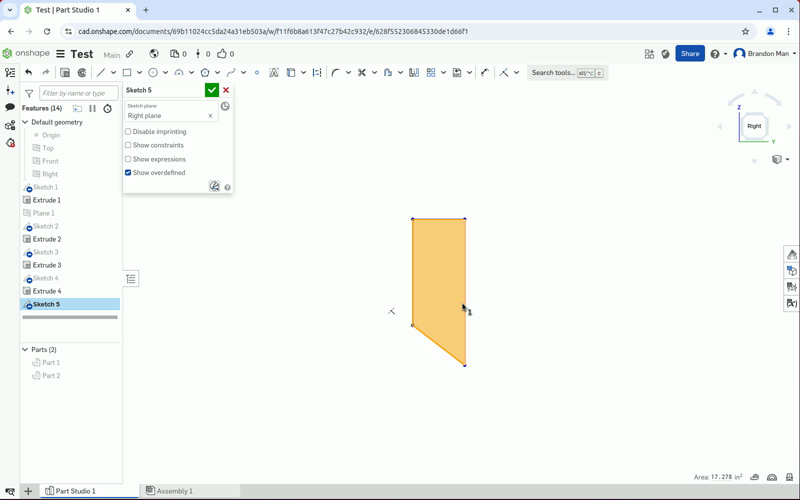
scroll(-6)
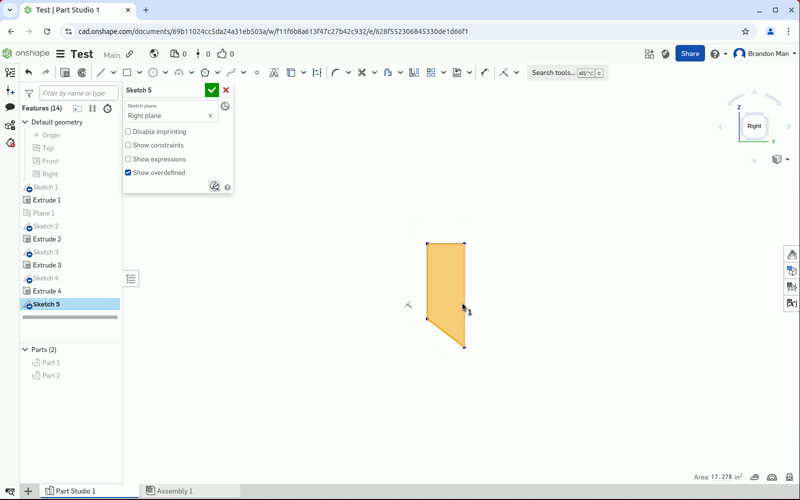
scroll(-6)
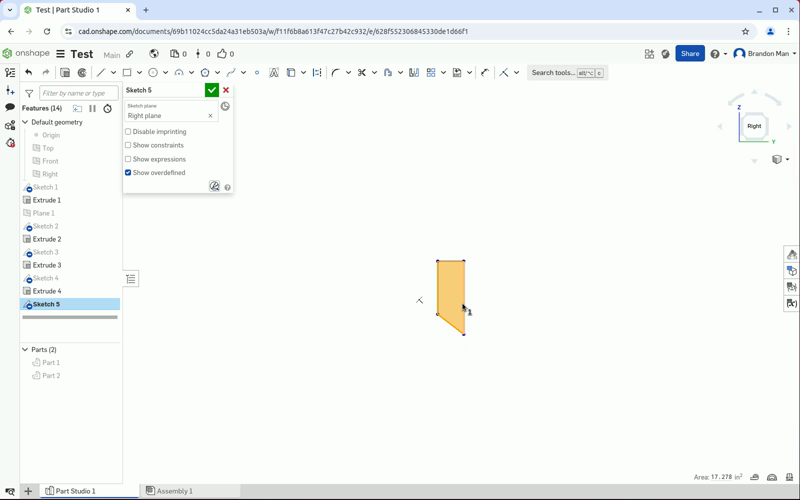
scroll(-6)
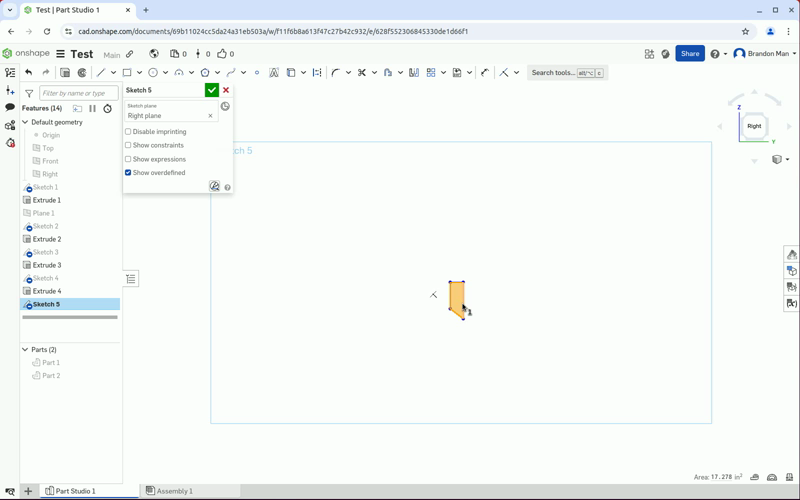
mouse_move(73, 352)
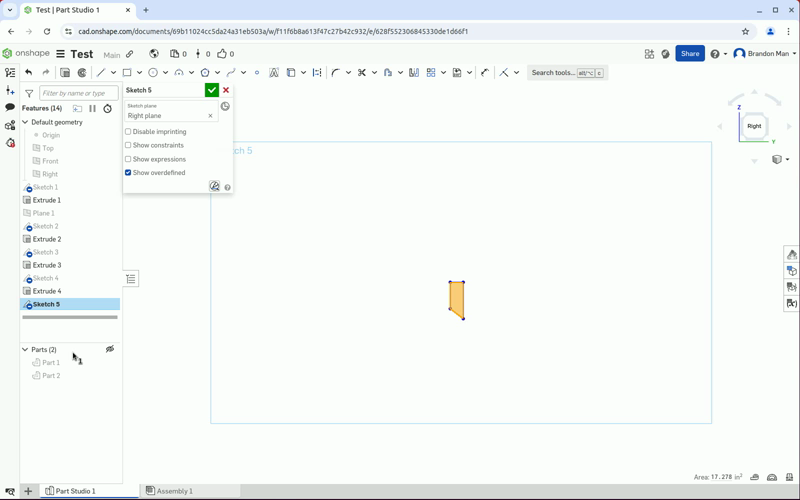
key(shift+y)
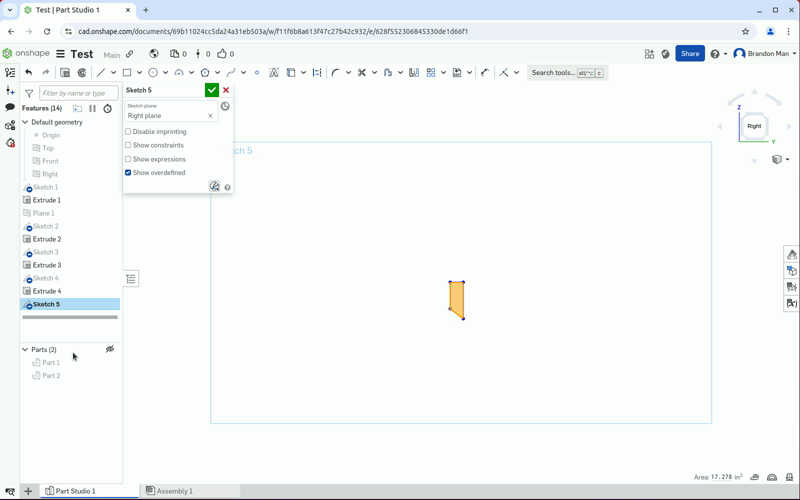
key(shift+e)
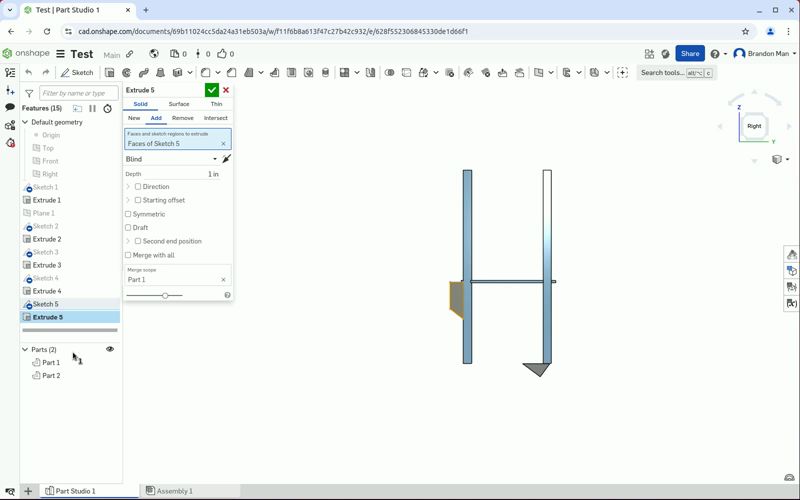
mouse_move(143, 106)
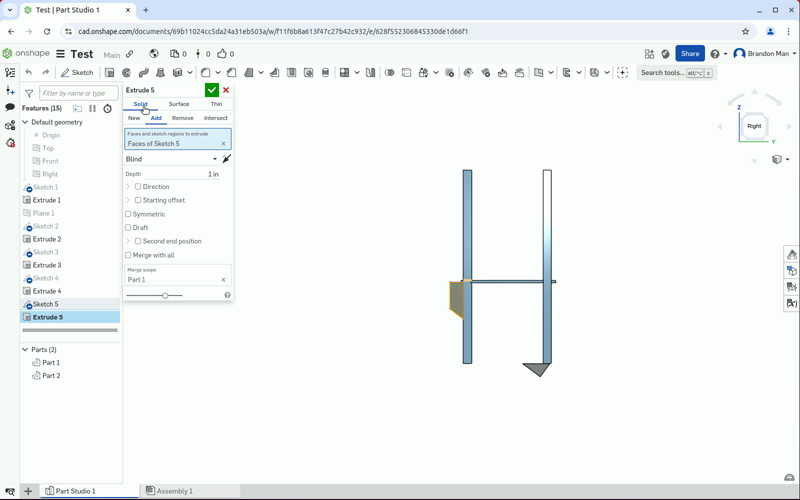
click(143, 106)
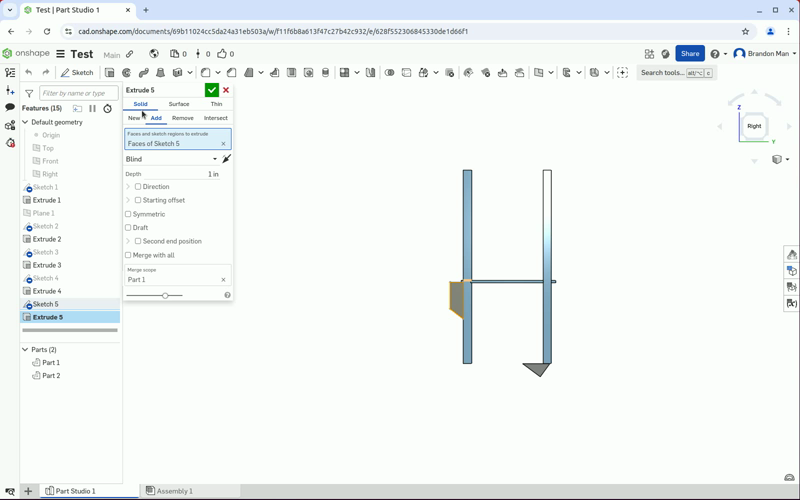
mouse_move(137, 120)
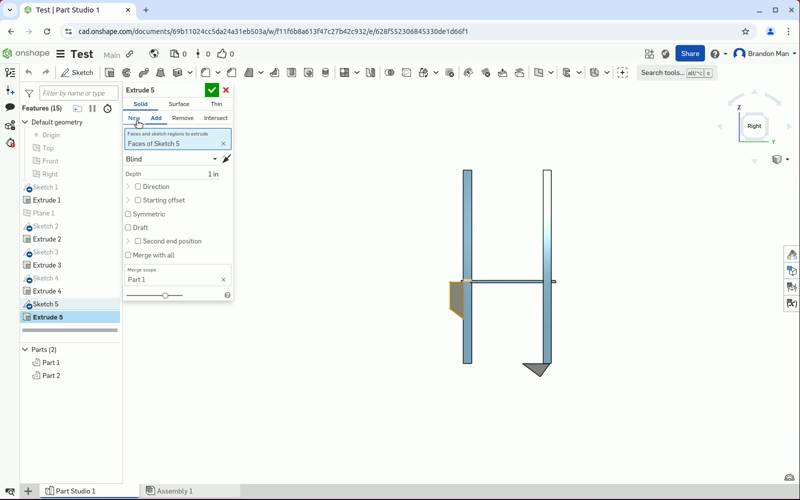
click(137, 120)
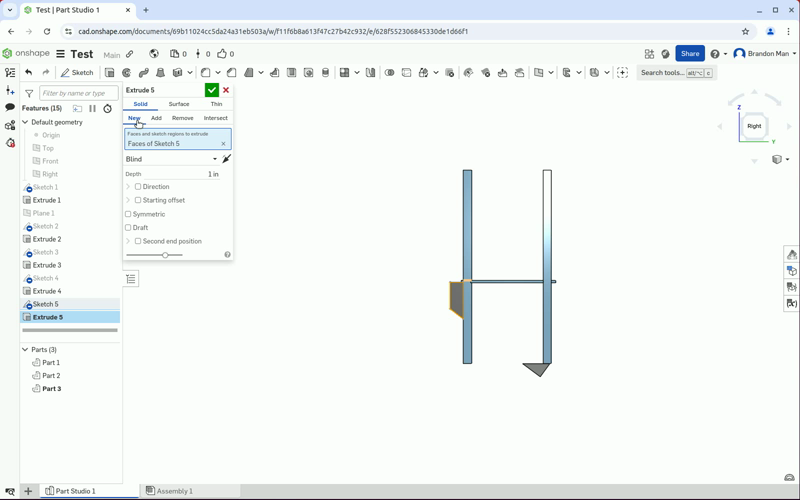
key(tab, 4)
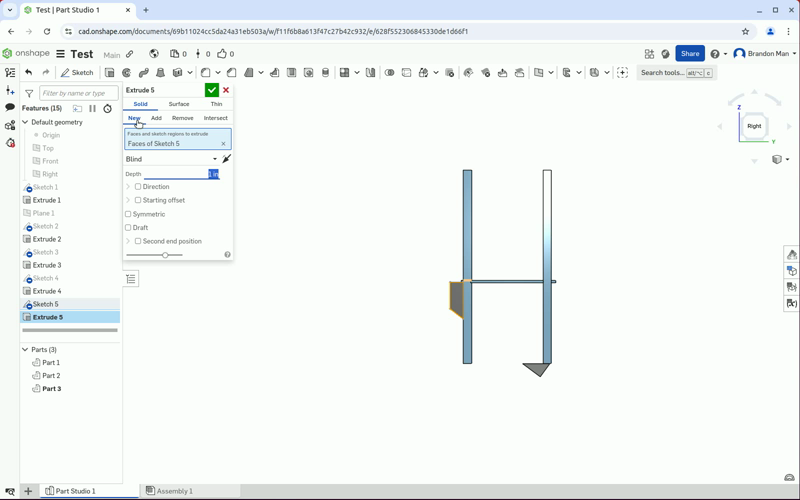
text(0.481)
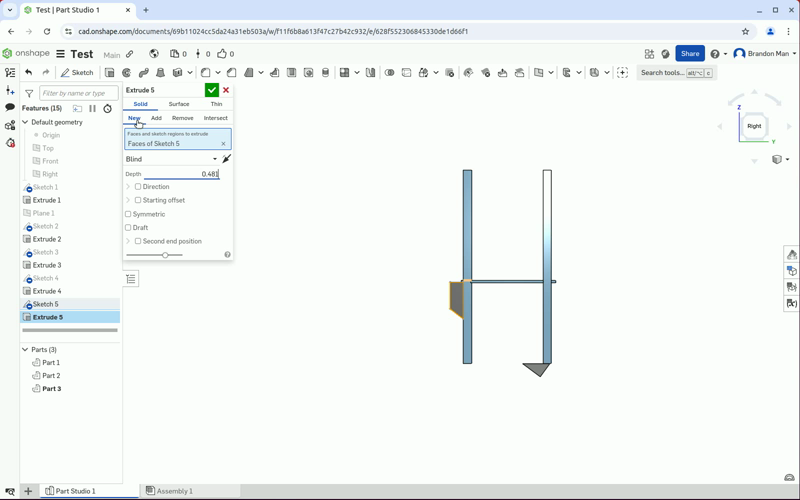
key(enter)
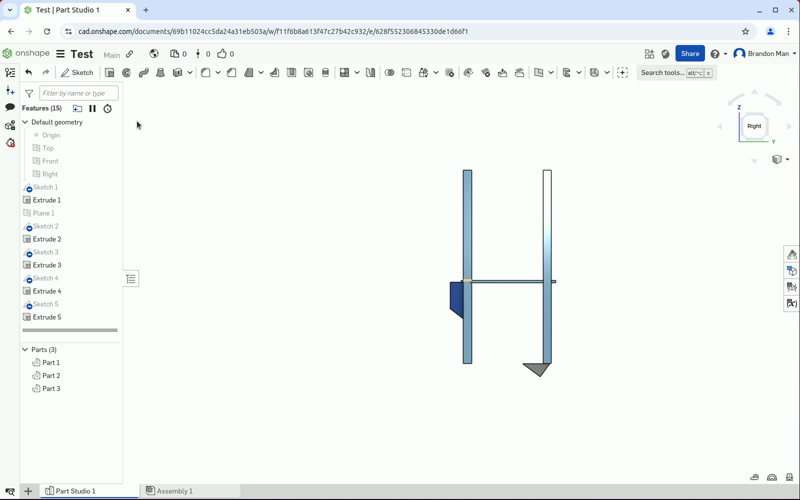
key(shift+h)
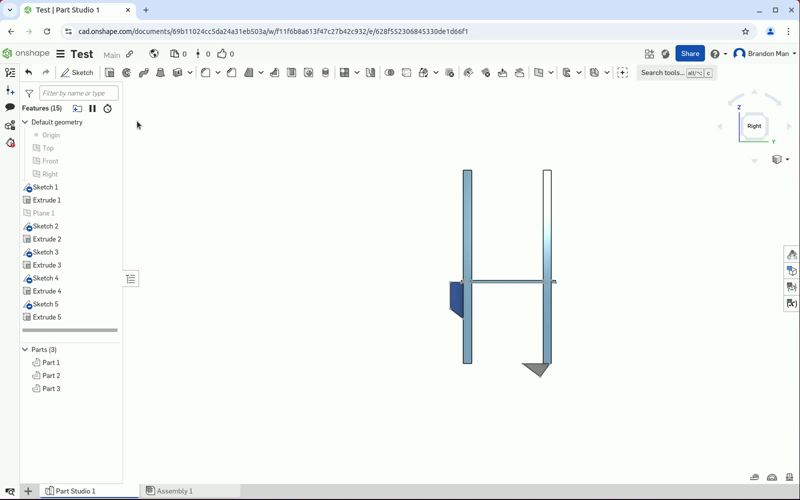
key(shift+h)
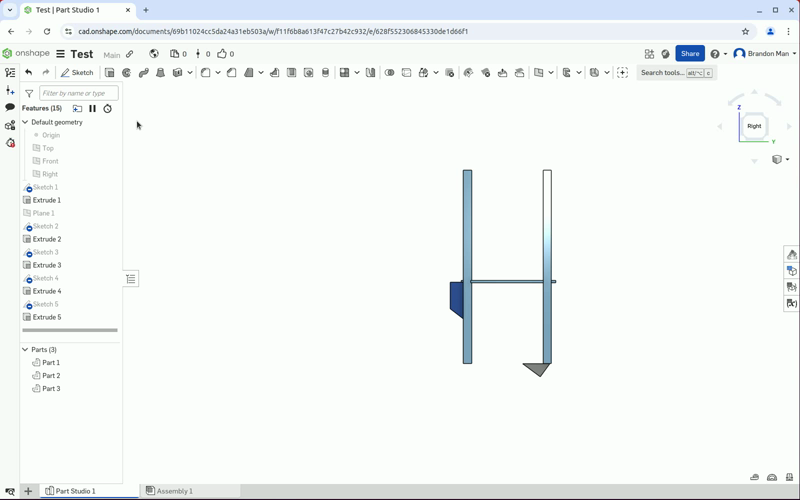
mouse_move(73, 189)
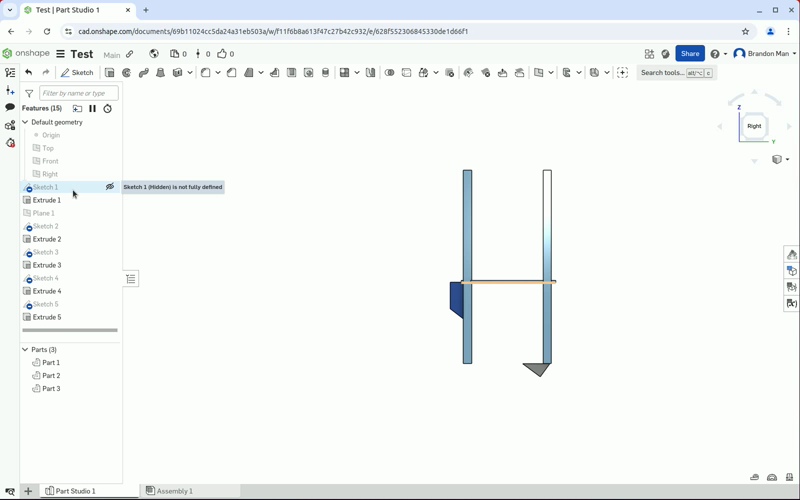
click(73, 189)
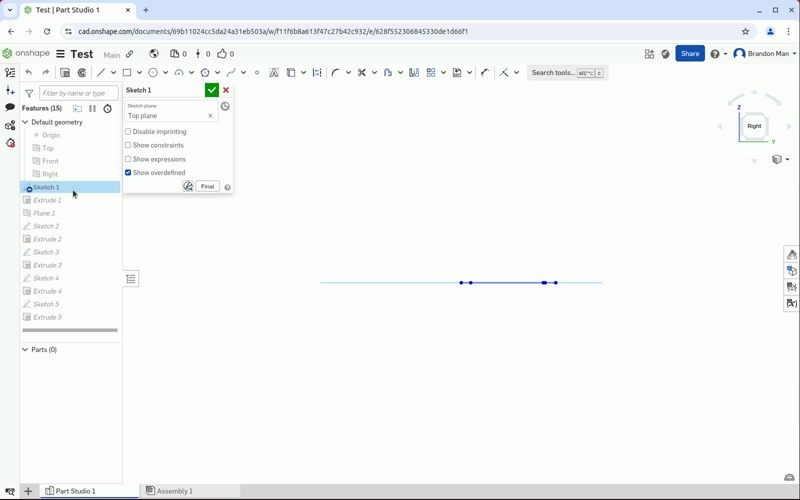
mouse_move(229, 92)
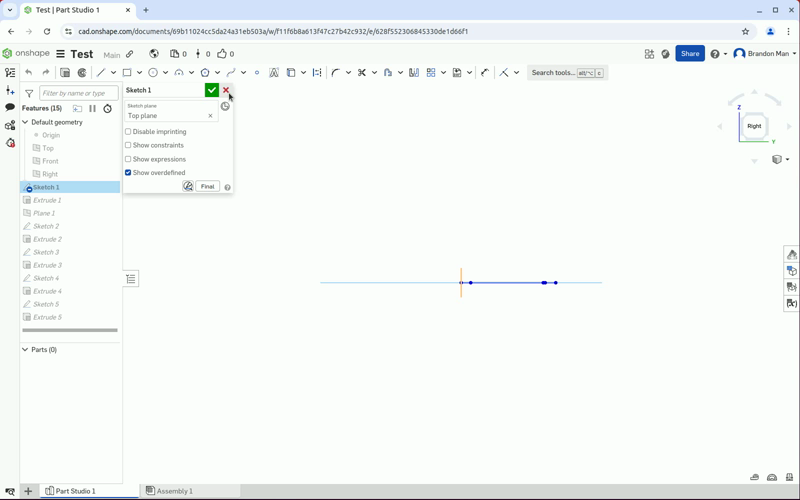
click(229, 92)
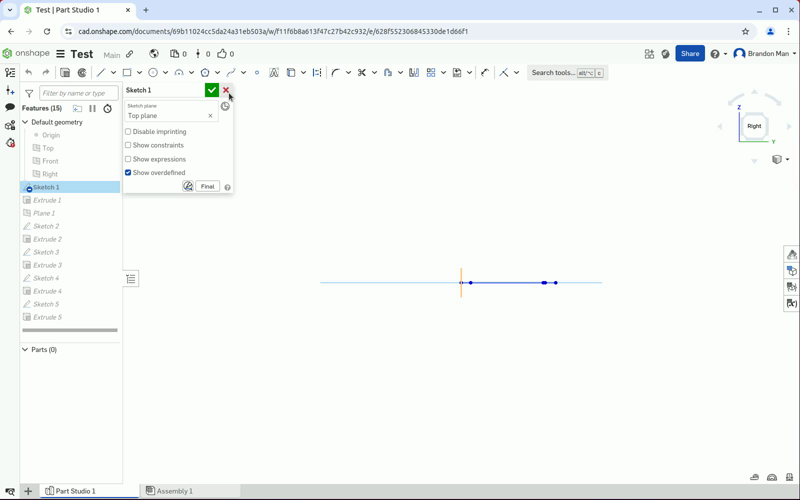
key(shift+s)
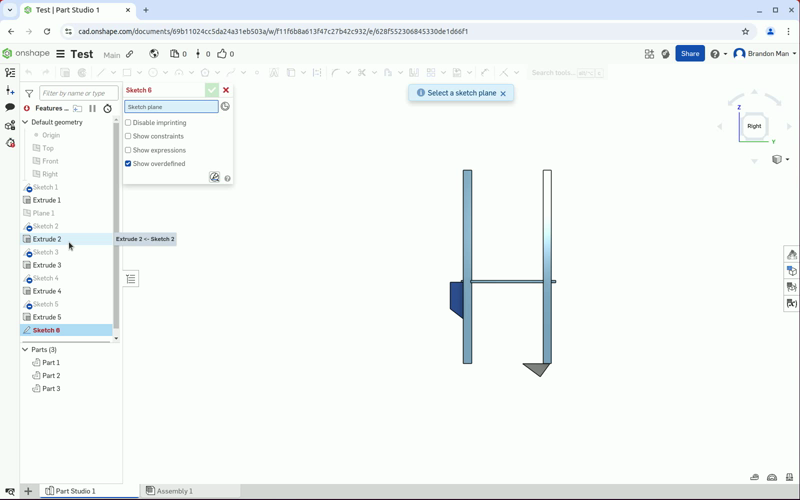
scroll(3)
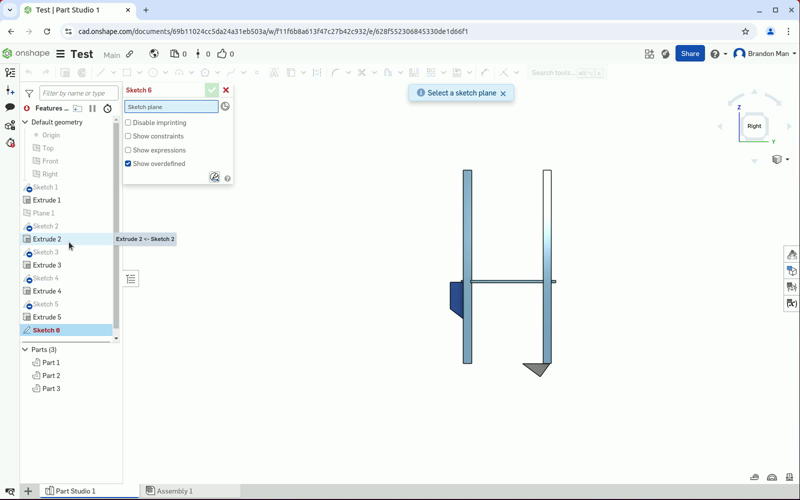
mouse_move(69, 176)
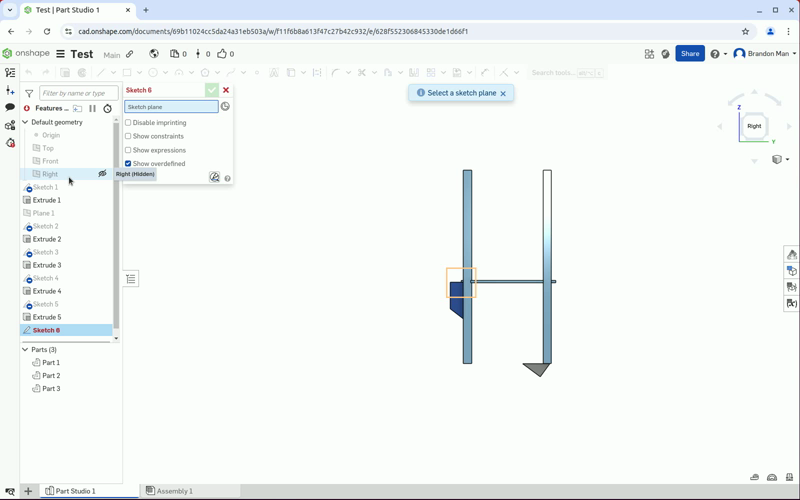
click(69, 176)
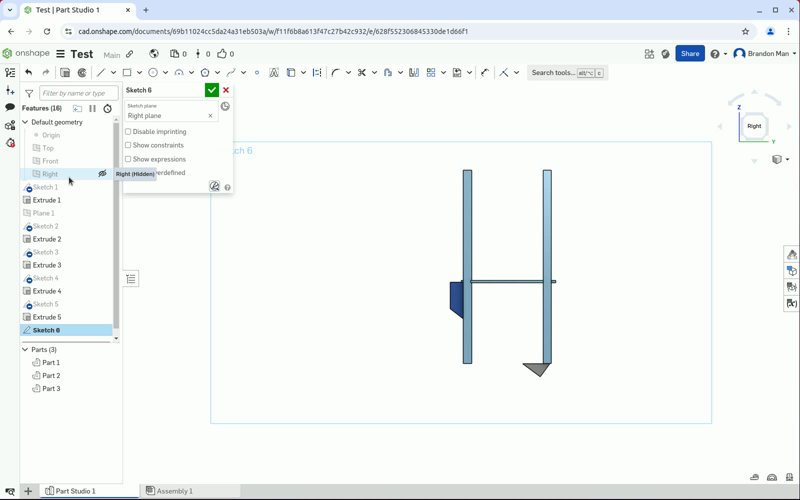
mouse_move(73, 352)
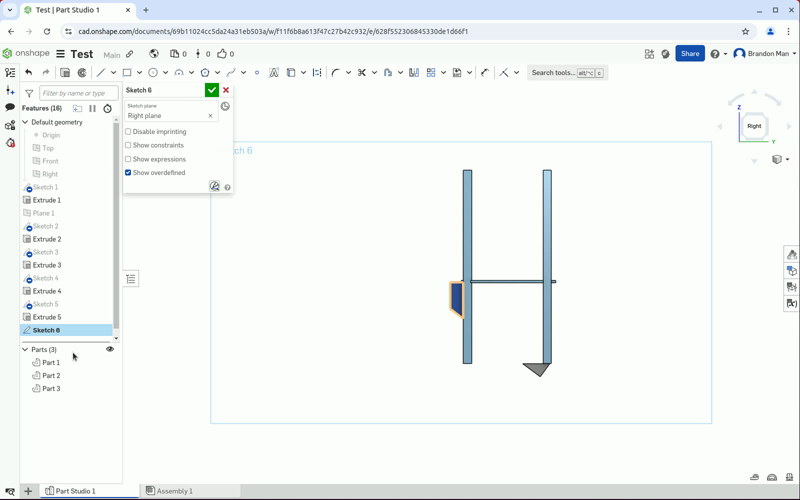
key(y)
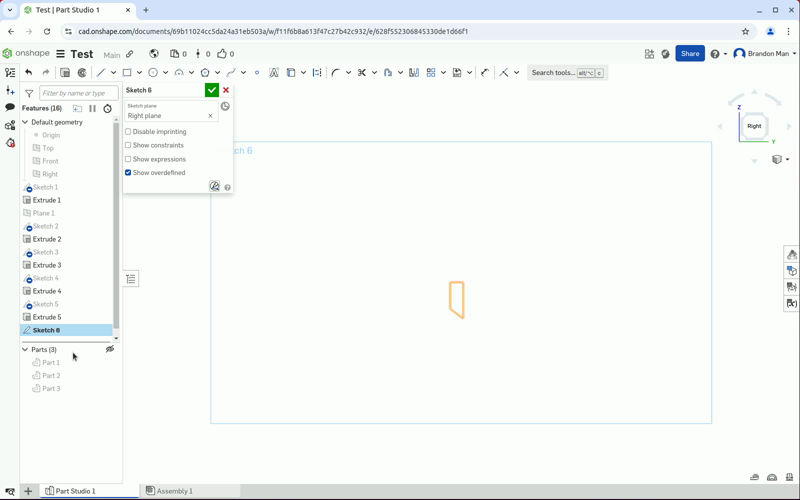
key(l)
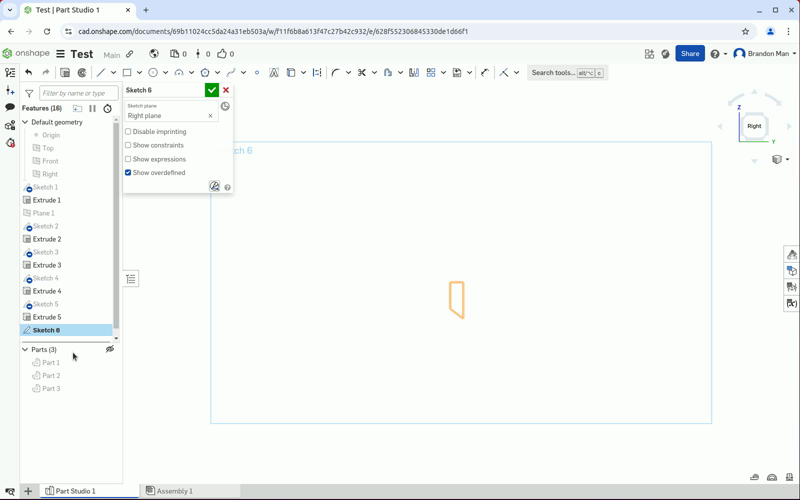
key_down(shift)
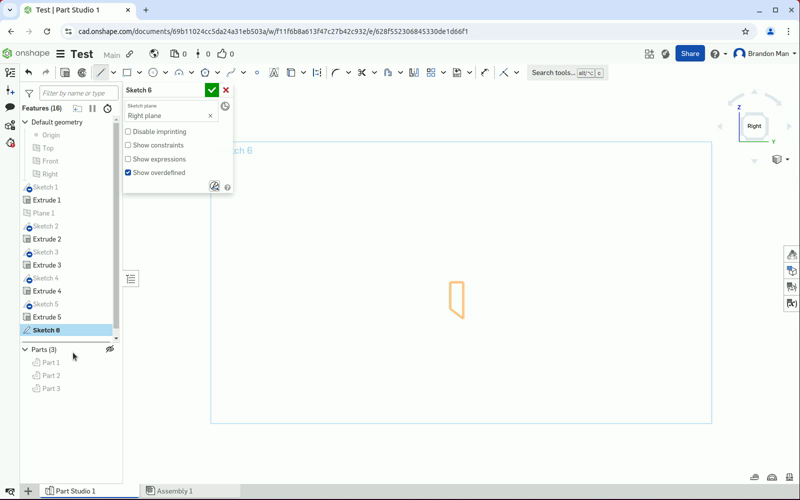
mouse_move(470, 324)
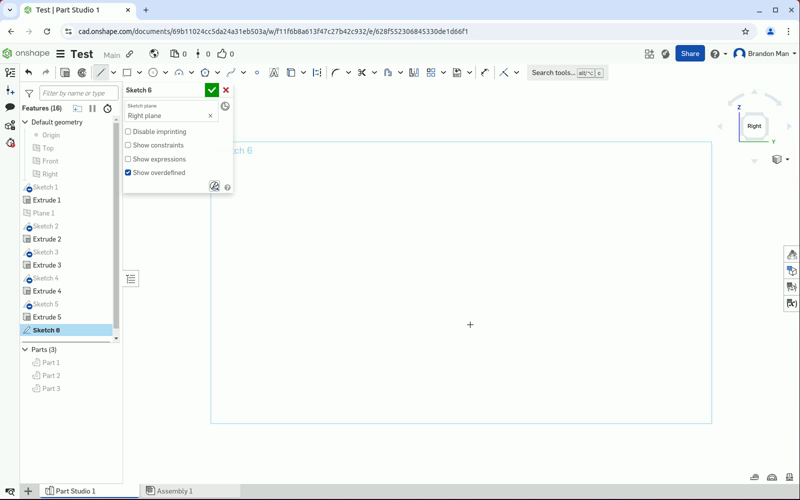
click(470, 324)
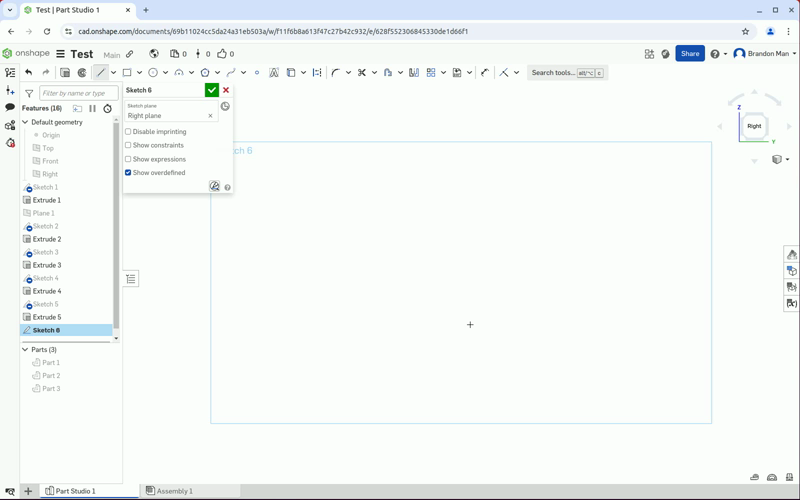
key_up(shift)
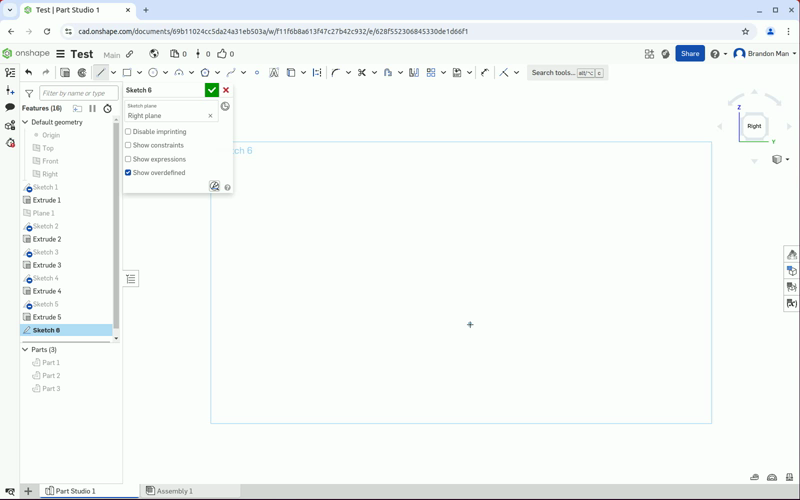
key_down(shift)
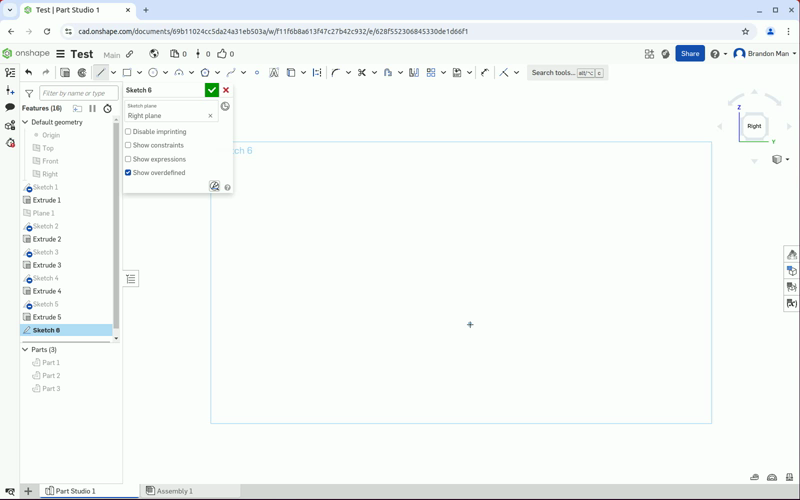
mouse_move(522, 363)
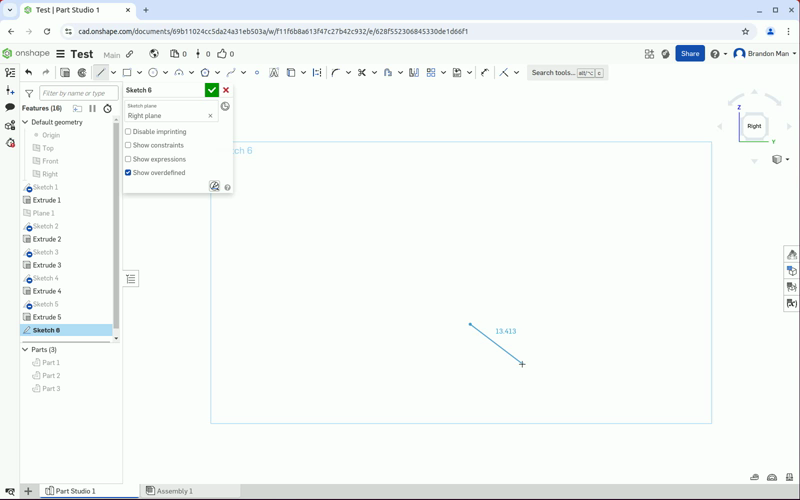
click(522, 363)
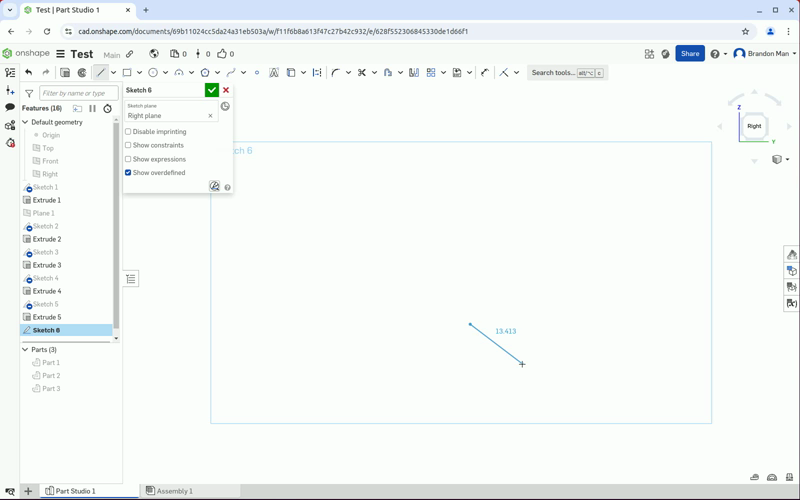
key_up(shift)
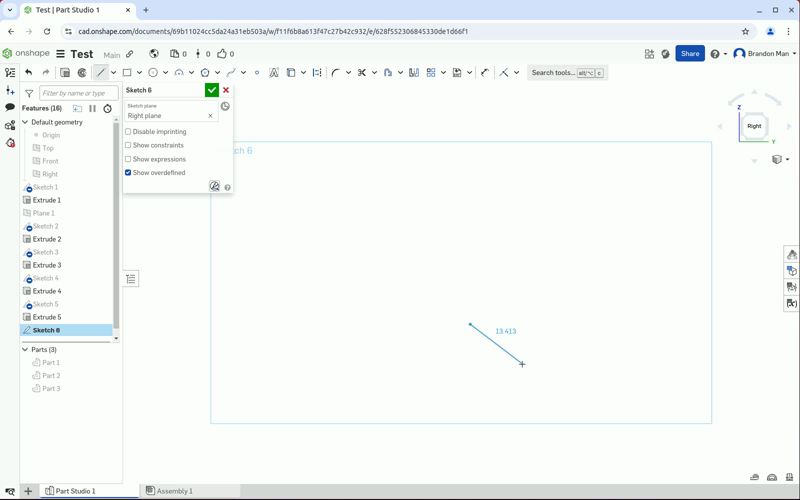
key_down(shift)
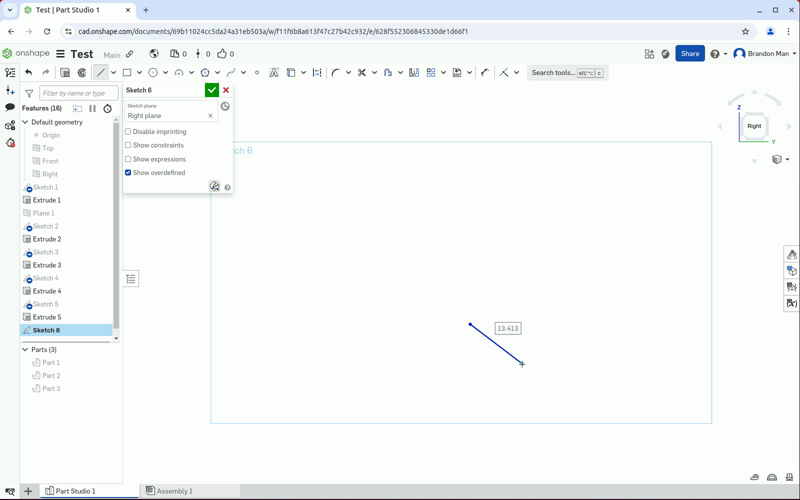
mouse_move(552, 363)
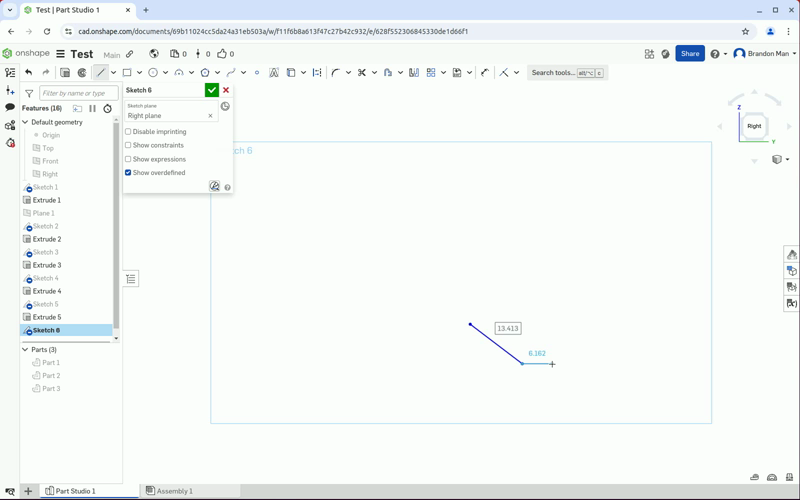
mouse_move(549, 363)
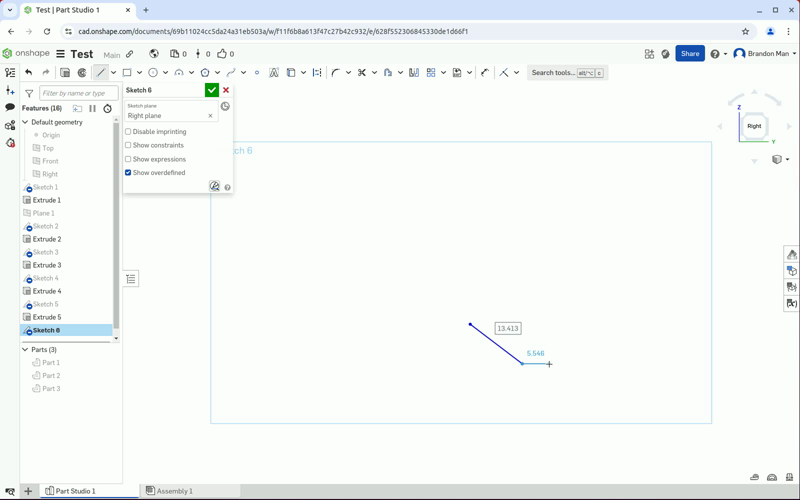
click(549, 363)
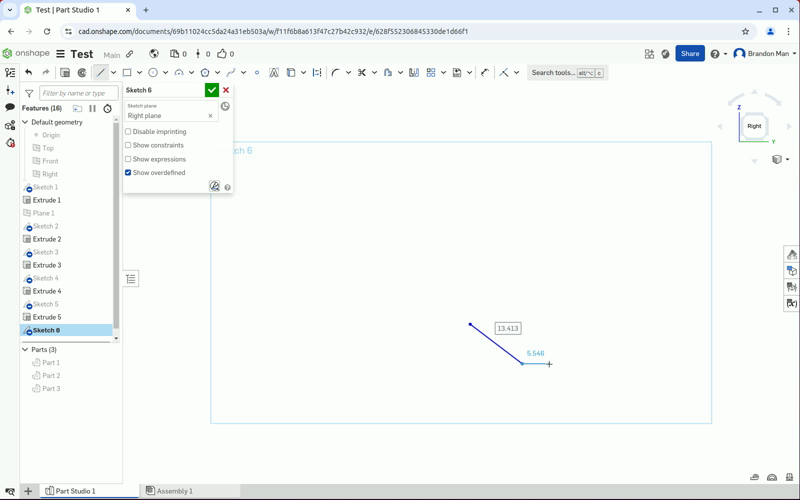
key_up(shift)
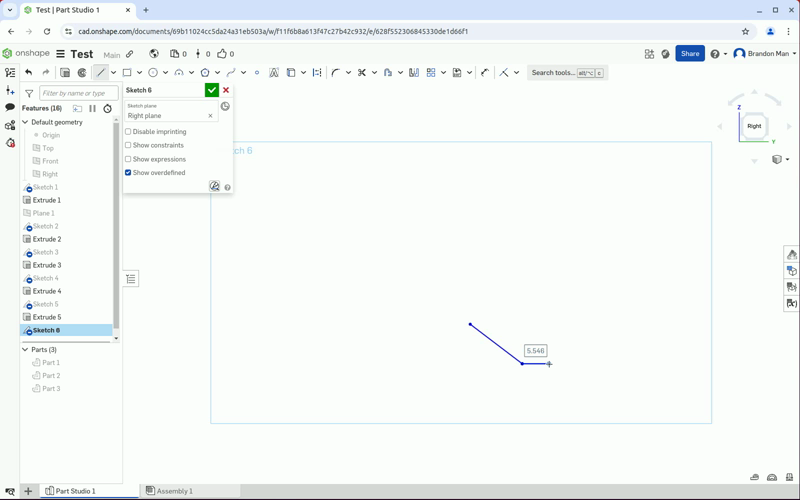
key_down(shift)
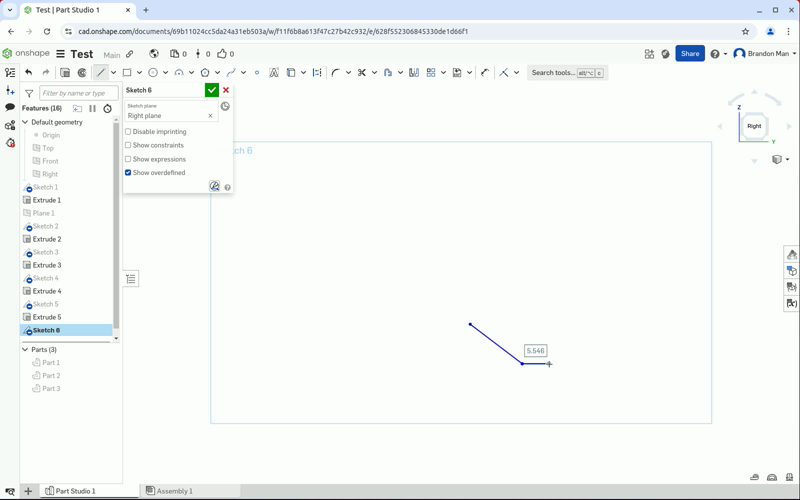
mouse_move(579, 363)
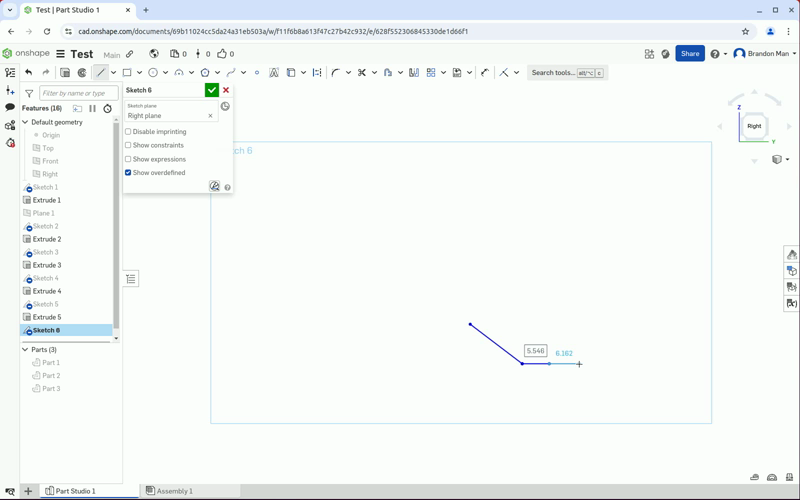
mouse_move(549, 342)
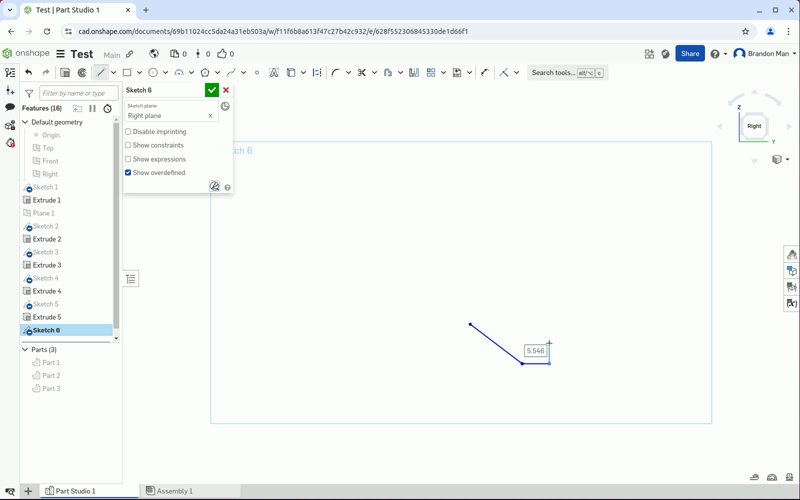
click(549, 342)
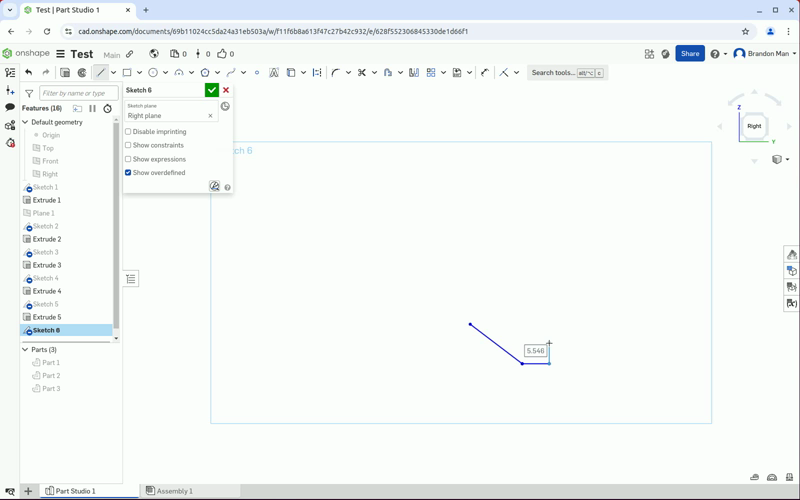
key_up(shift)
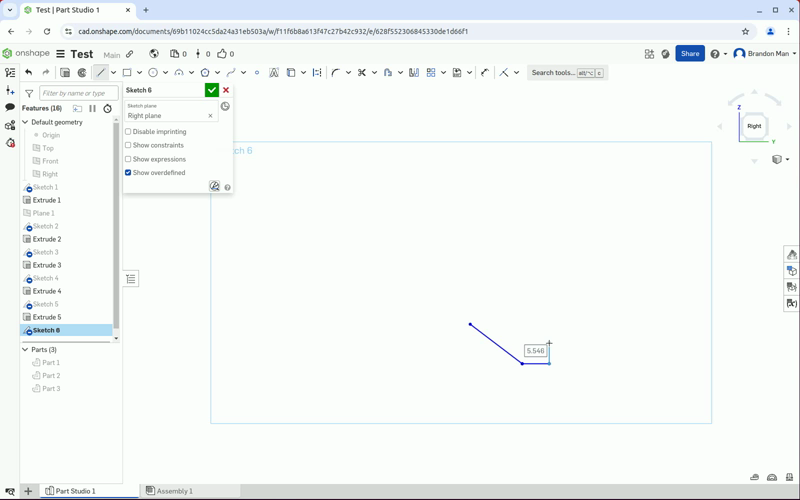
key_down(shift)
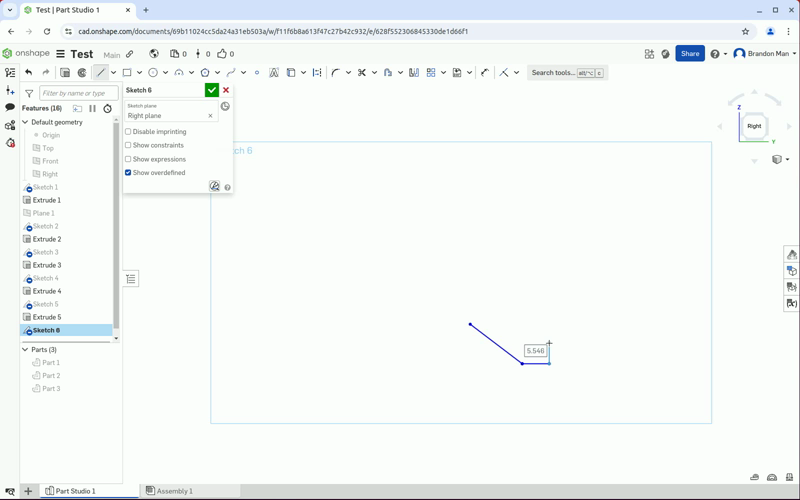
mouse_move(579, 342)
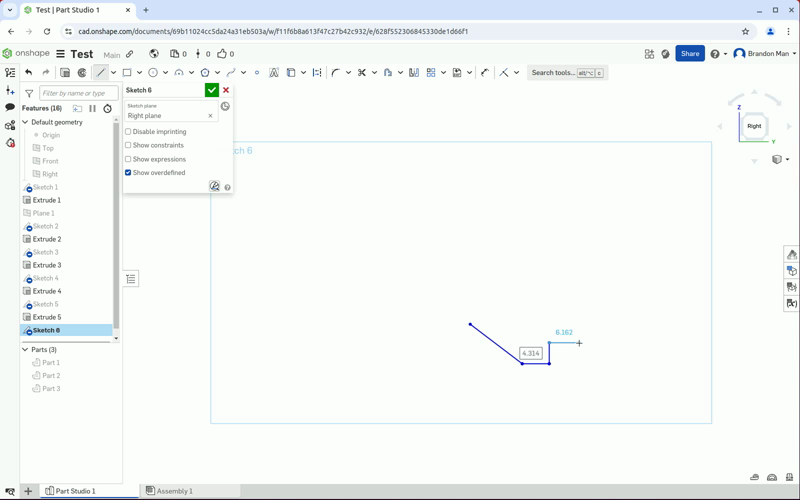
mouse_move(522, 342)
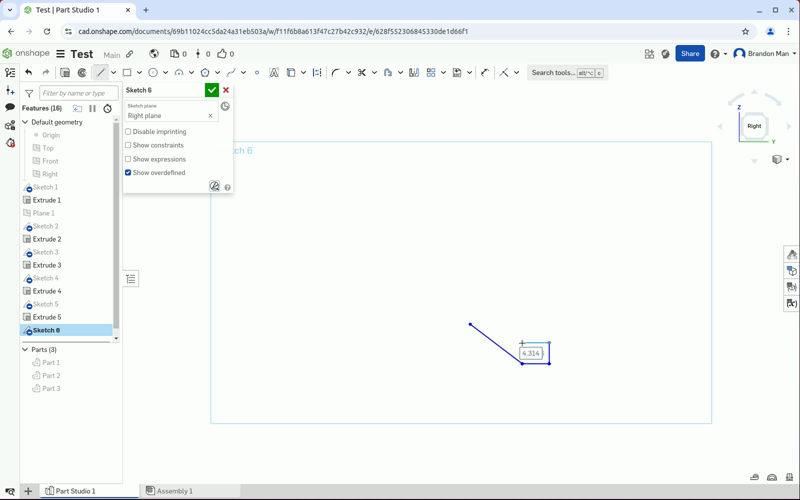
click(522, 342)
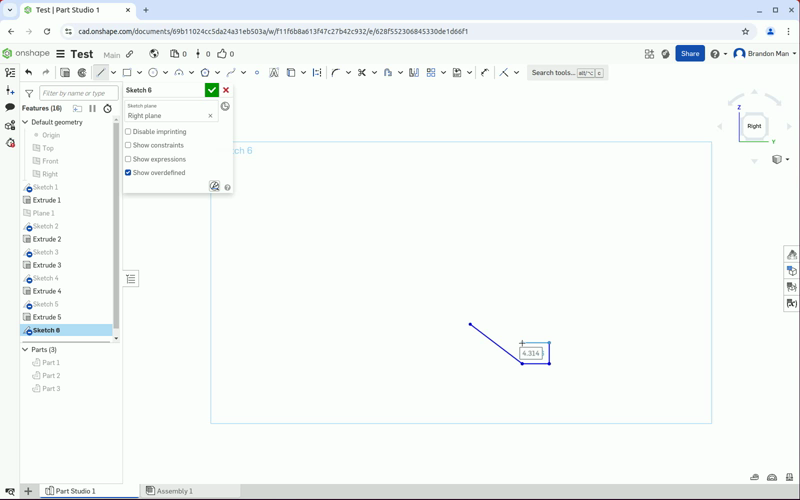
key_up(shift)
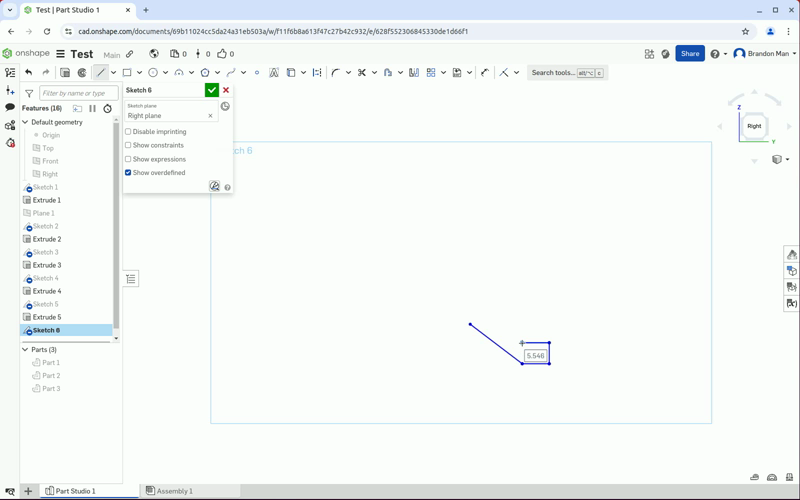
key_down(shift)
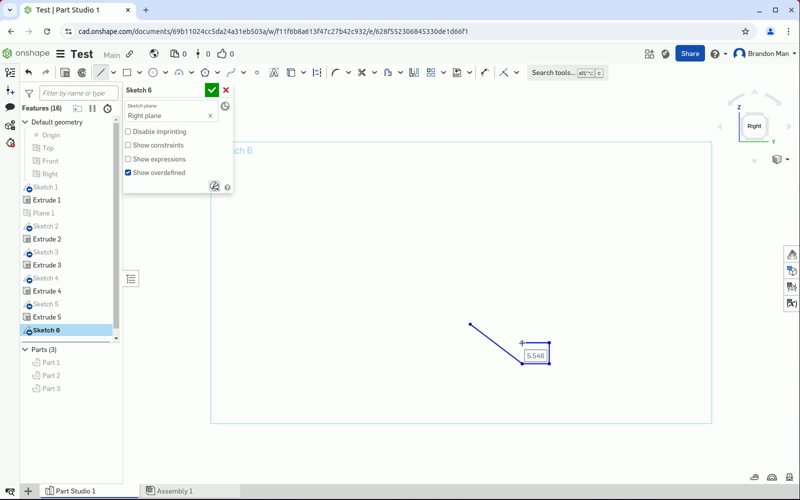
mouse_move(552, 342)
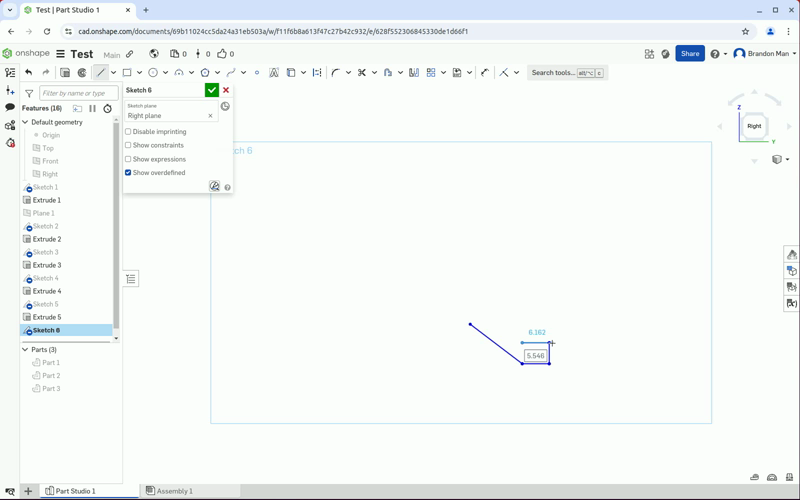
mouse_move(522, 323)
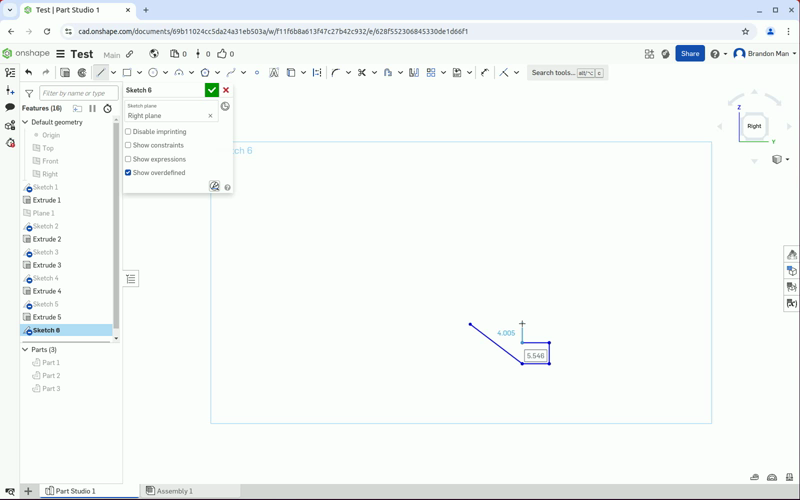
click(522, 323)
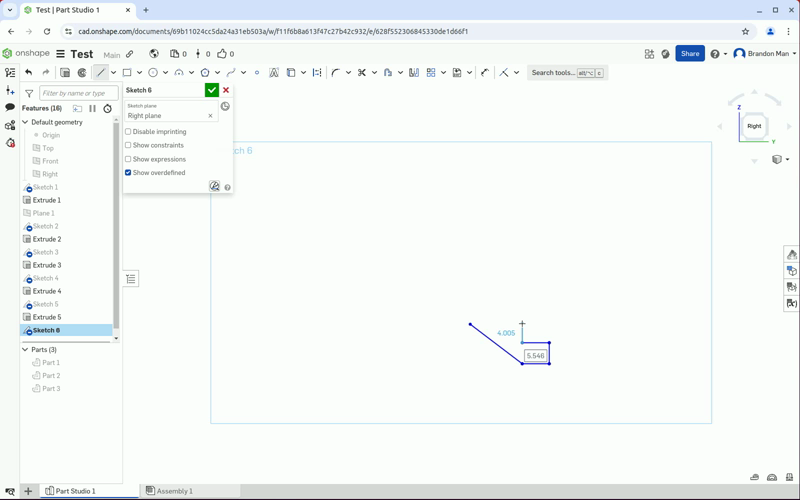
key_up(shift)
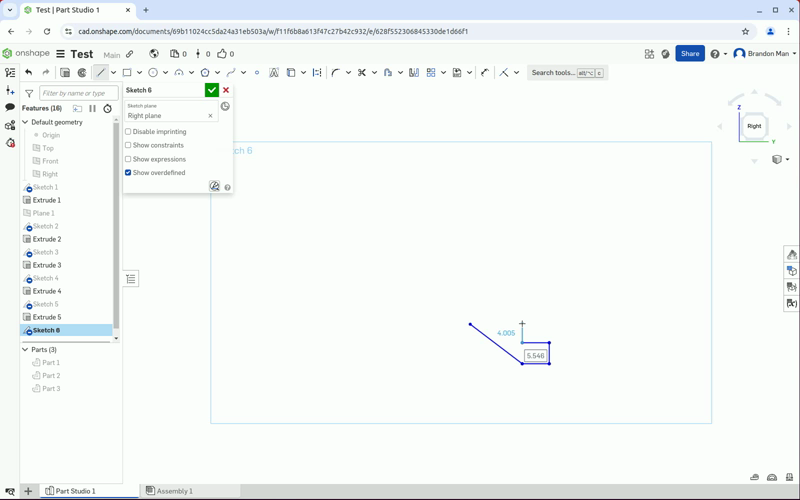
key_down(shift)
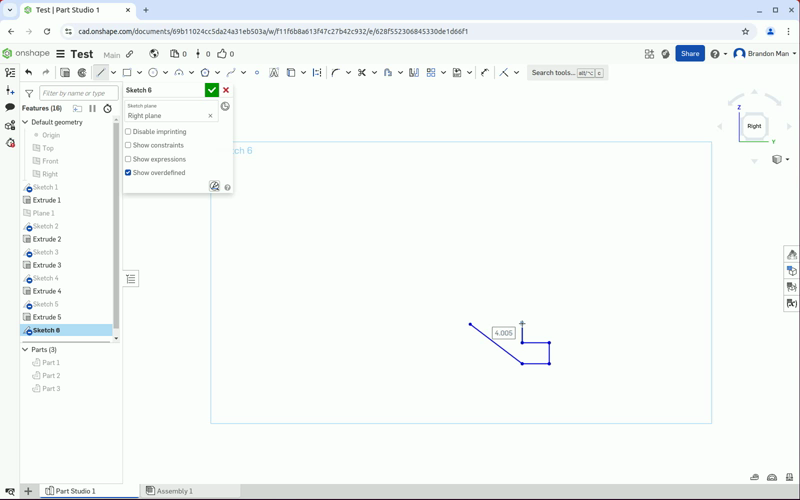
mouse_move(552, 323)
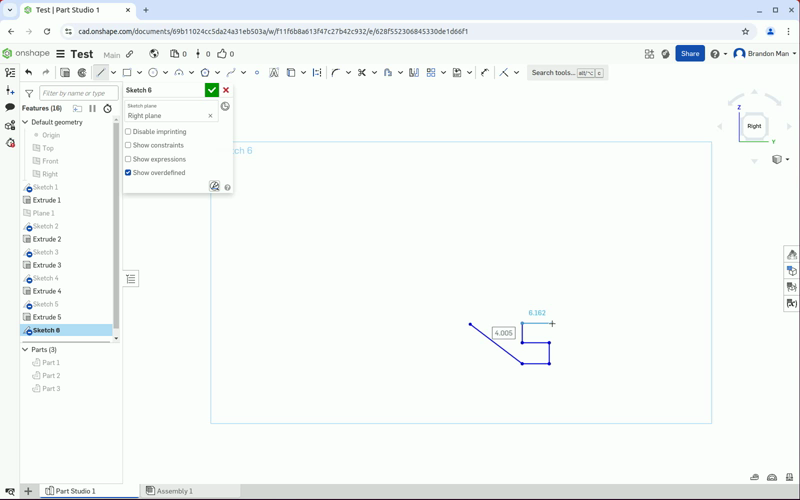
mouse_move(496, 323)
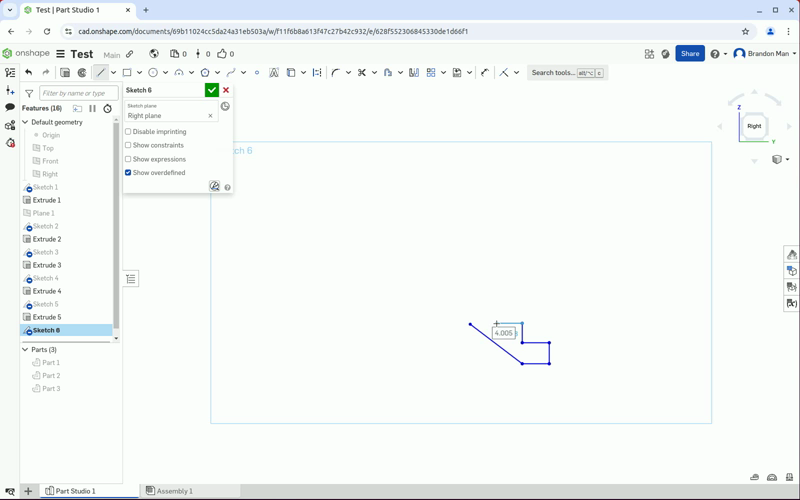
click(496, 323)
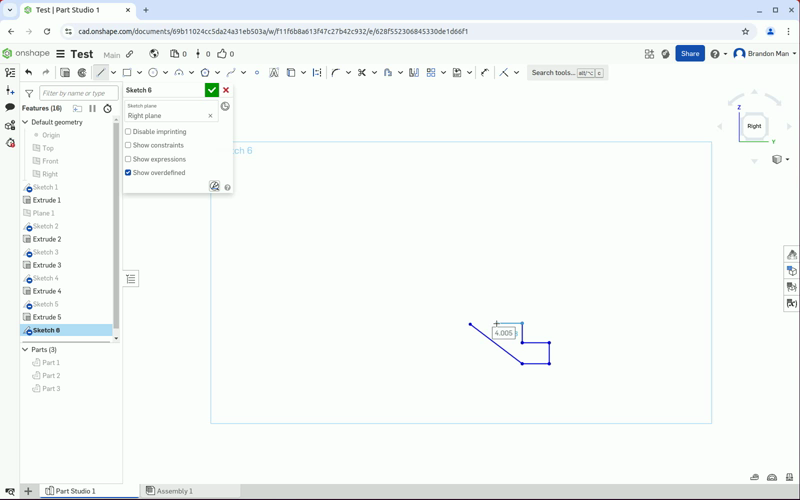
key_up(shift)
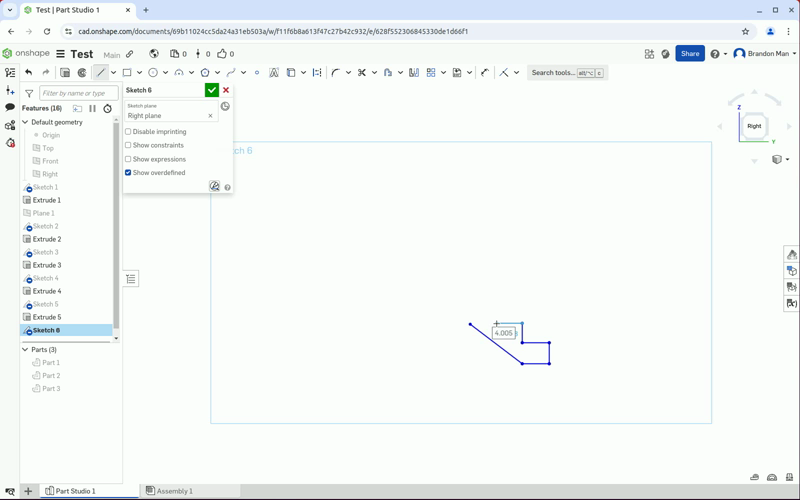
key_down(shift)
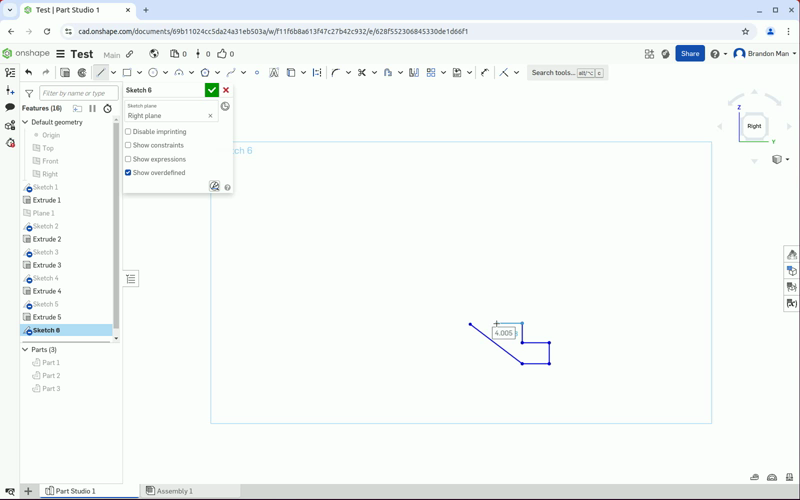
mouse_move(526, 323)
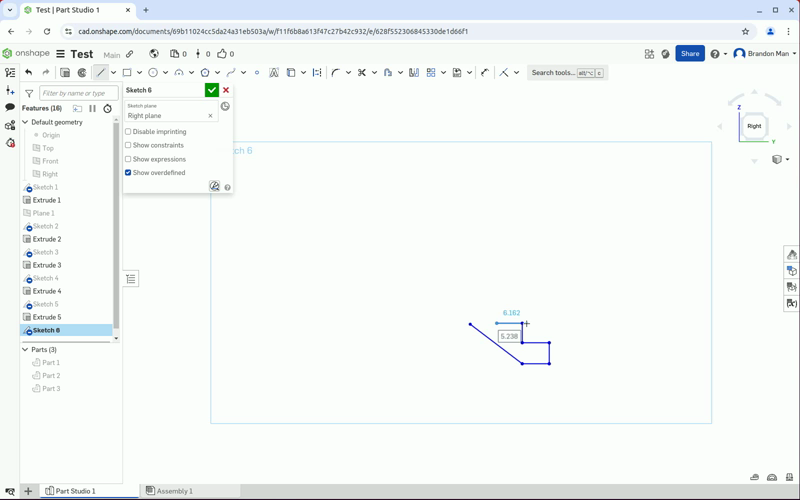
mouse_move(496, 302)
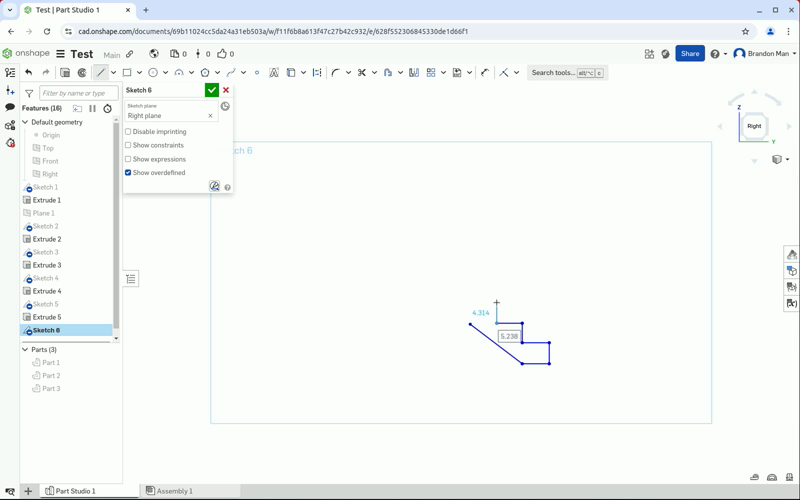
click(496, 302)
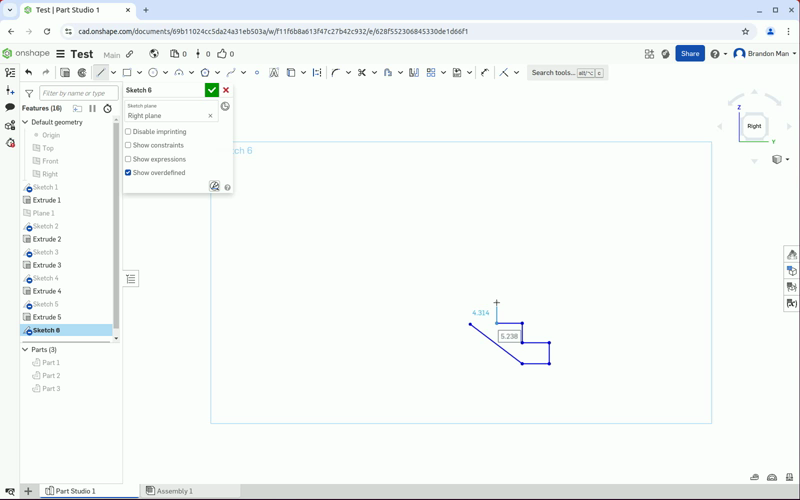
key_up(shift)
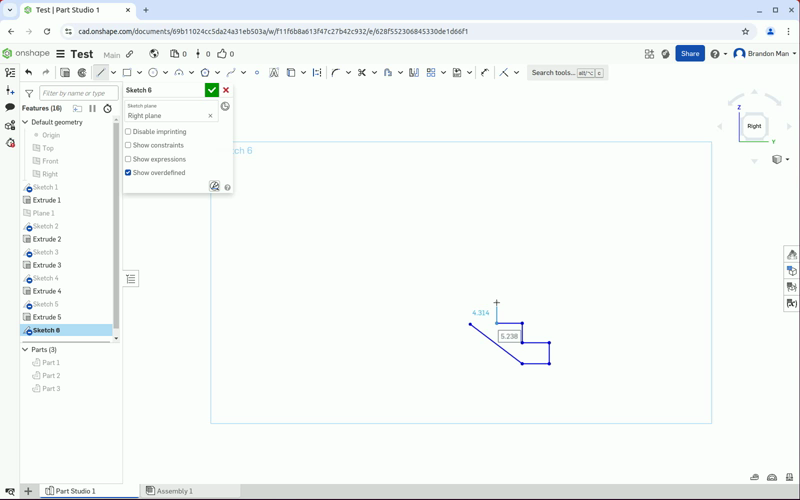
key_down(shift)
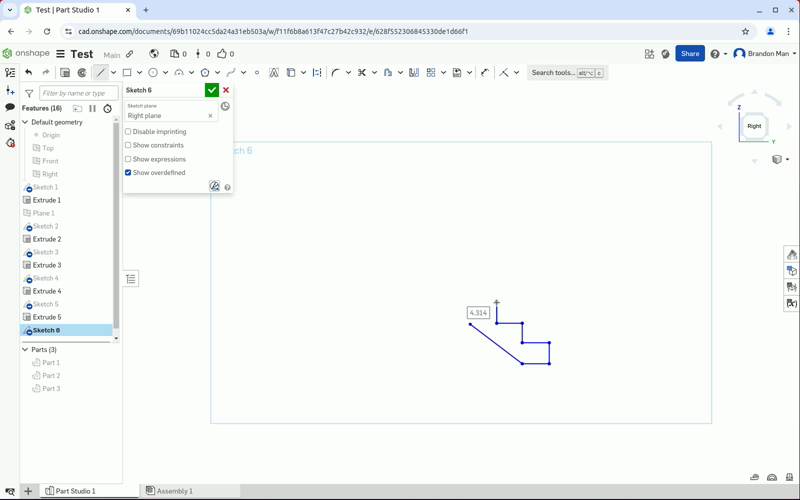
mouse_move(526, 302)
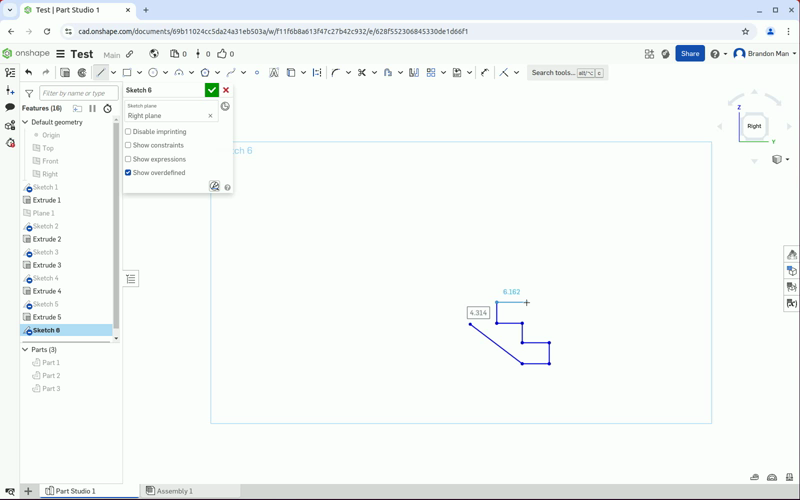
mouse_move(470, 302)
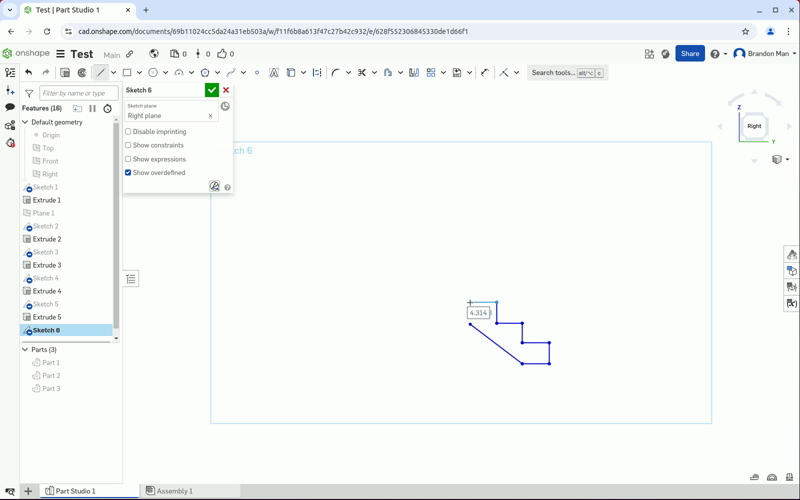
click(470, 302)
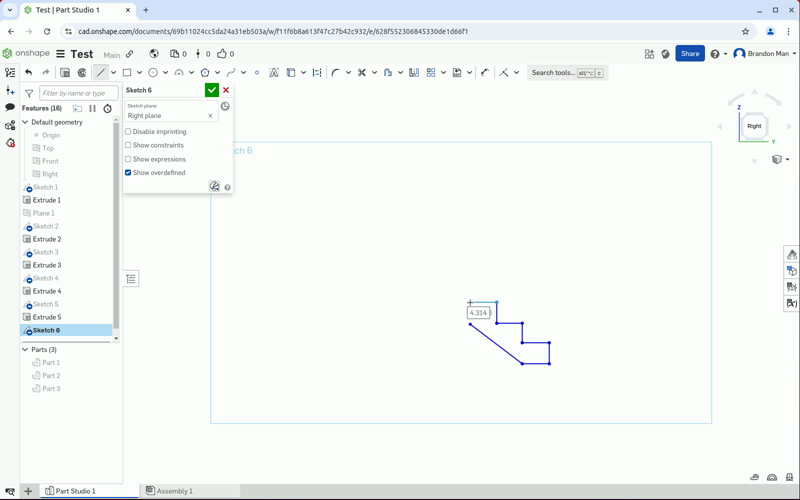
key_up(shift)
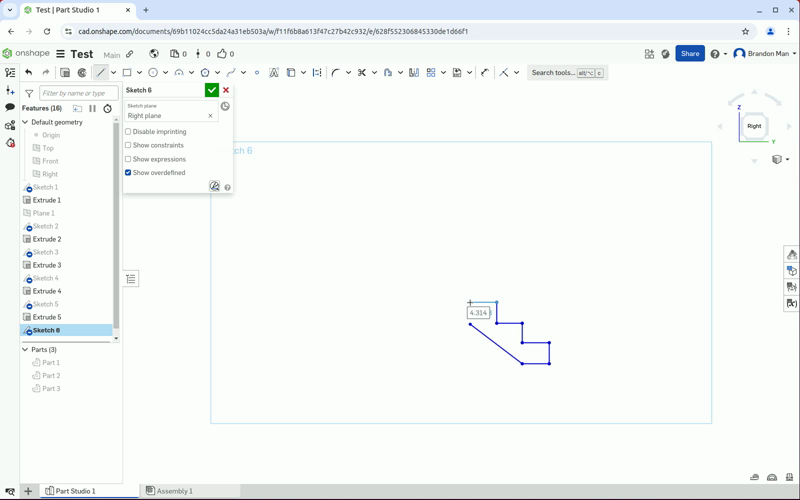
mouse_move(500, 302)
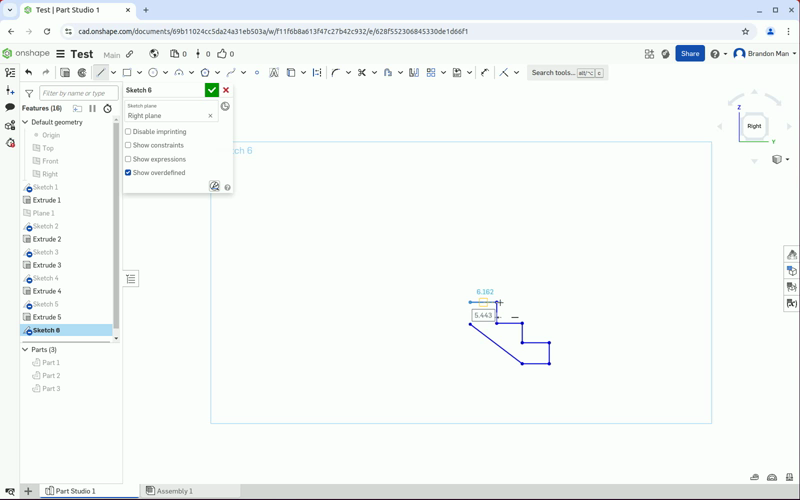
key_down(shift)
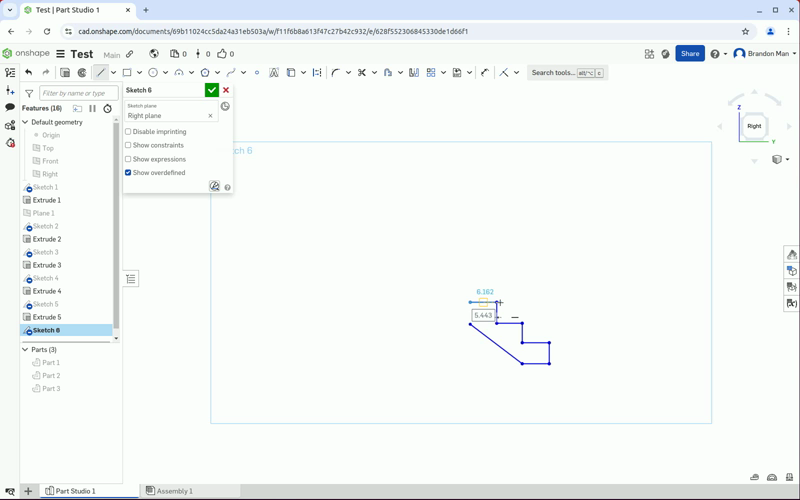
mouse_move(470, 324)
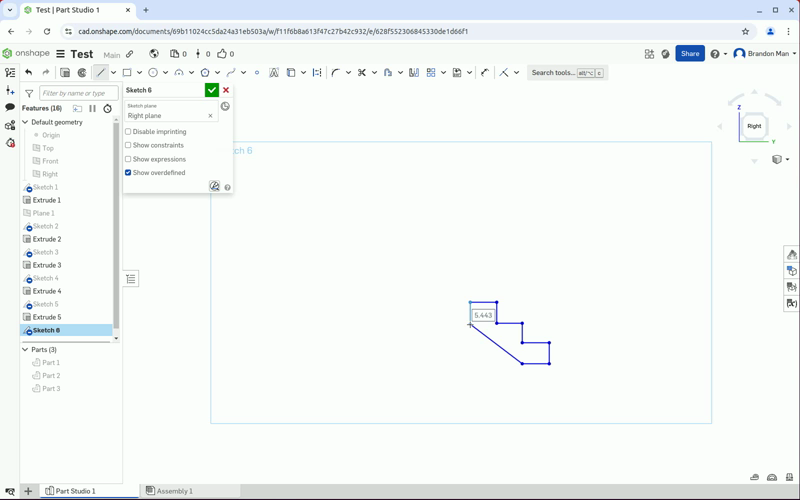
key_up(shift)
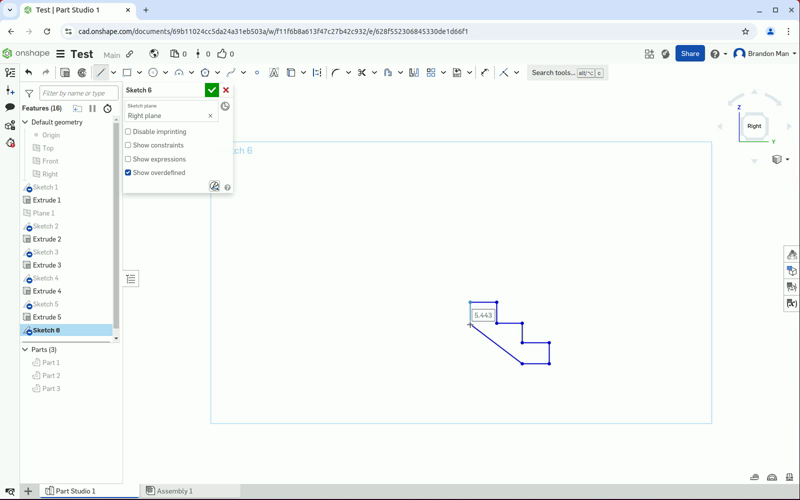
click(470, 324)
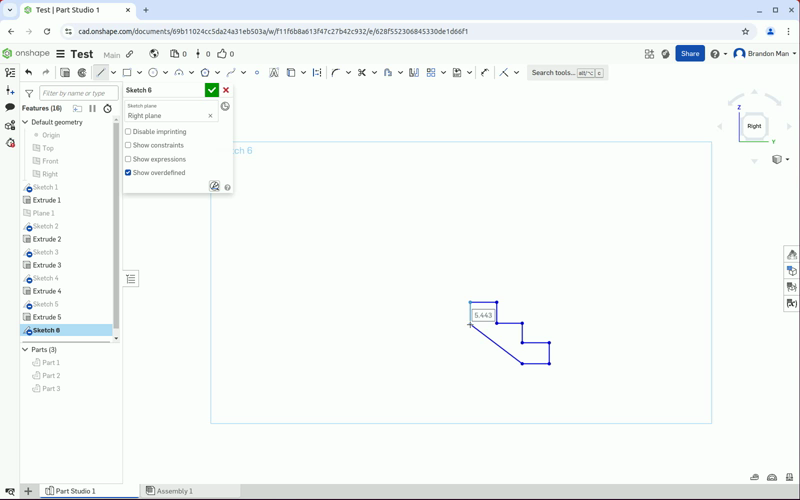
key(esc)
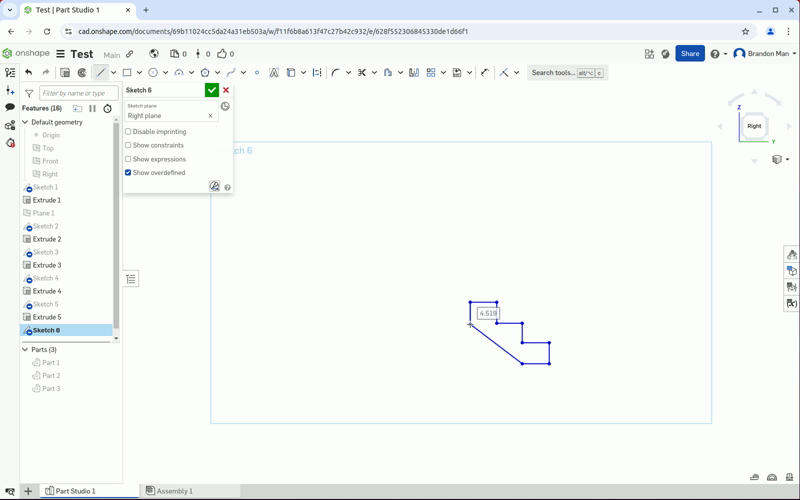
mouse_move(477, 320)
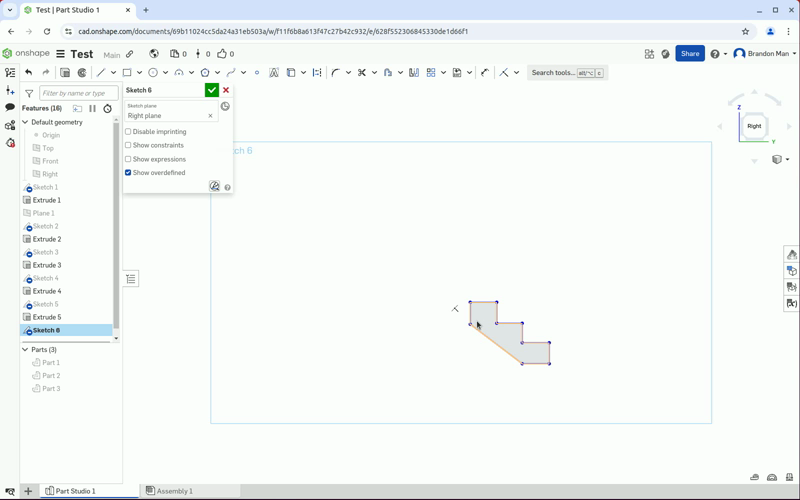
click(477, 320)
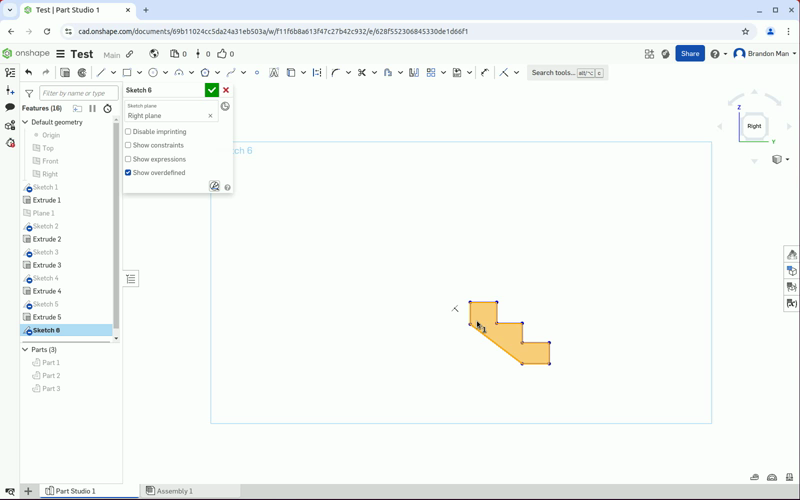
mouse_move(73, 352)
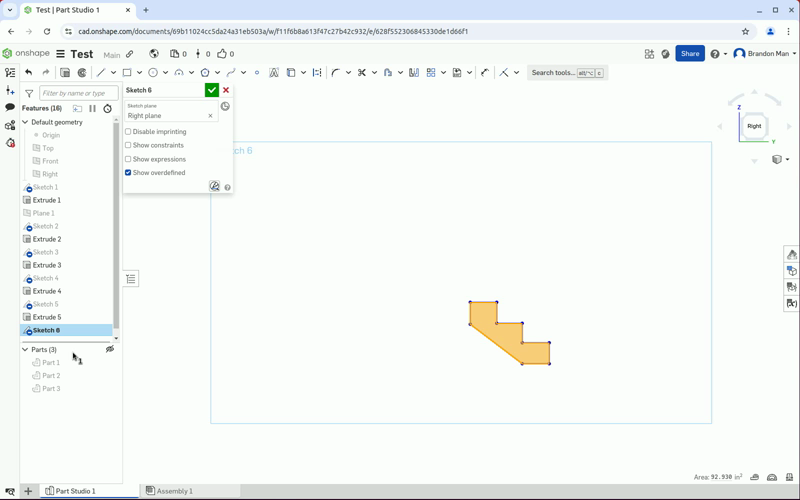
key(shift+y)
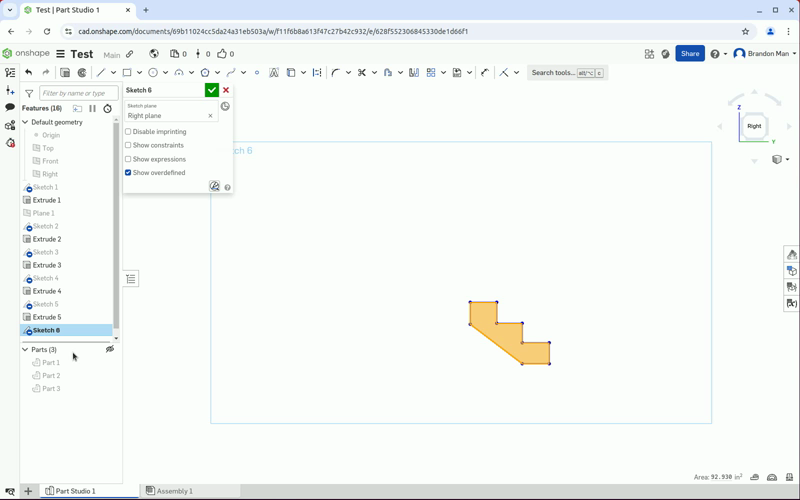
key(shift+e)
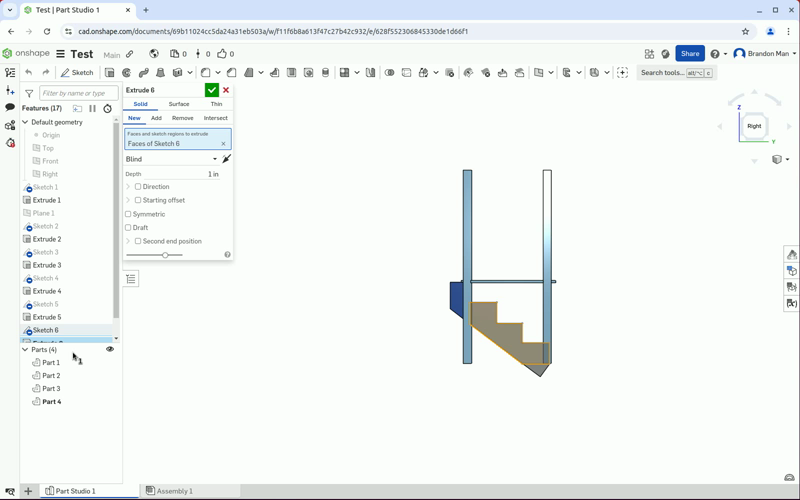
mouse_move(143, 106)
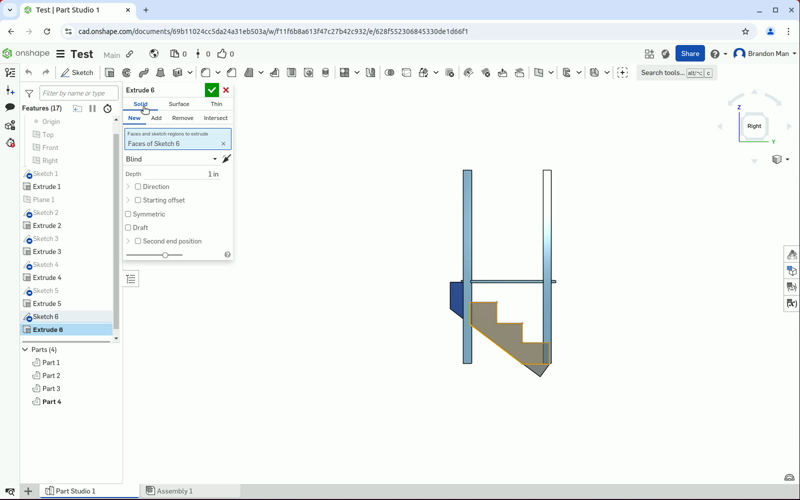
click(143, 106)
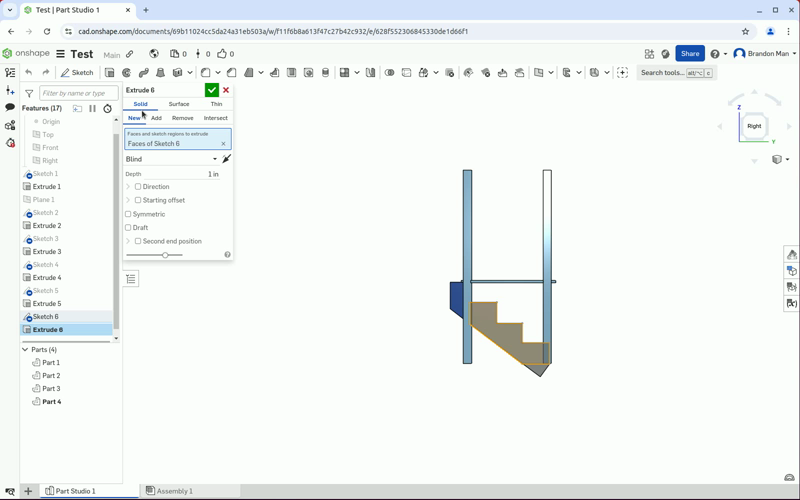
mouse_move(137, 120)
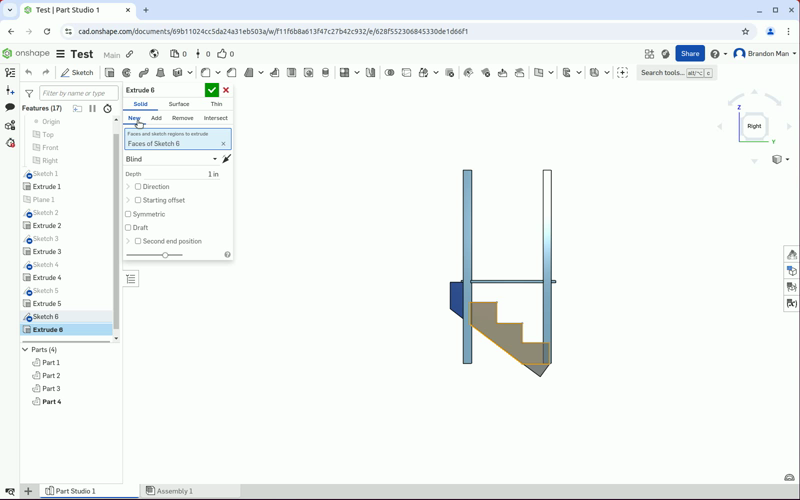
click(137, 120)
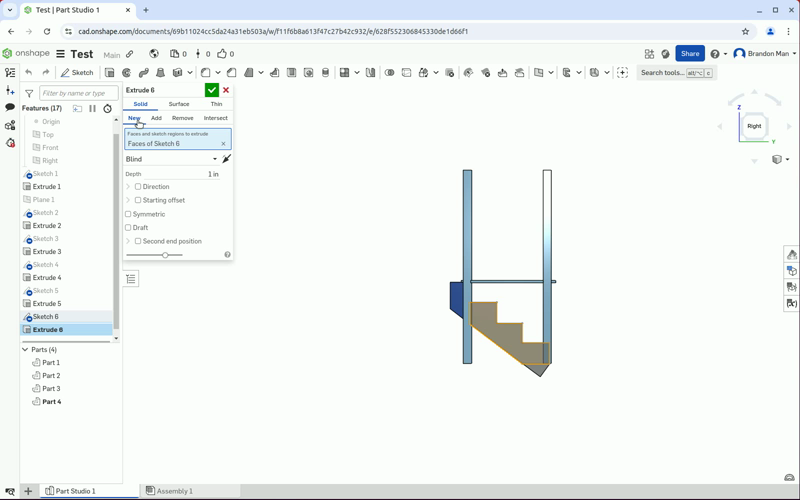
key(tab, 4)
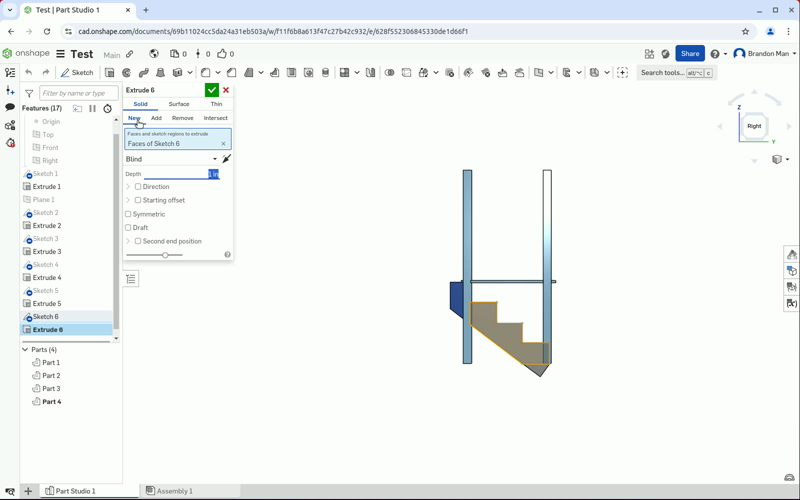
text(0.481)
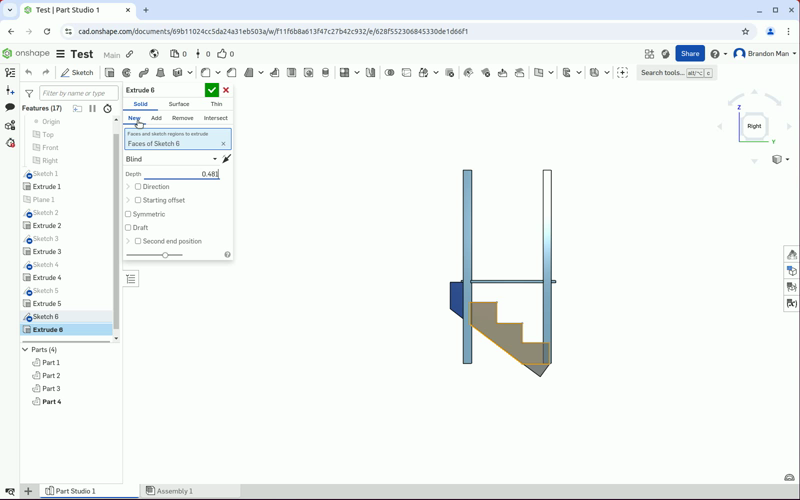
key(enter)
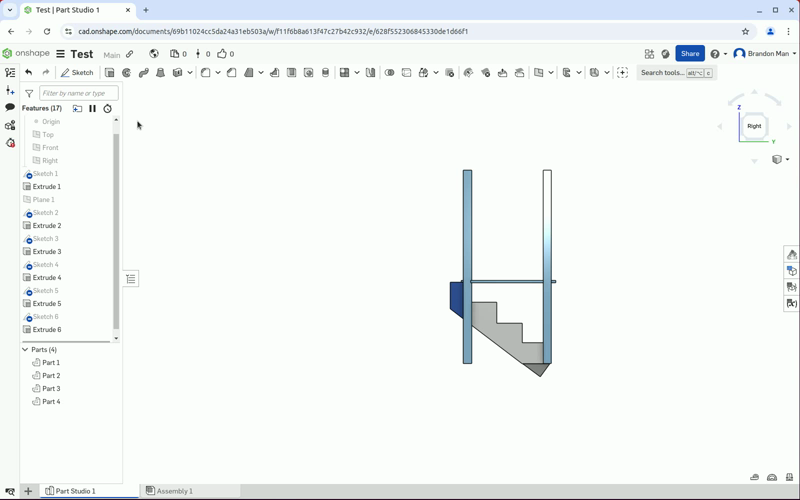
key(shift+h)
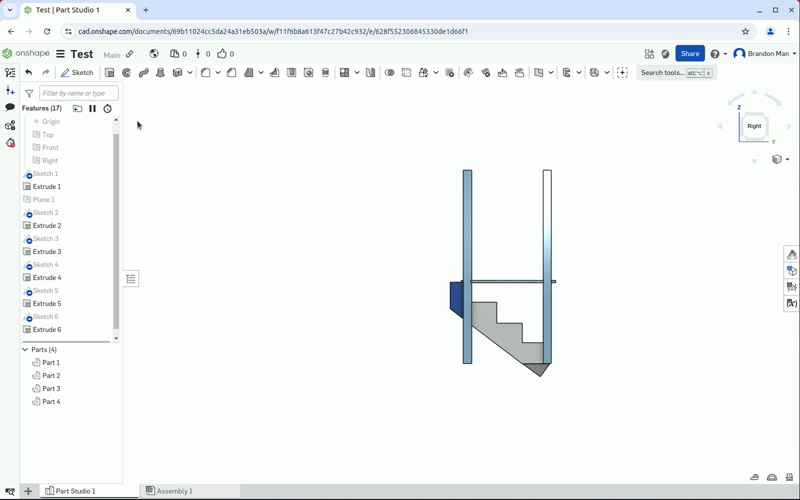
key(shift+h)
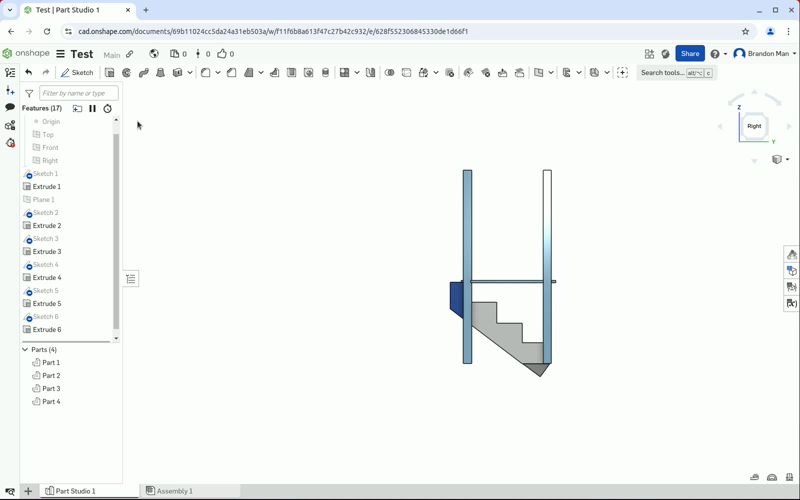
mouse_move(69, 176)
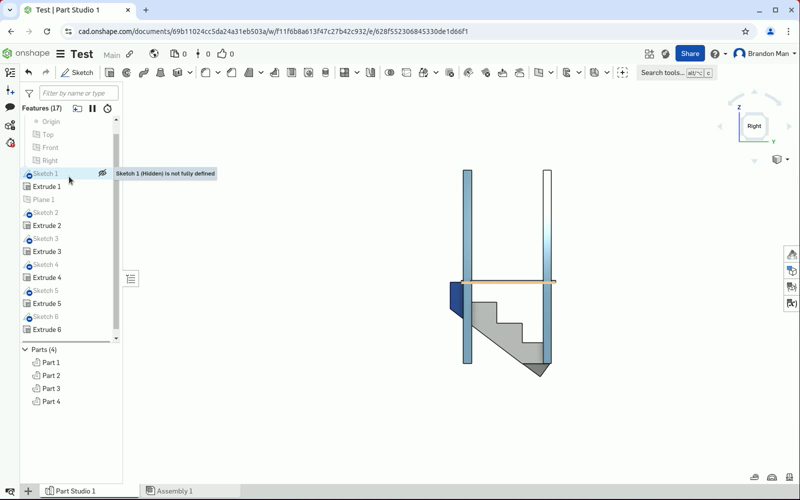
click(69, 176)
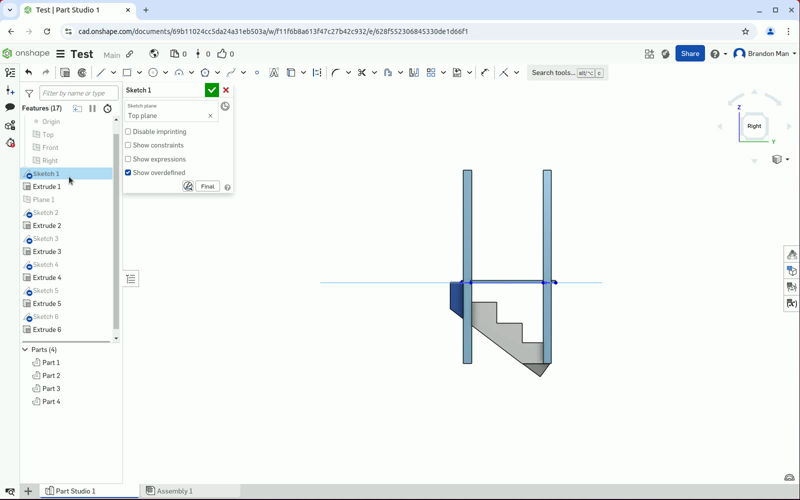
mouse_move(229, 92)
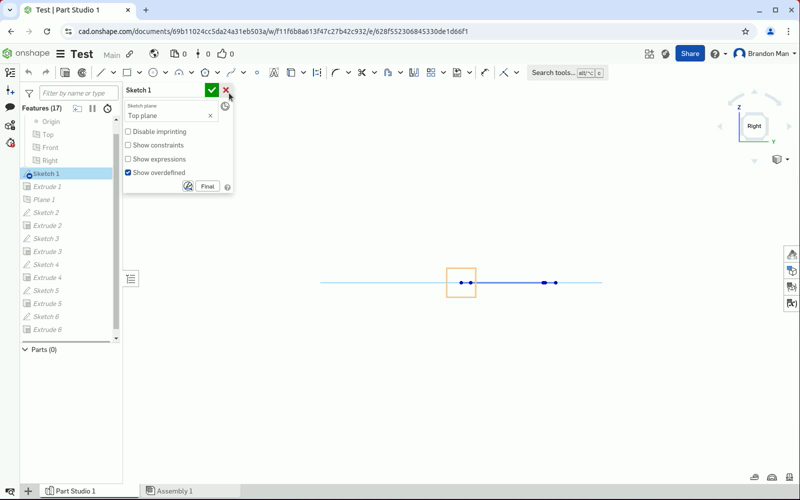
click(229, 92)
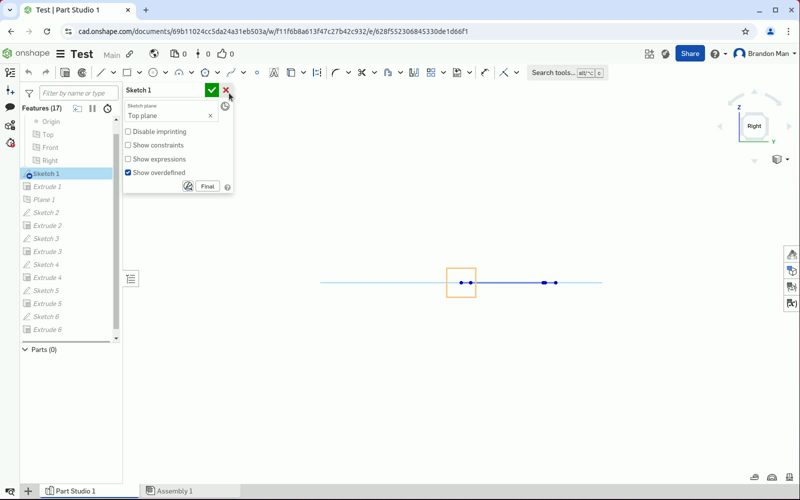
key(shift+s)
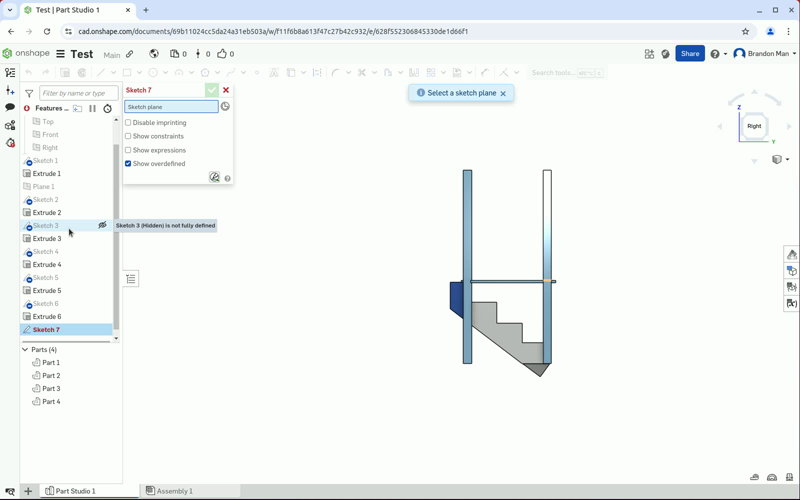
scroll(3)
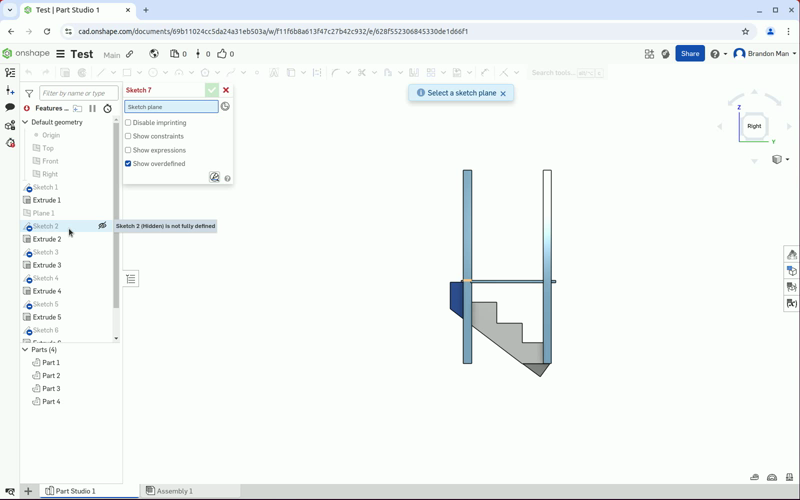
mouse_move(69, 176)
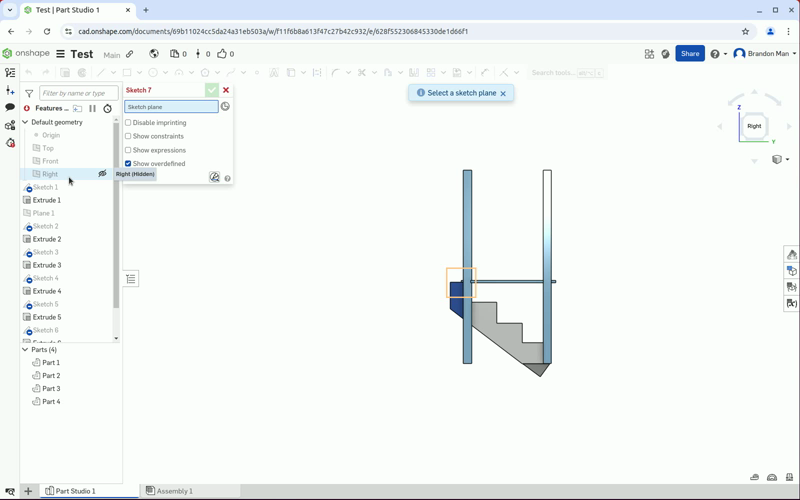
click(69, 176)
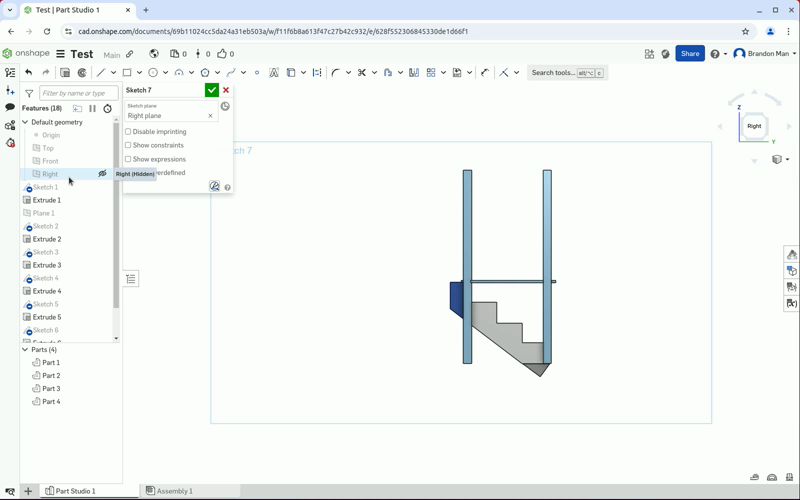
mouse_move(73, 352)
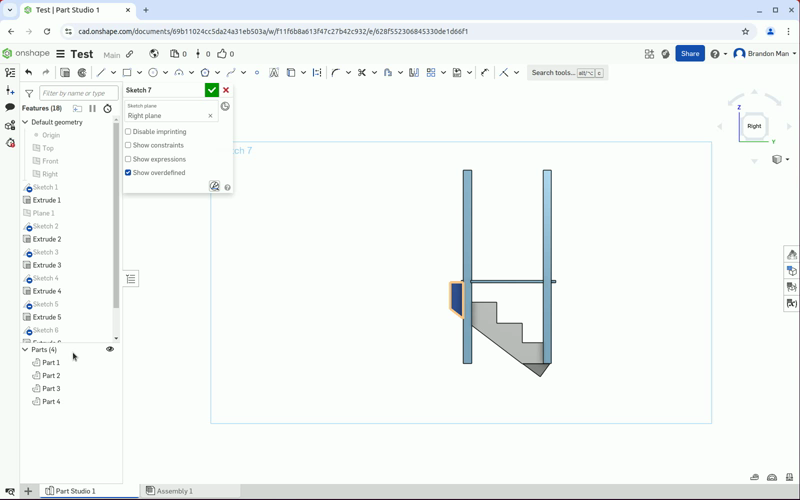
key(y)
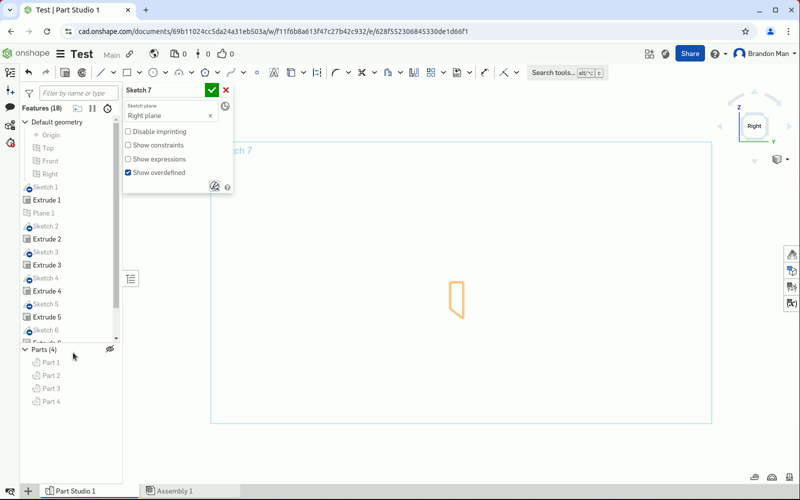
key(l)
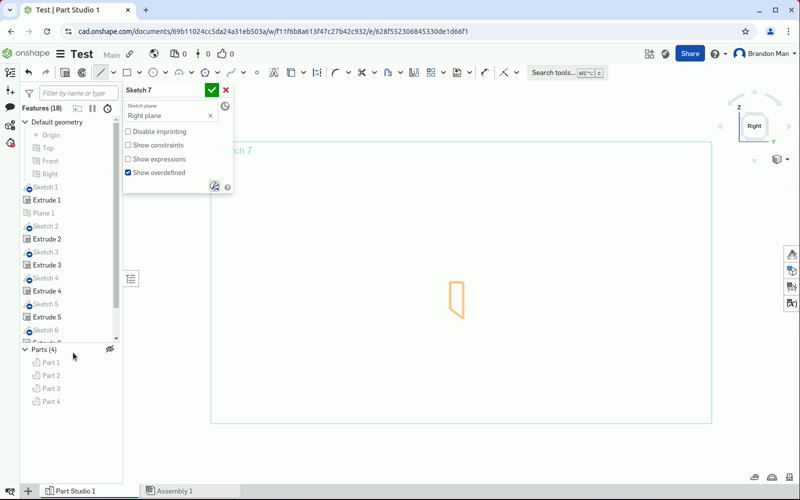
key_down(shift)
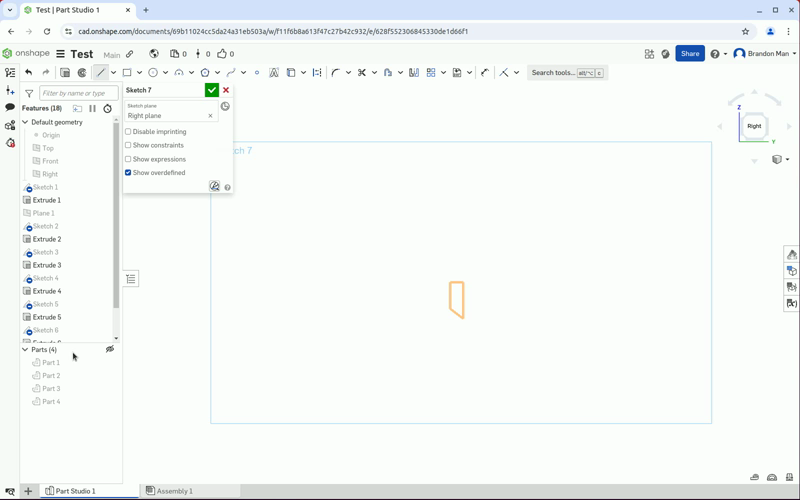
mouse_move(463, 319)
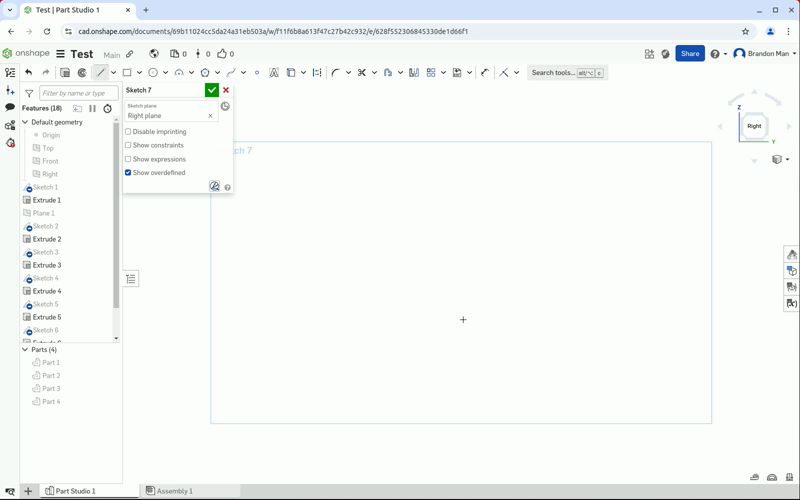
click(463, 319)
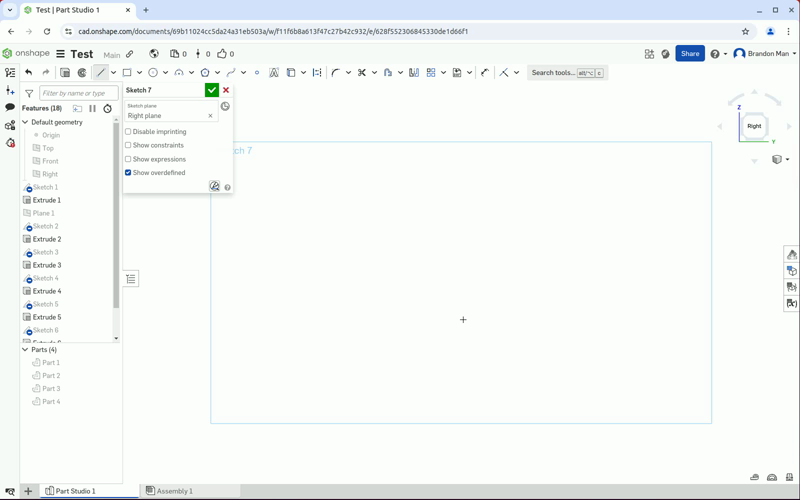
key_up(shift)
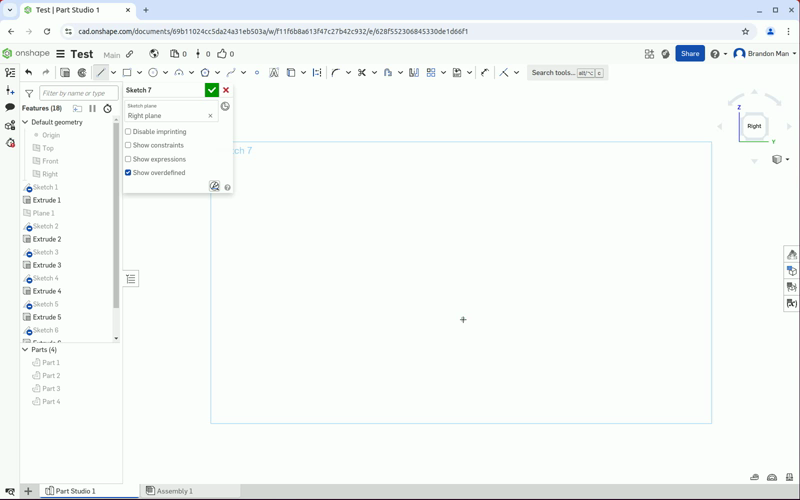
key_down(shift)
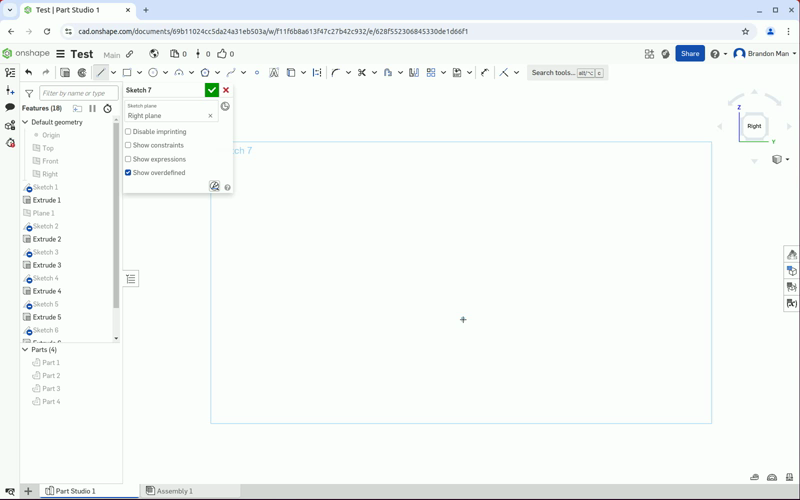
mouse_move(493, 319)
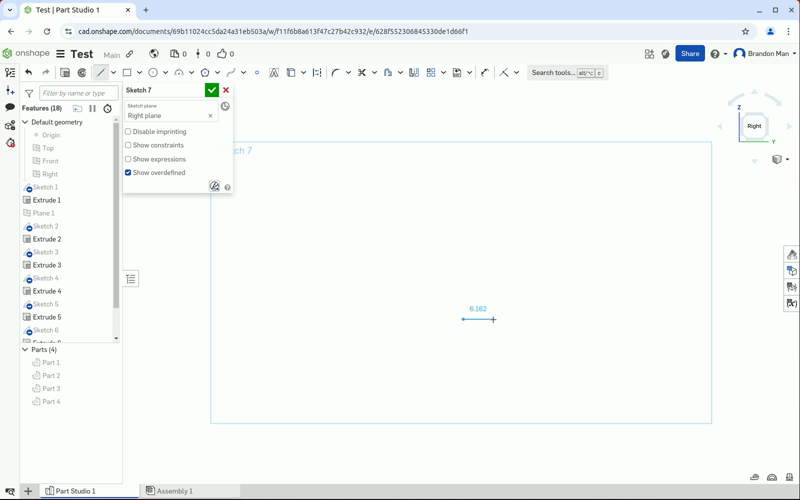
mouse_move(470, 324)
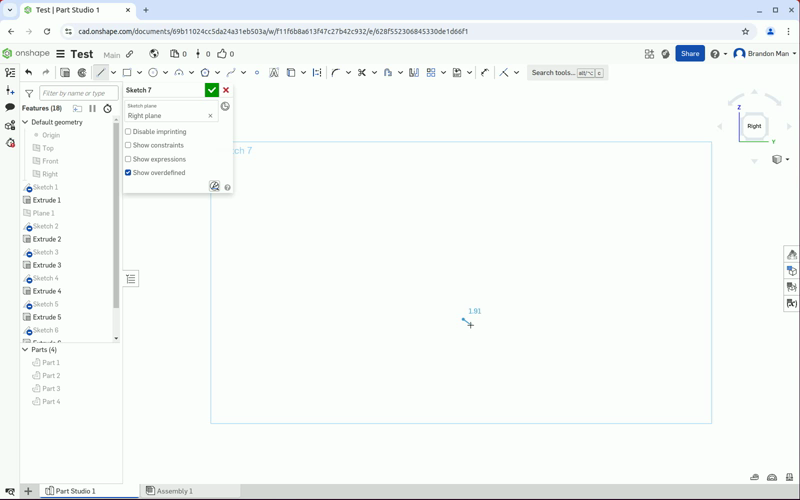
click(470, 324)
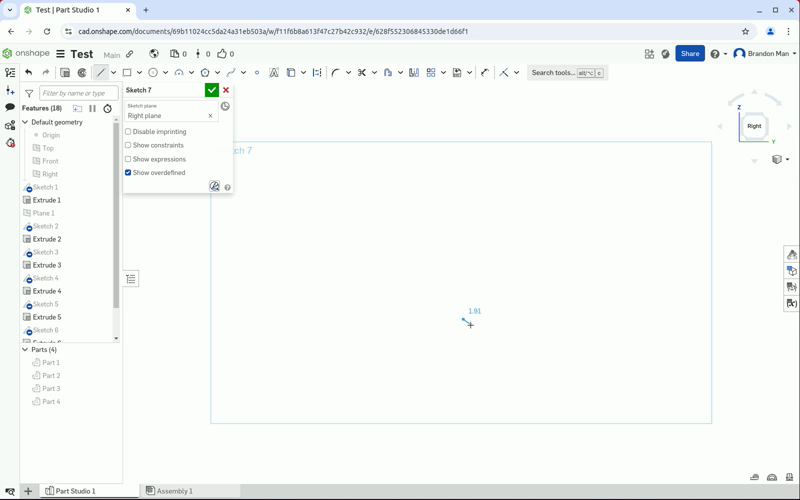
key_up(shift)
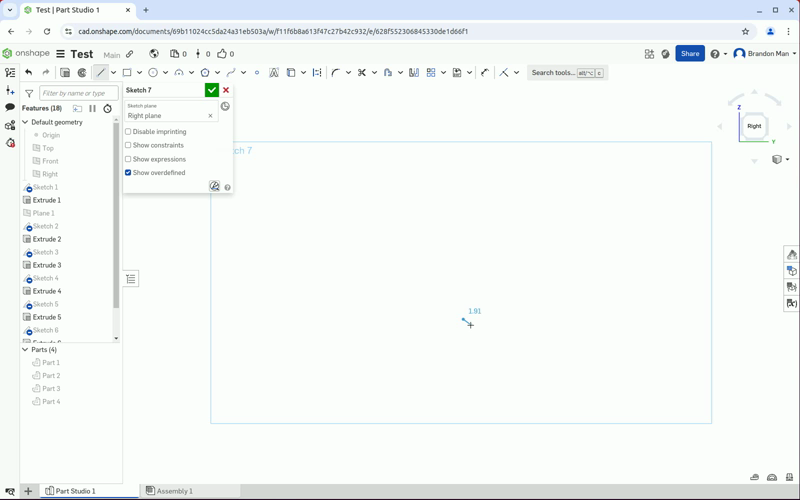
key_down(shift)
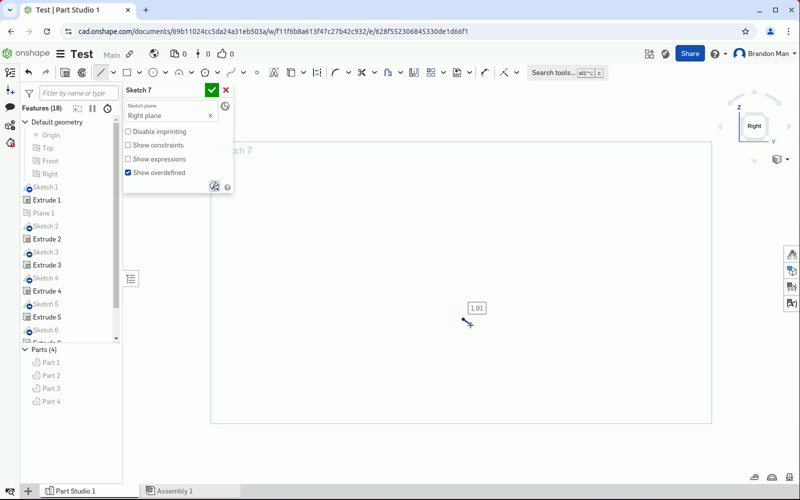
mouse_move(500, 324)
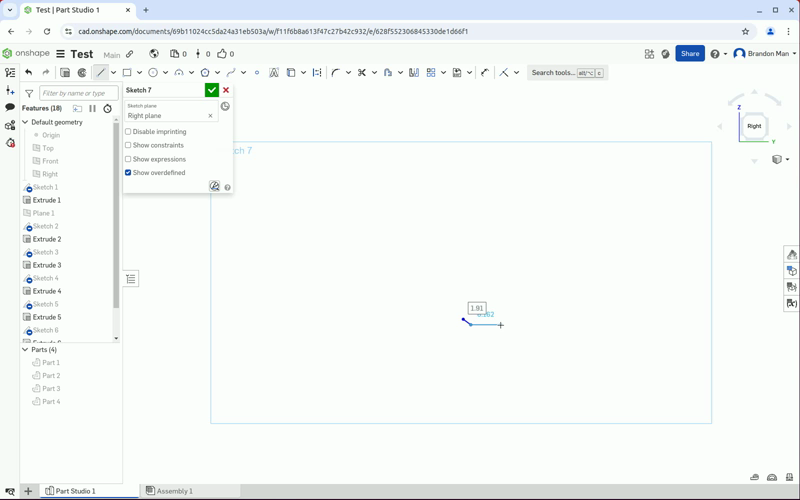
mouse_move(470, 302)
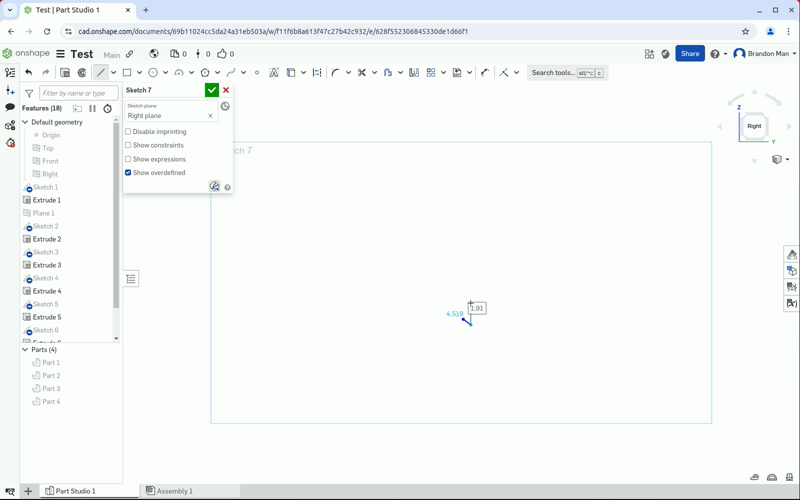
click(470, 302)
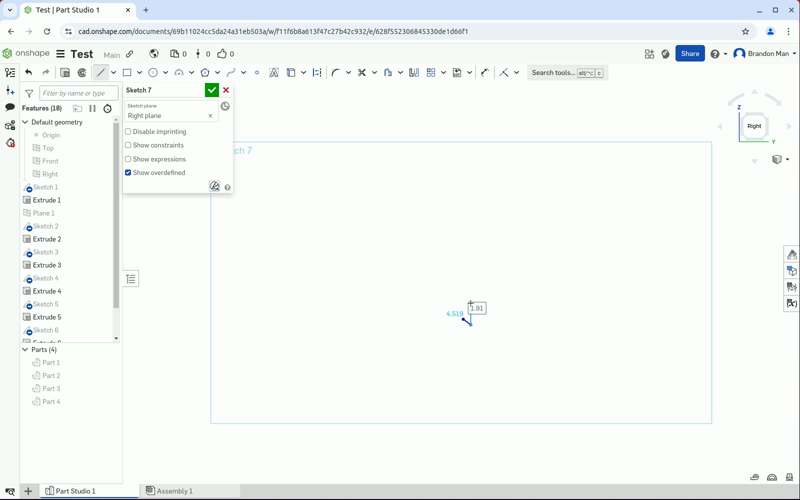
key_up(shift)
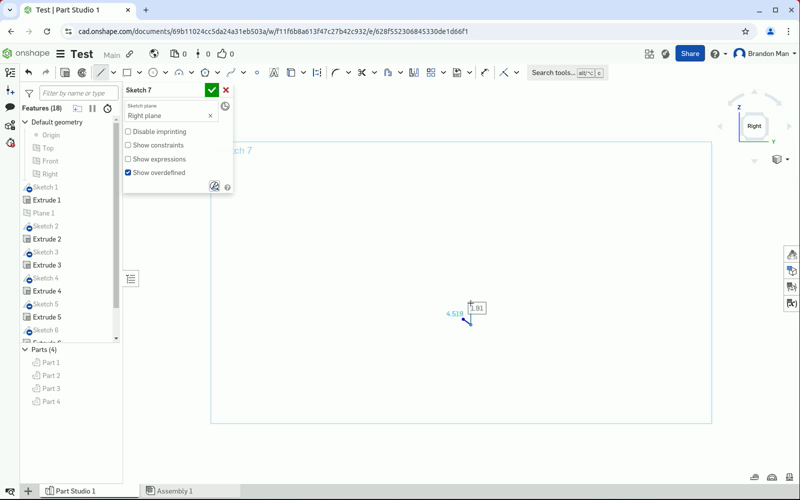
key_down(shift)
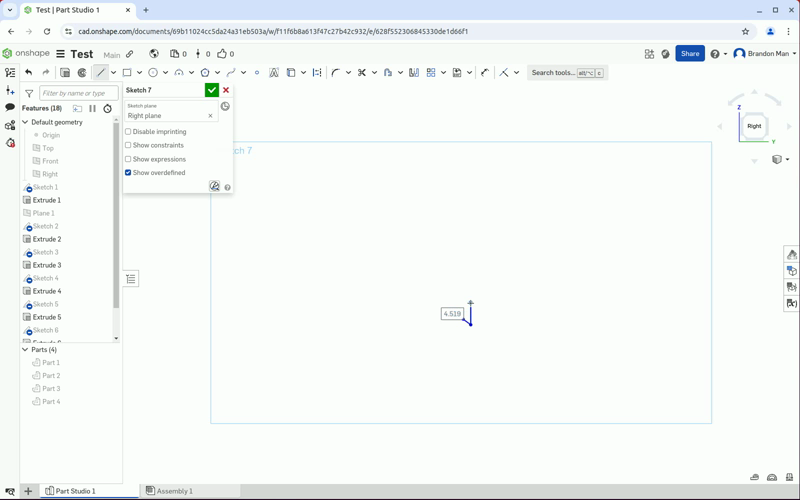
mouse_move(500, 302)
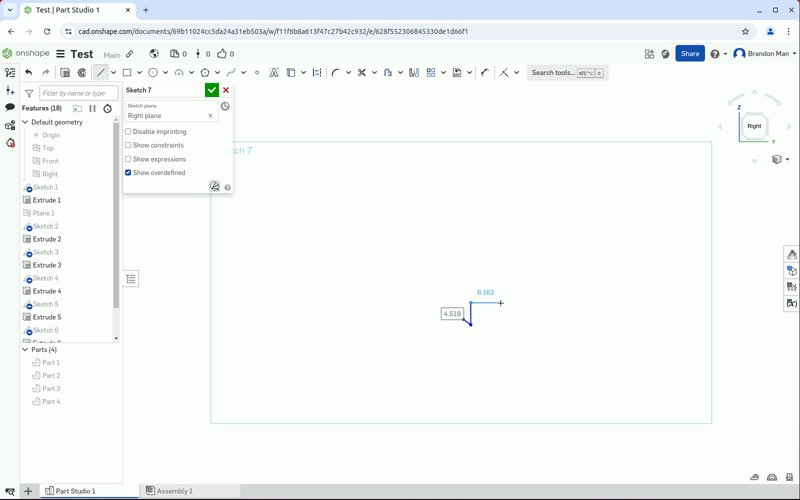
mouse_move(470, 282)
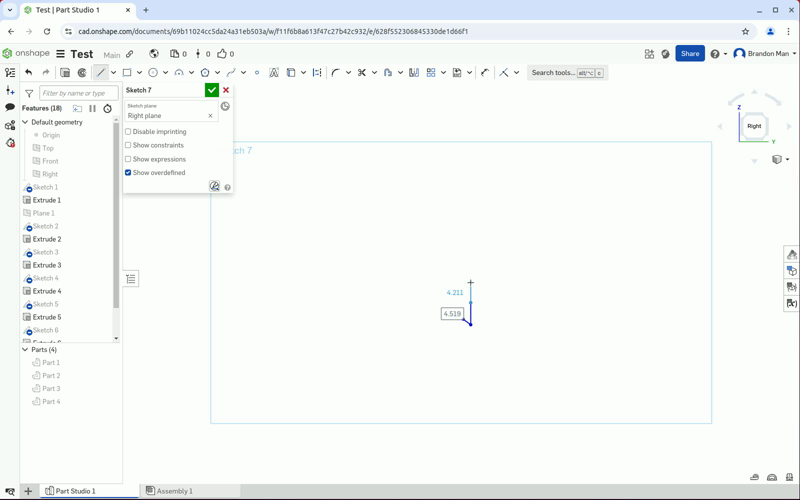
click(470, 282)
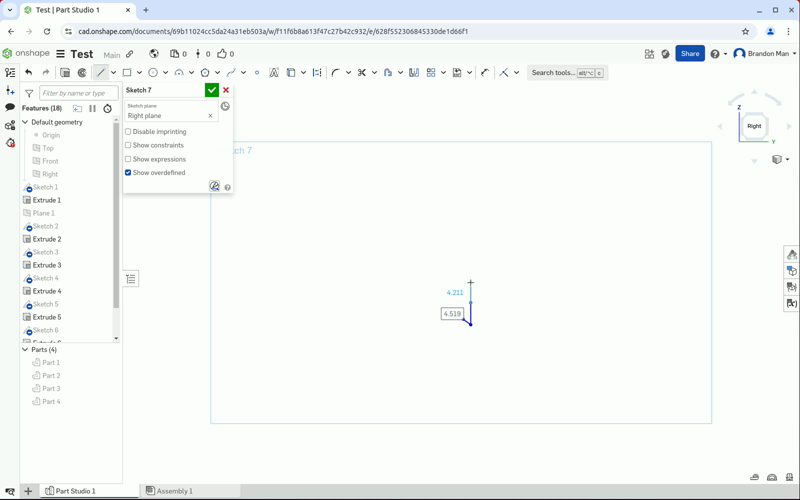
key_up(shift)
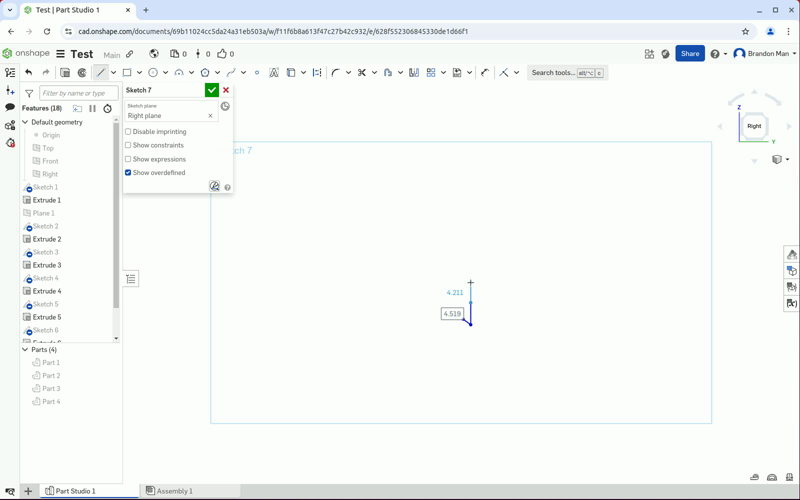
key_down(shift)
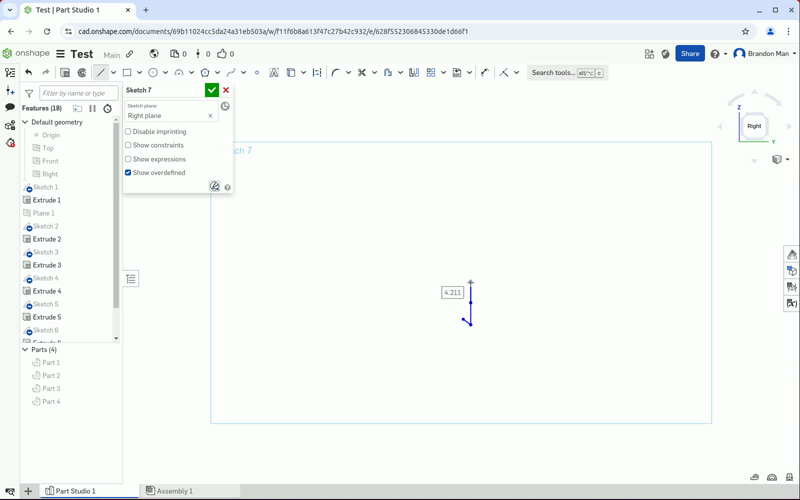
mouse_move(500, 282)
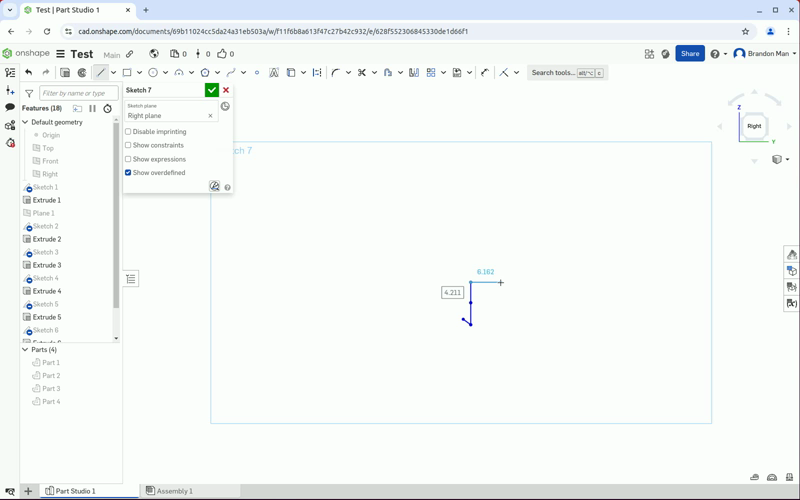
mouse_move(463, 282)
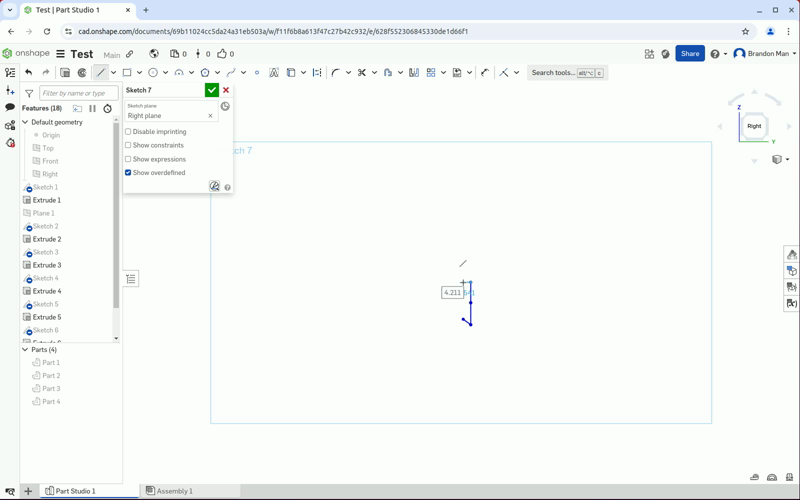
click(463, 282)
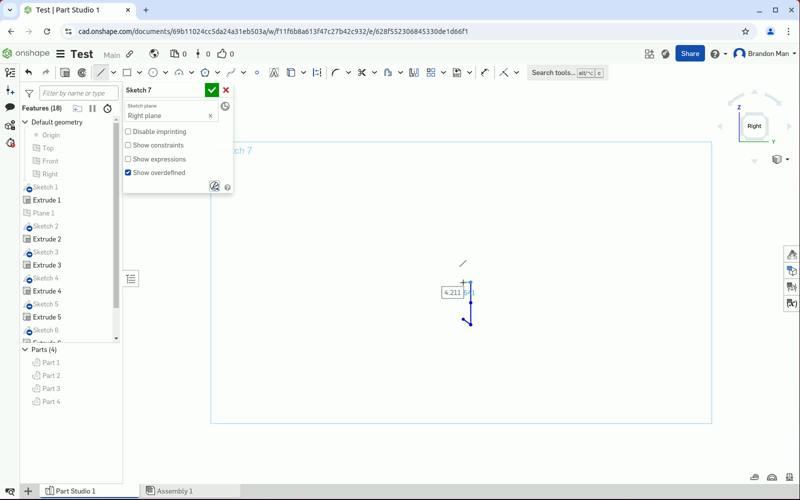
key_up(shift)
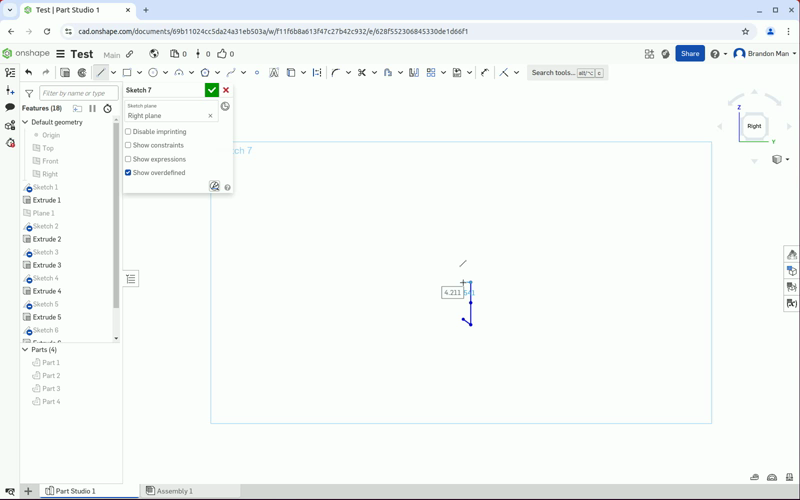
mouse_move(493, 282)
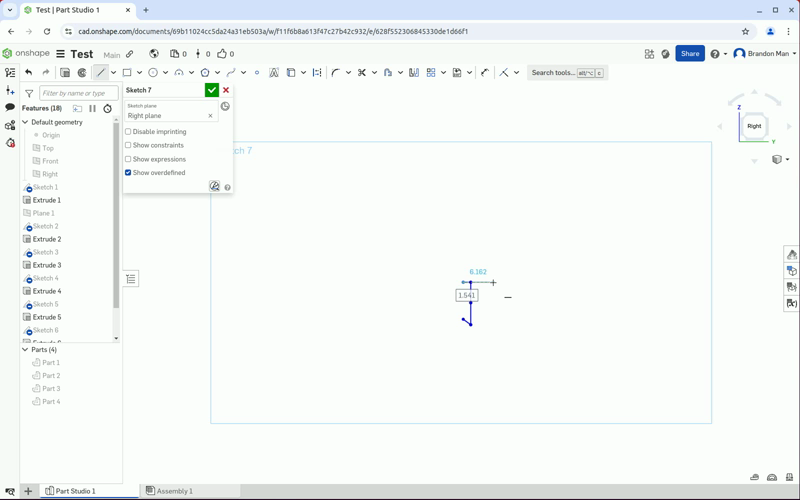
key_down(shift)
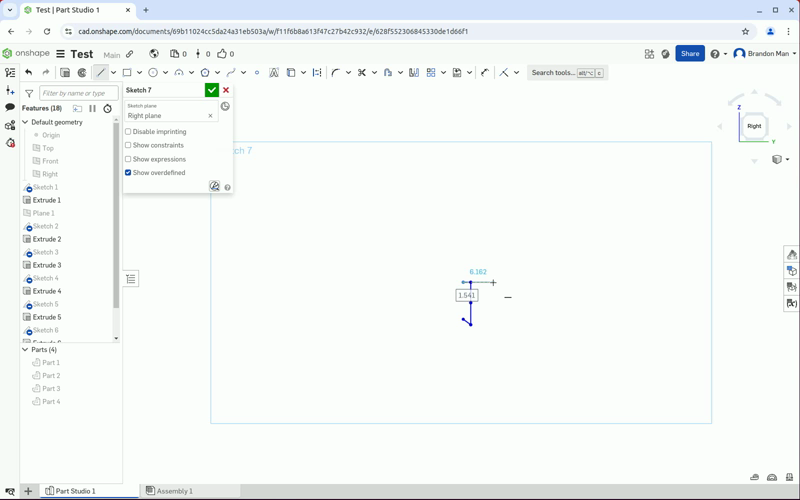
mouse_move(463, 319)
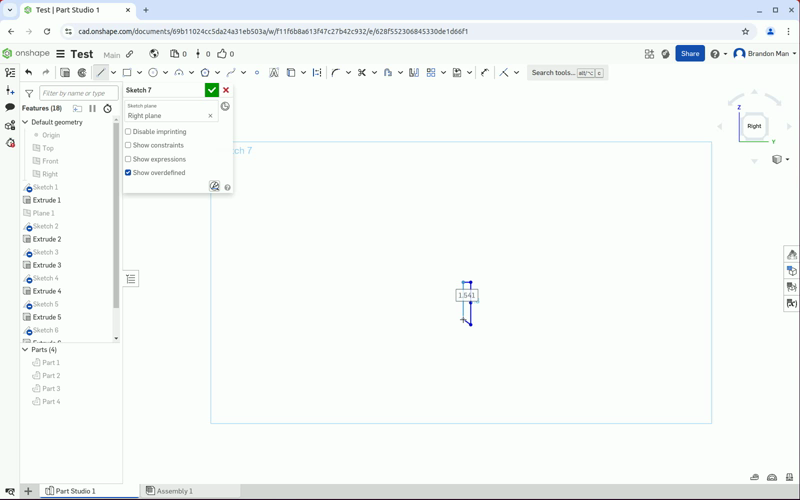
key_up(shift)
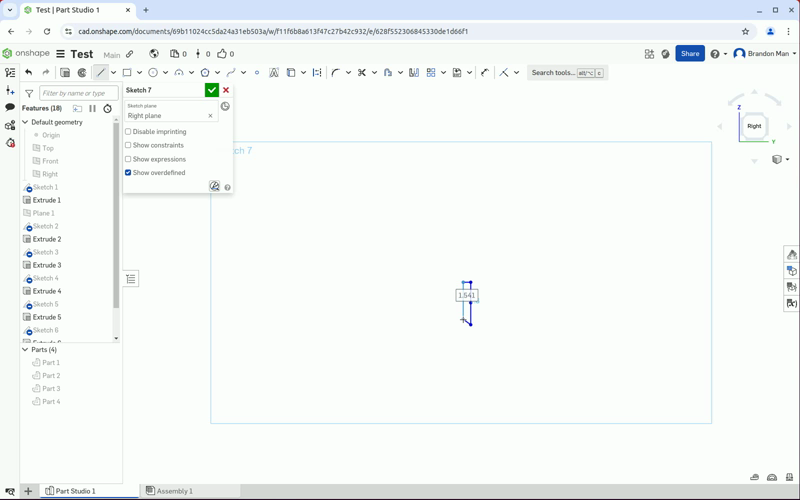
click(463, 319)
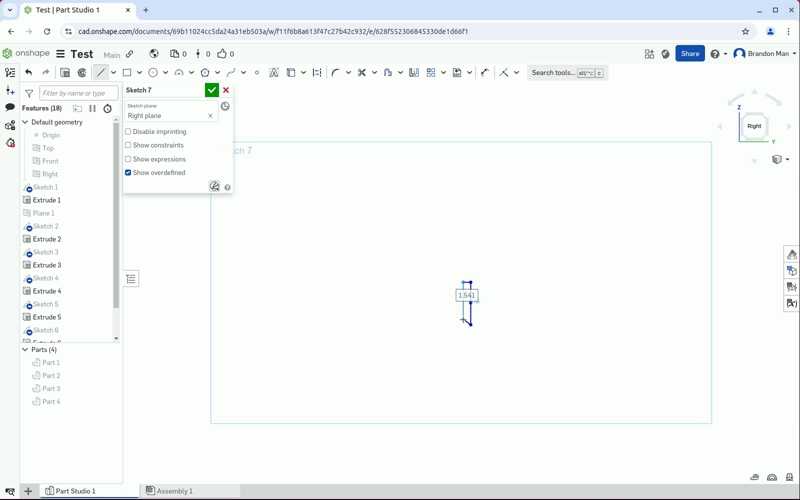
key(esc)
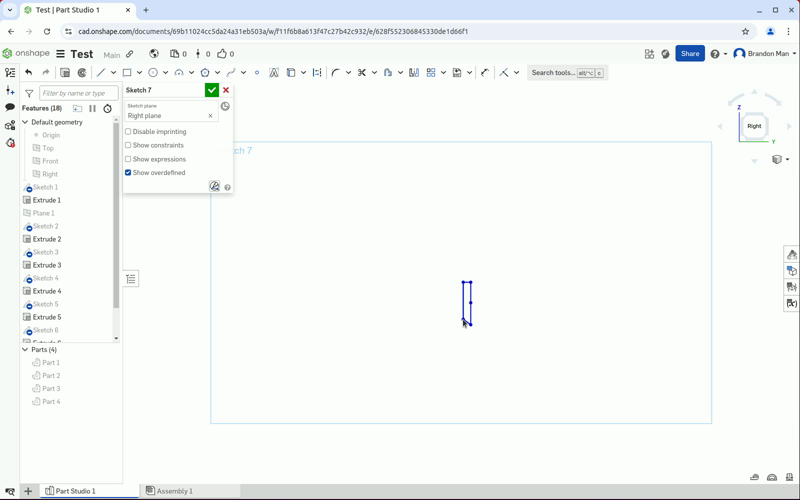
mouse_move(465, 296)
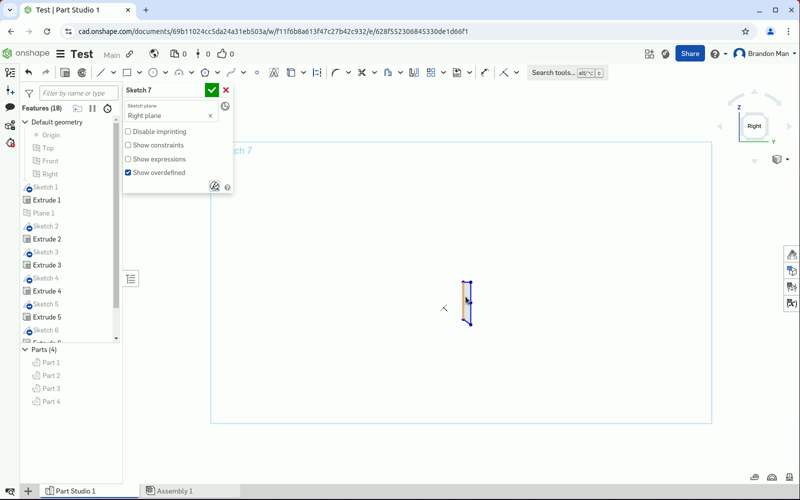
scroll(6)
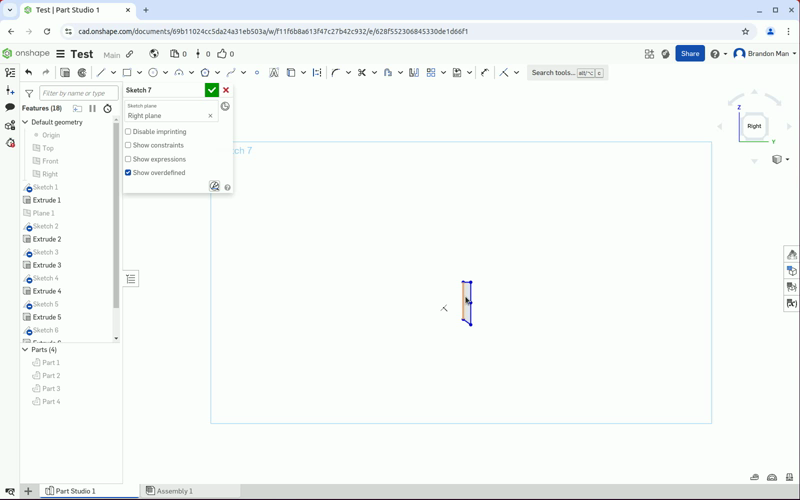
scroll(6)
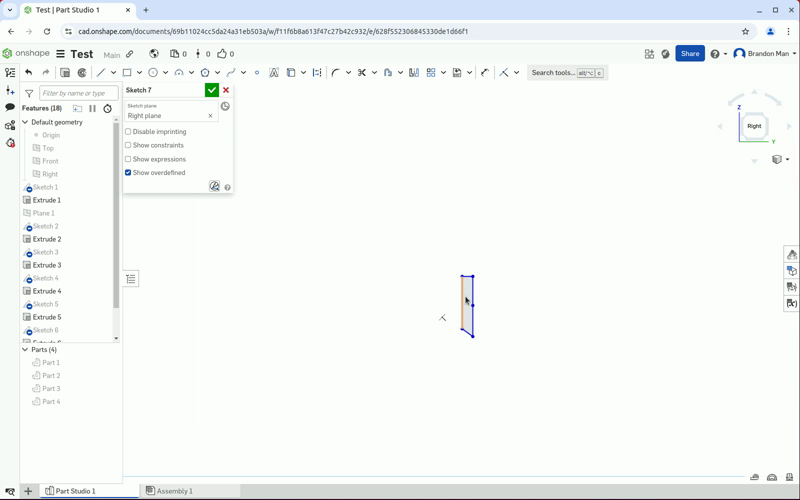
scroll(6)
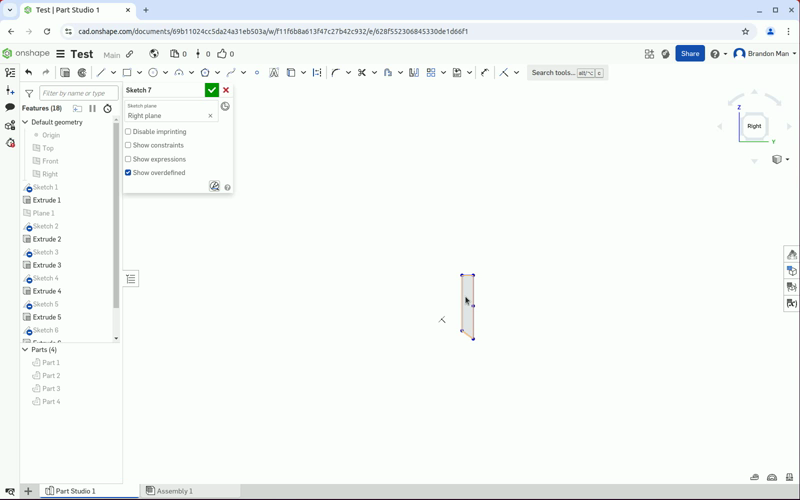
scroll(6)
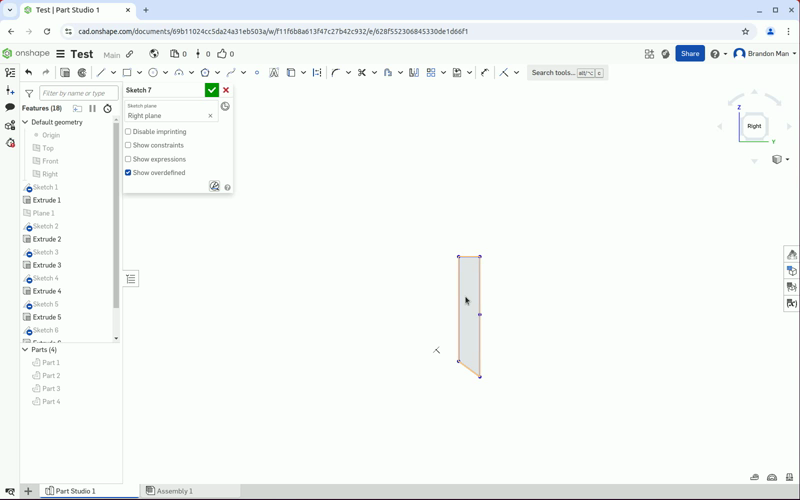
scroll(6)
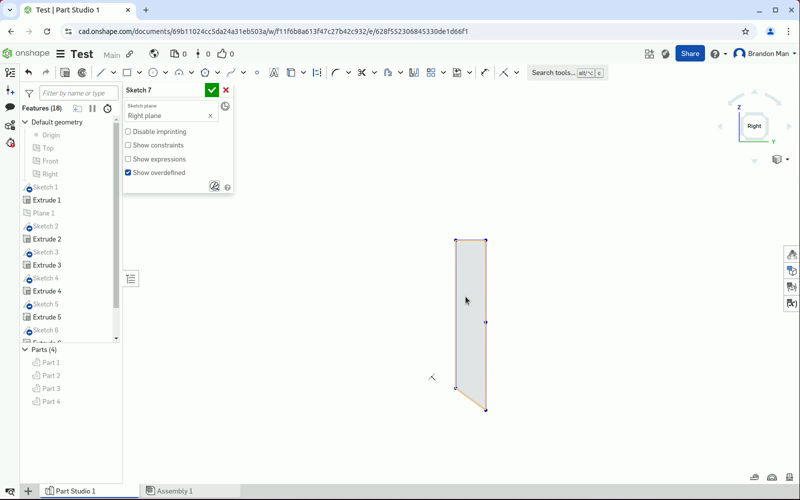
scroll(6)
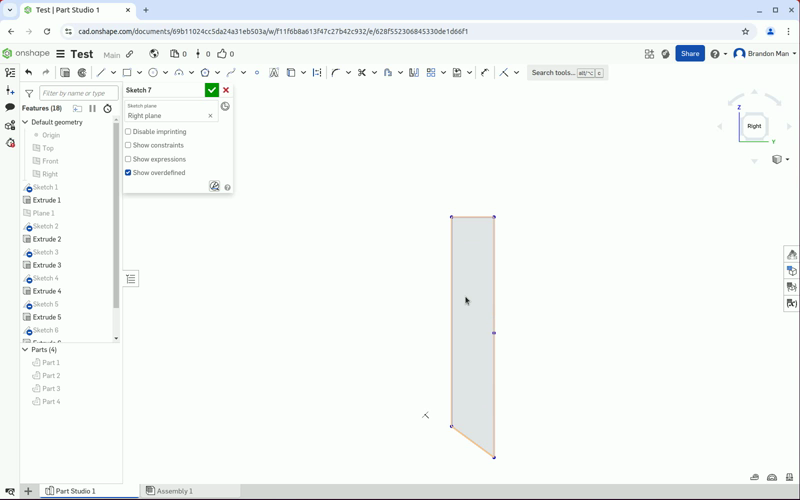
scroll(6)
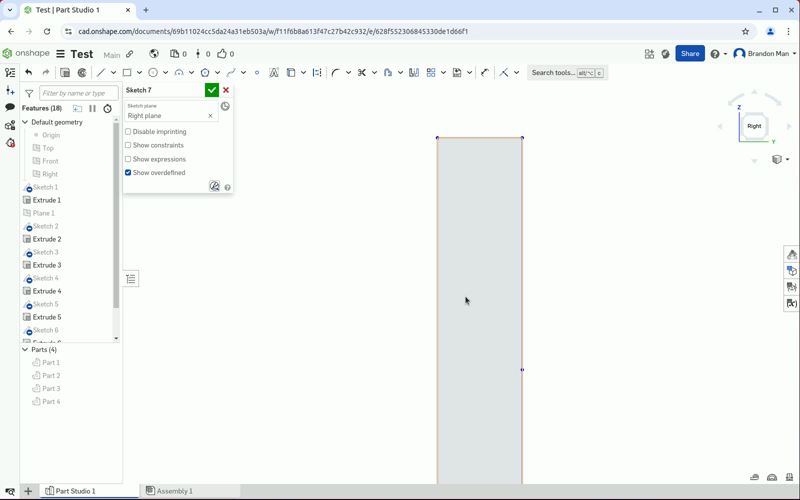
click(465, 296)
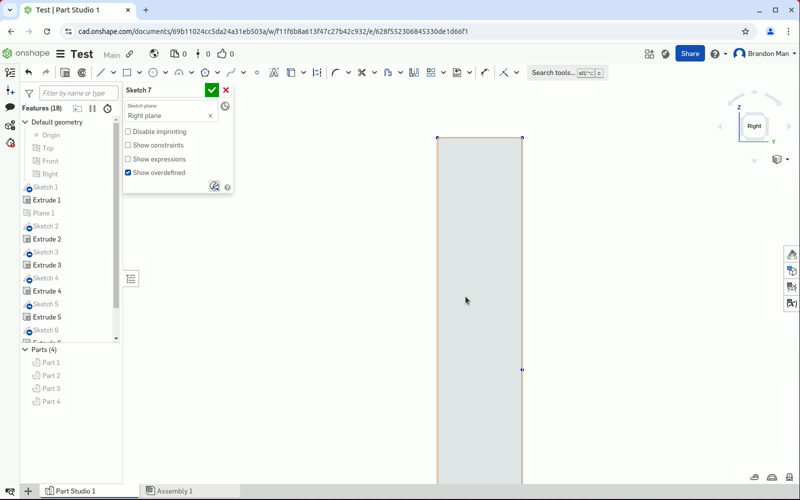
scroll(-6)
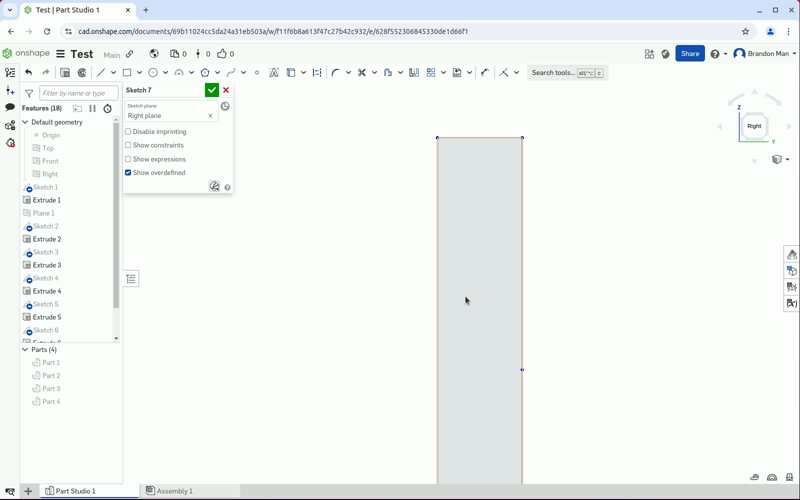
scroll(-6)
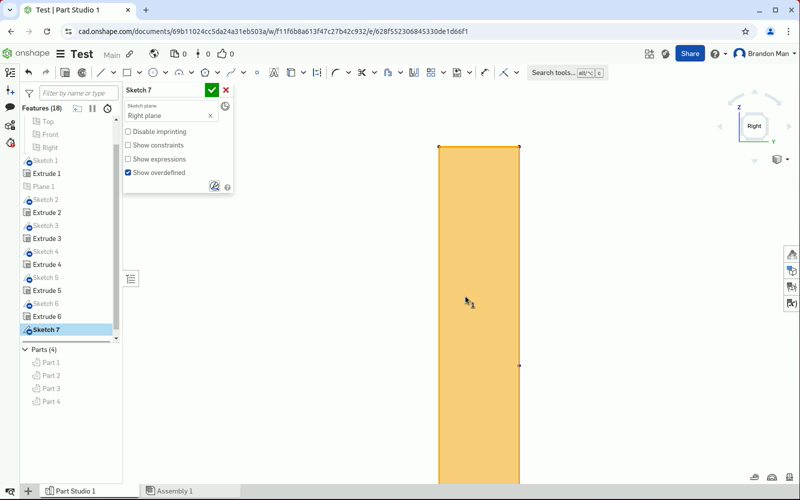
scroll(-6)
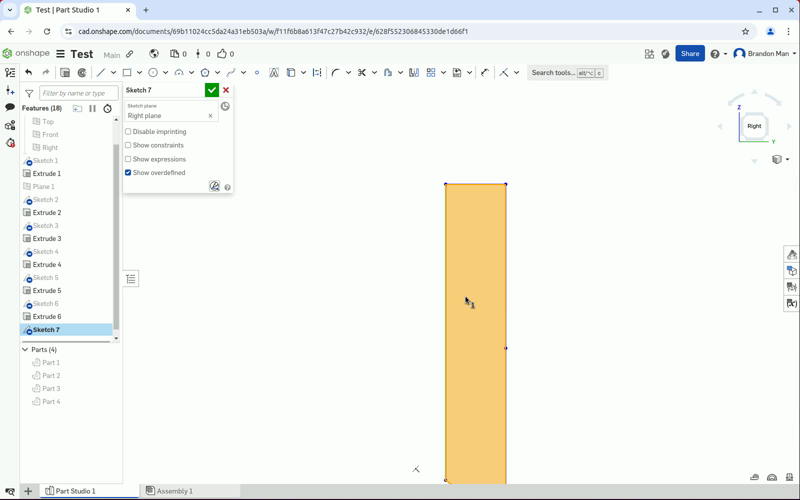
scroll(-6)
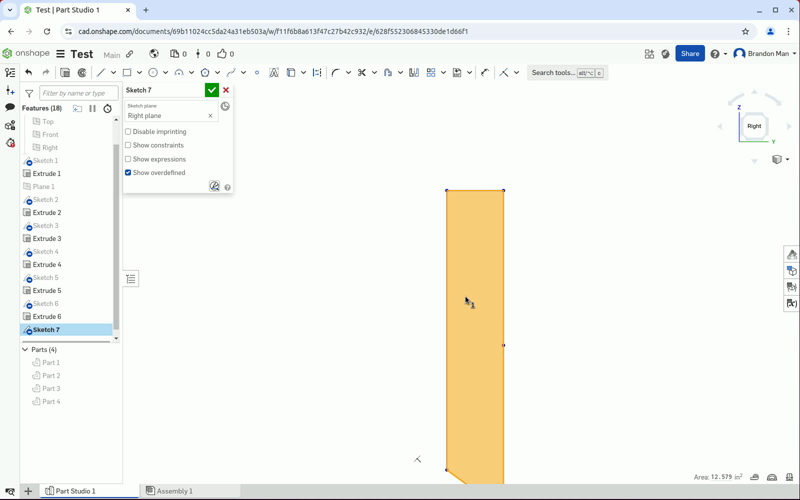
scroll(-6)
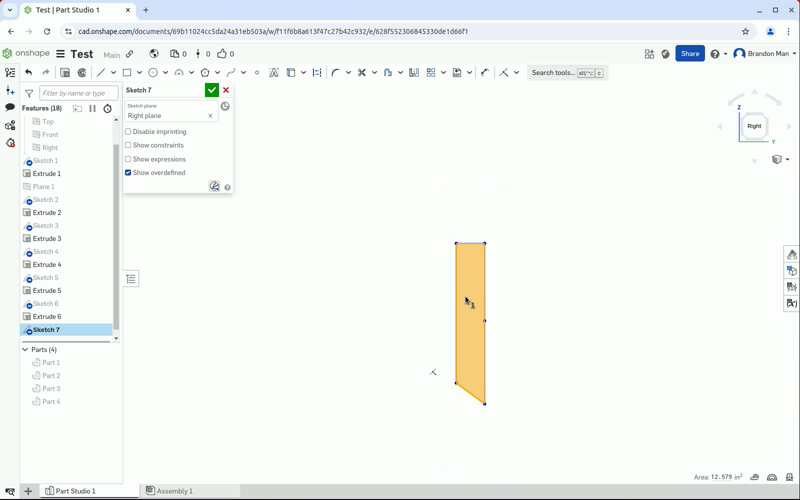
scroll(-6)
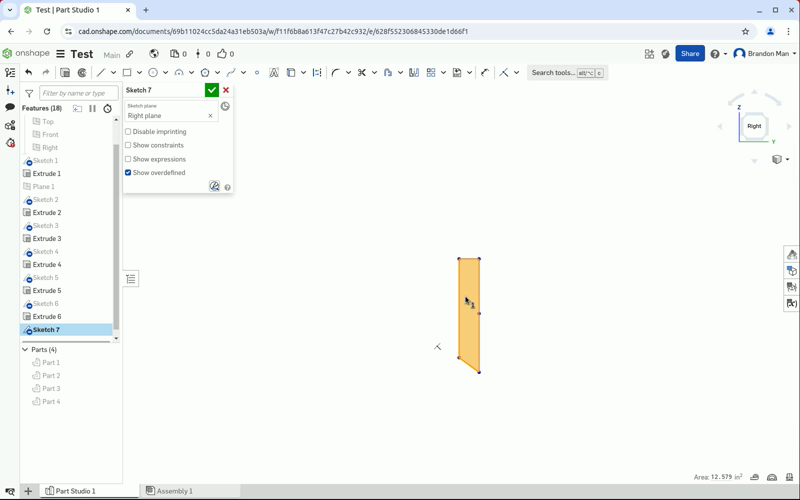
scroll(-6)
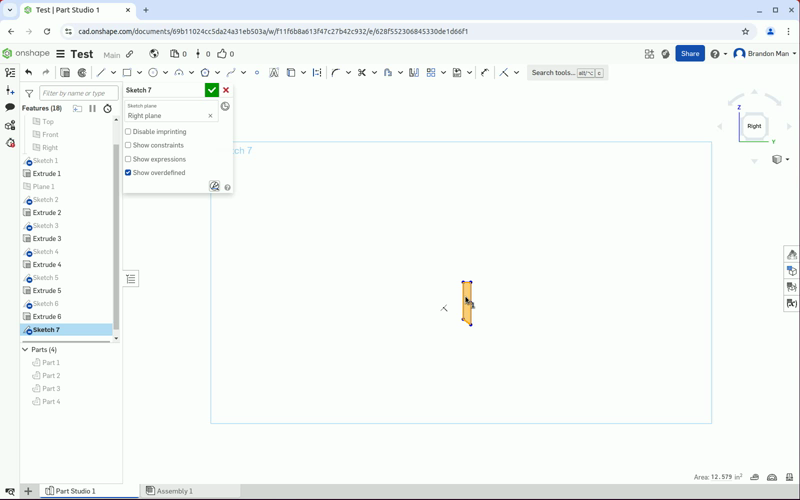
mouse_move(73, 352)
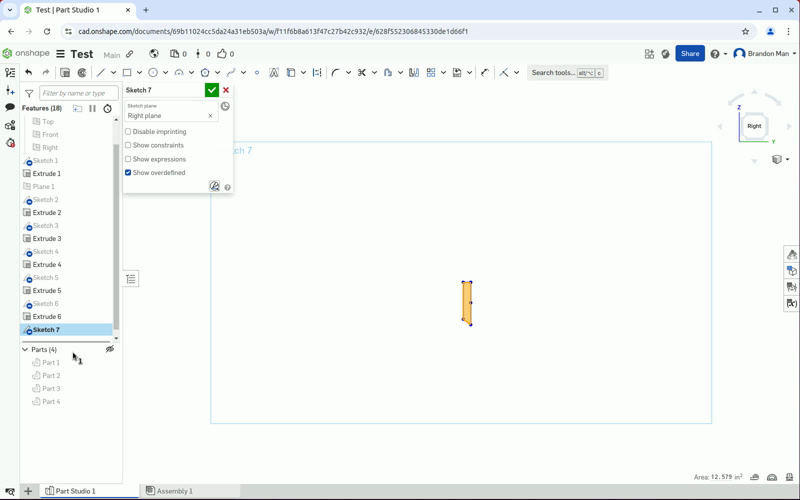
key(shift+y)
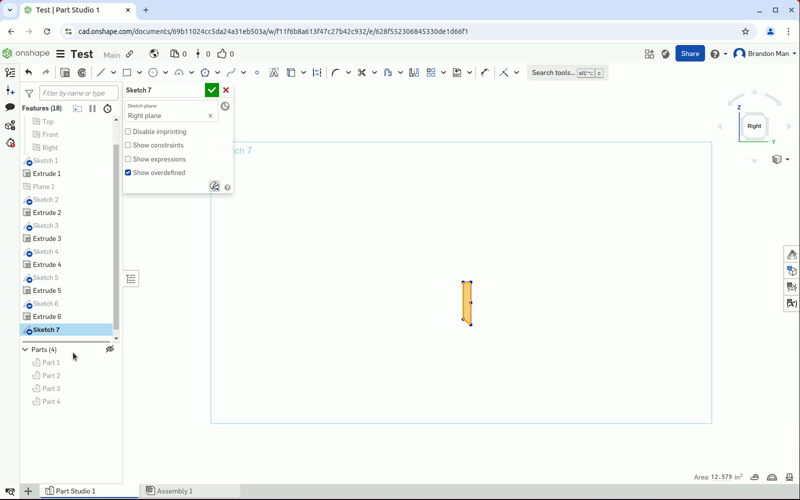
key(shift+e)
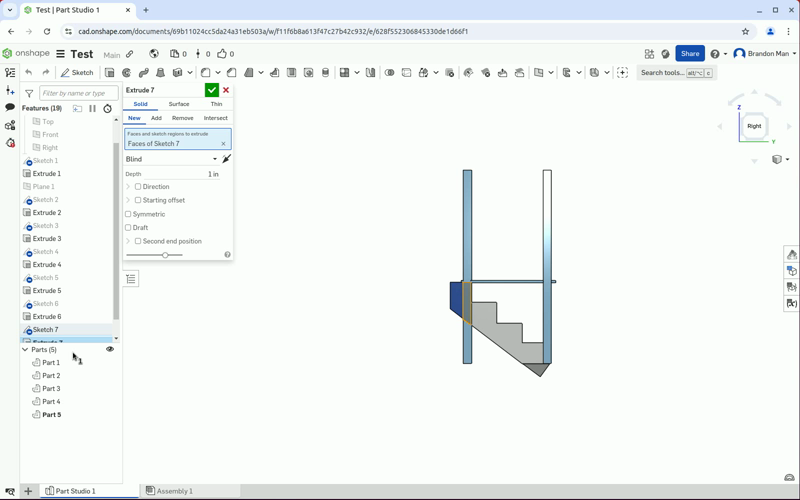
mouse_move(143, 106)
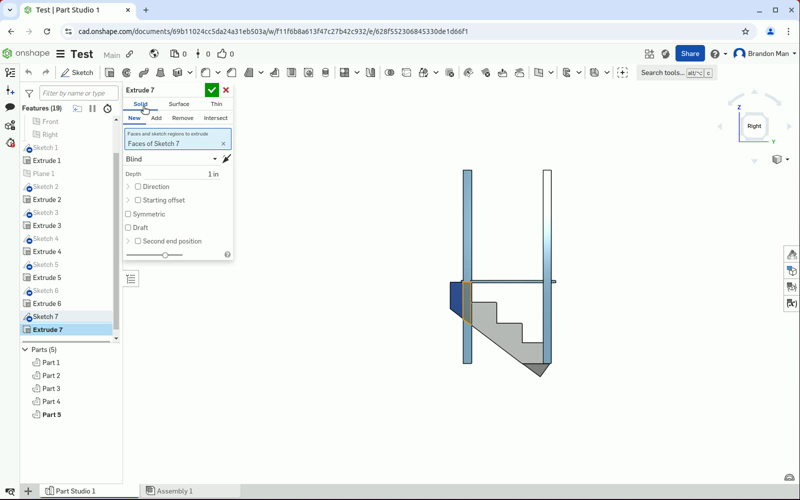
click(143, 106)
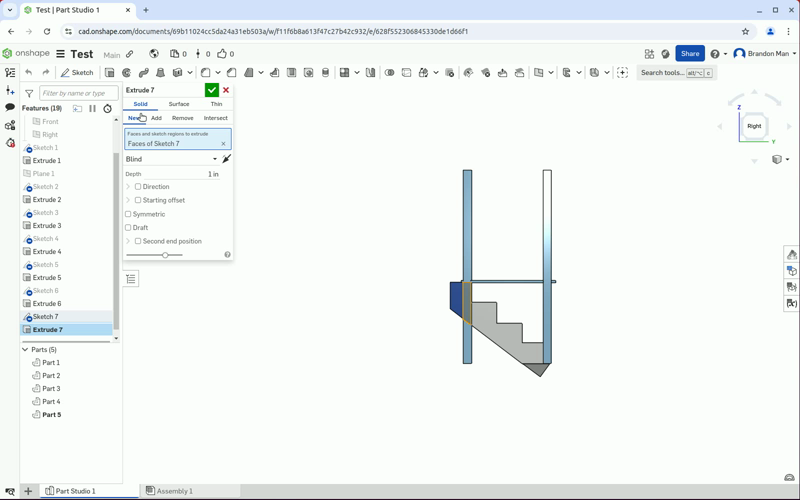
mouse_move(137, 120)
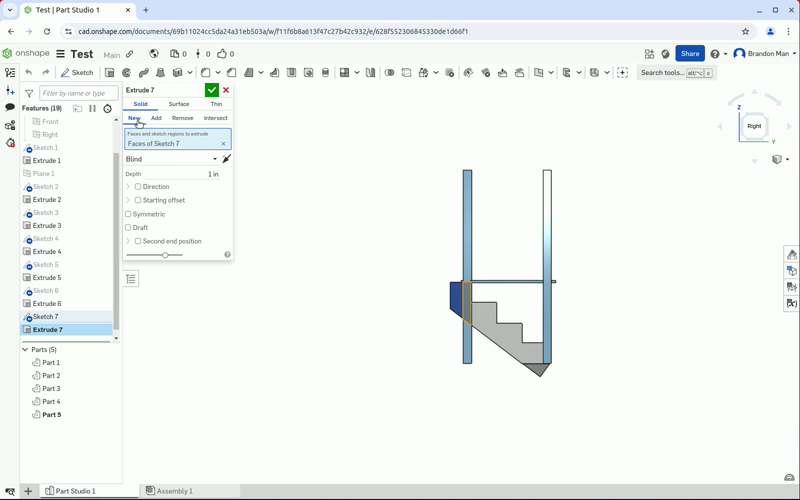
click(137, 120)
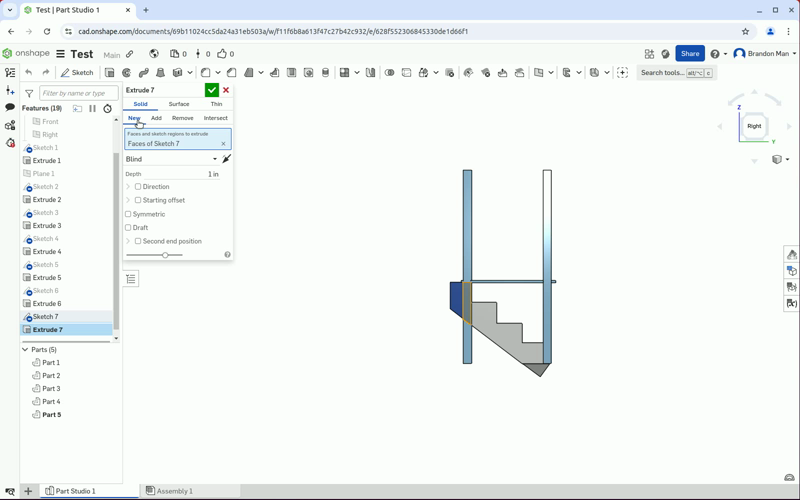
key(tab, 4)
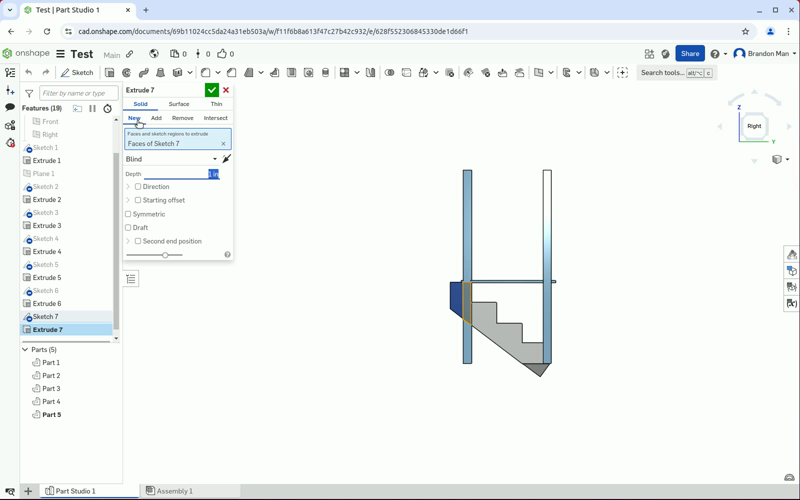
text(0.481)
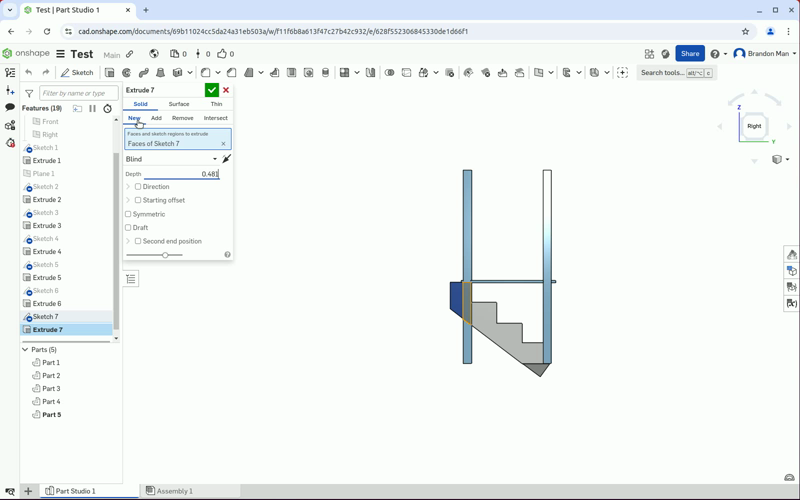
key(enter)
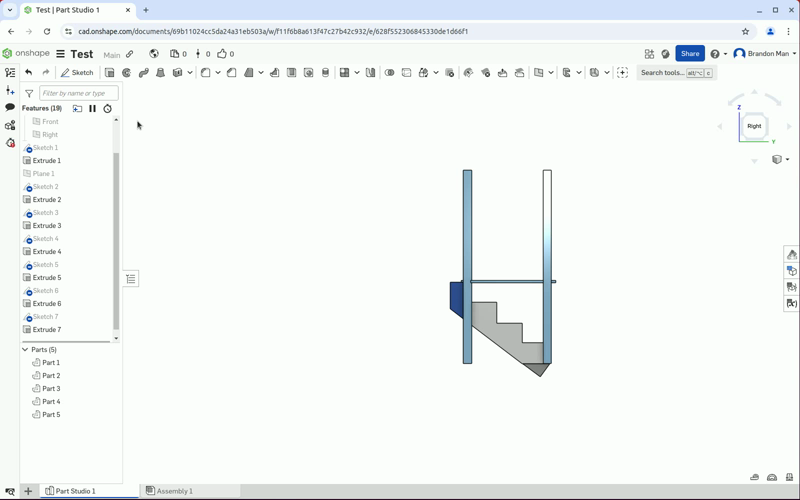
key(shift+h)
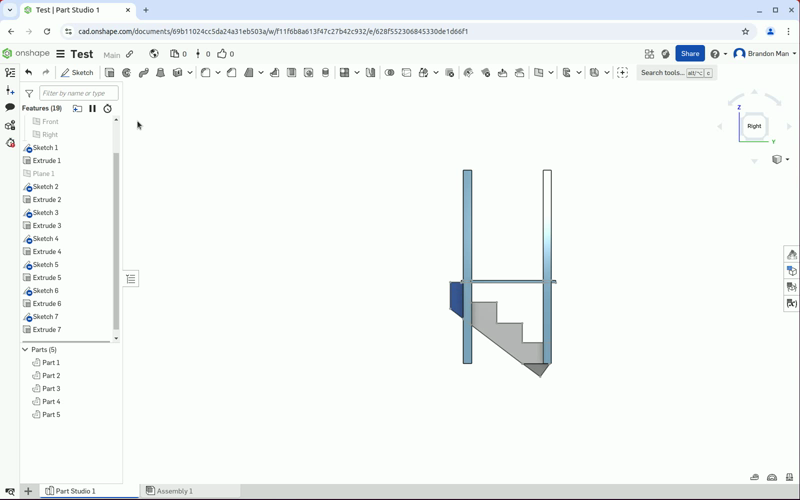
key(shift+h)
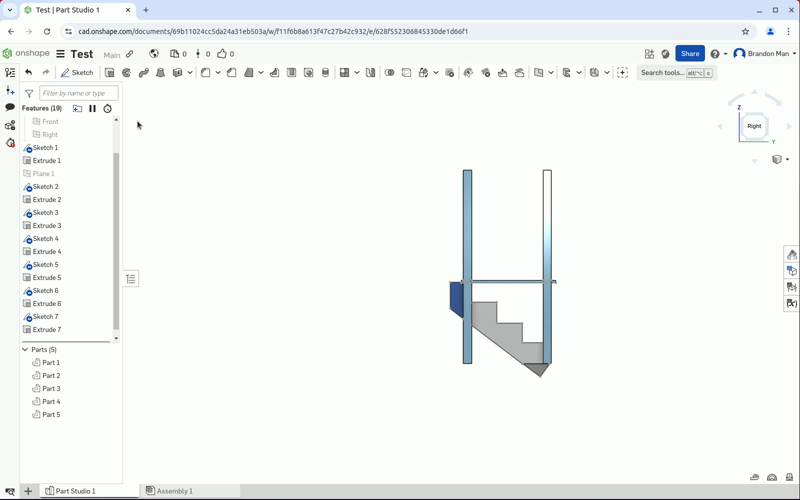
key(shift+7)
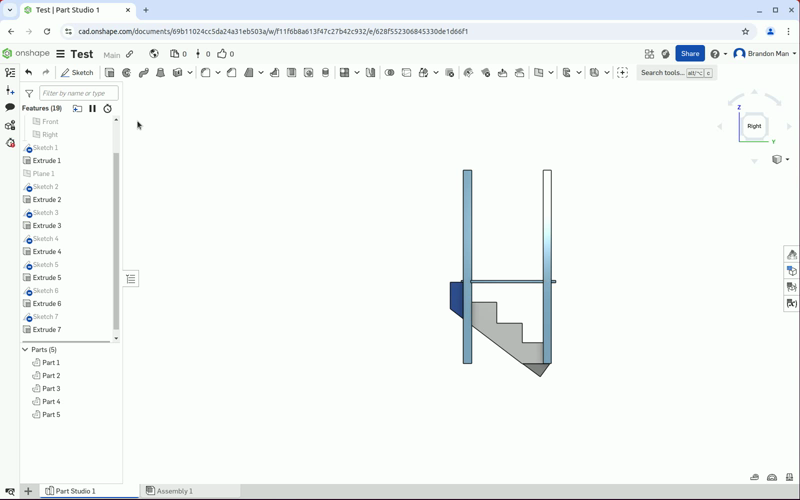
key(right, 2)
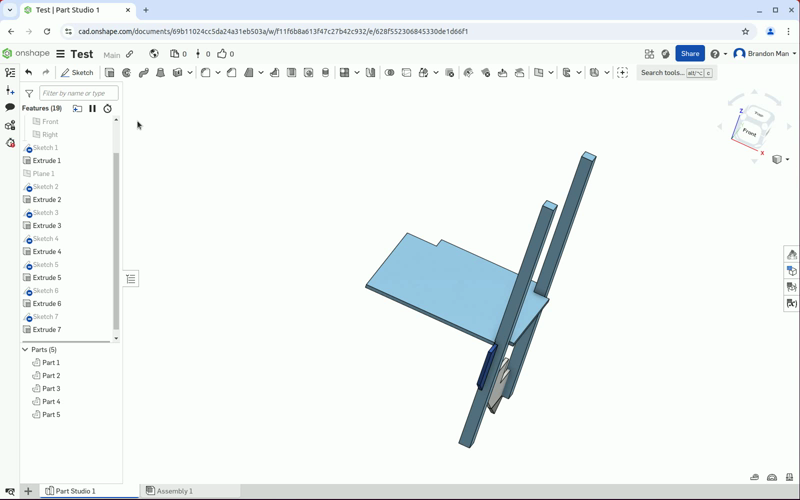
key(down, 2)
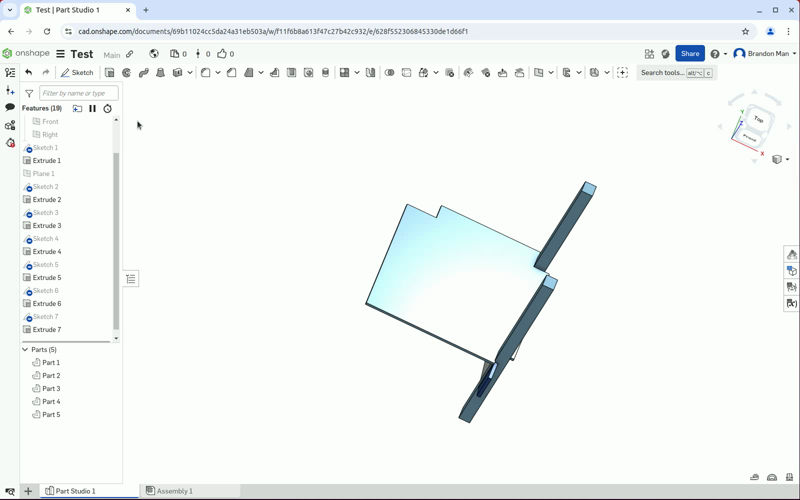
key(up, 2)
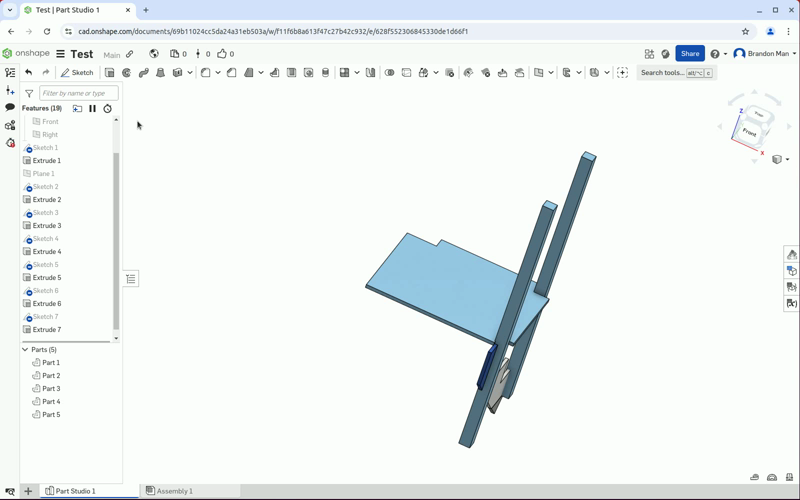
key(left, 2)
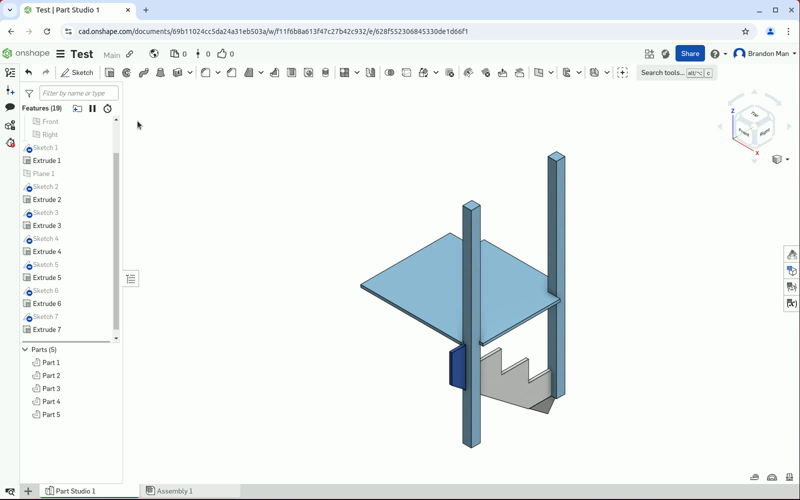
mouse_move(69, 150)
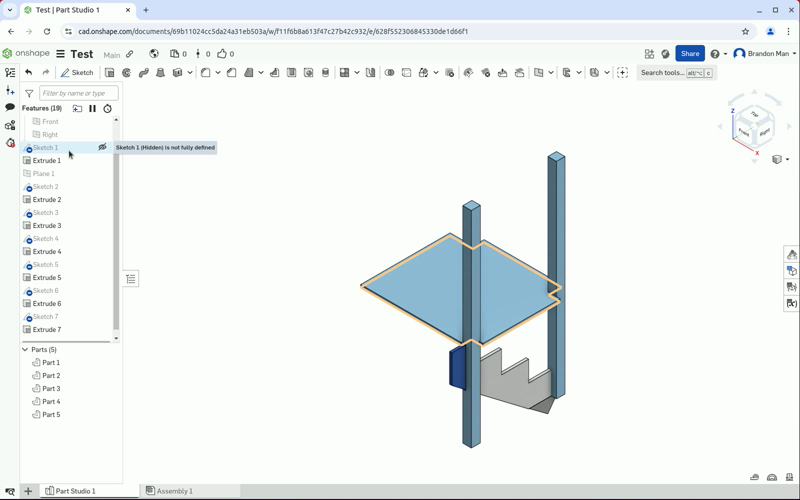
click(69, 150)